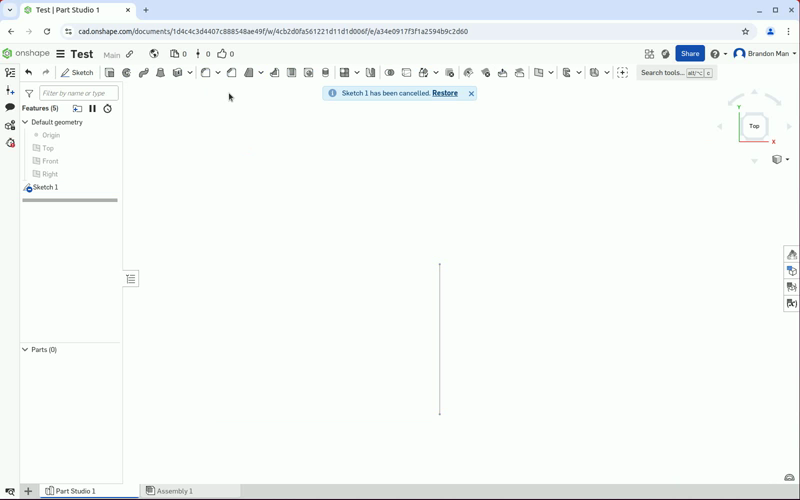
key(shift+h)
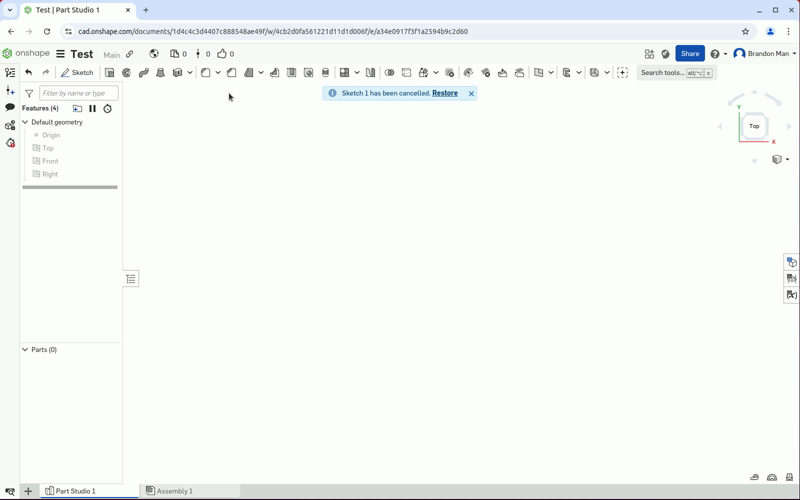
mouse_move(73, 352)
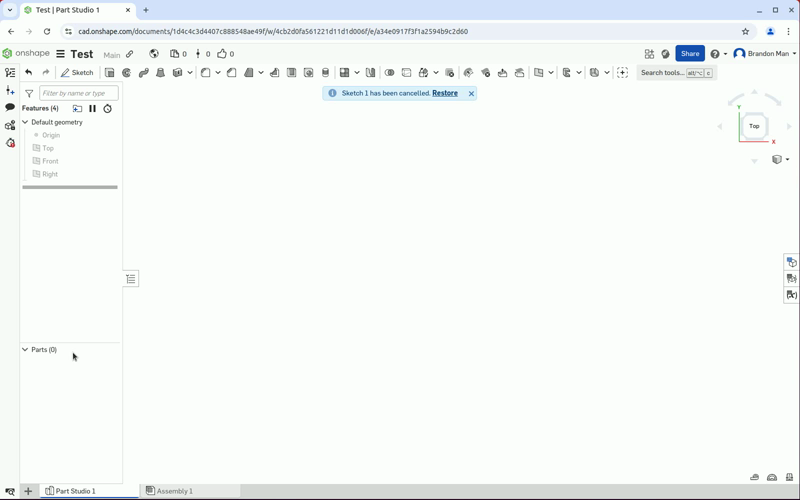
key(y)
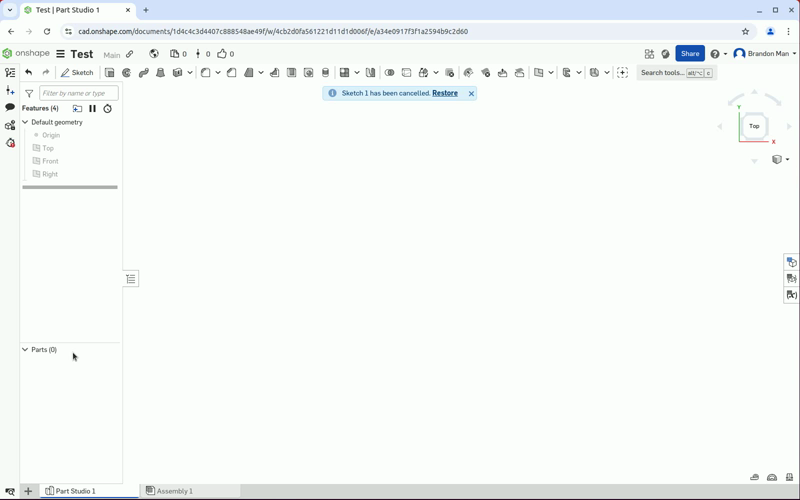
key(shift+p)
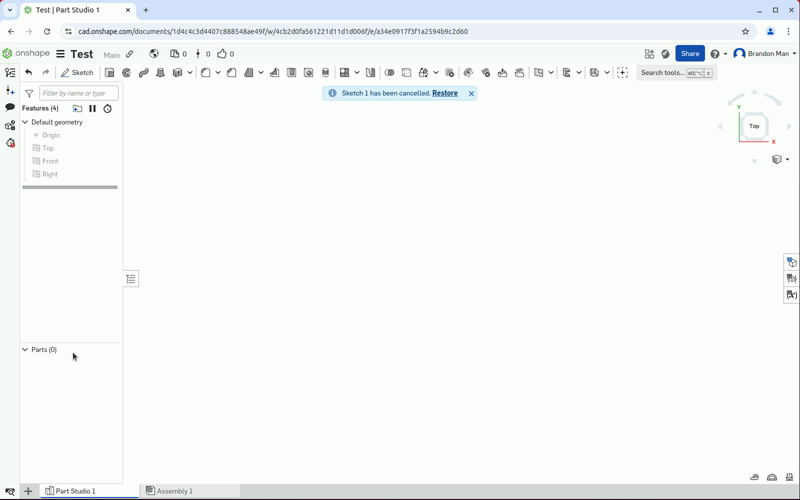
key(space)
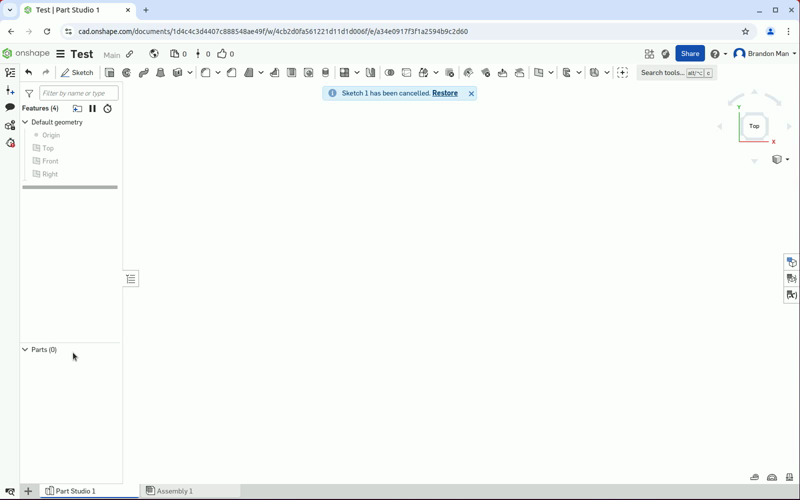
key_down(shift)
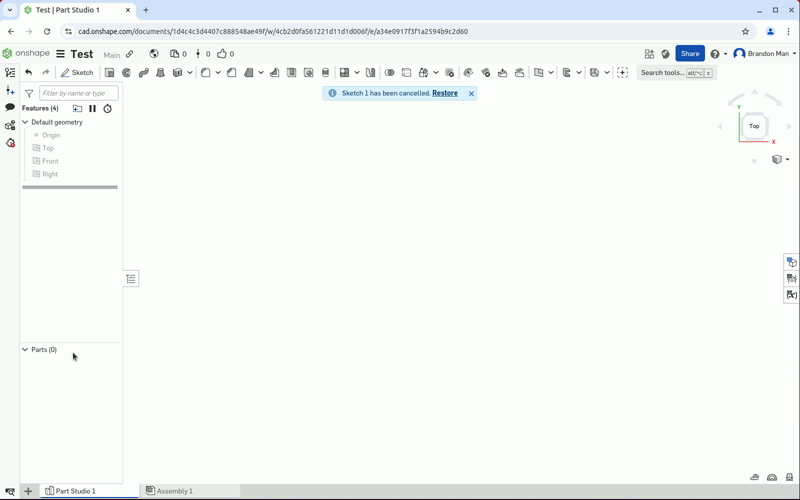
key(up)
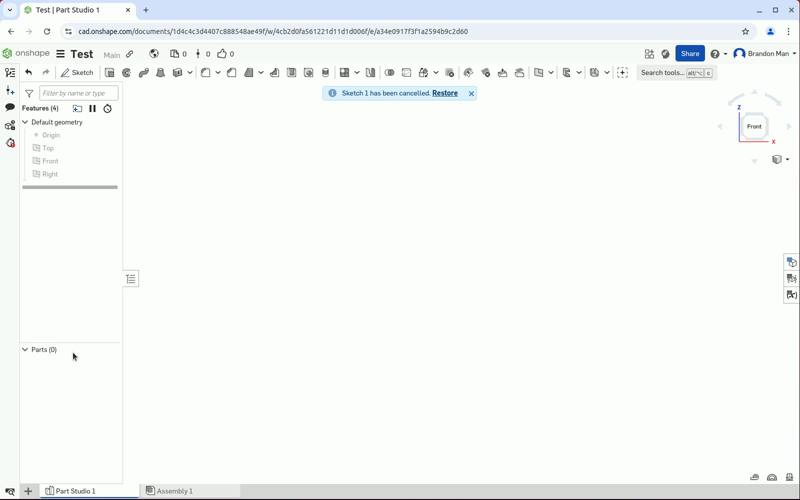
key_up(shift)
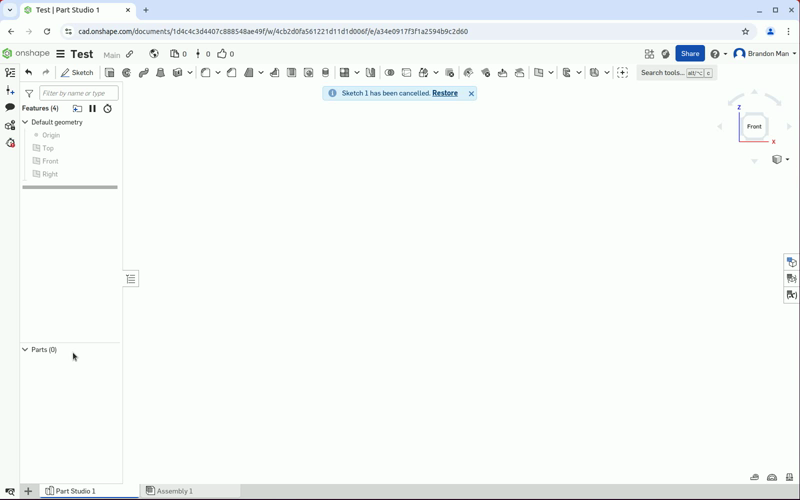
mouse_move(73, 352)
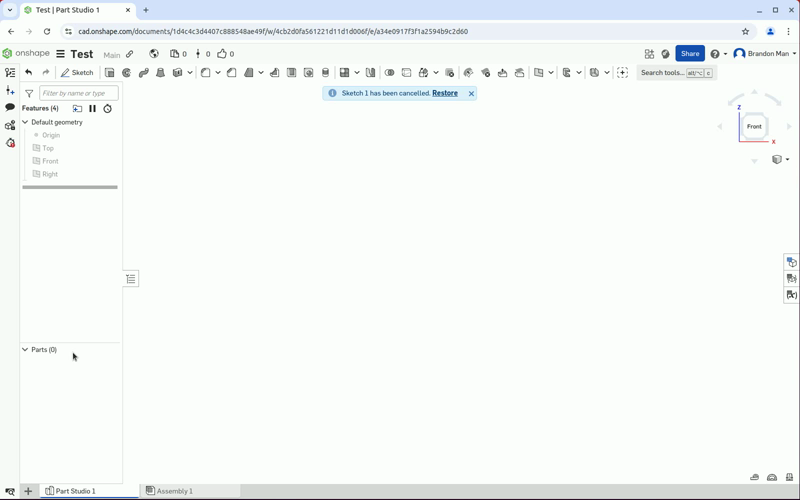
key(shift+y)
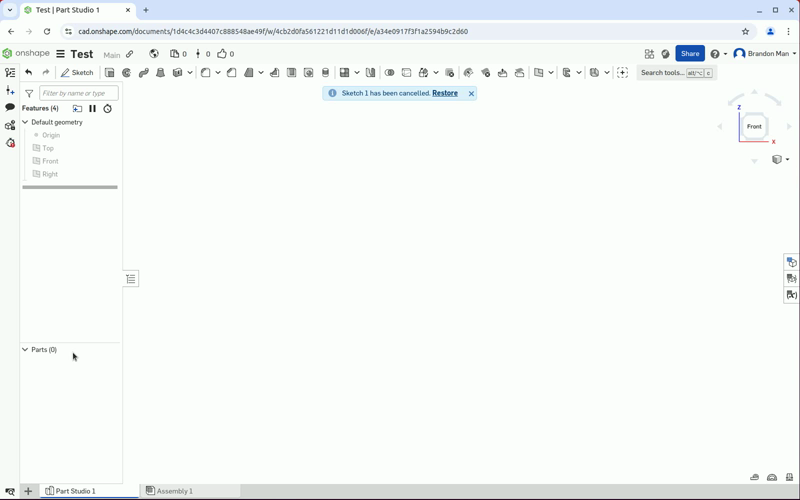
key(shift+s)
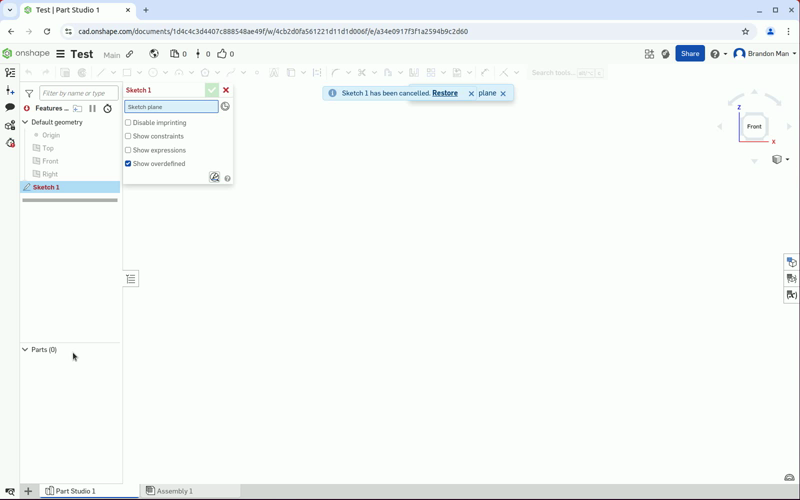
mouse_move(73, 163)
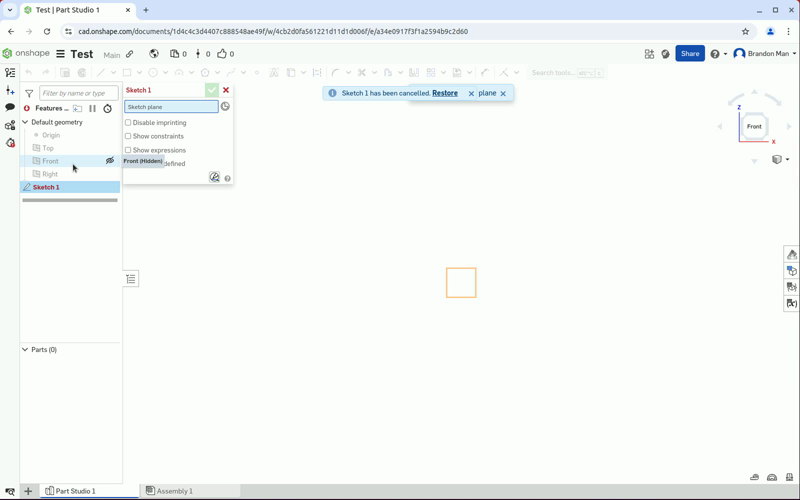
click(73, 163)
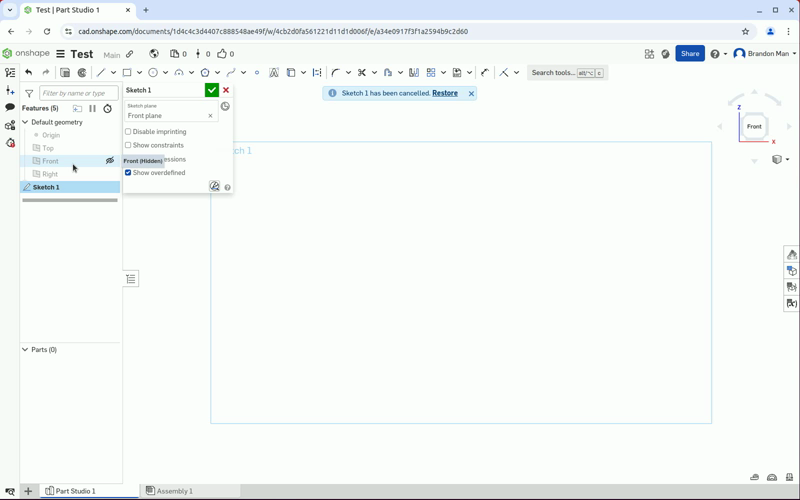
mouse_move(73, 352)
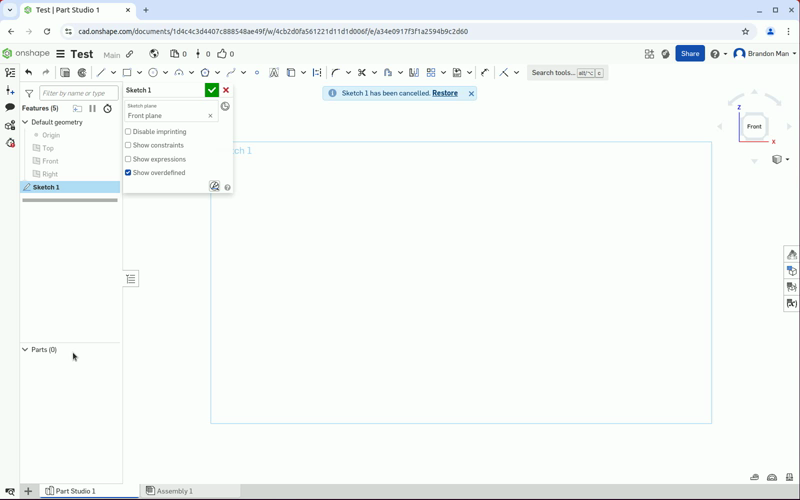
key(y)
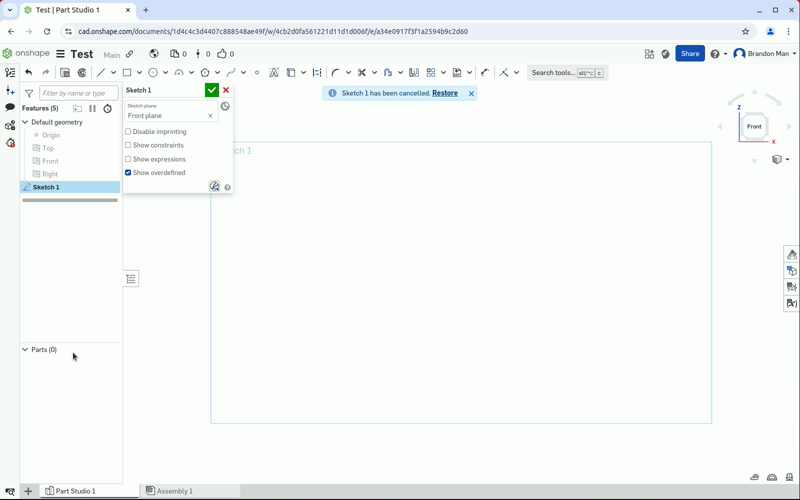
key(l)
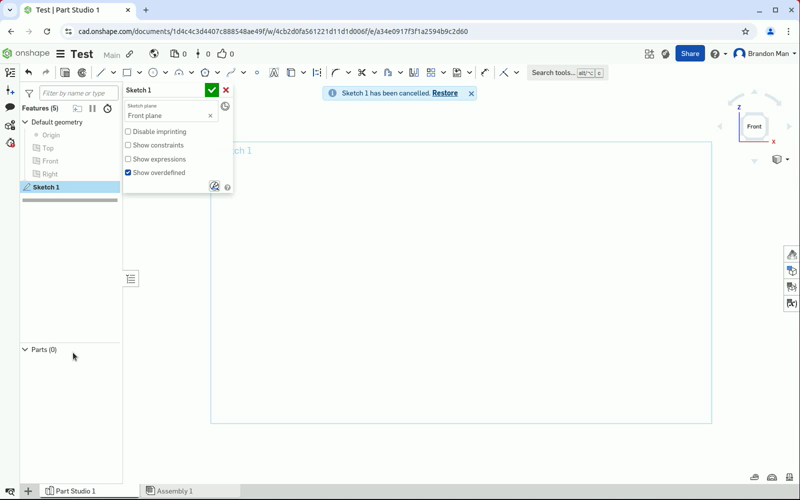
key_down(shift)
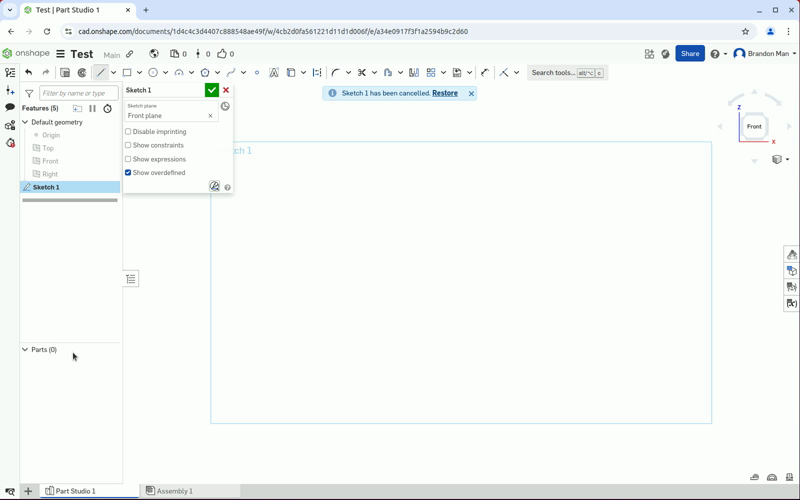
mouse_move(422, 282)
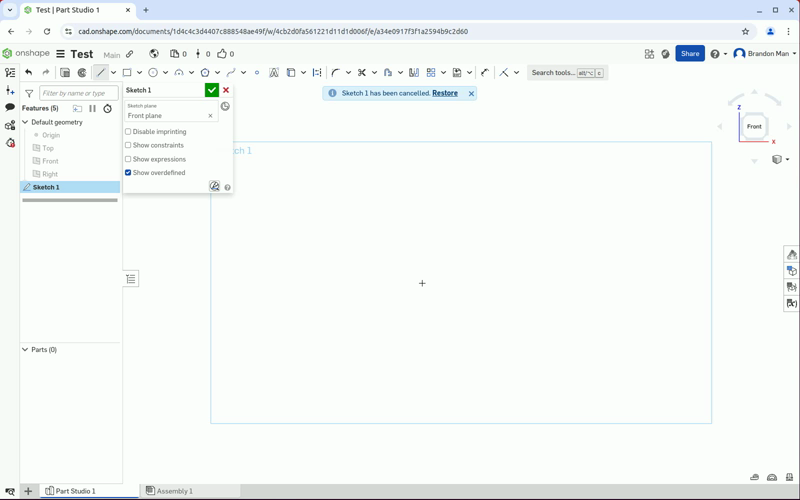
click(422, 282)
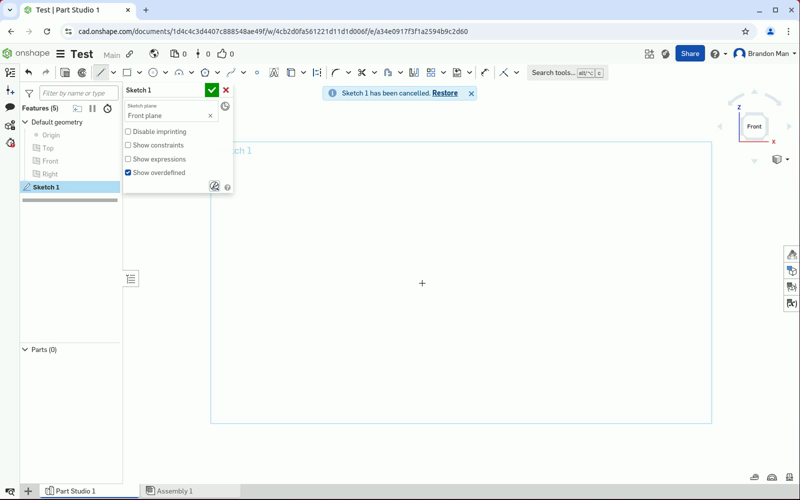
key_up(shift)
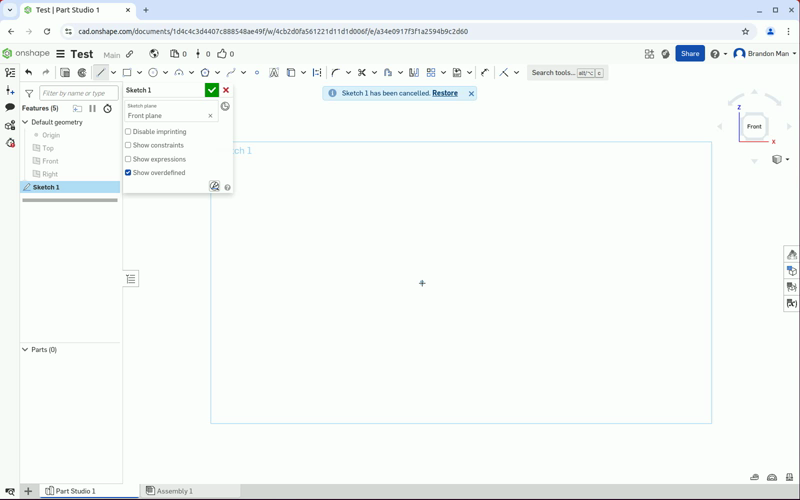
key_down(shift)
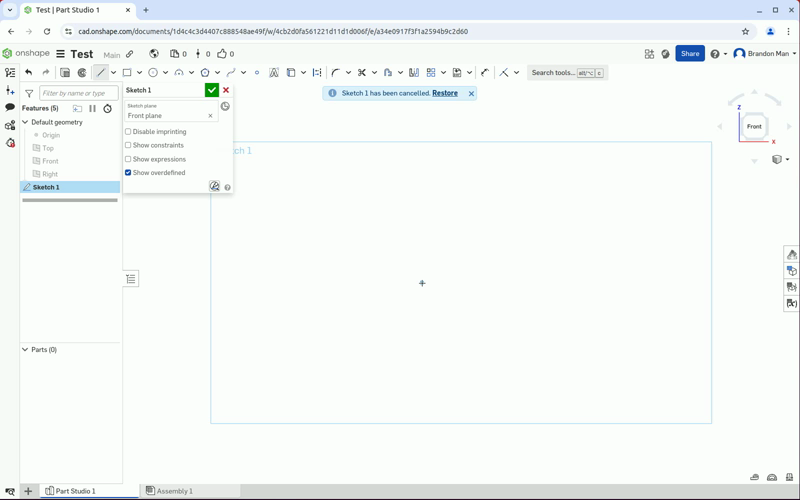
mouse_move(452, 282)
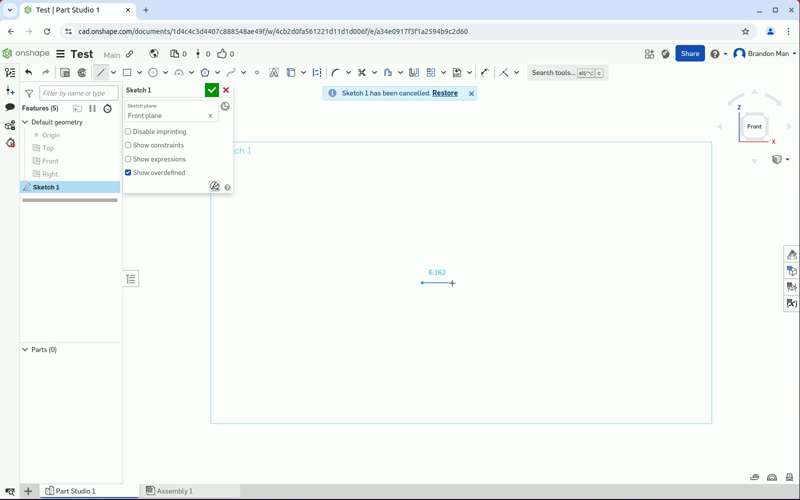
mouse_move(438, 301)
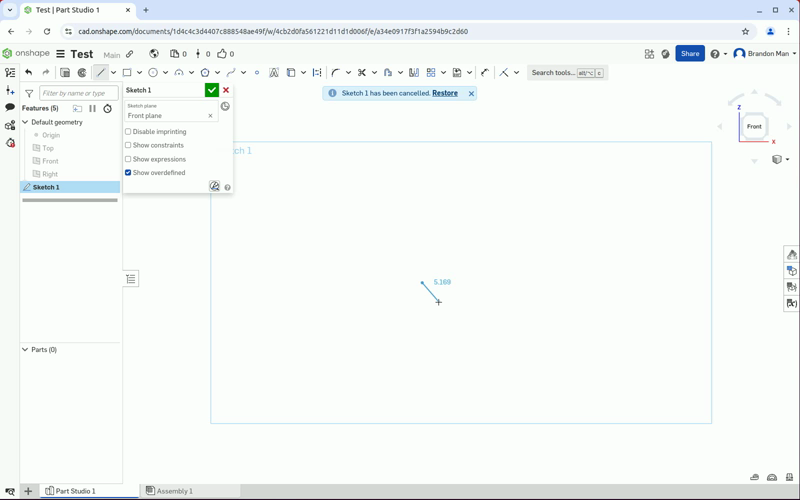
click(438, 301)
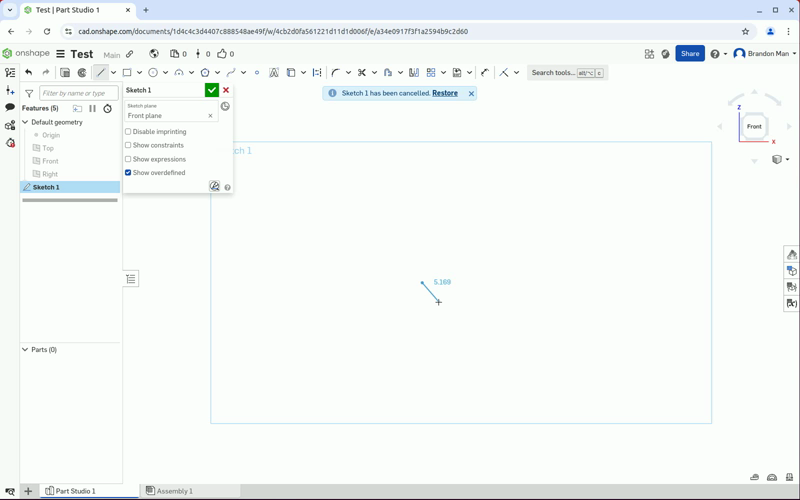
key_up(shift)
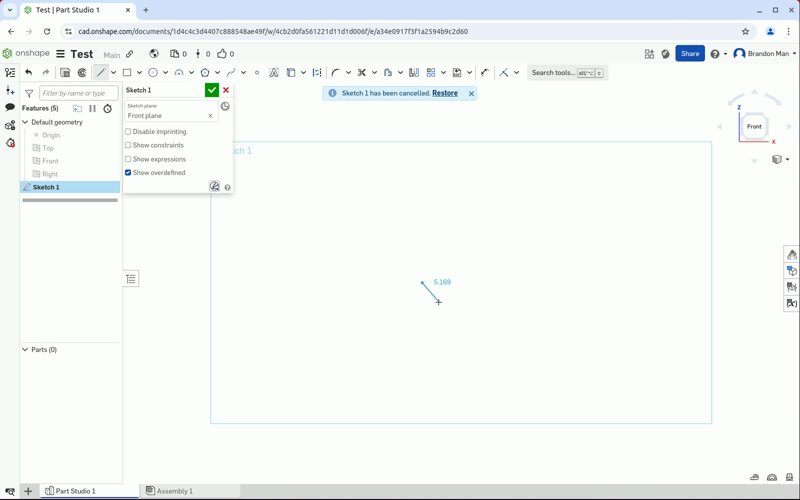
key_down(shift)
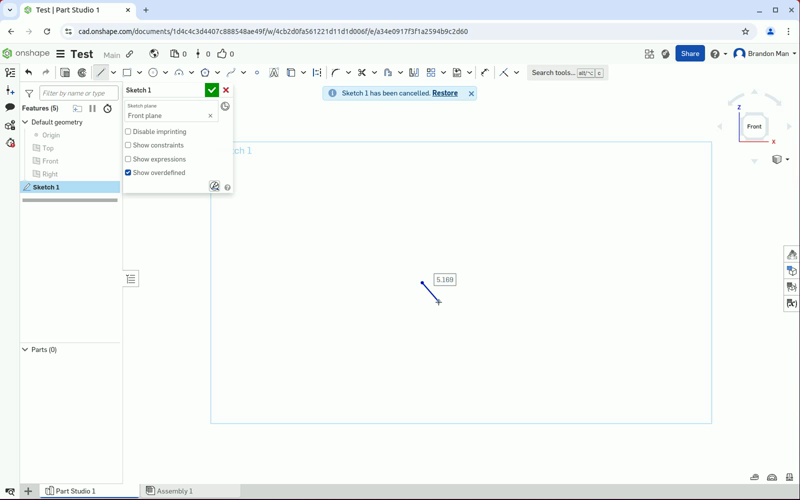
mouse_move(468, 301)
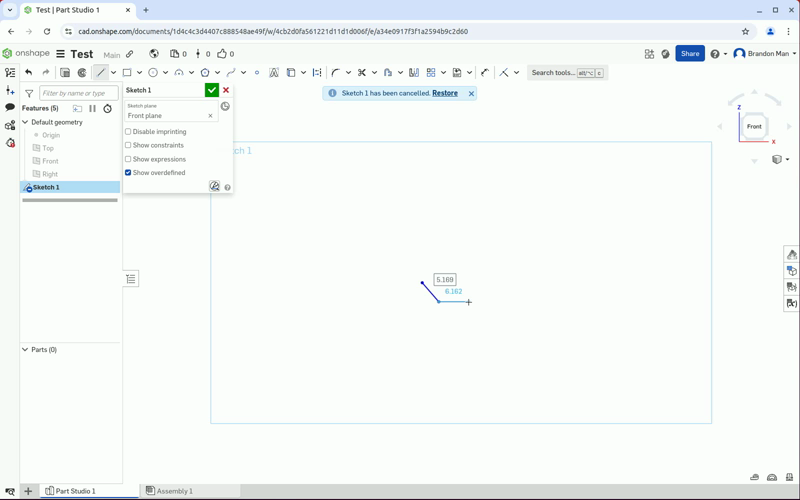
mouse_move(460, 325)
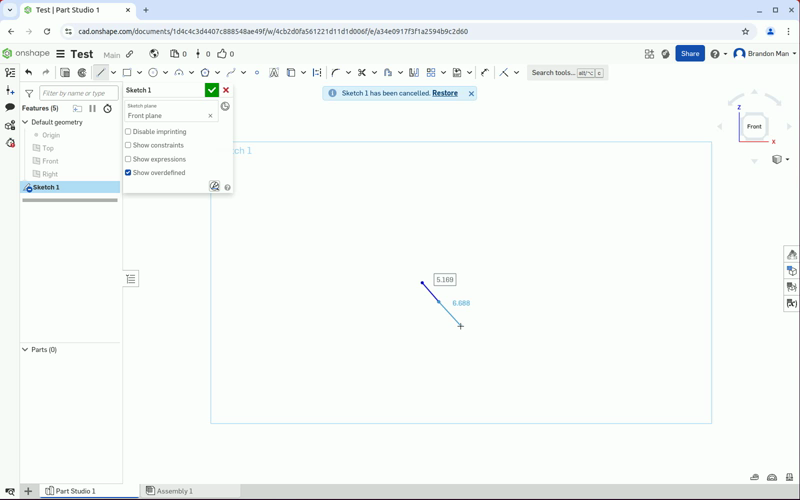
click(460, 325)
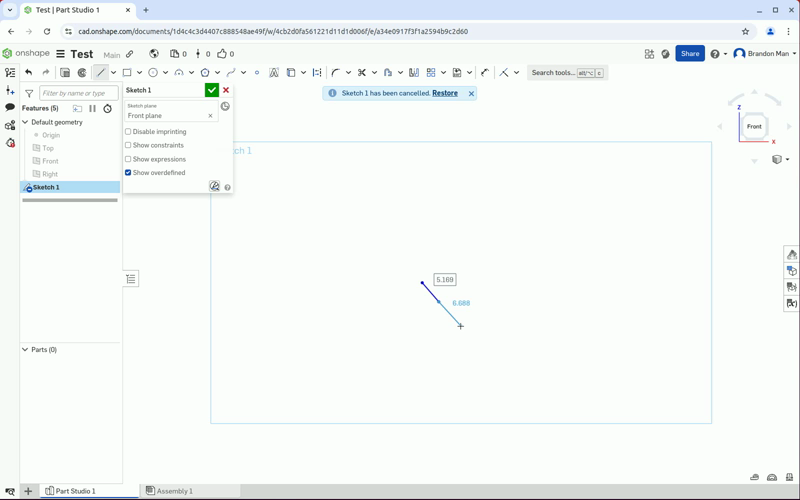
key_up(shift)
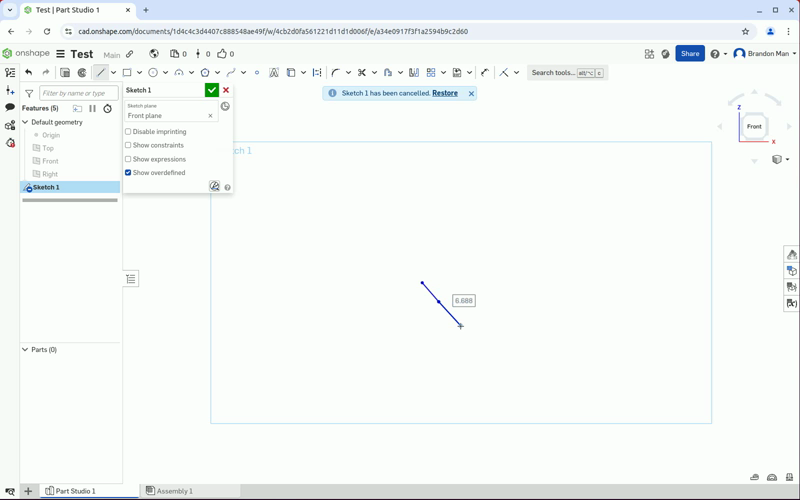
key_down(shift)
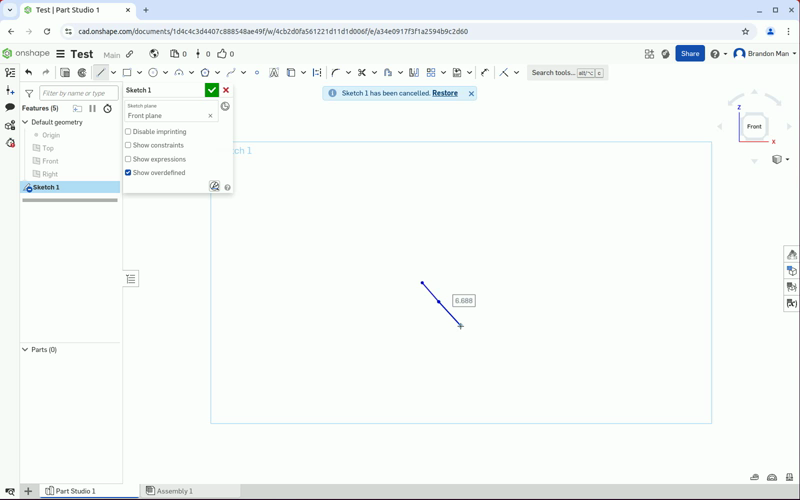
mouse_move(513, 381)
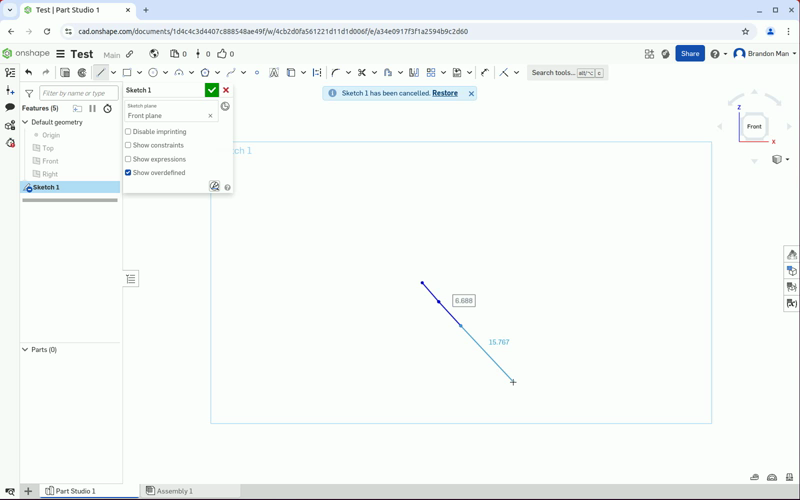
click(513, 381)
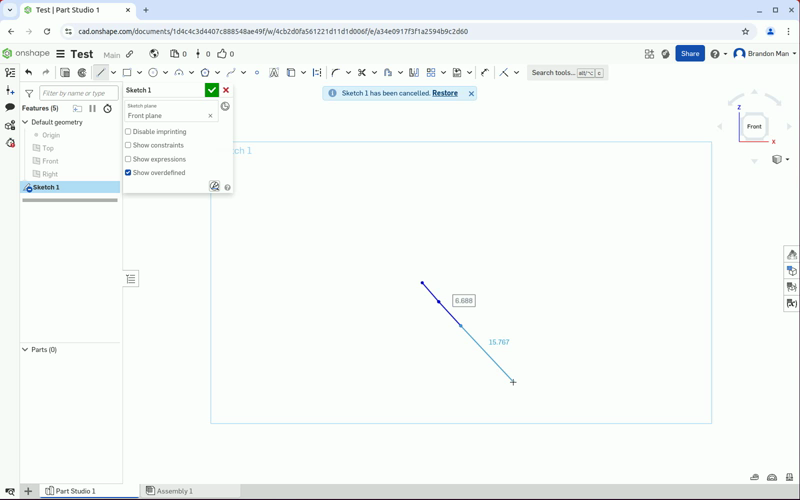
key_up(shift)
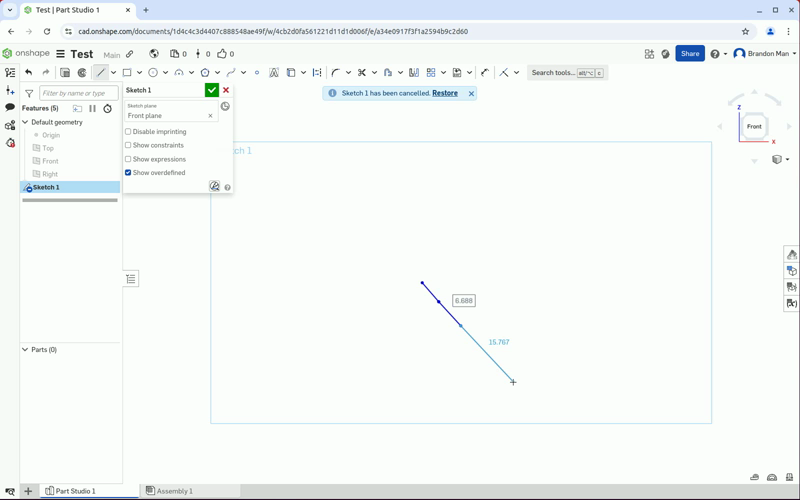
key_down(shift)
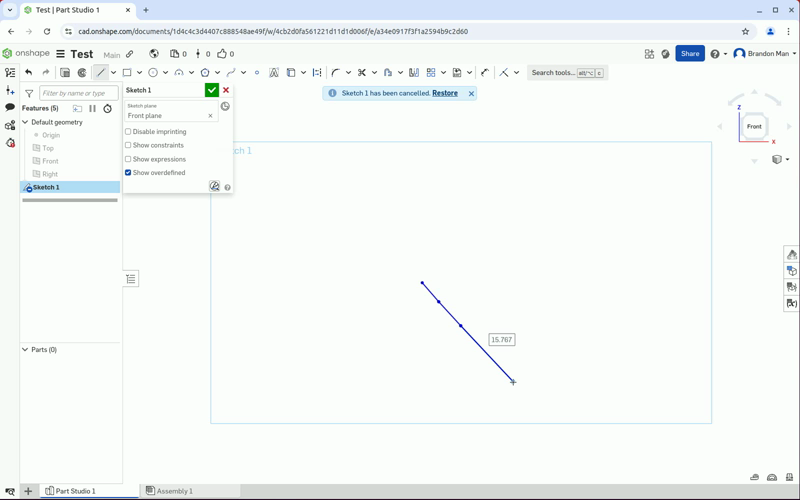
mouse_move(543, 381)
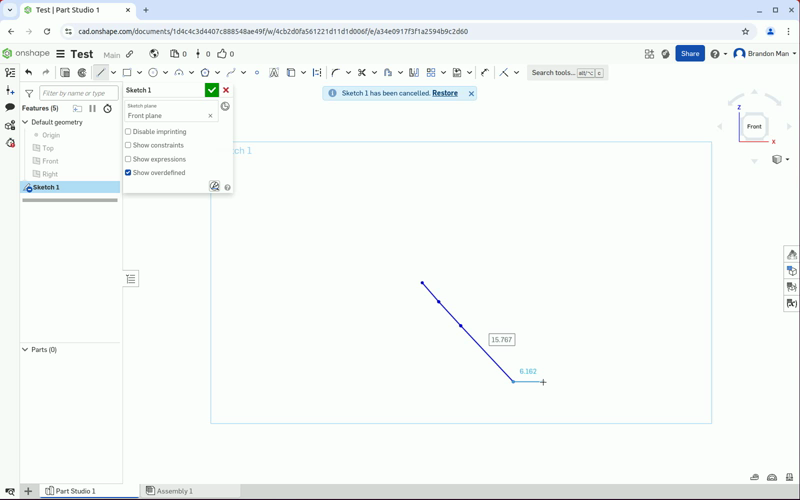
mouse_move(521, 376)
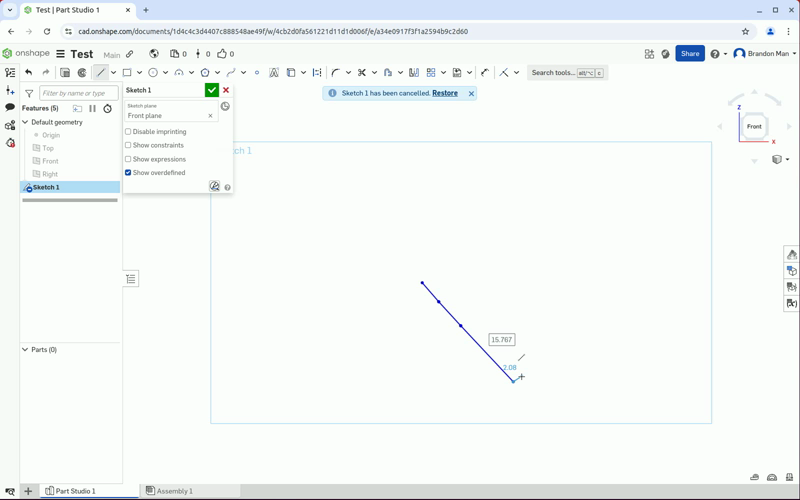
click(521, 376)
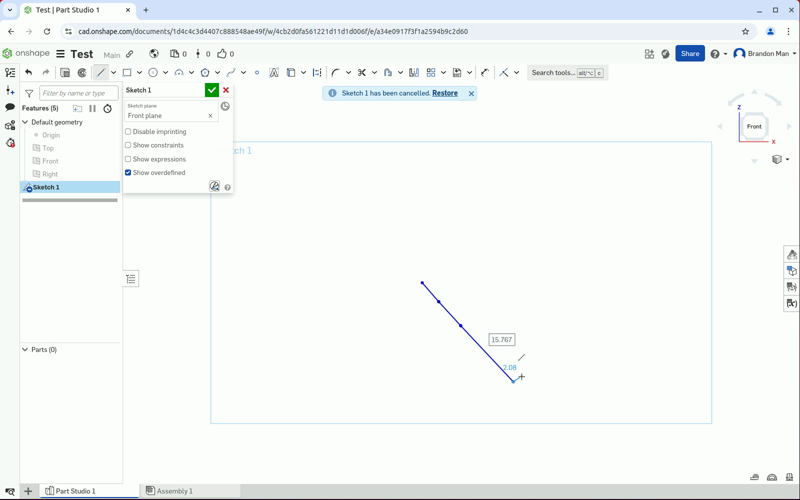
key_up(shift)
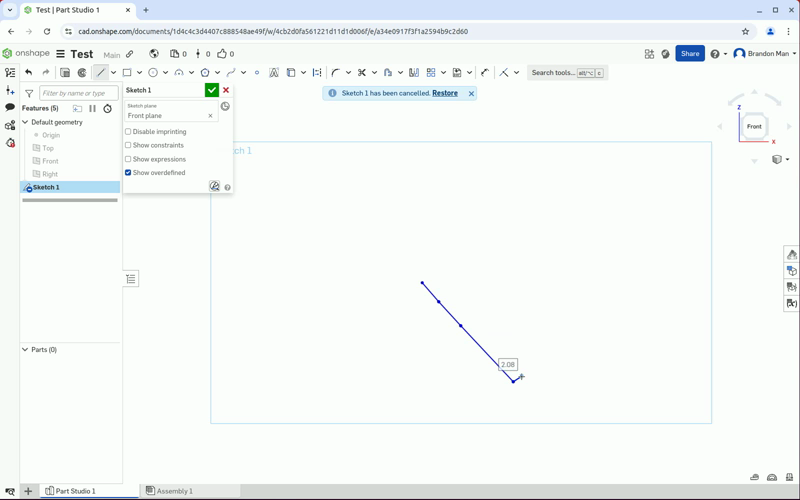
key_down(shift)
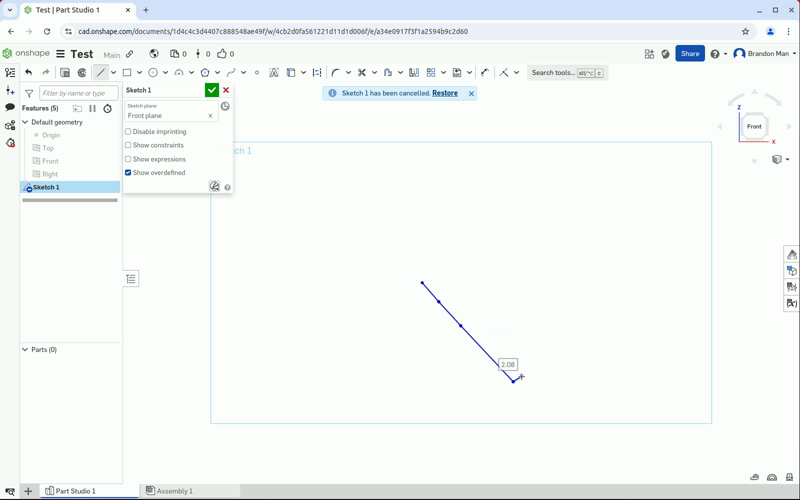
mouse_move(433, 282)
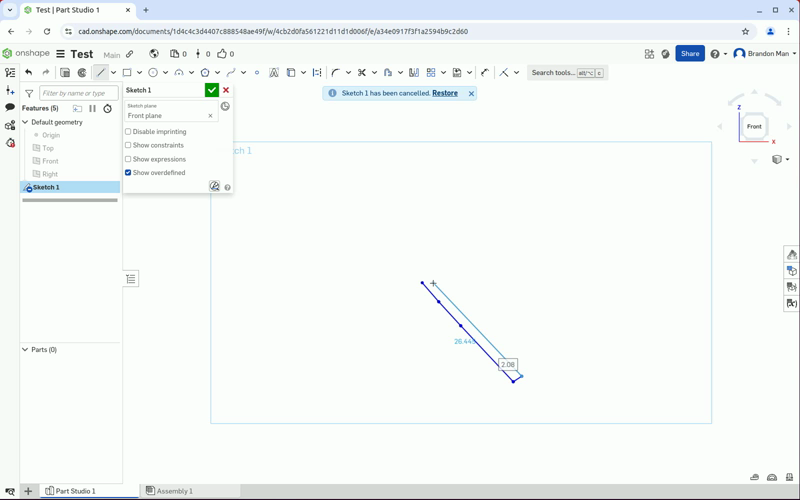
click(433, 282)
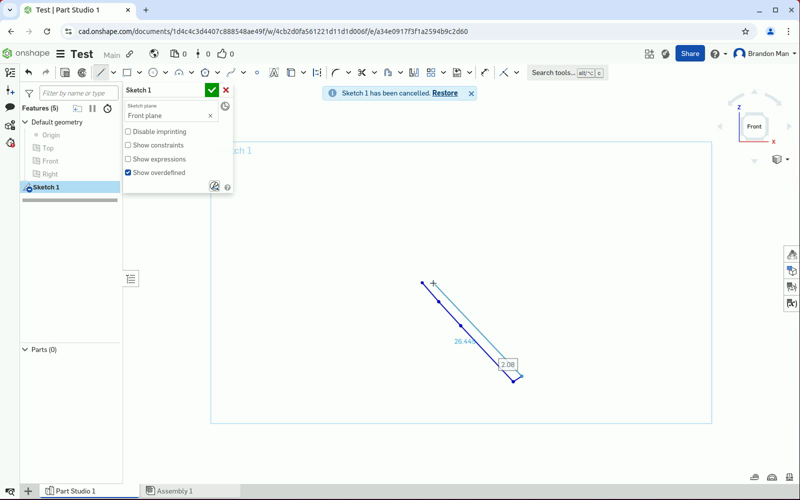
key_up(shift)
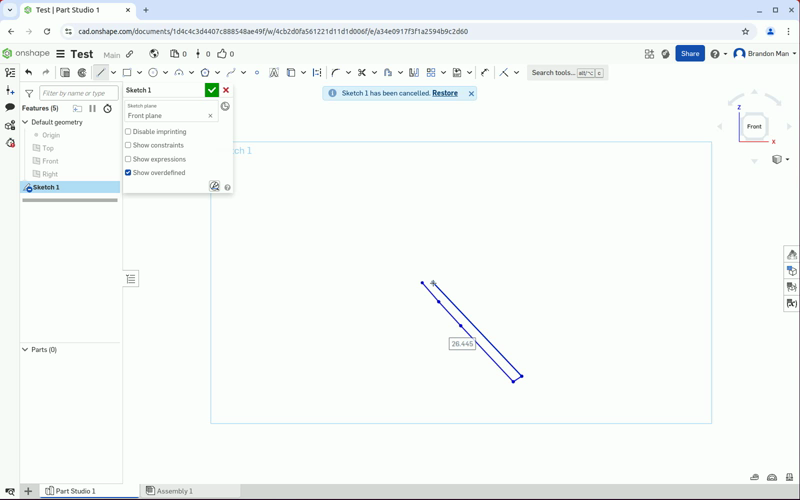
key_down(shift)
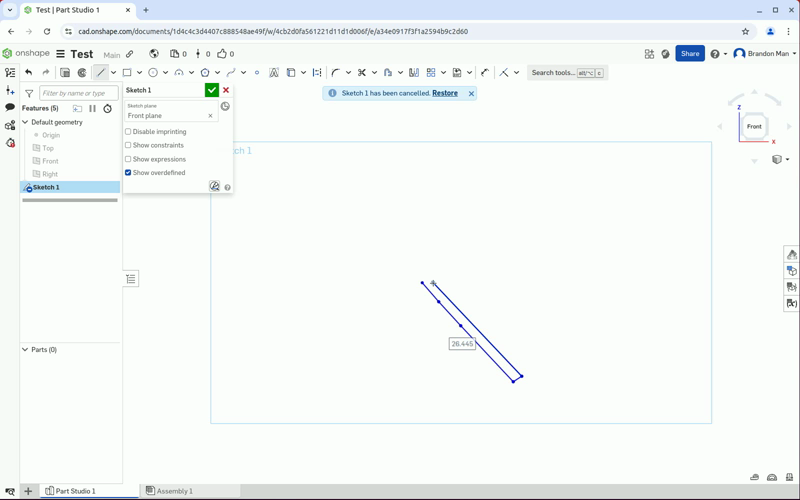
mouse_move(463, 282)
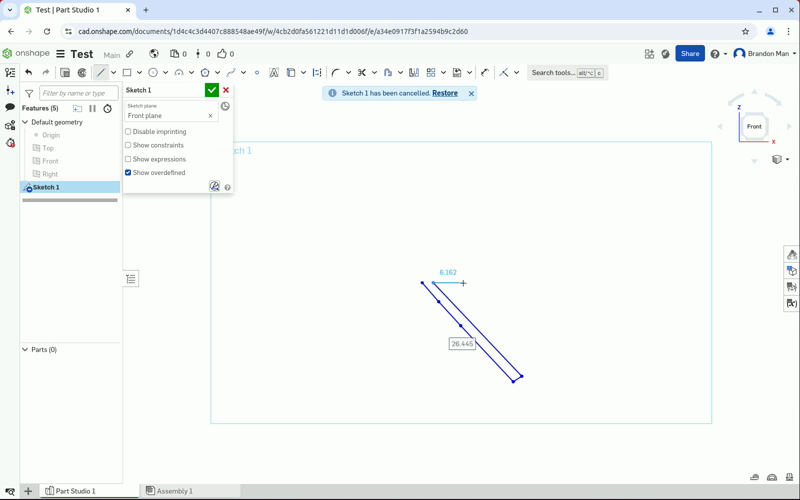
mouse_move(452, 282)
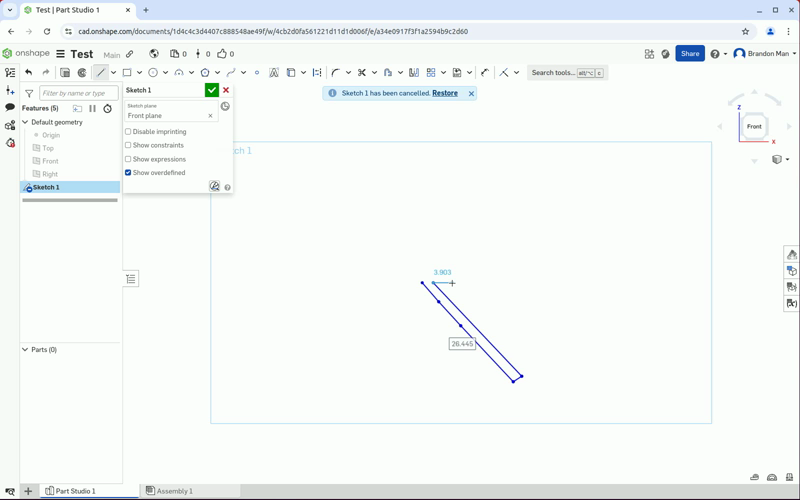
click(452, 282)
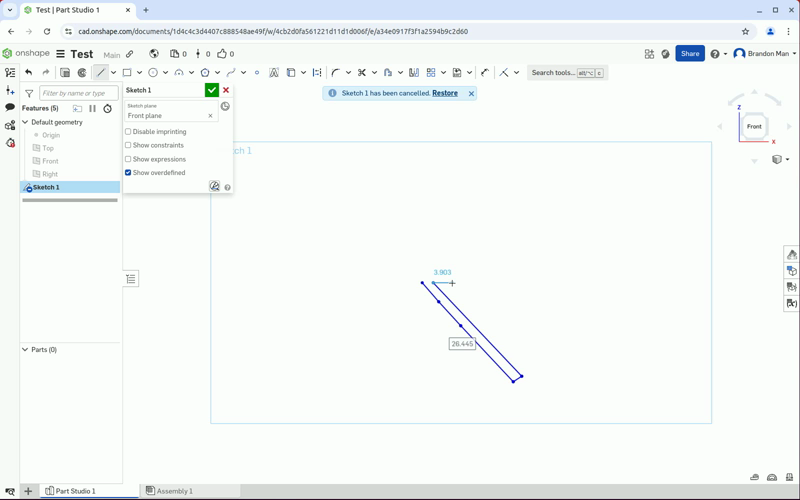
key_up(shift)
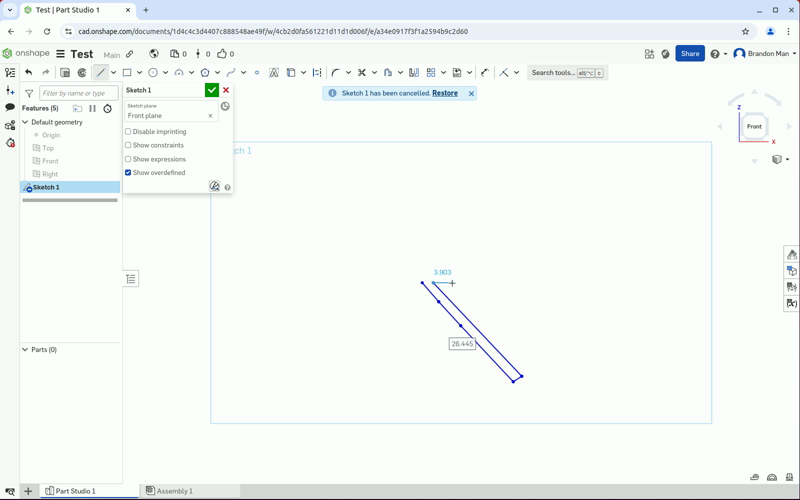
key_down(shift)
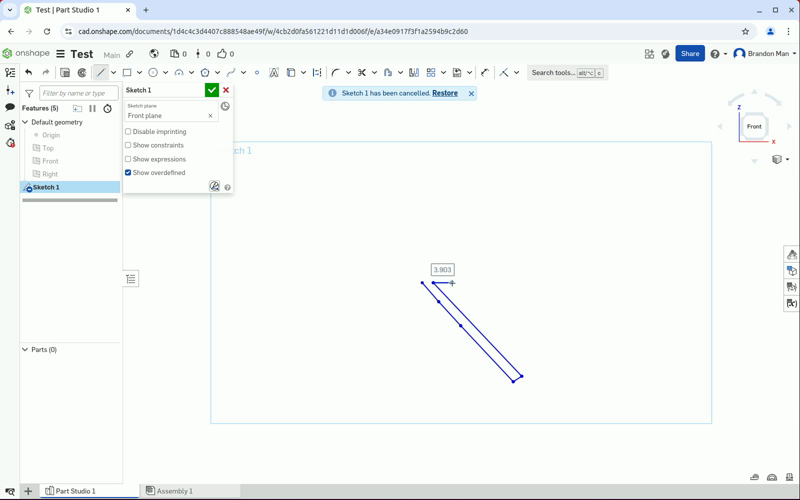
mouse_move(482, 282)
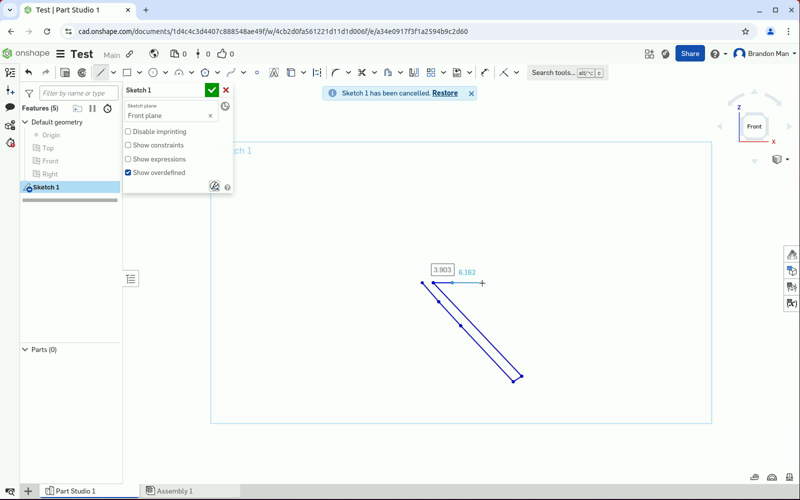
mouse_move(452, 271)
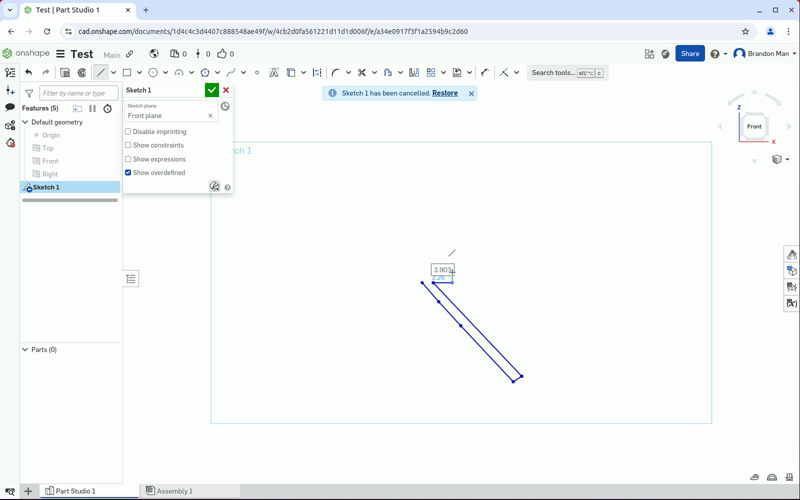
click(452, 271)
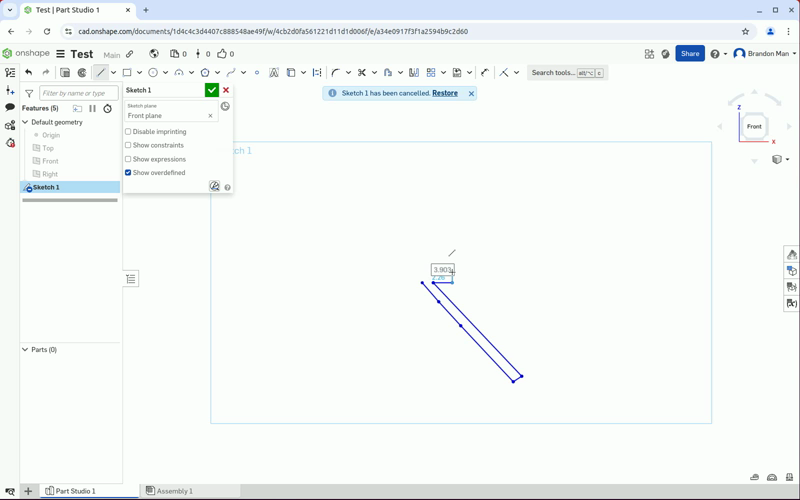
key_up(shift)
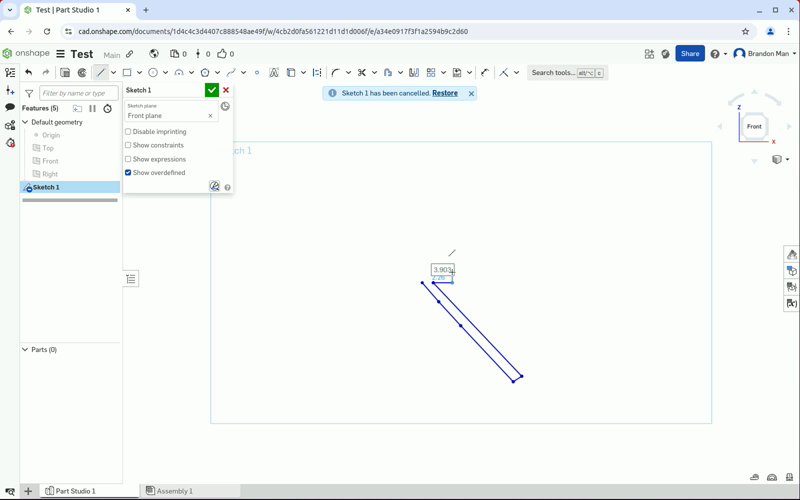
key_down(shift)
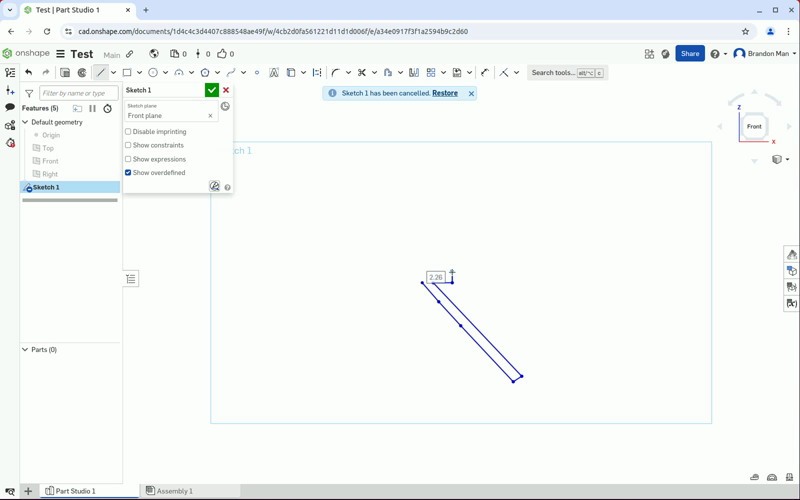
mouse_move(482, 271)
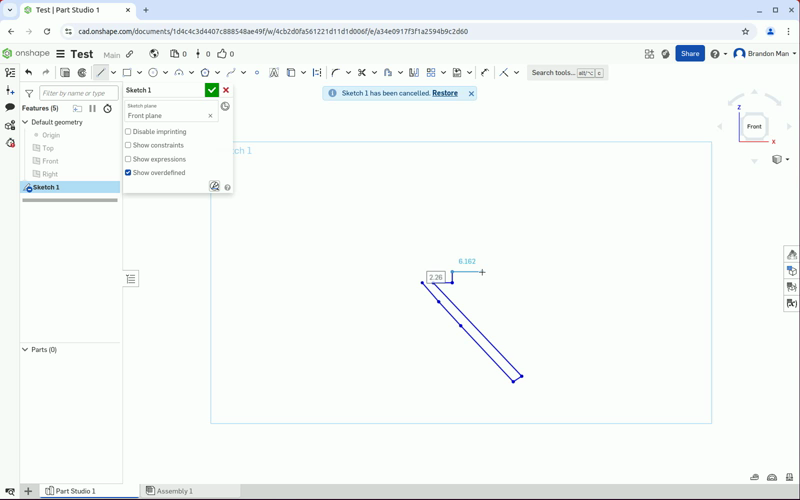
mouse_move(422, 271)
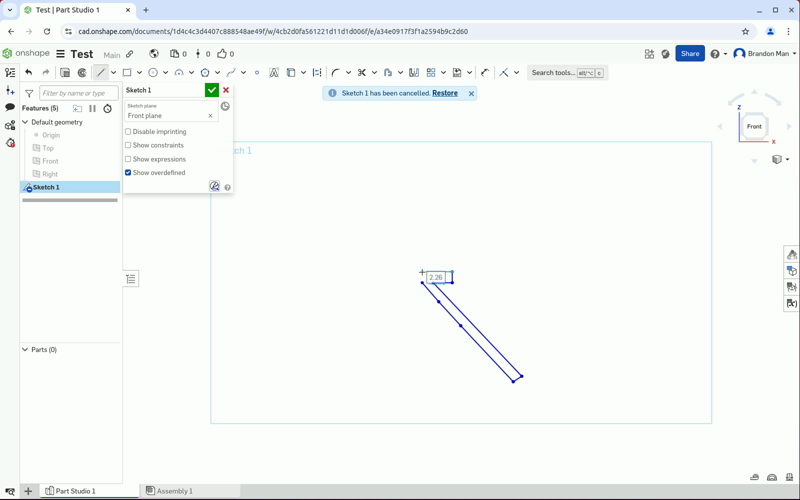
click(422, 271)
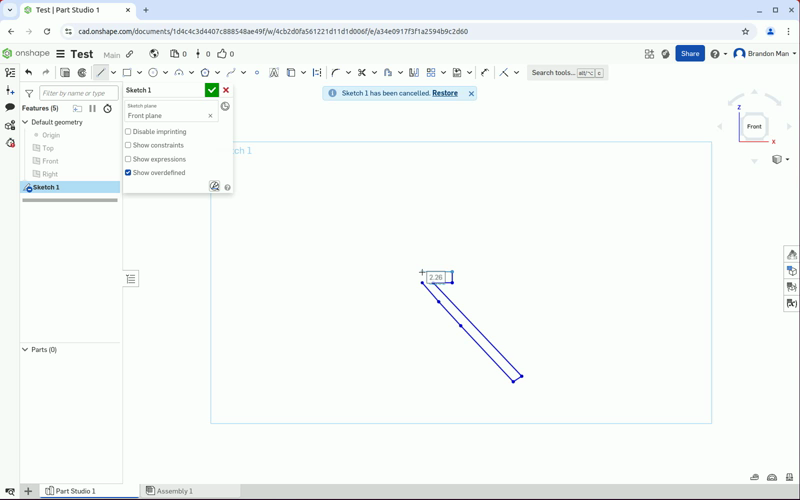
key_up(shift)
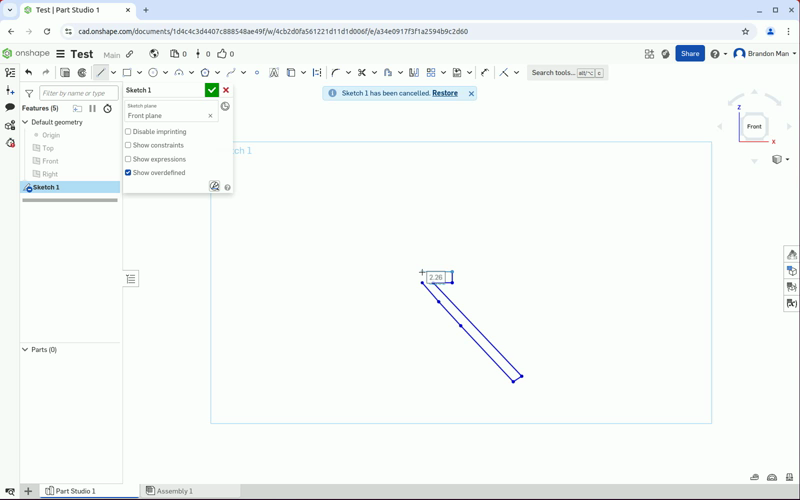
mouse_move(452, 271)
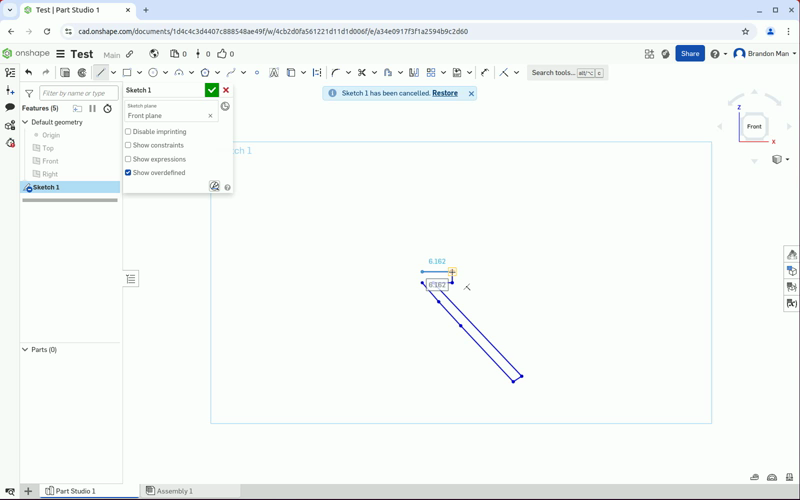
key_down(shift)
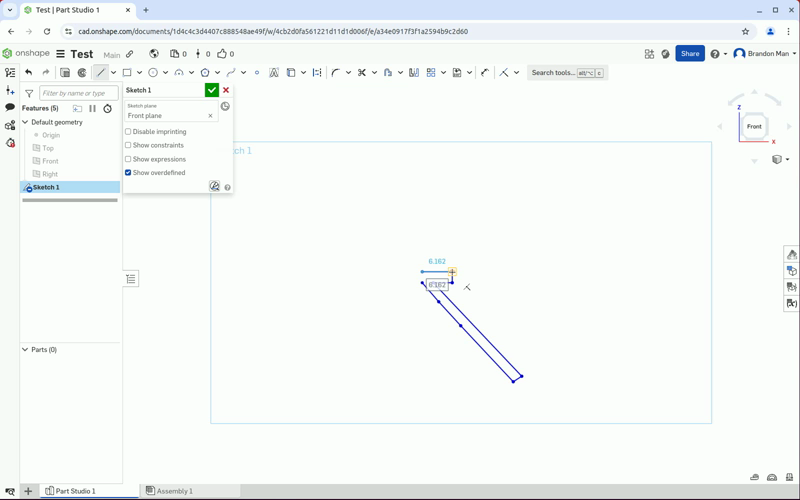
mouse_move(422, 282)
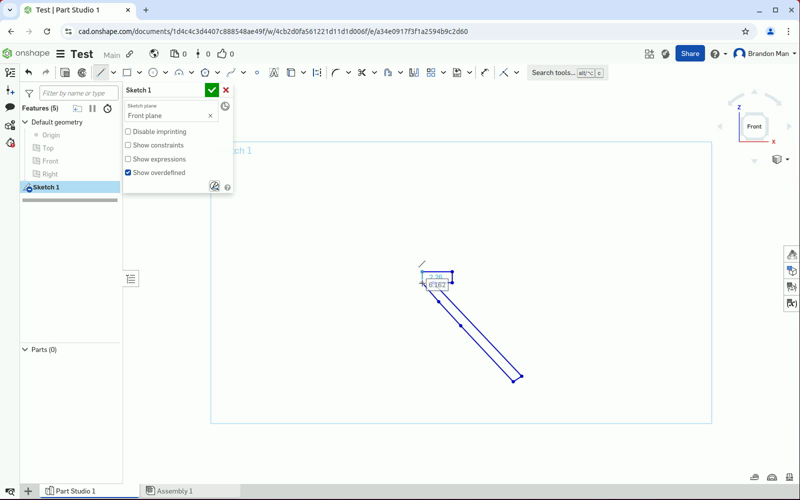
key_up(shift)
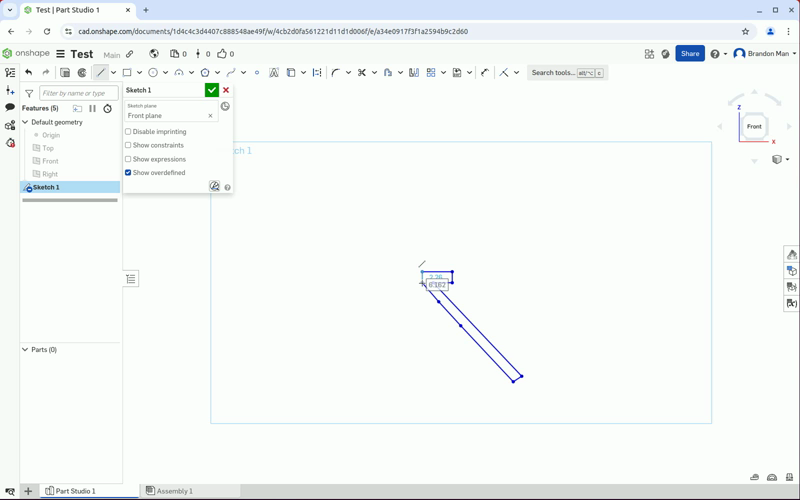
click(422, 282)
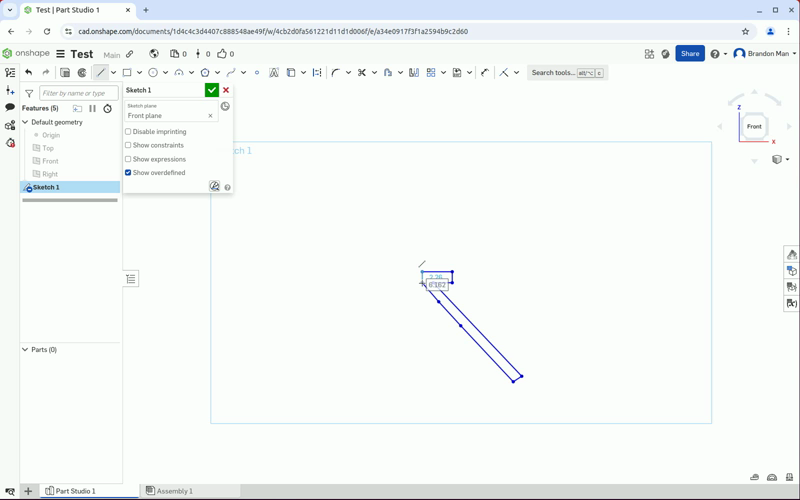
key(esc)
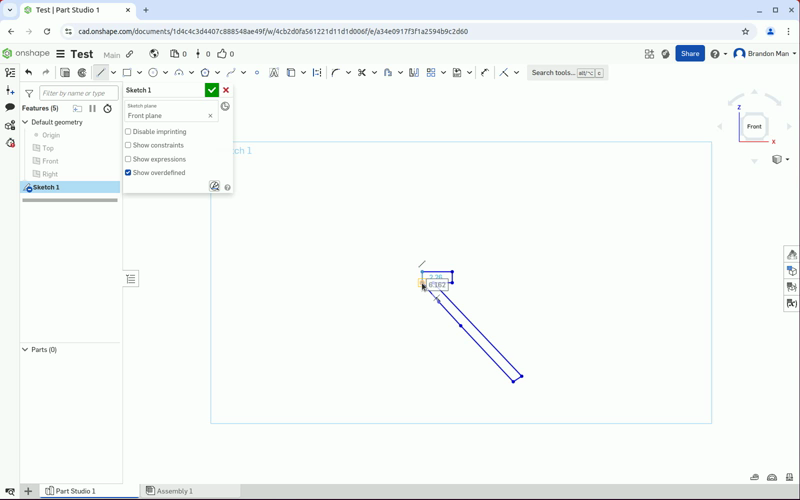
key(c)
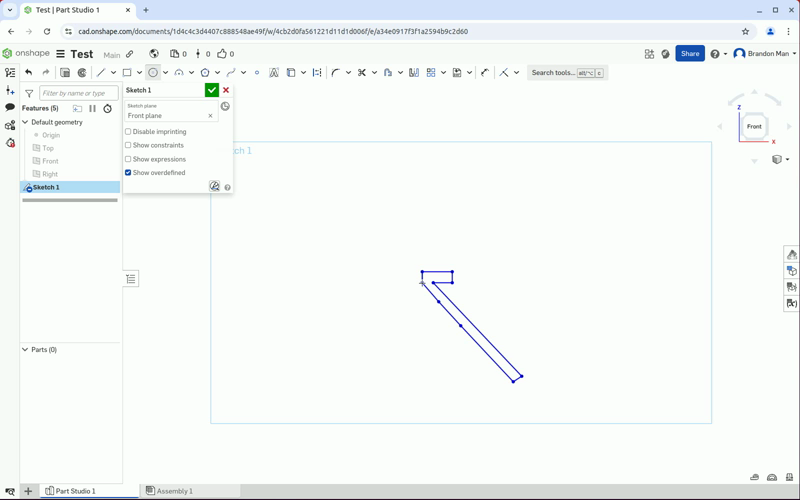
key_down(shift)
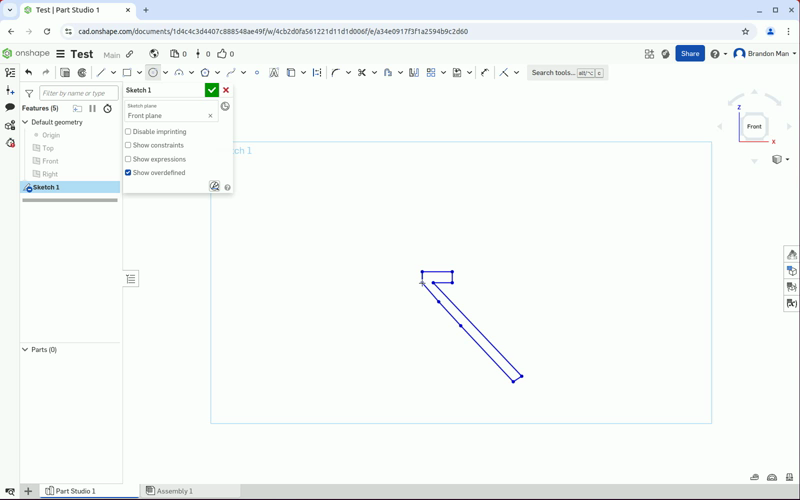
mouse_move(461, 319)
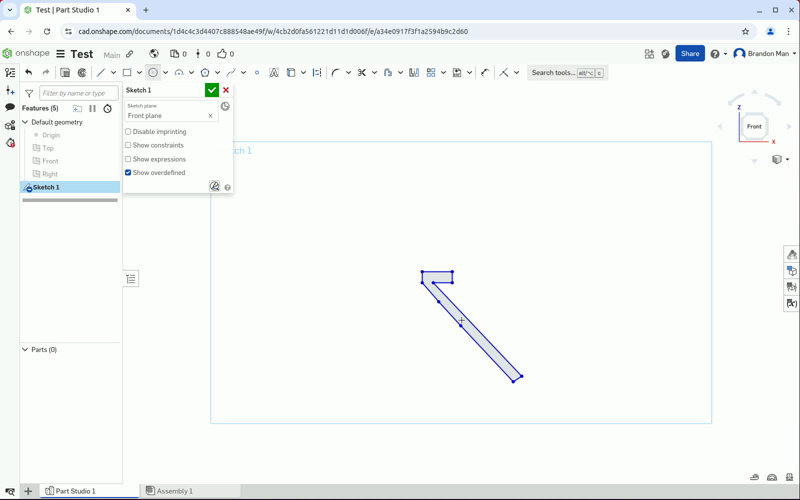
click(461, 319)
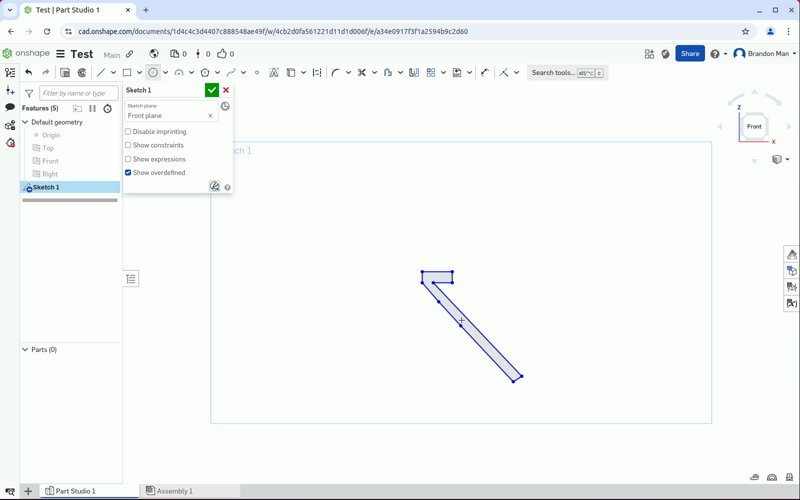
key_up(shift)
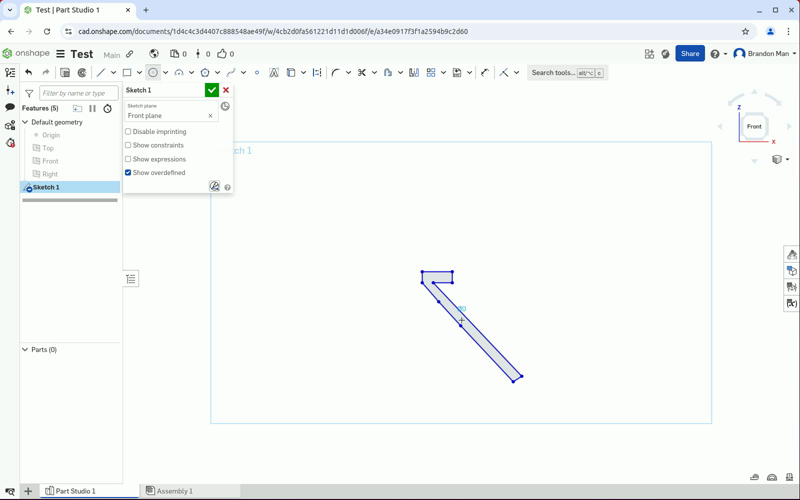
mouse_move(462, 319)
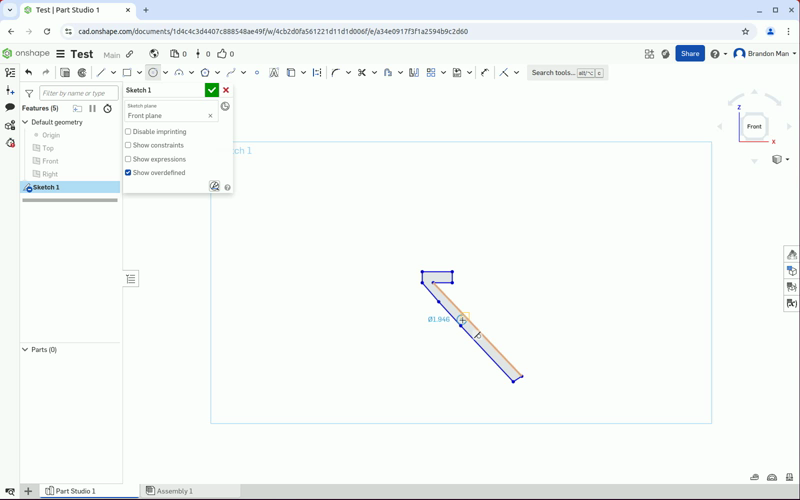
scroll(6)
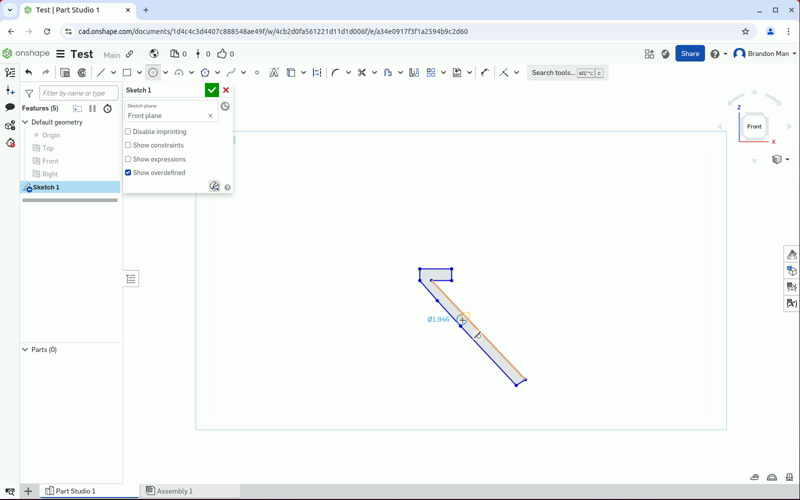
scroll(6)
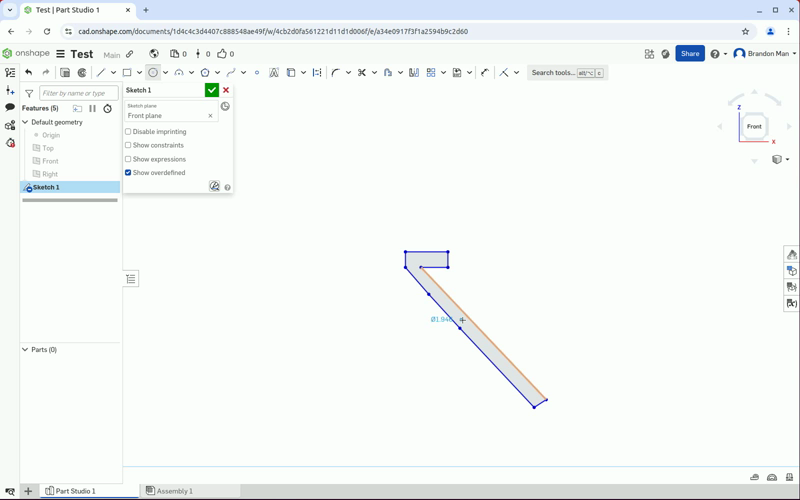
scroll(6)
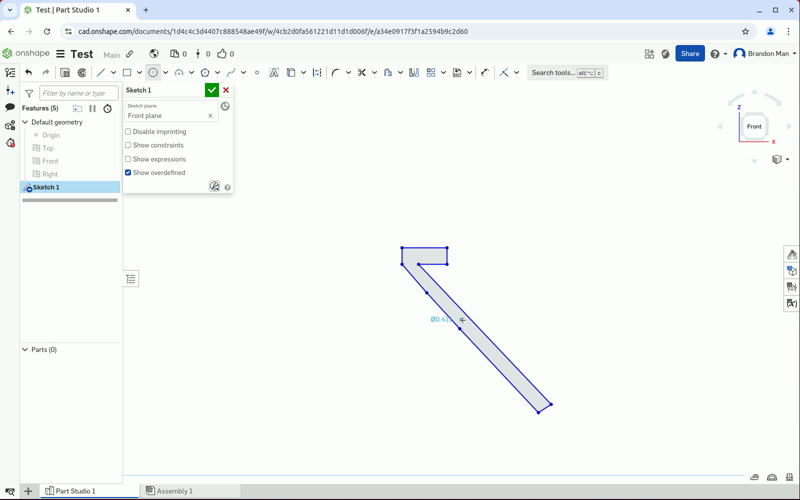
scroll(6)
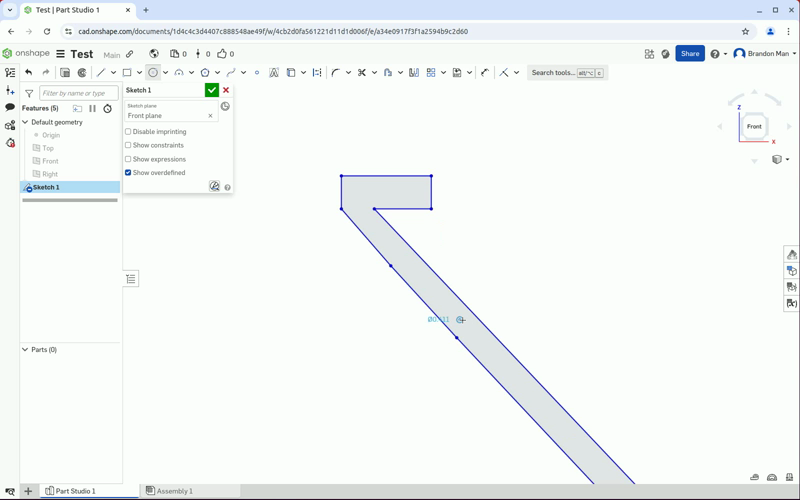
scroll(6)
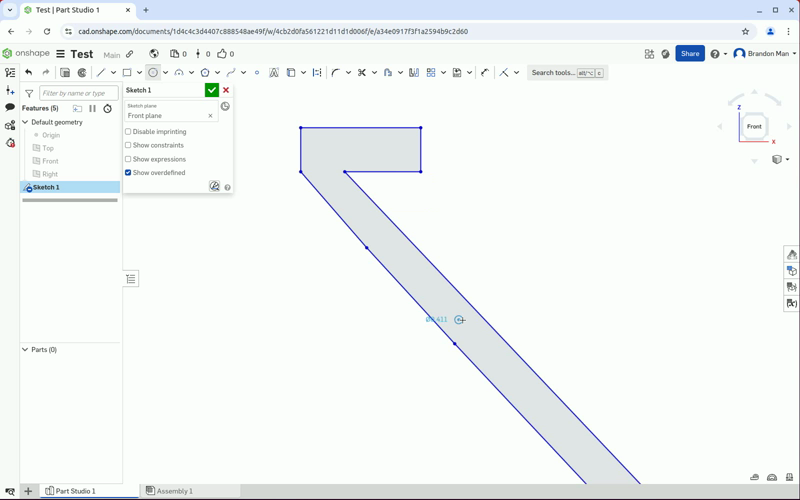
scroll(6)
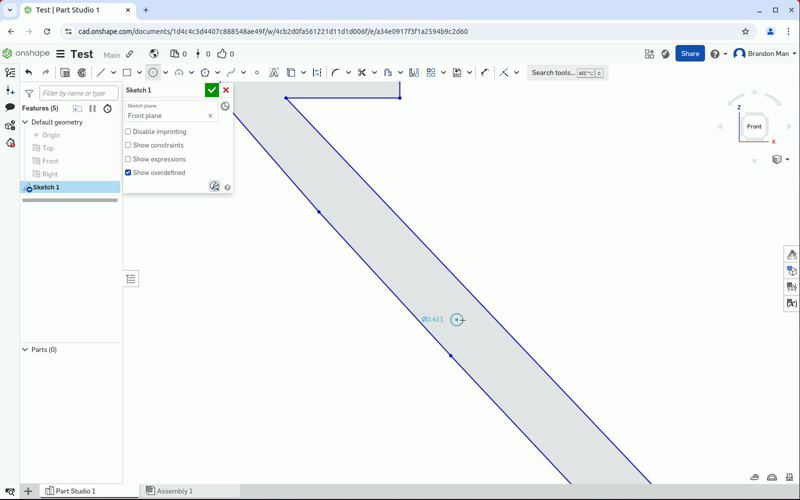
scroll(6)
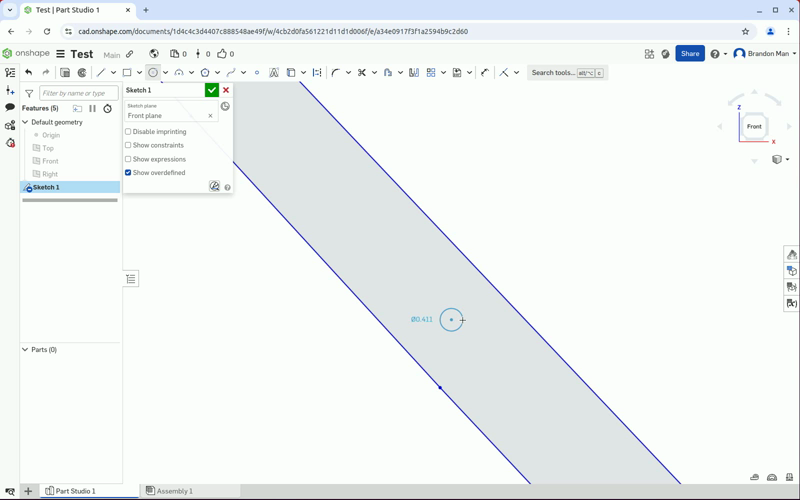
click(462, 319)
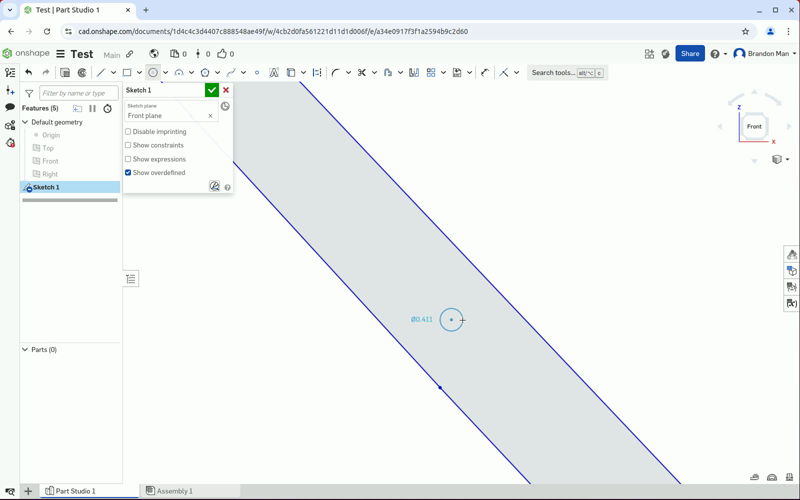
scroll(-6)
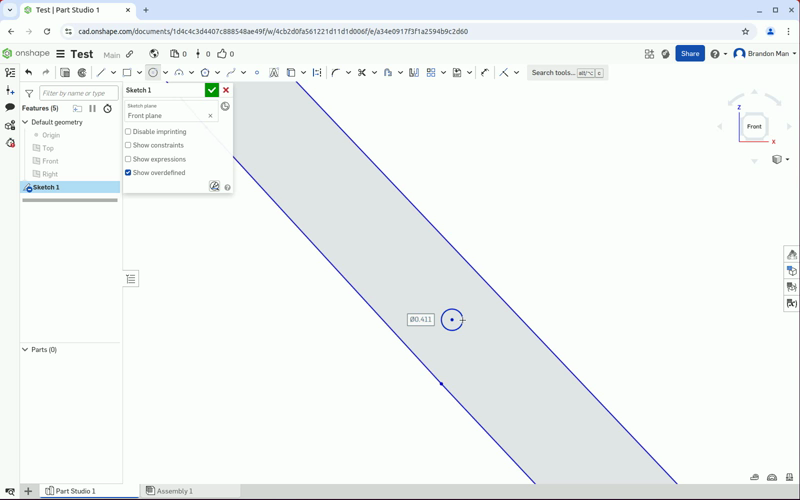
scroll(-6)
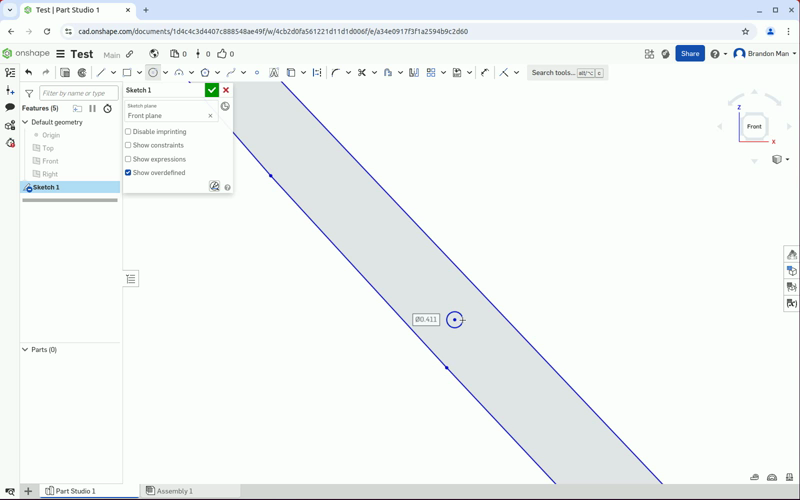
scroll(-6)
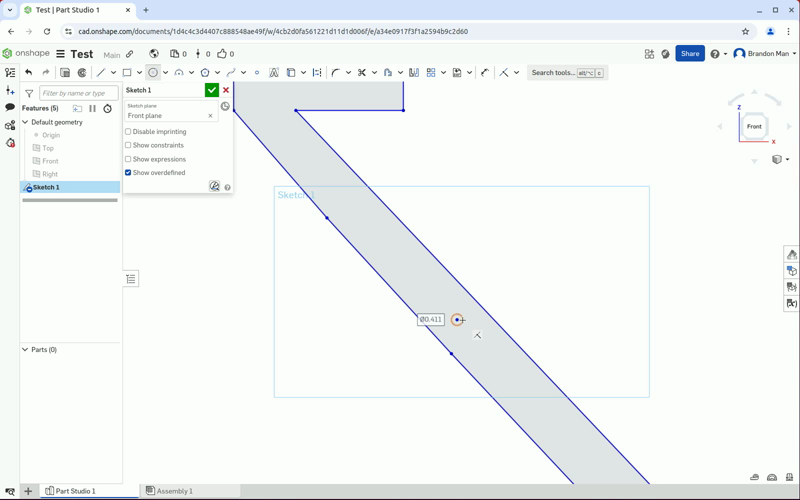
scroll(-6)
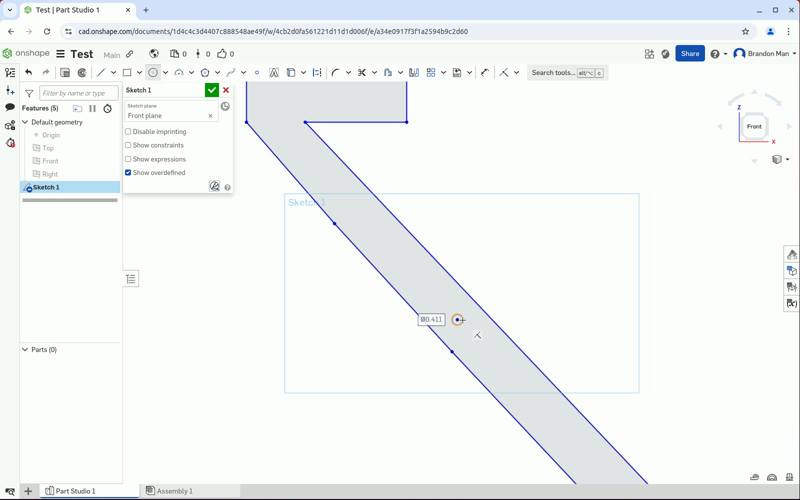
scroll(-6)
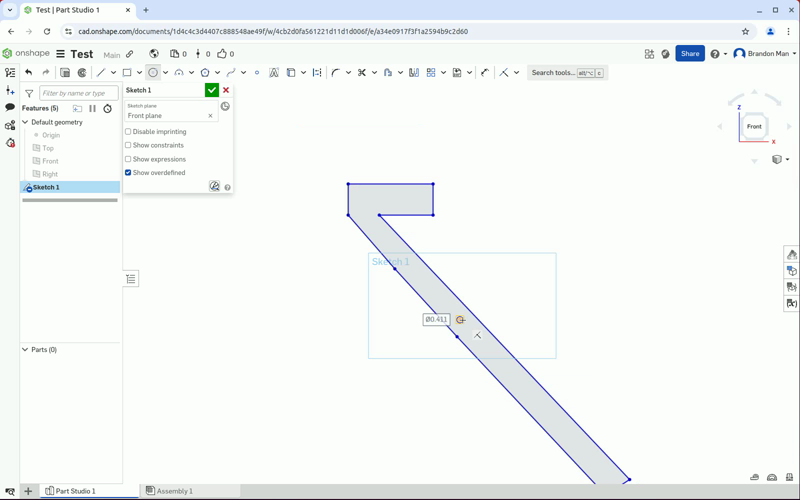
scroll(-6)
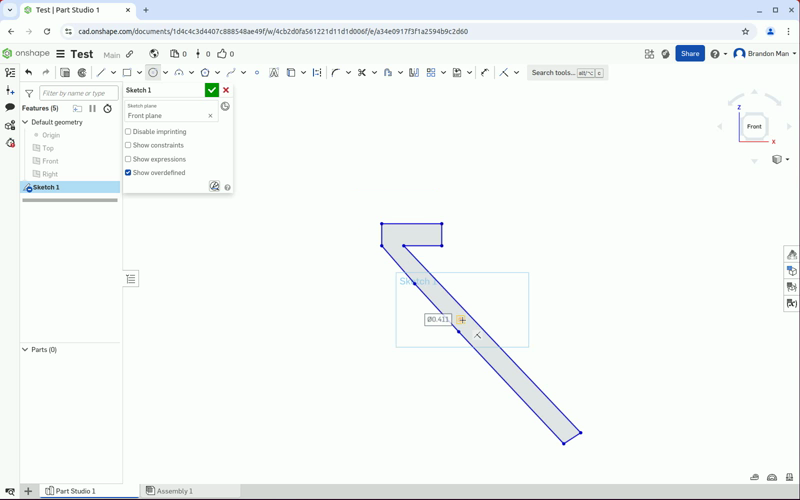
scroll(-6)
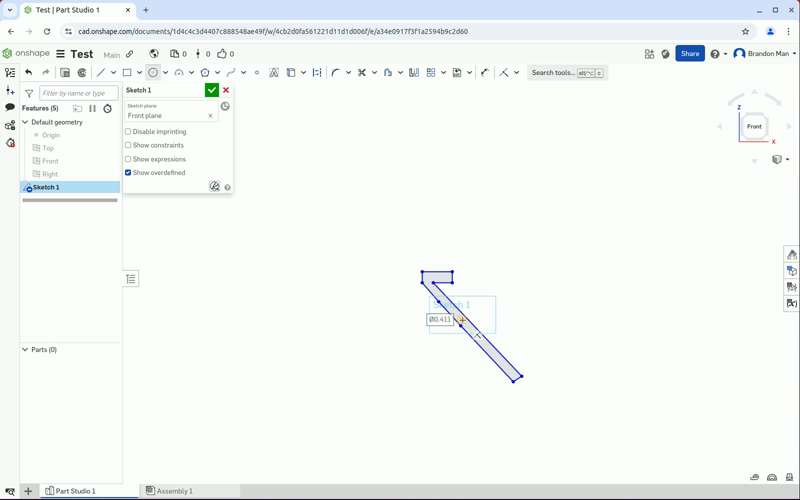
key(esc)
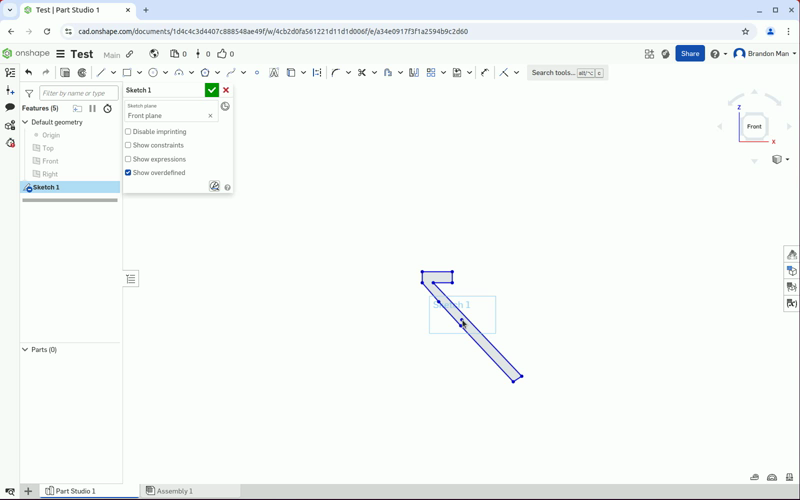
key(c)
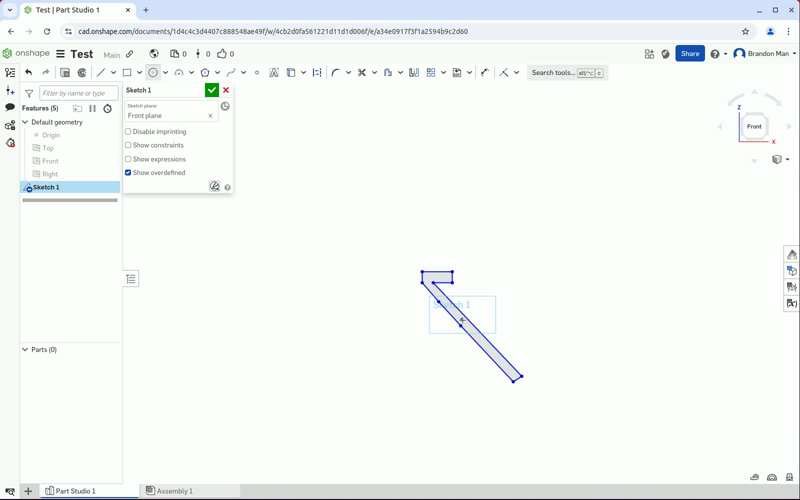
key_down(shift)
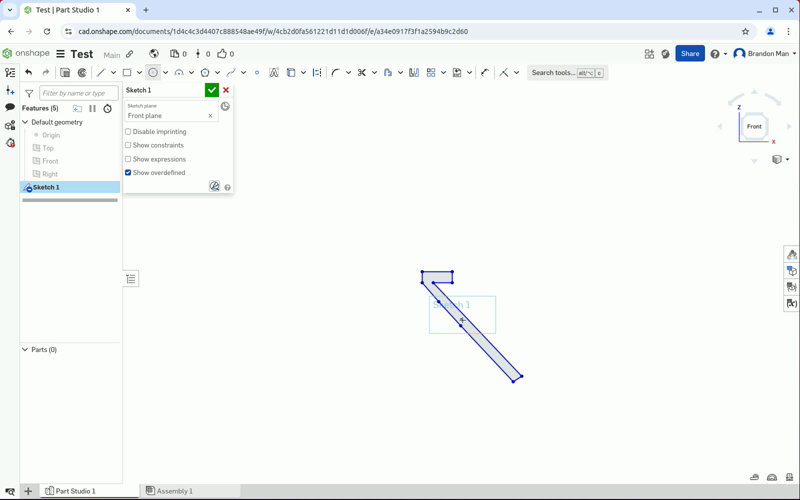
mouse_move(496, 357)
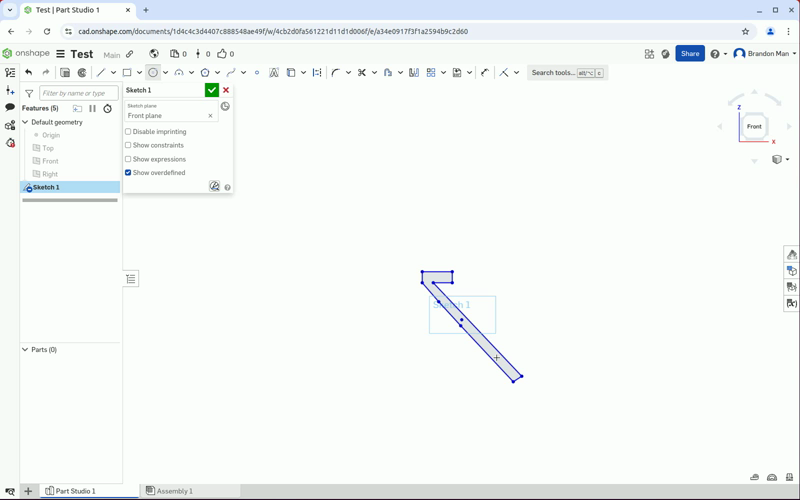
click(496, 357)
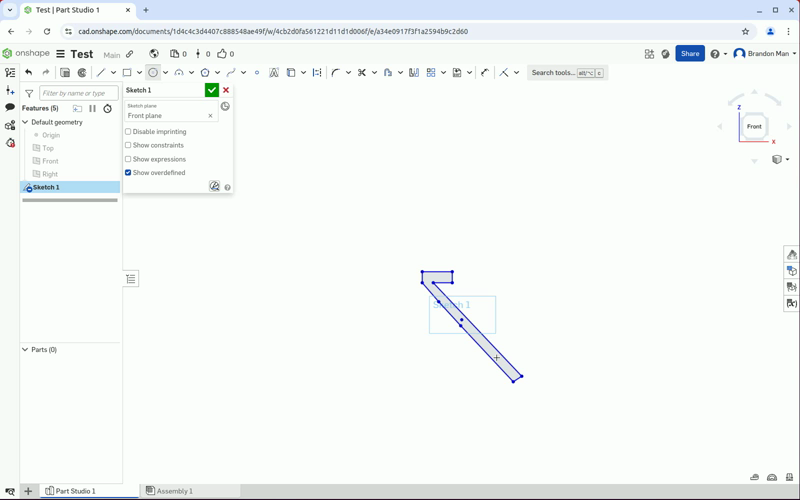
key_up(shift)
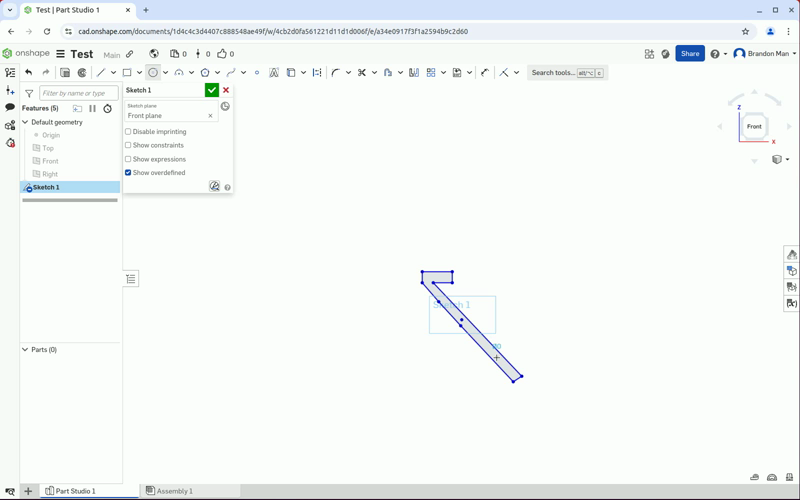
mouse_move(497, 357)
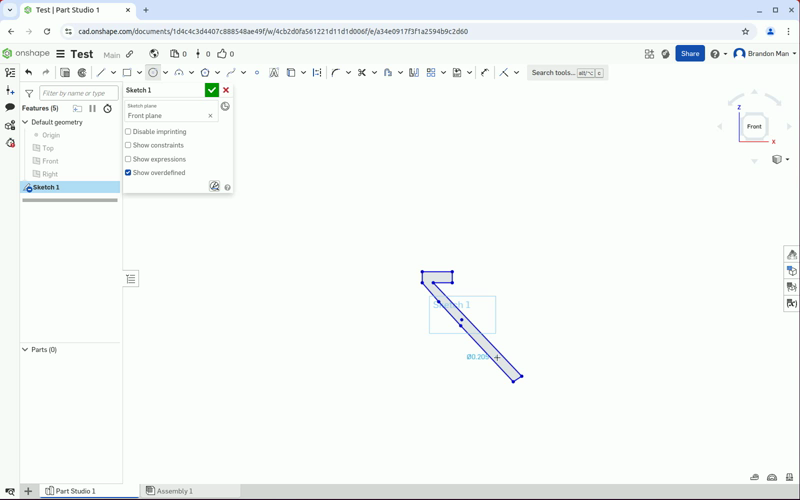
scroll(6)
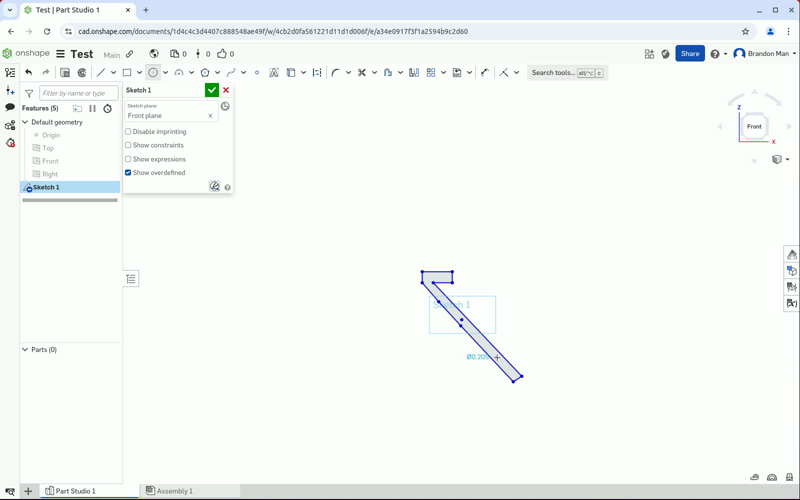
scroll(6)
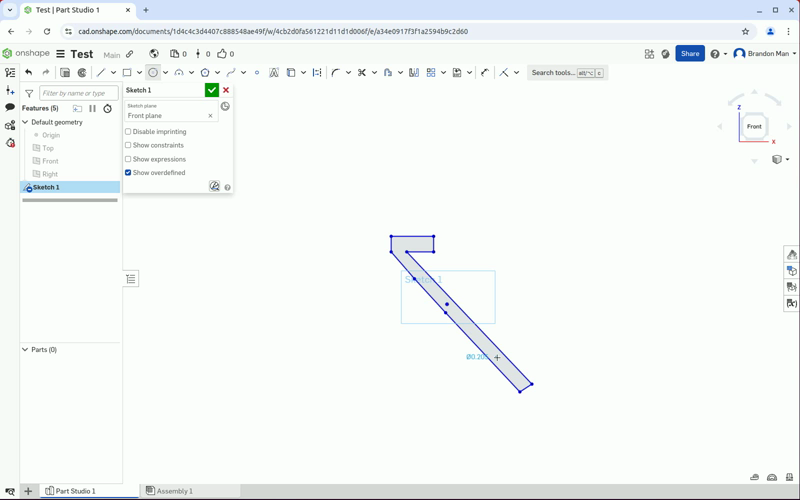
scroll(6)
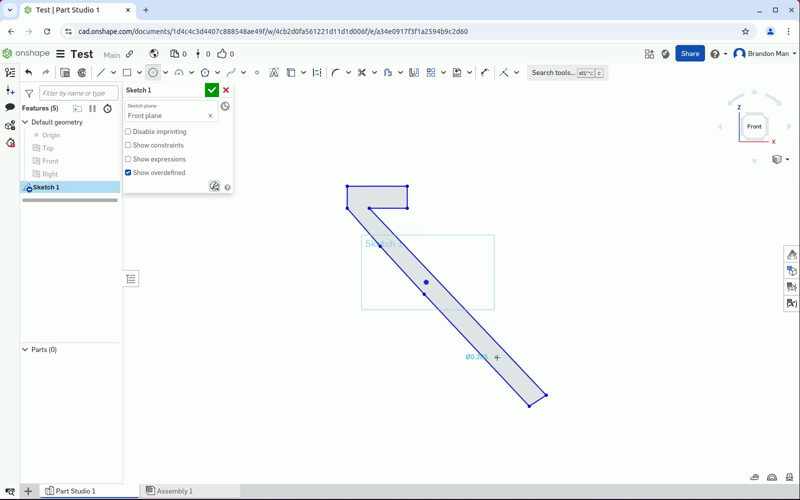
scroll(6)
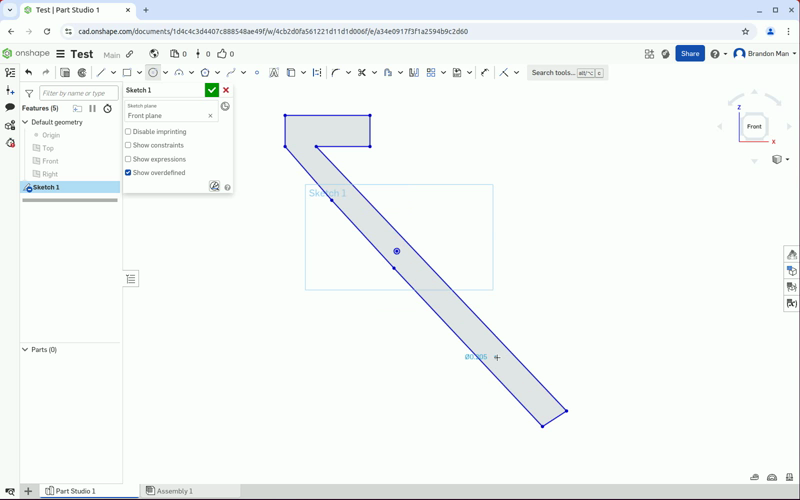
scroll(6)
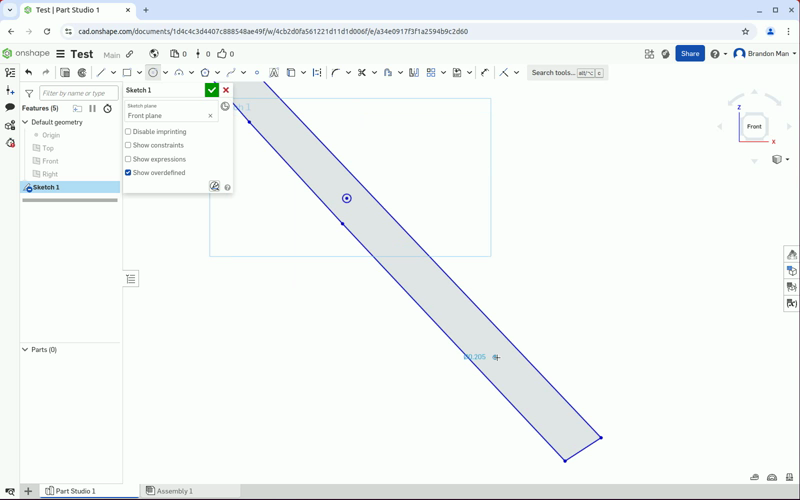
scroll(6)
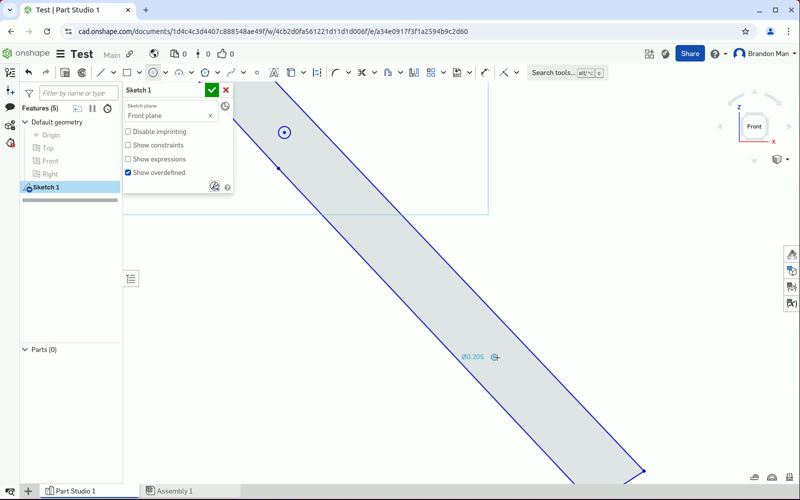
scroll(6)
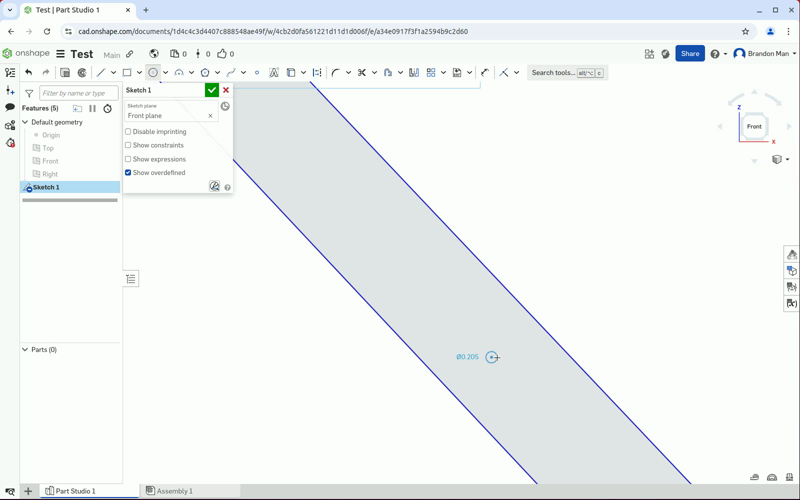
click(497, 357)
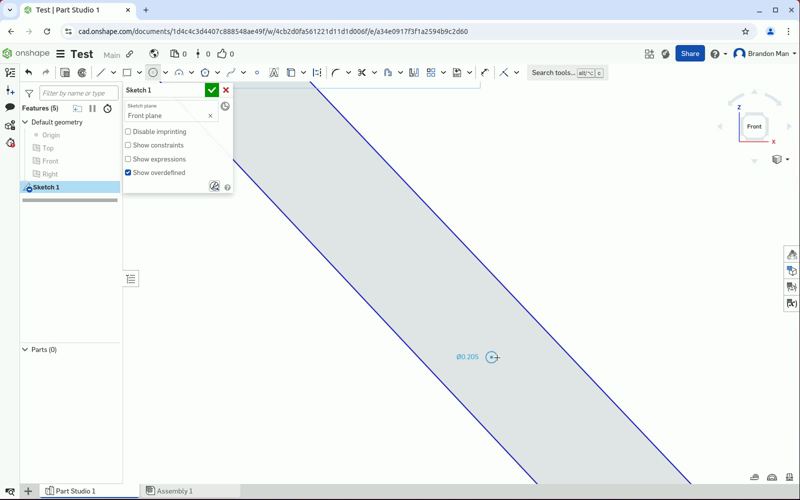
scroll(-6)
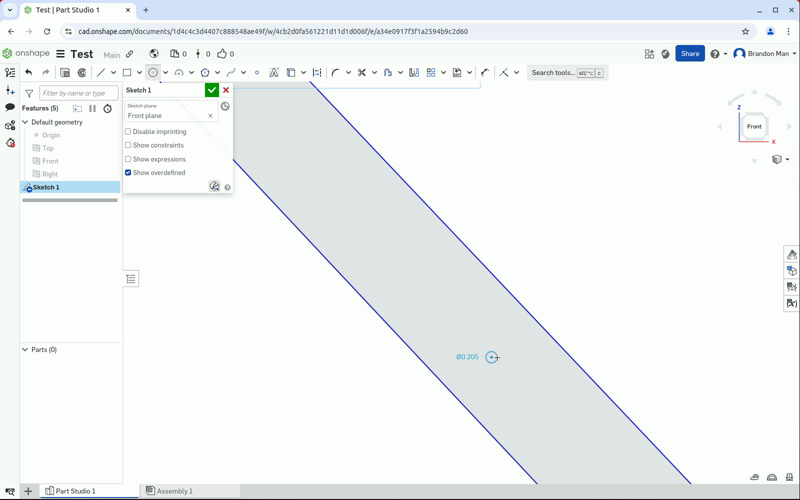
scroll(-6)
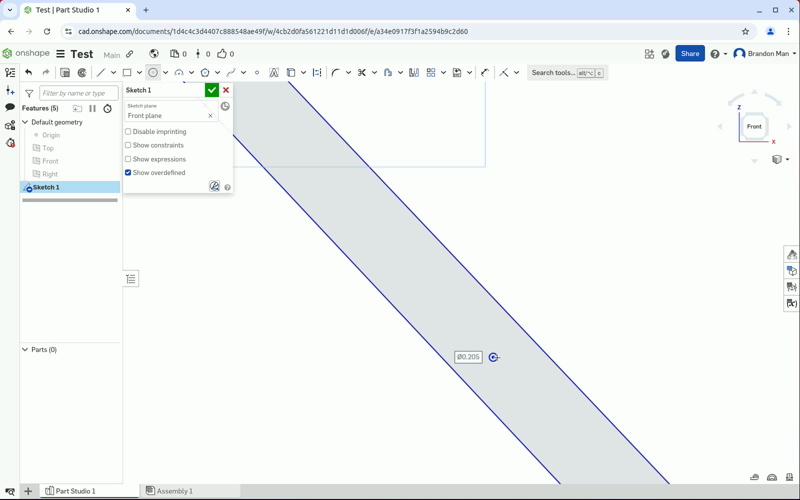
scroll(-6)
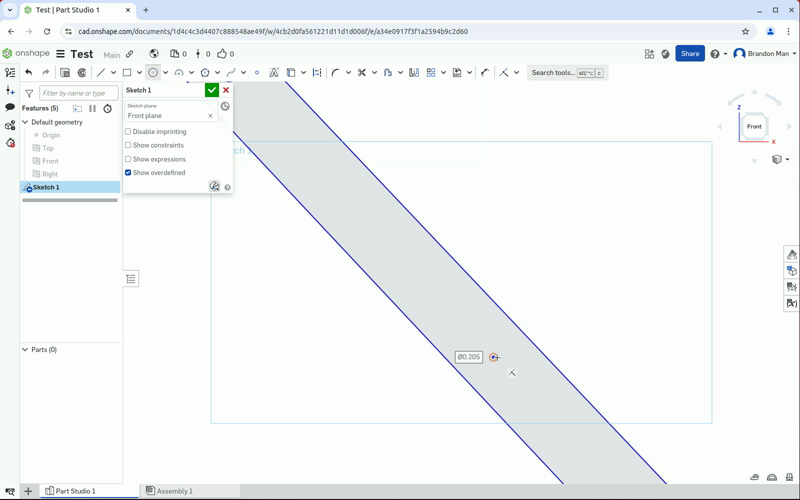
scroll(-6)
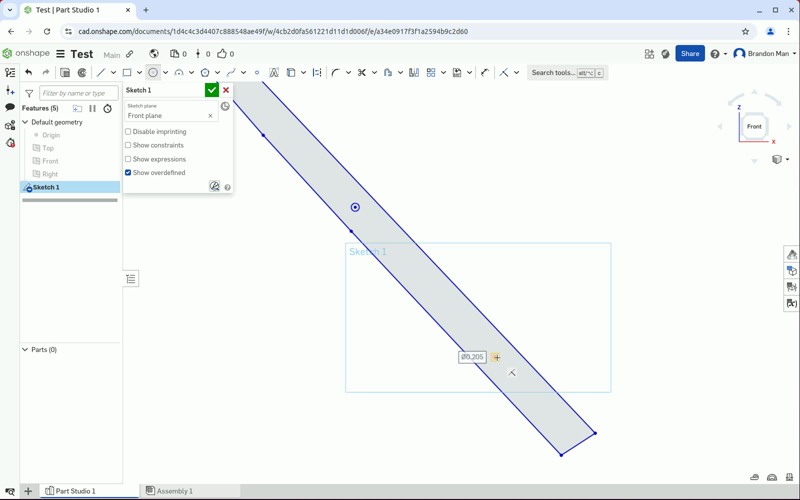
scroll(-6)
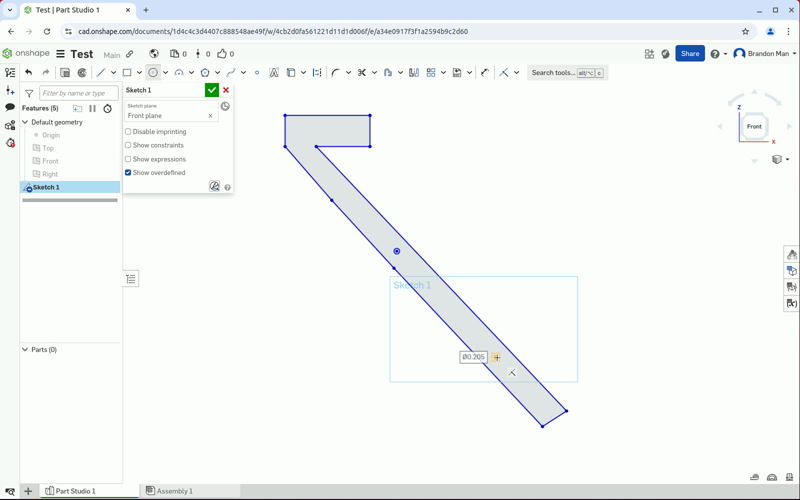
scroll(-6)
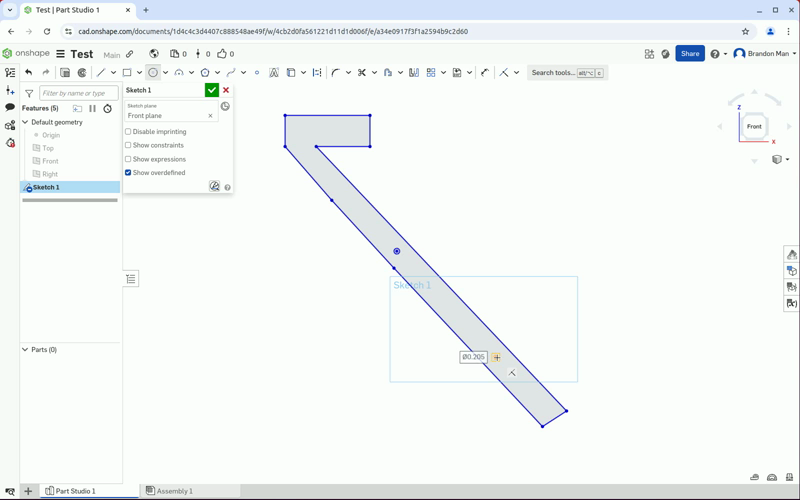
scroll(-6)
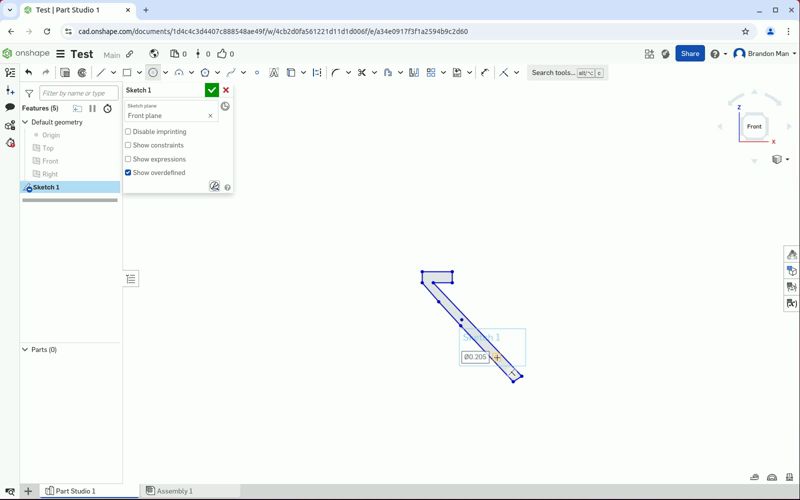
key(esc)
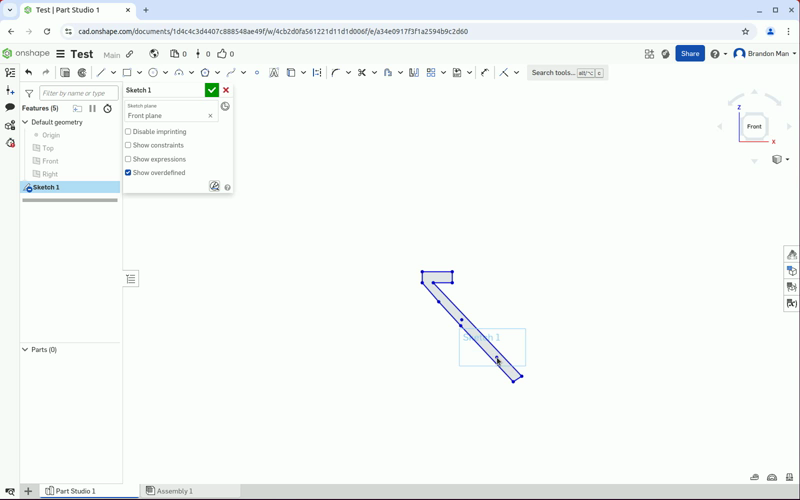
mouse_move(481, 345)
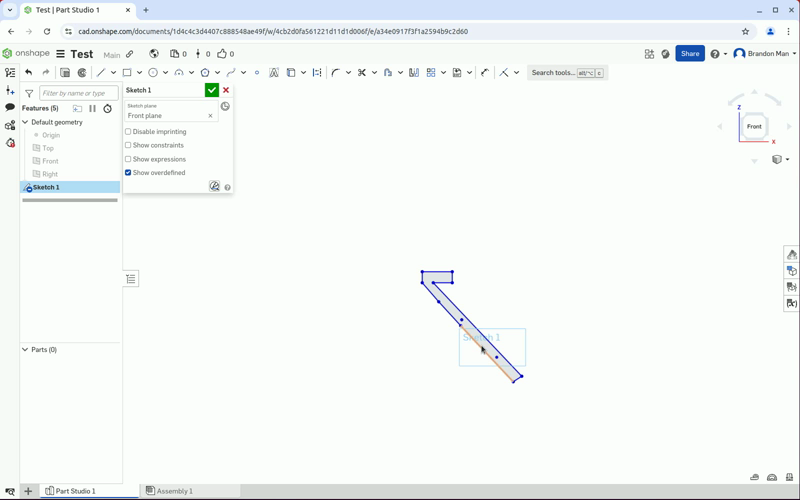
scroll(6)
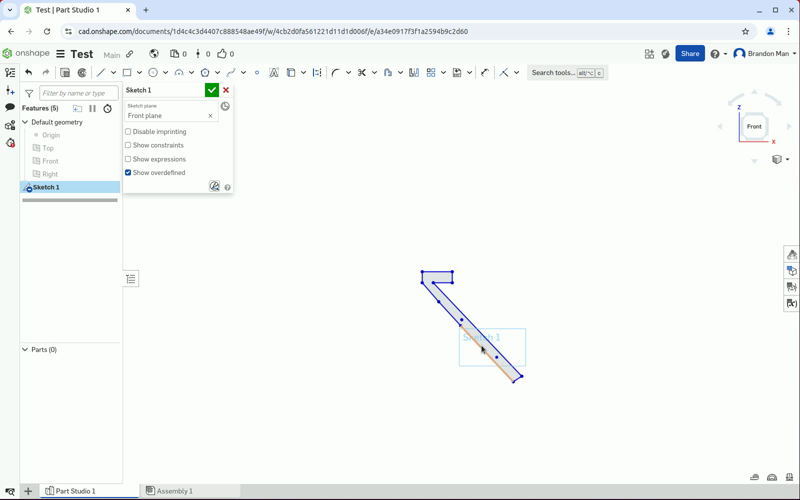
scroll(6)
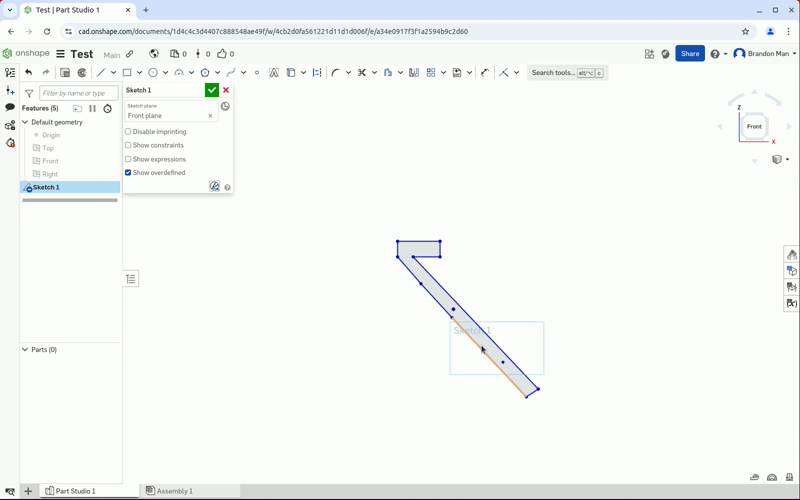
scroll(6)
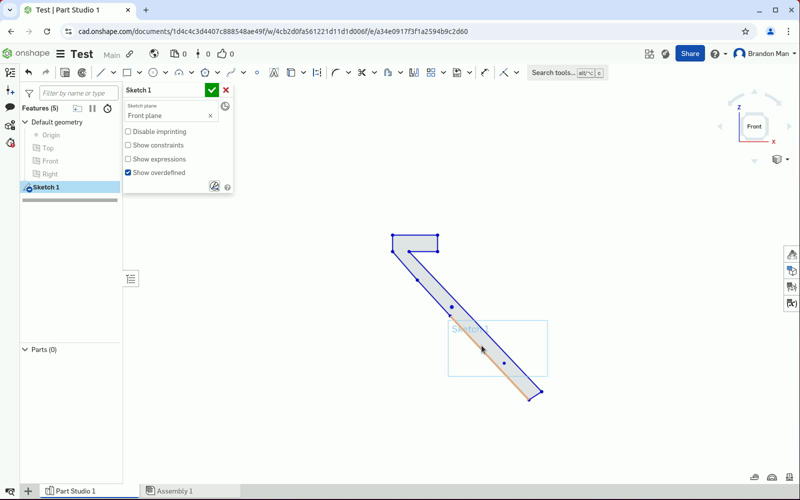
scroll(6)
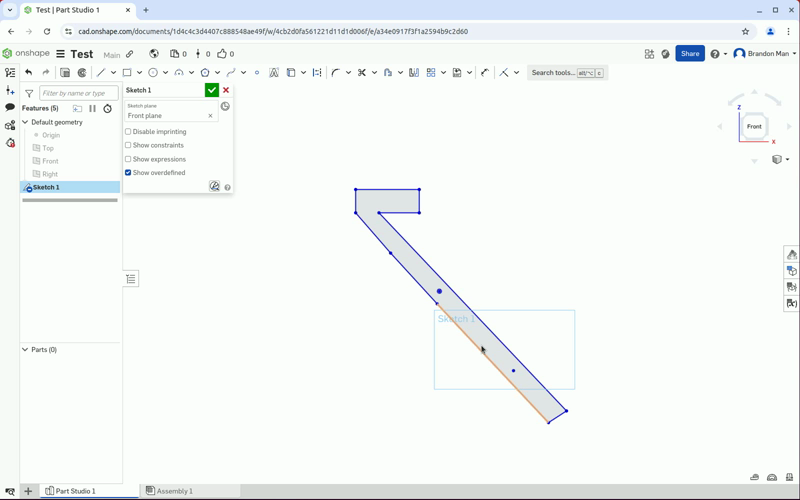
scroll(6)
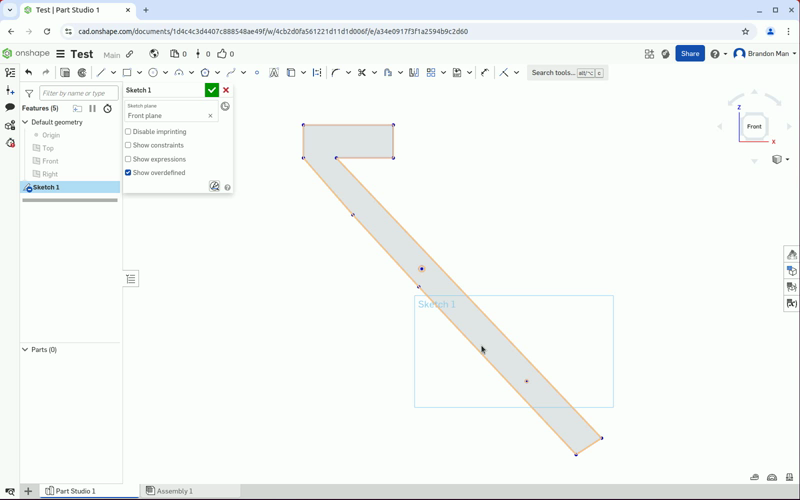
scroll(6)
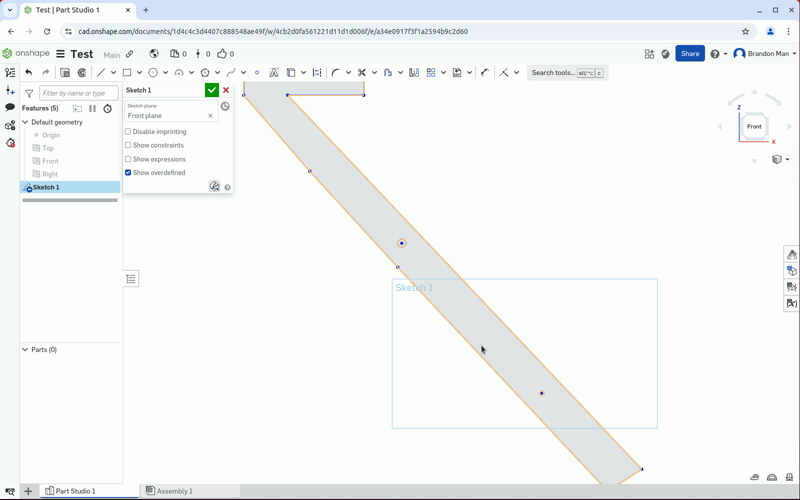
scroll(6)
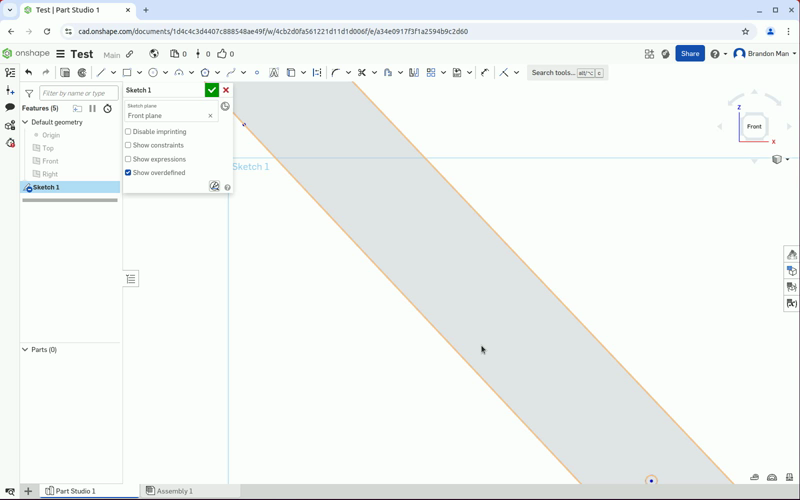
click(481, 345)
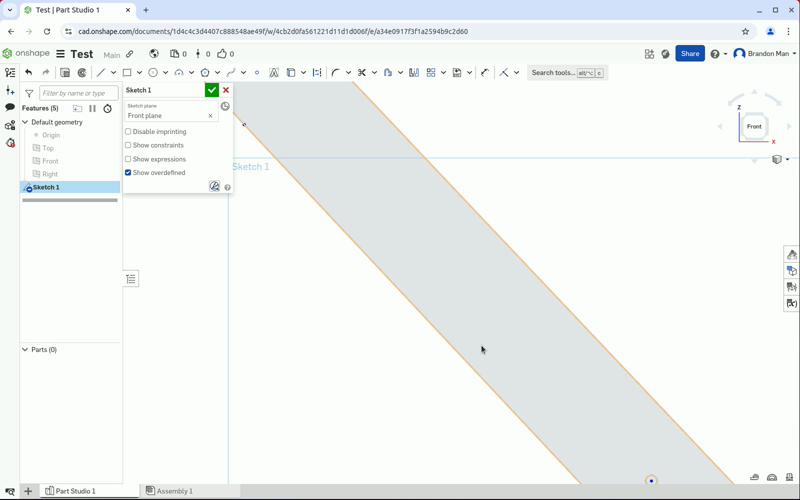
scroll(-6)
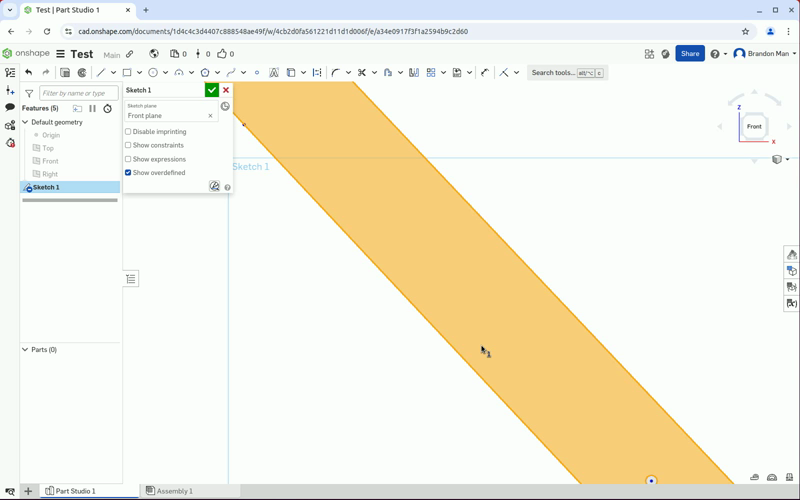
scroll(-6)
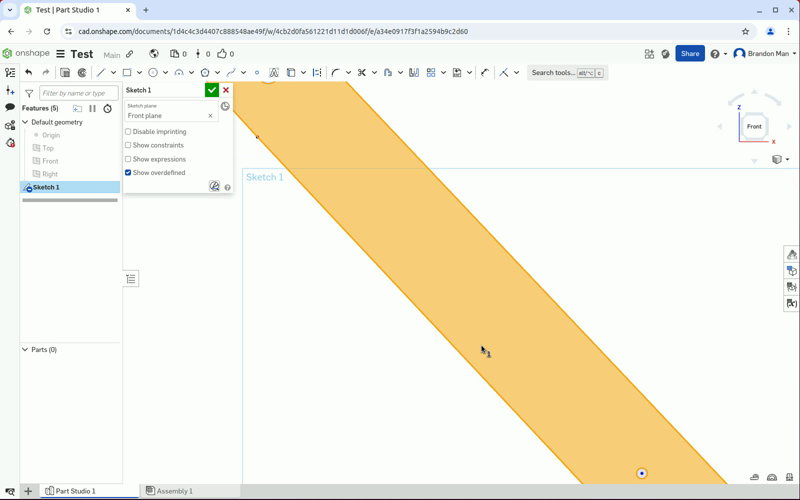
scroll(-6)
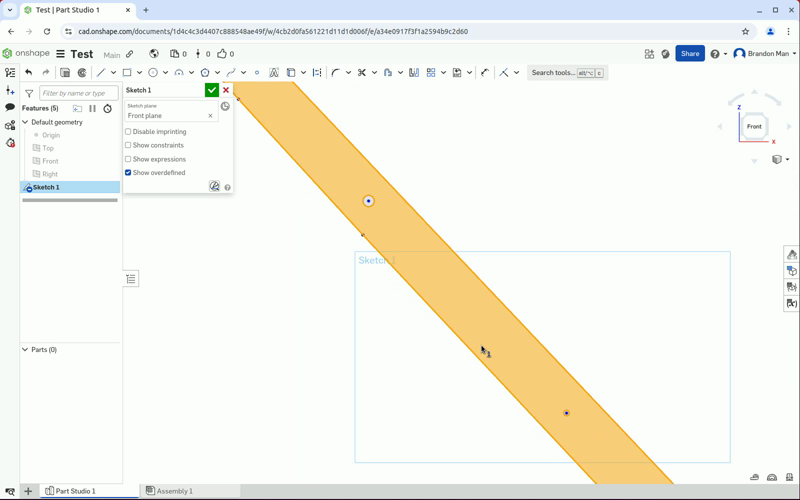
scroll(-6)
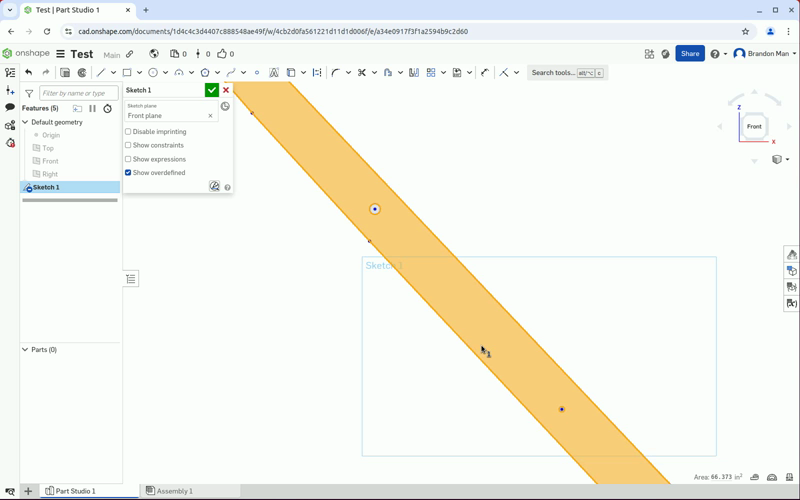
scroll(-6)
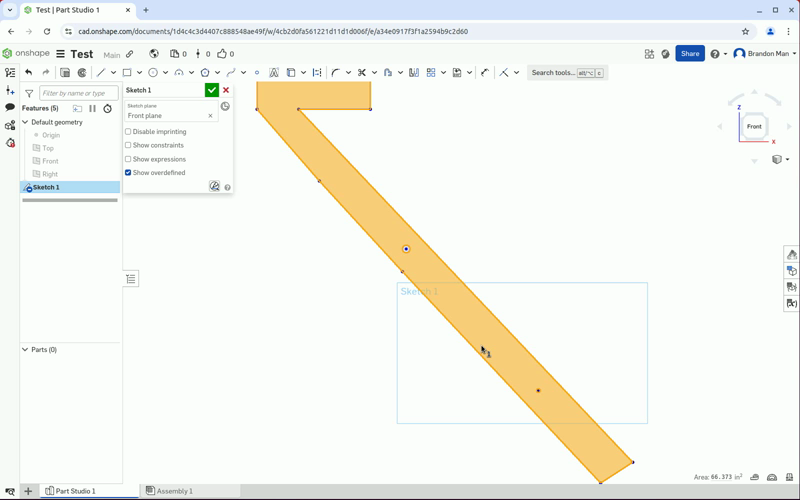
scroll(-6)
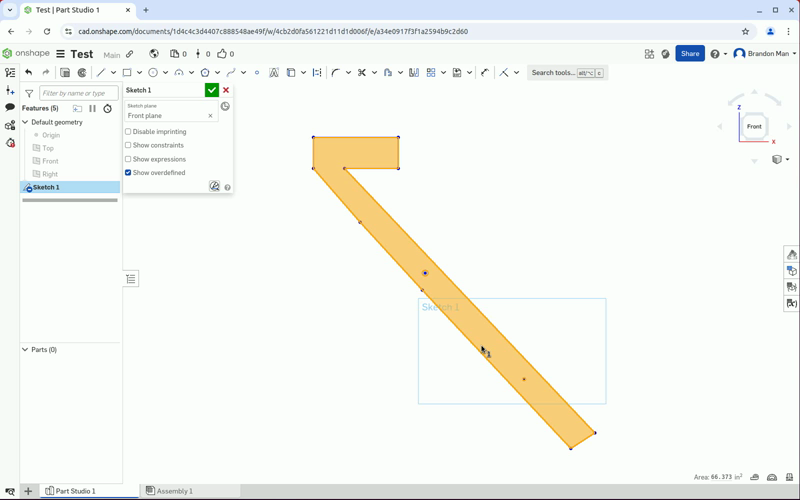
scroll(-6)
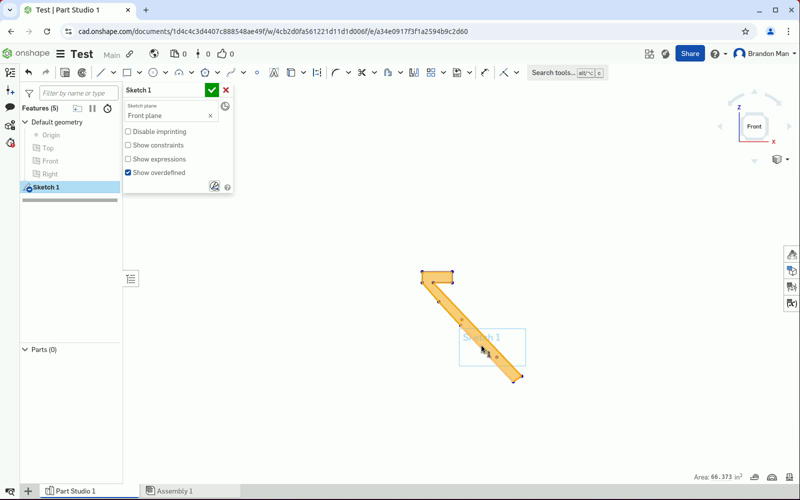
mouse_move(73, 352)
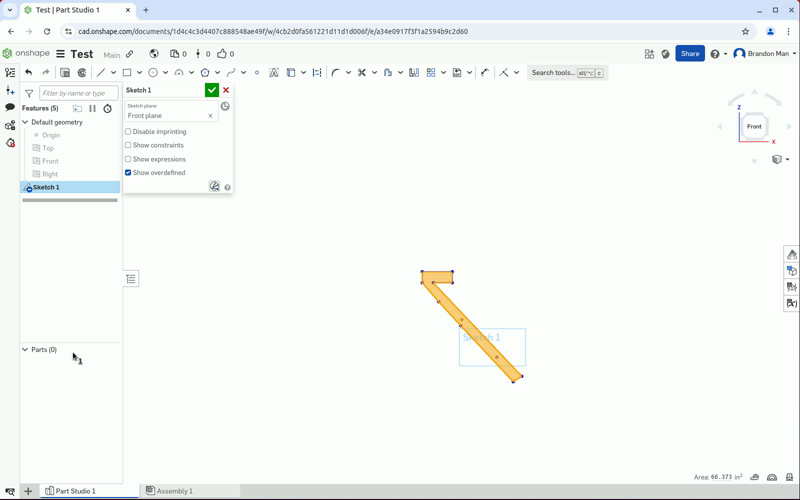
key(shift+y)
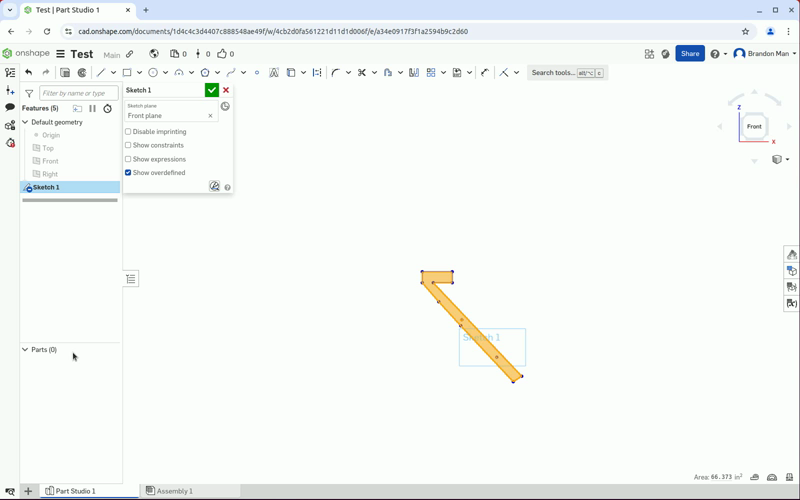
key(shift+e)
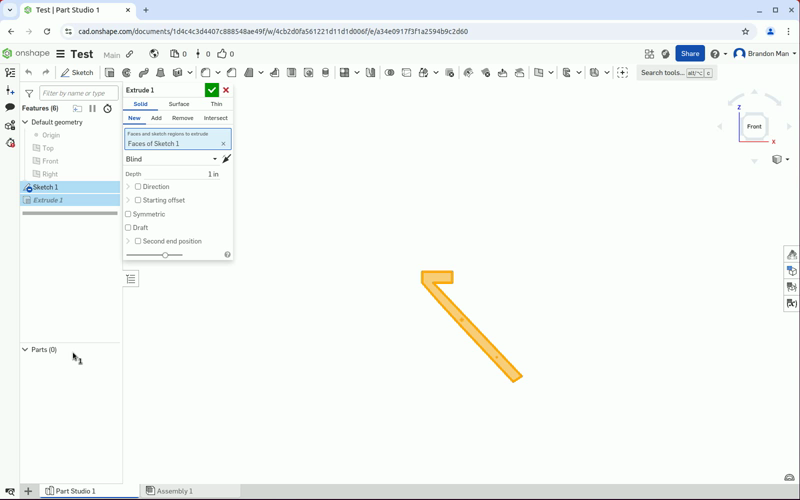
mouse_move(143, 106)
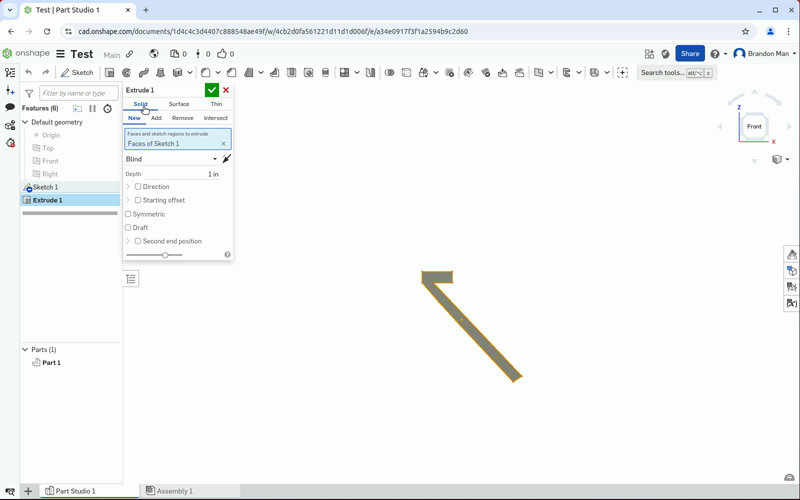
click(143, 106)
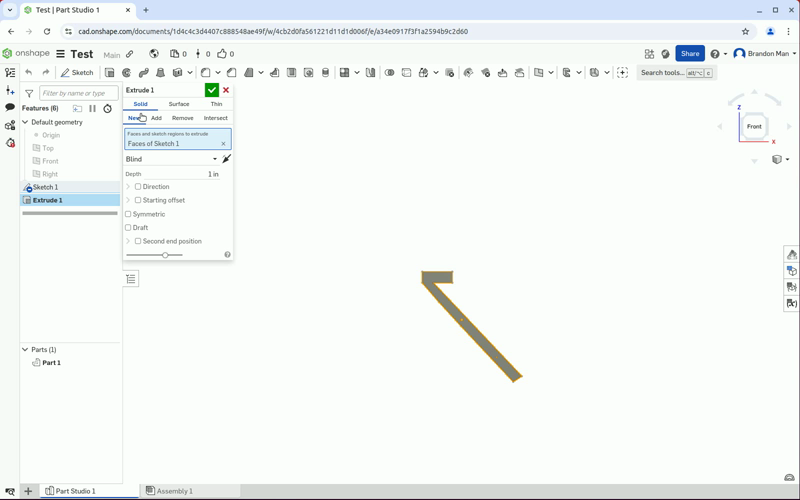
mouse_move(137, 120)
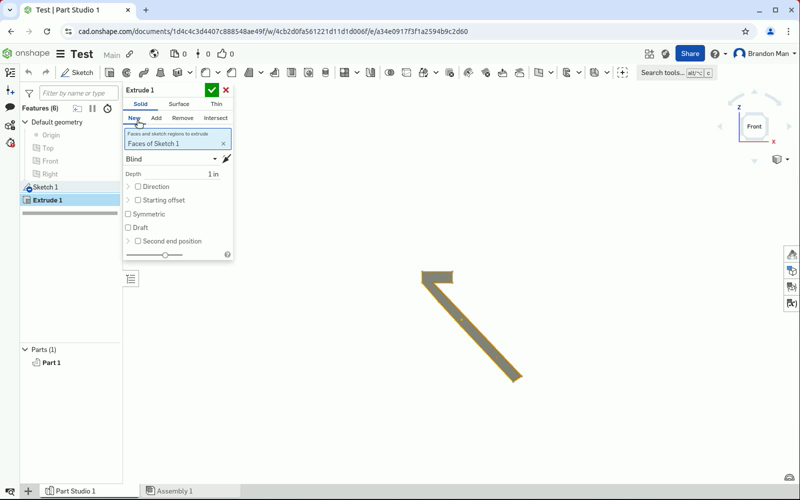
click(137, 120)
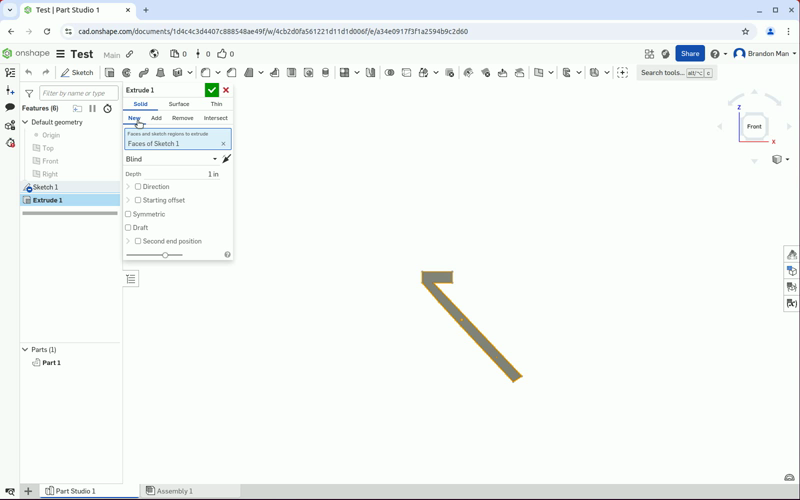
key(tab, 4)
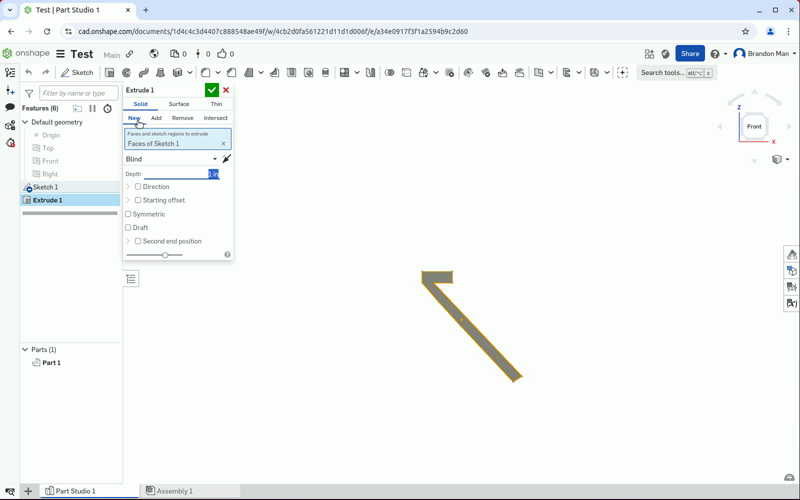
text(0.722)
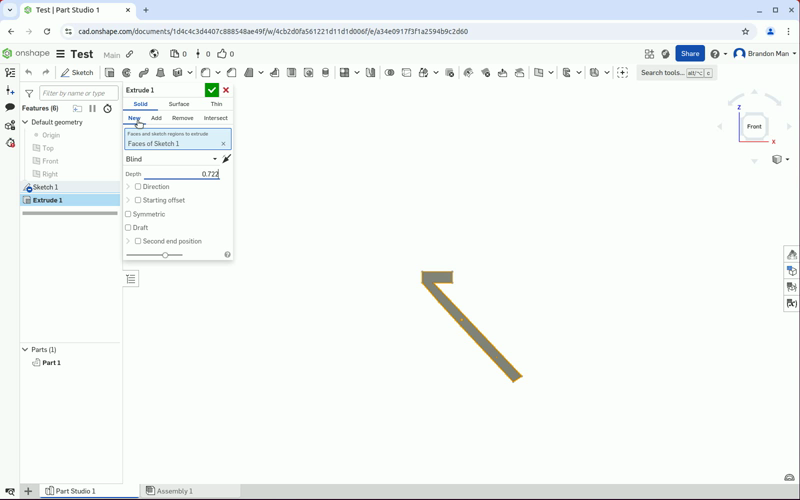
key(enter)
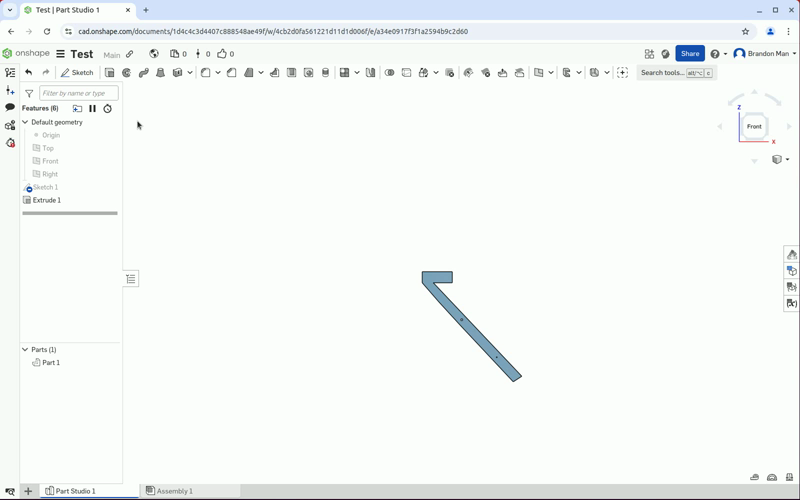
key(shift+h)
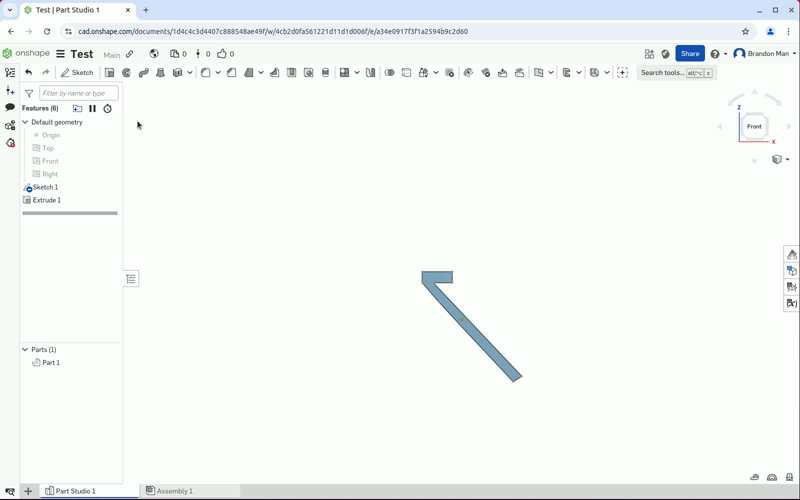
key(shift+h)
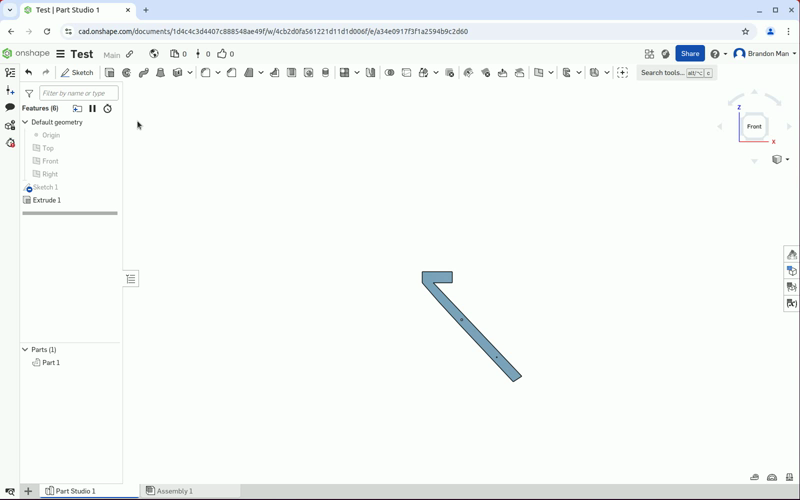
mouse_move(73, 189)
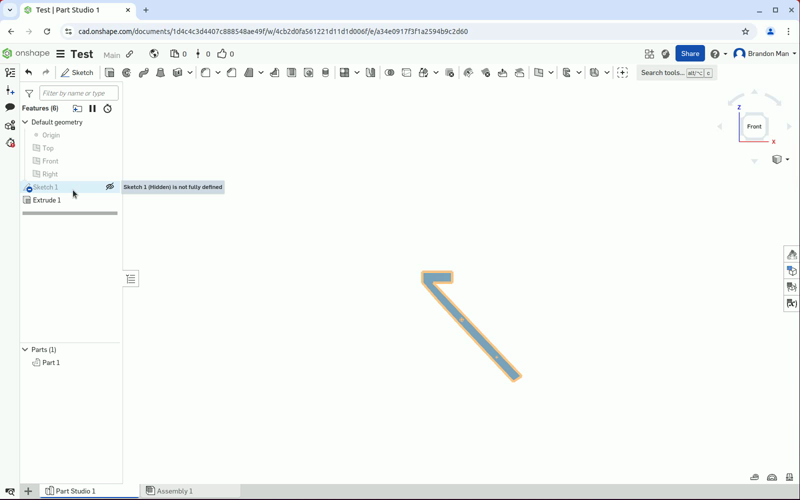
click(73, 189)
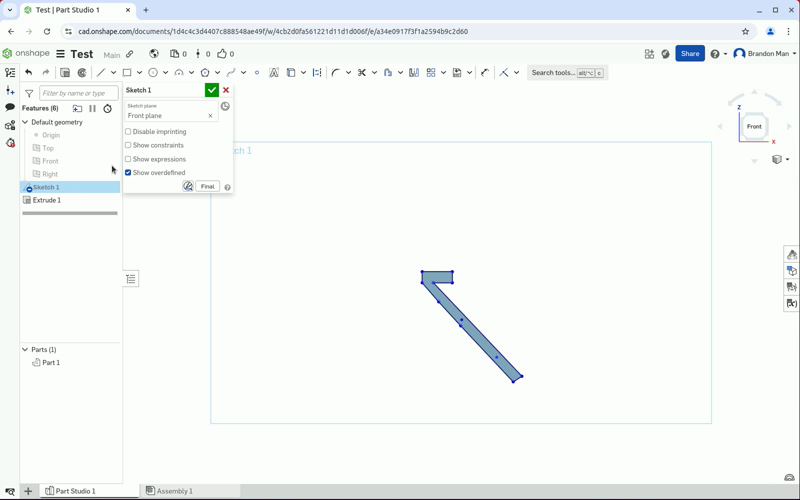
mouse_move(229, 92)
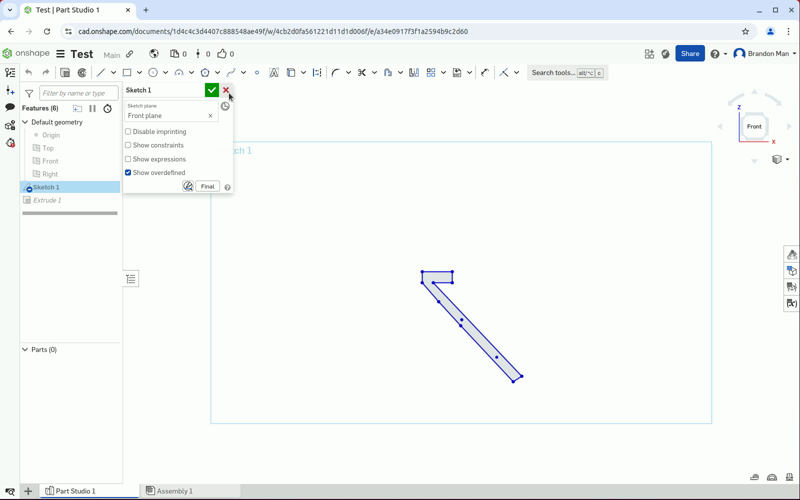
click(229, 92)
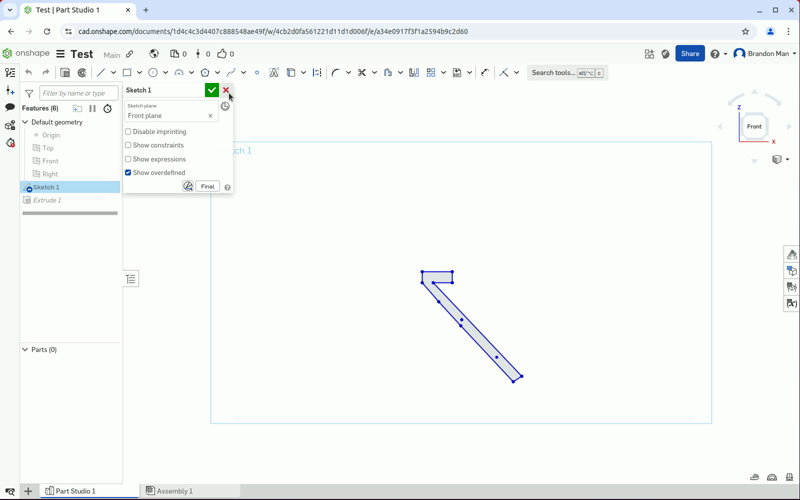
key(shift+s)
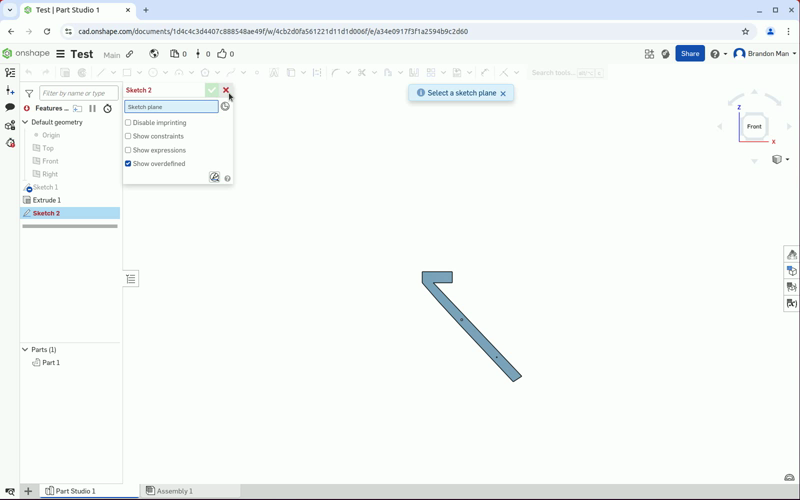
mouse_move(73, 163)
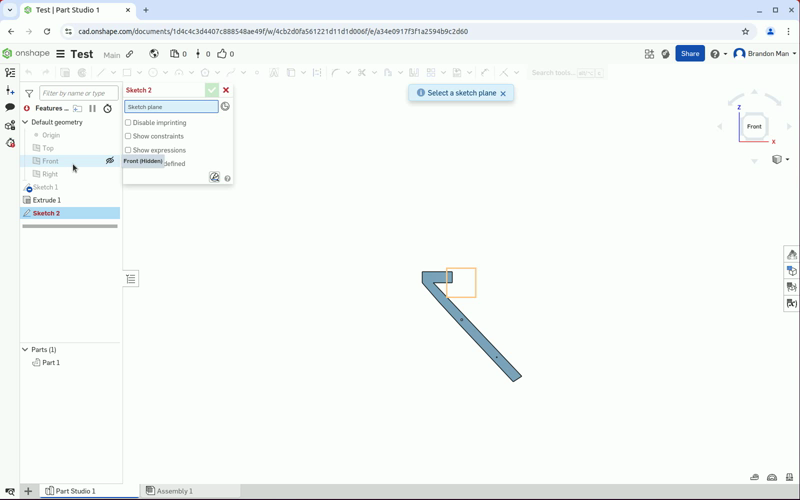
click(73, 163)
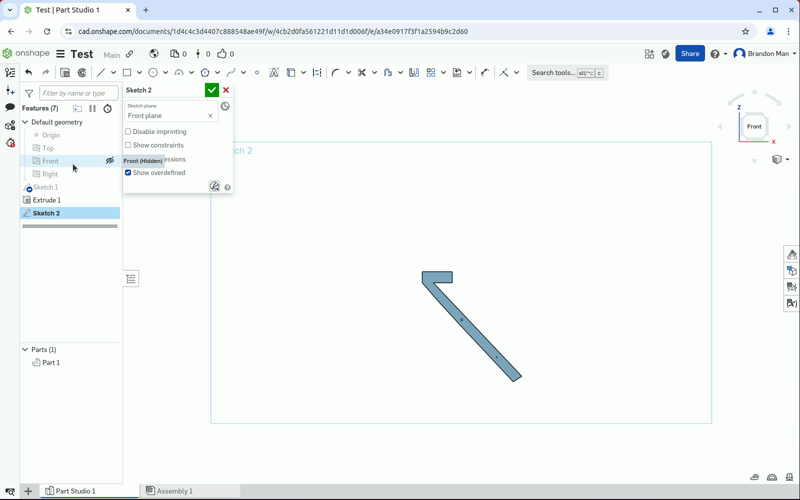
mouse_move(73, 352)
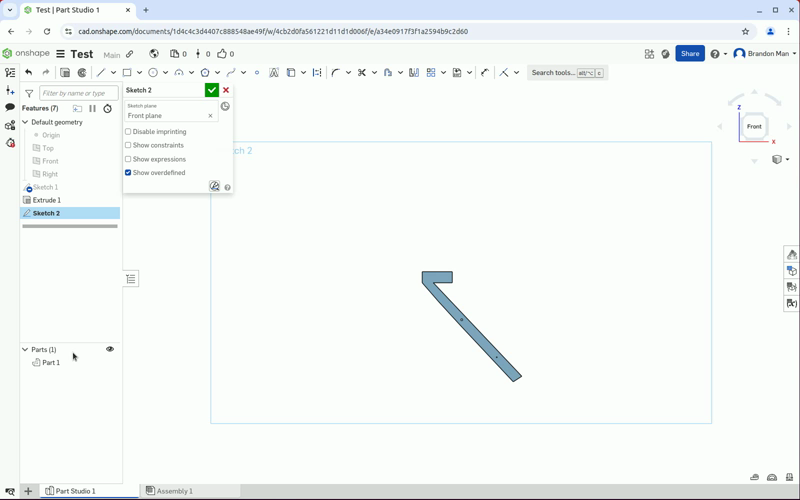
key(y)
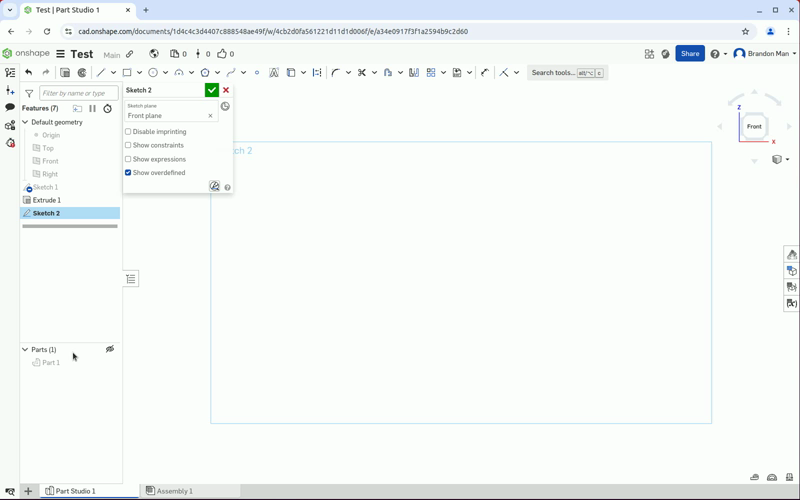
key(l)
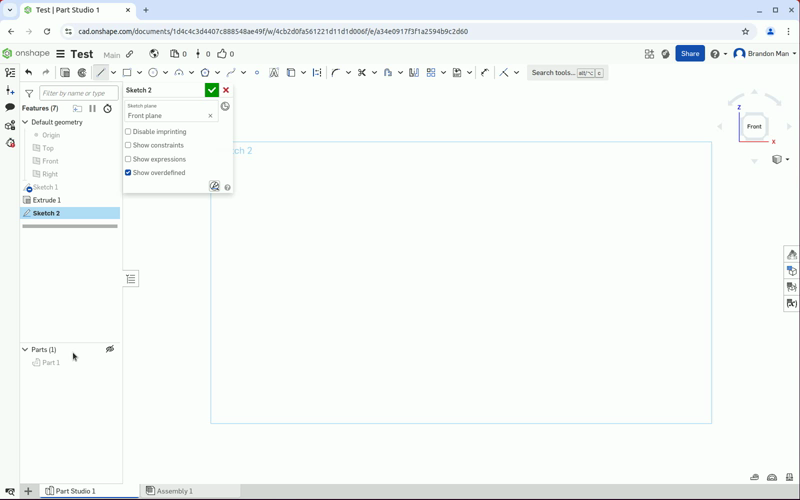
key_down(shift)
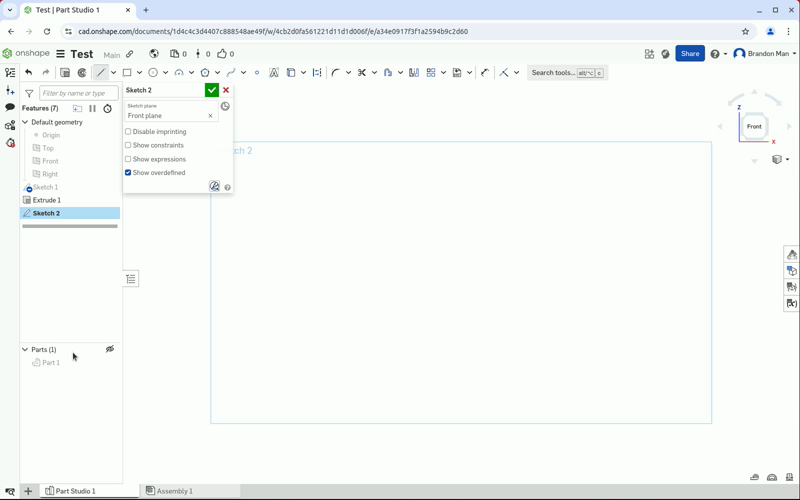
mouse_move(422, 301)
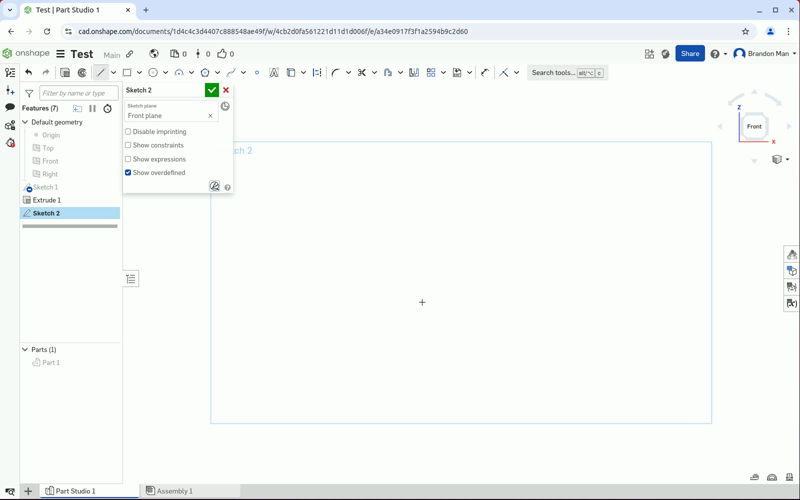
click(422, 301)
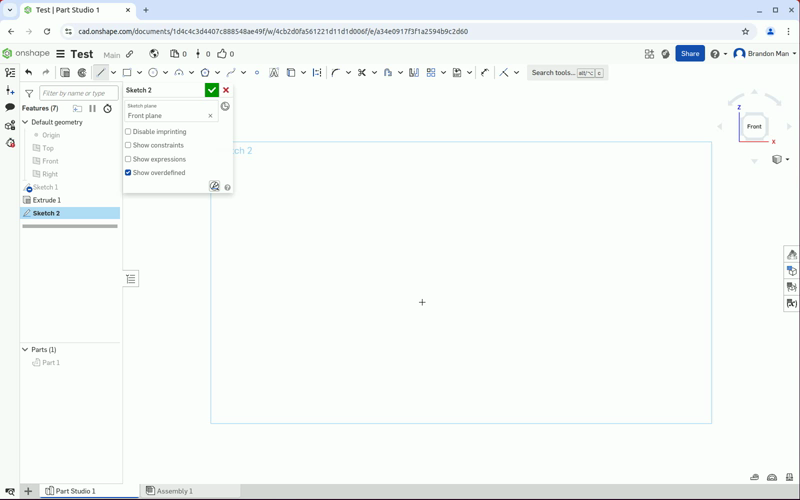
key_up(shift)
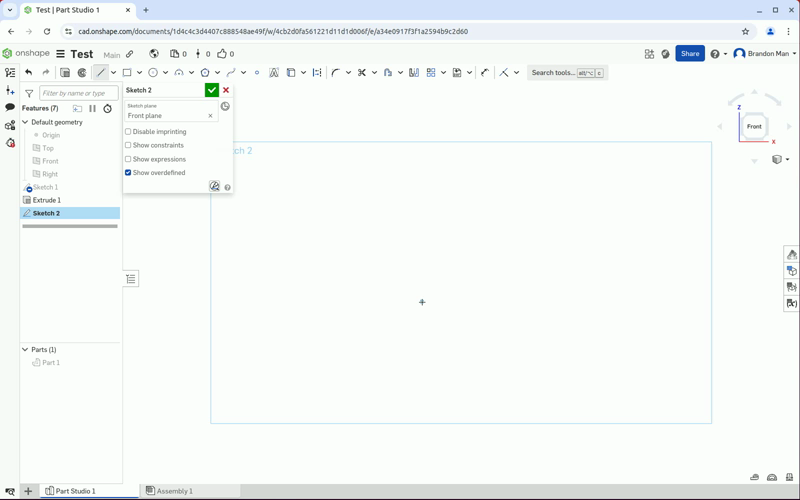
key_down(shift)
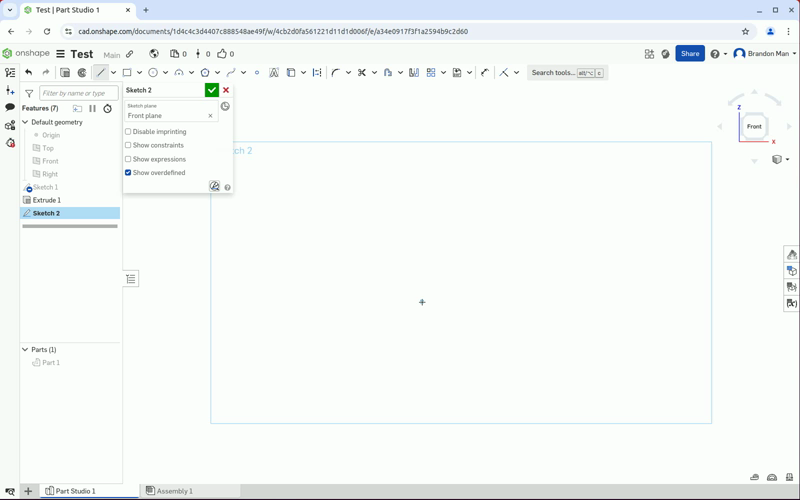
mouse_move(452, 301)
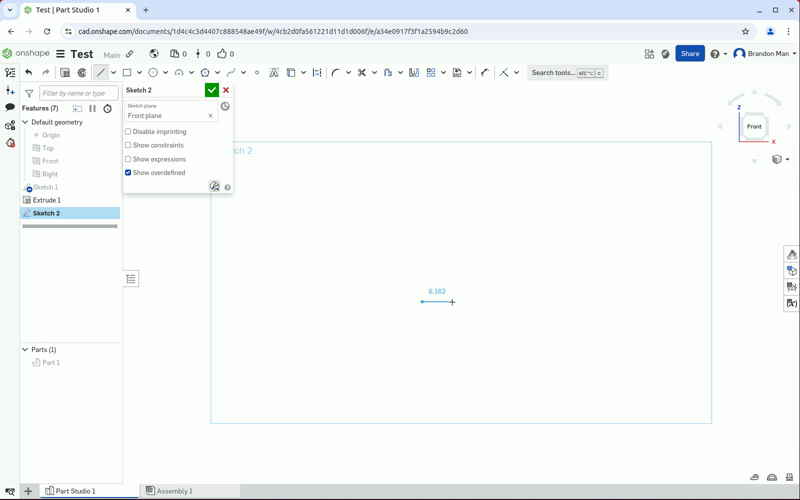
mouse_move(439, 301)
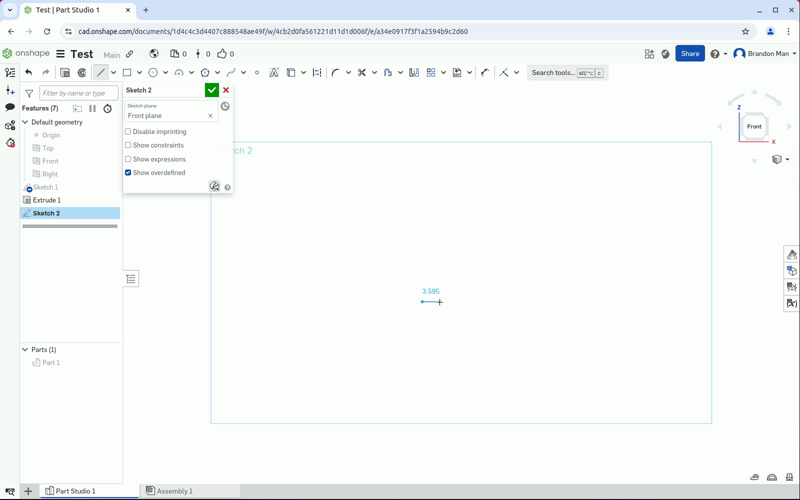
click(439, 301)
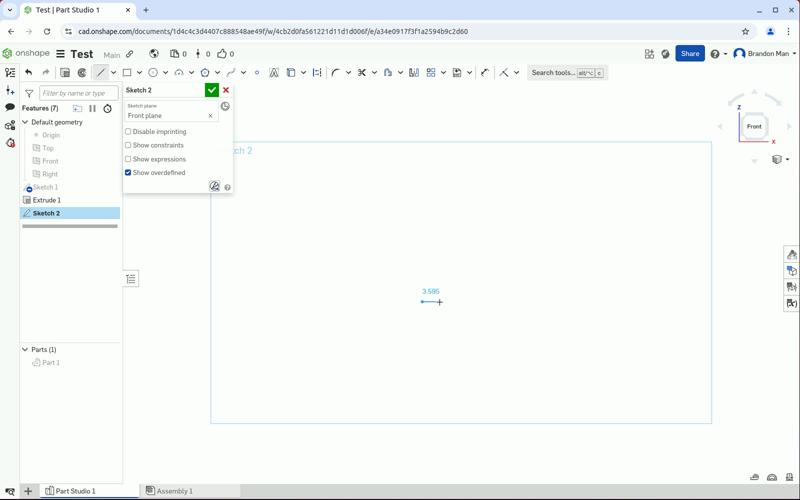
key_up(shift)
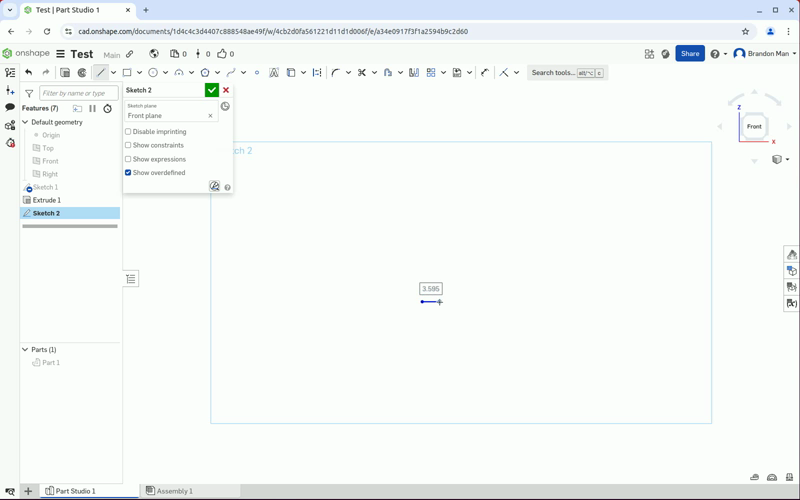
key_down(shift)
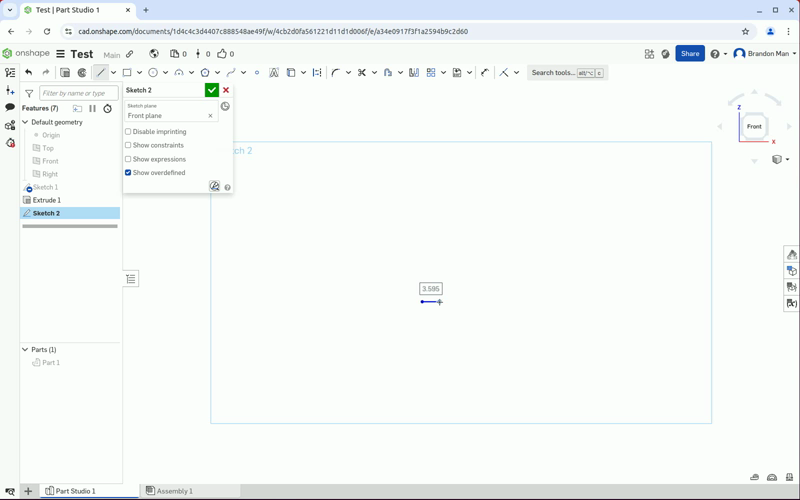
mouse_move(469, 301)
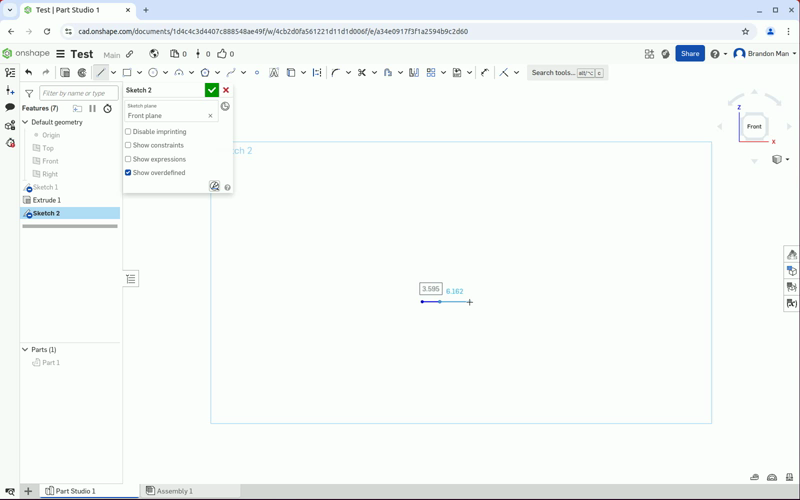
mouse_move(422, 282)
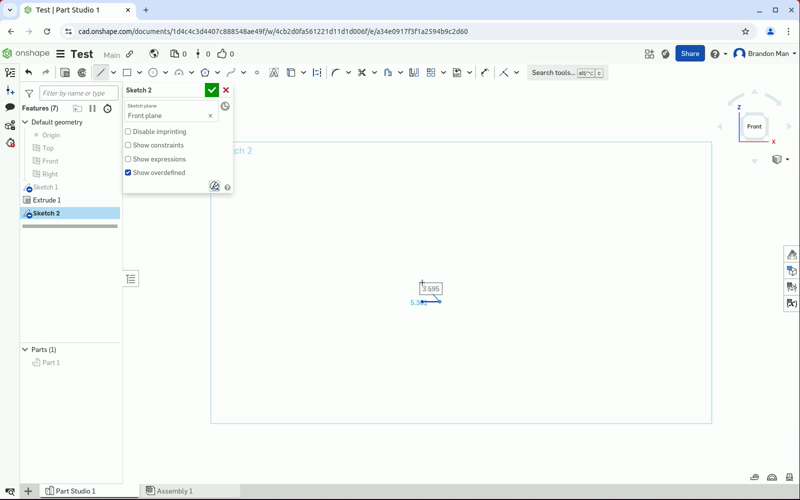
click(422, 282)
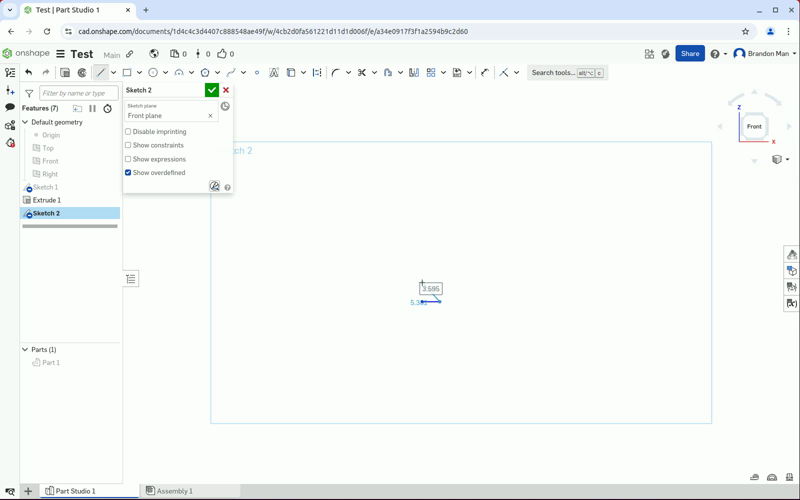
key_up(shift)
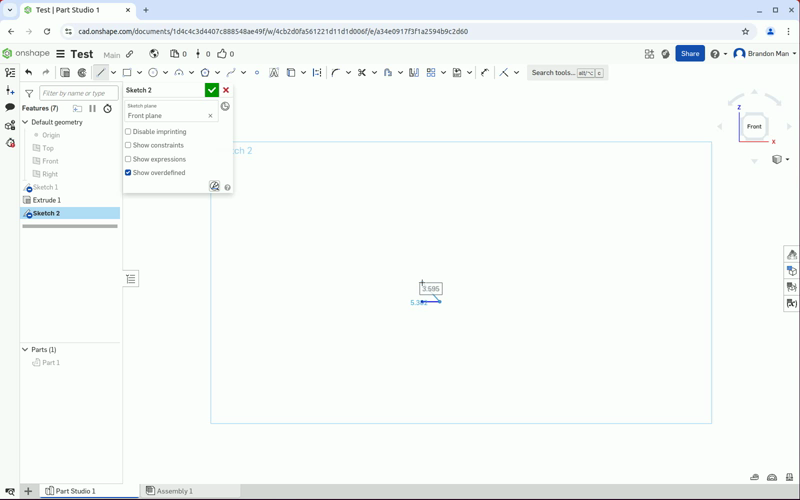
mouse_move(452, 282)
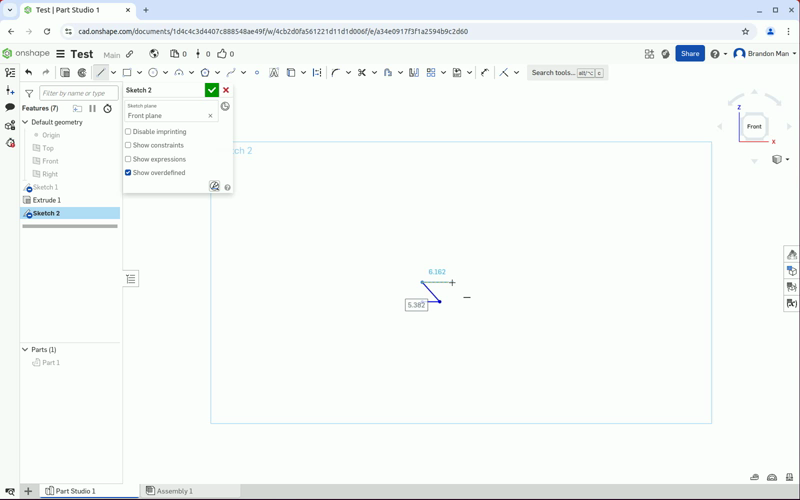
key_down(shift)
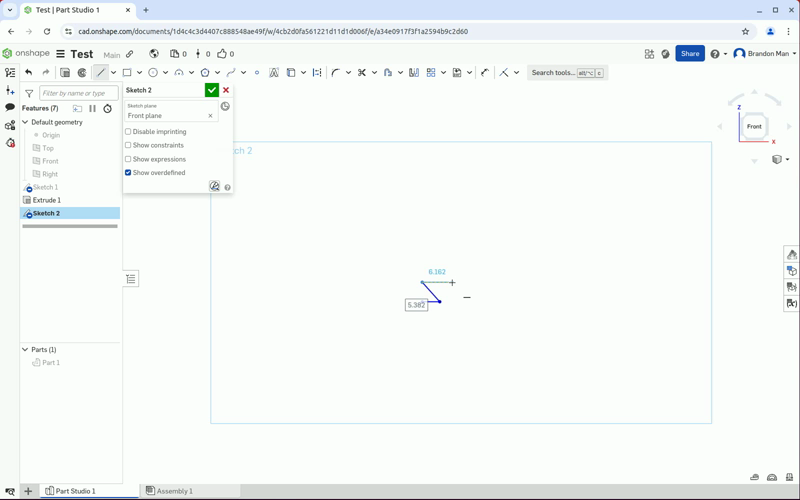
mouse_move(422, 301)
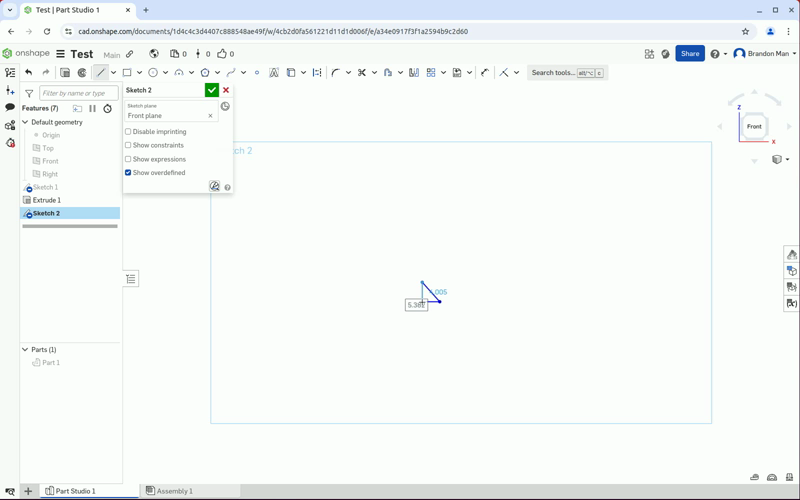
key_up(shift)
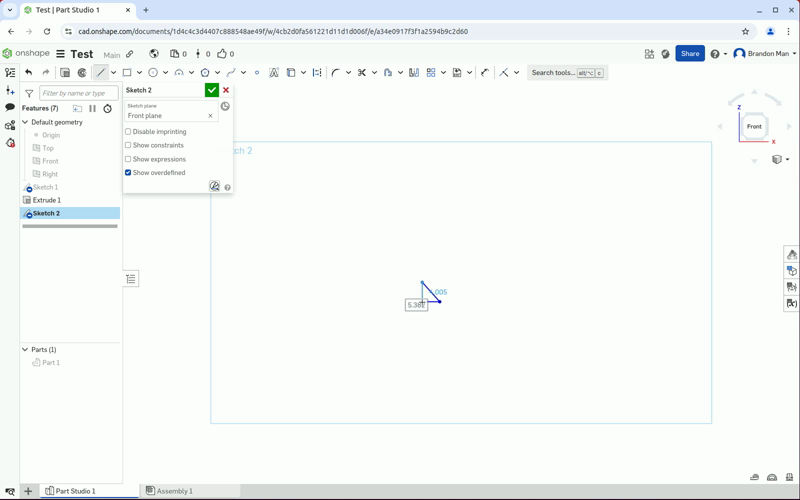
click(422, 301)
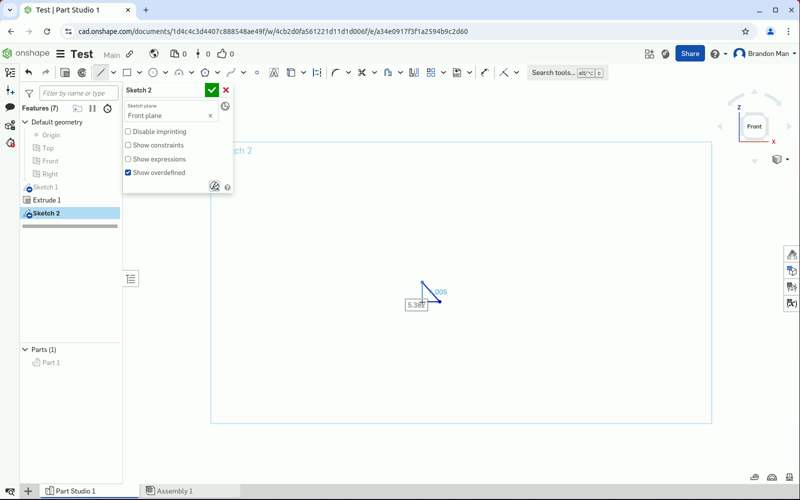
key(esc)
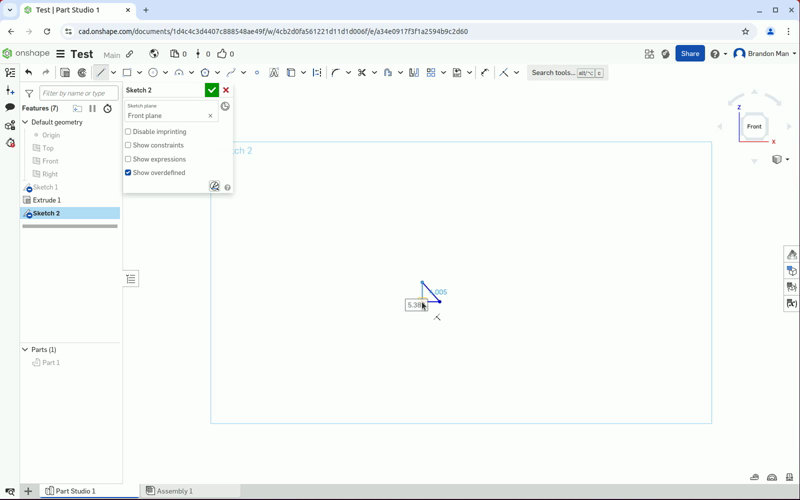
mouse_move(424, 285)
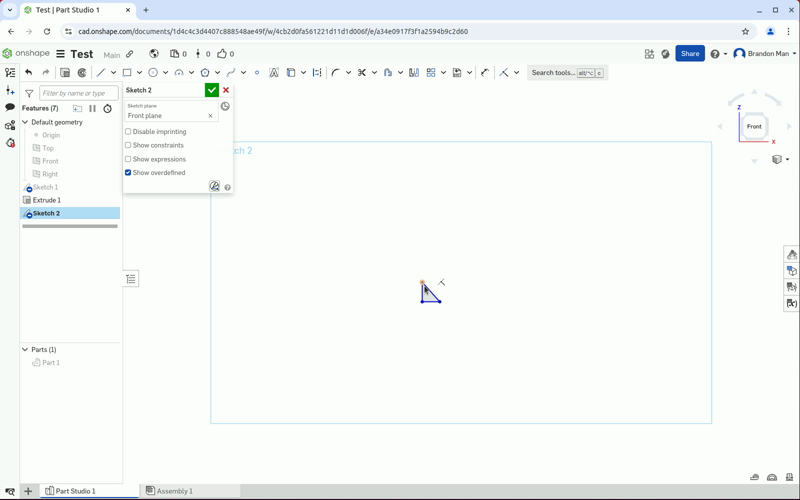
scroll(6)
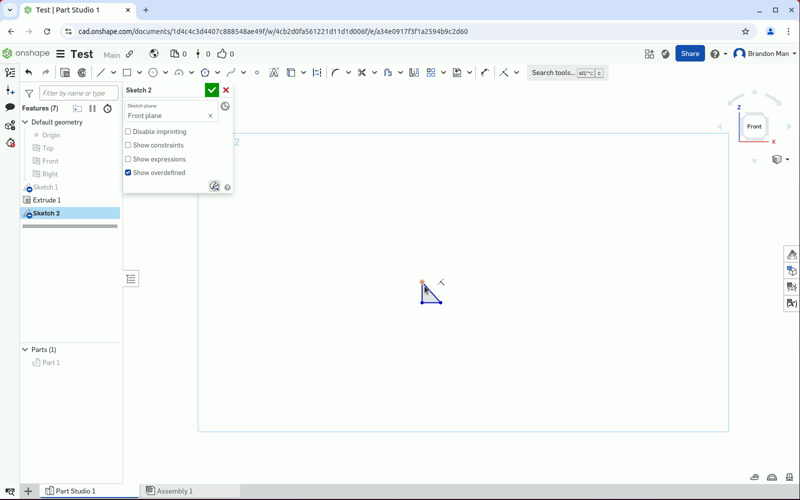
scroll(6)
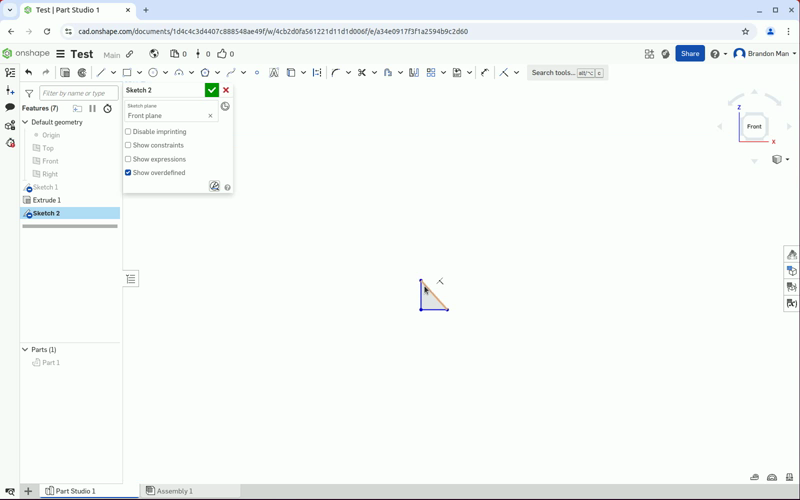
scroll(6)
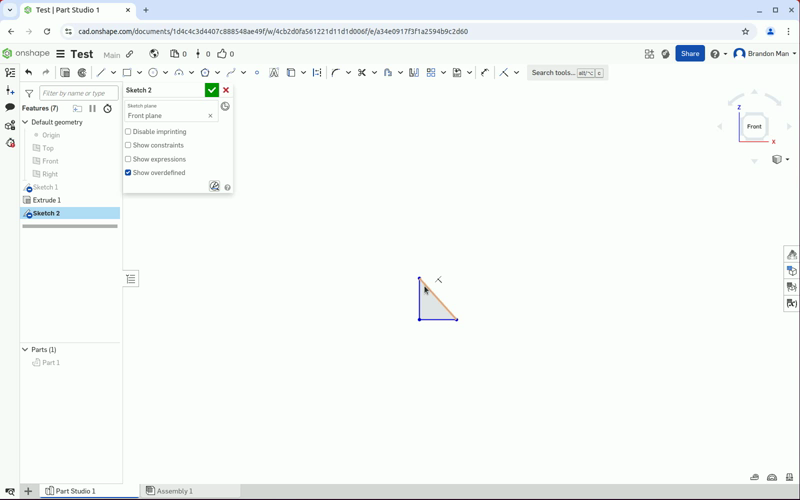
scroll(6)
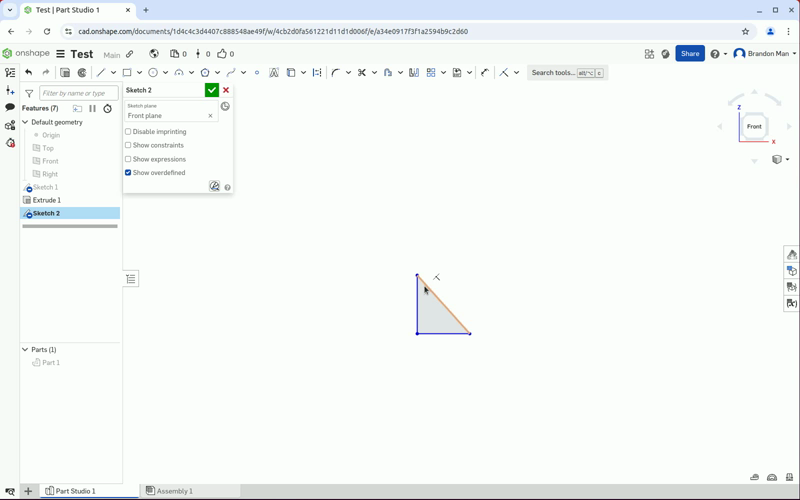
scroll(6)
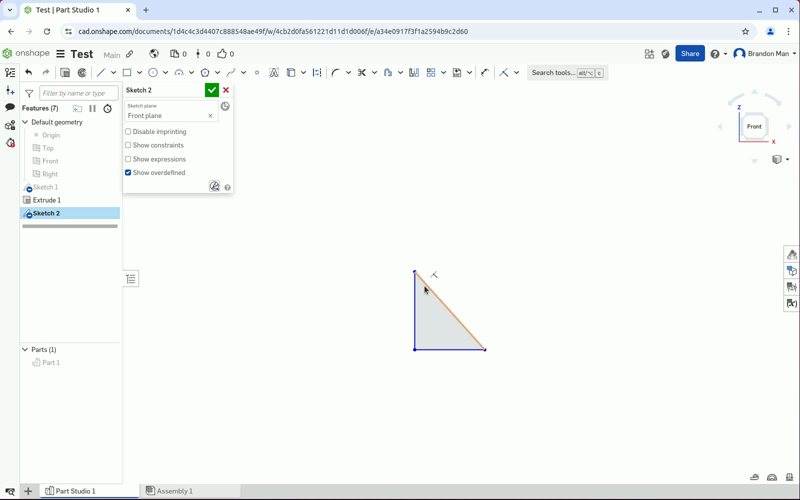
scroll(6)
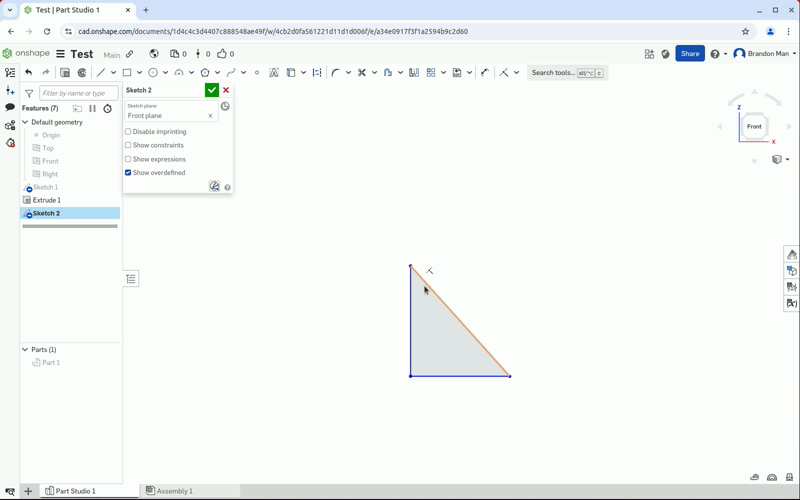
scroll(6)
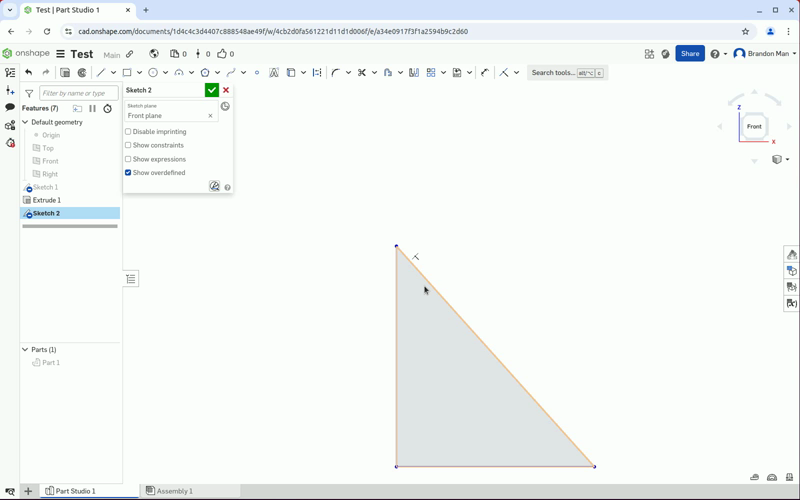
click(424, 285)
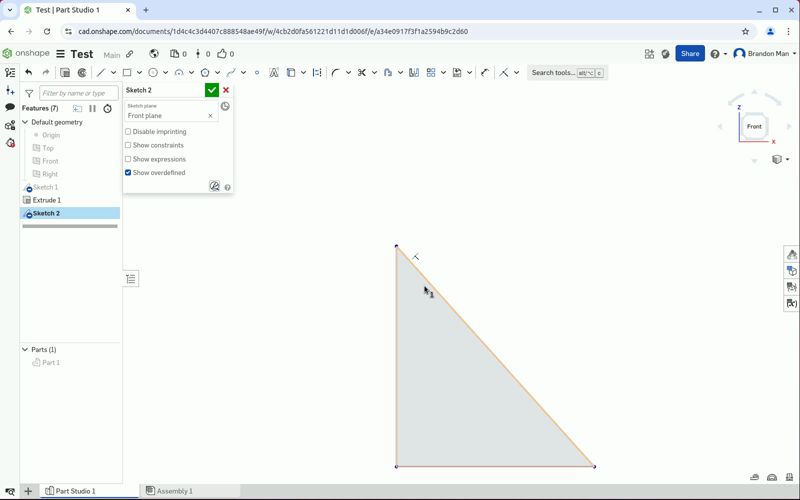
scroll(-6)
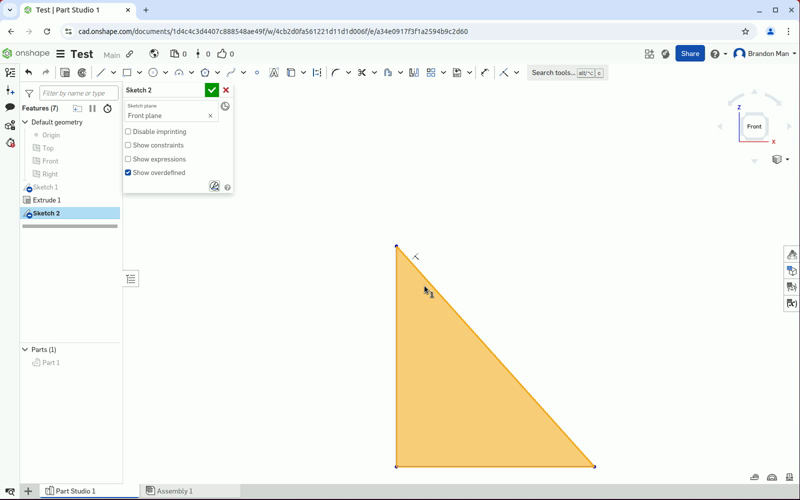
scroll(-6)
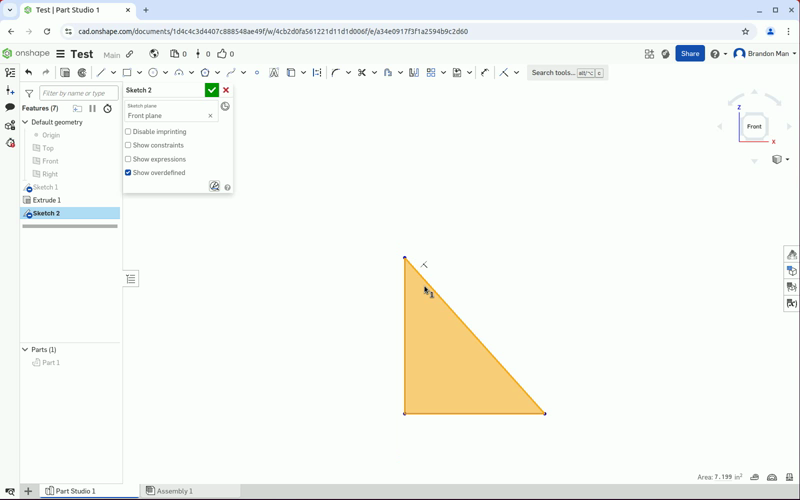
scroll(-6)
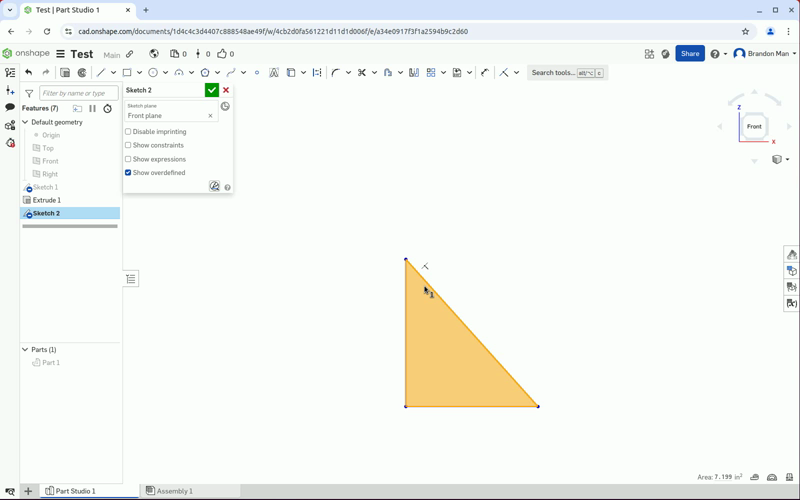
scroll(-6)
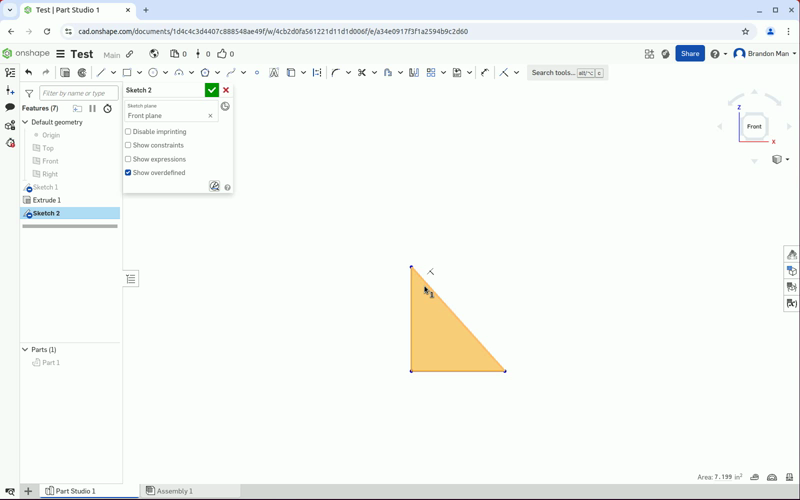
scroll(-6)
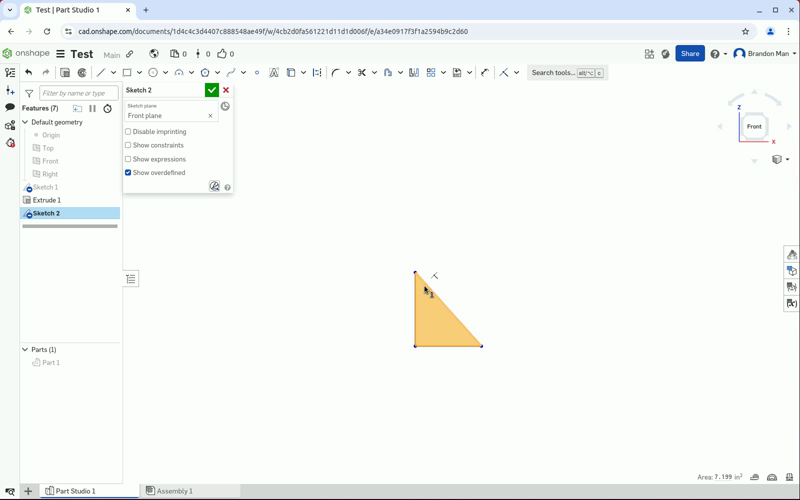
scroll(-6)
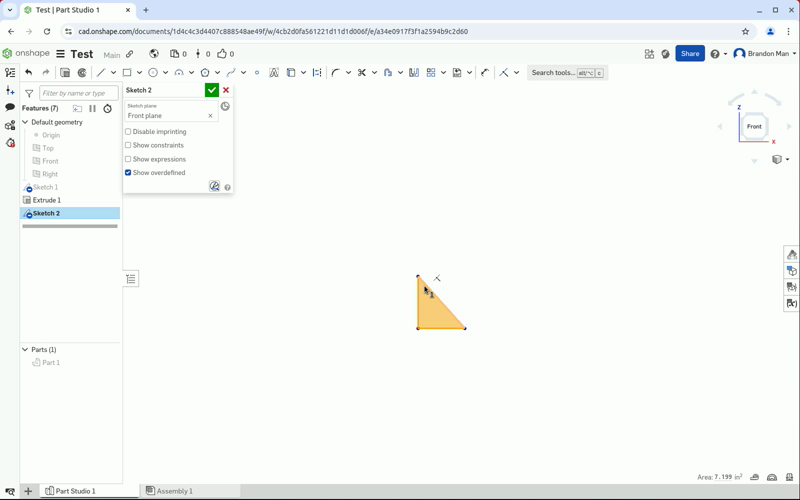
scroll(-6)
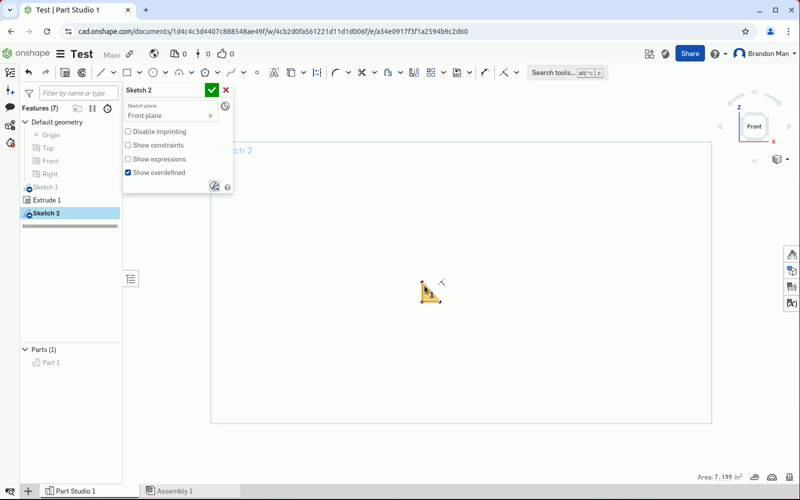
mouse_move(73, 352)
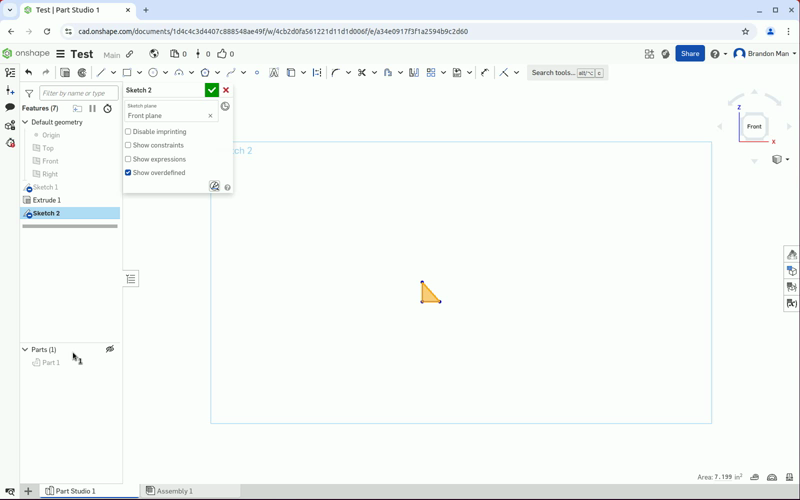
key(shift+y)
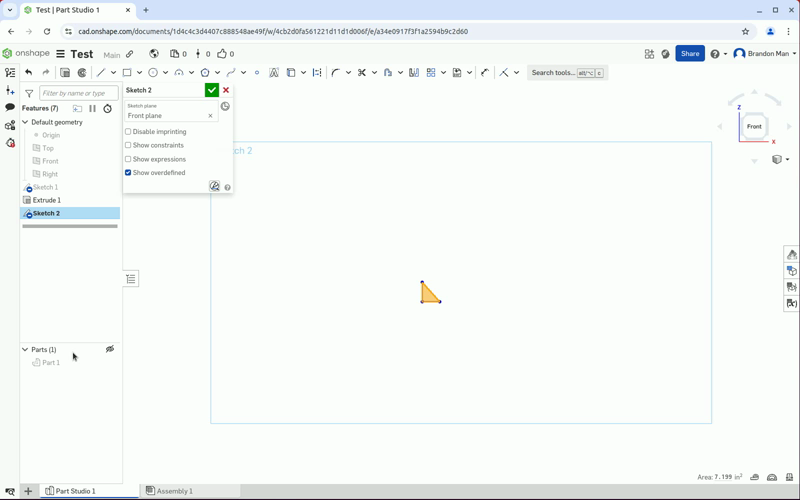
key(shift+e)
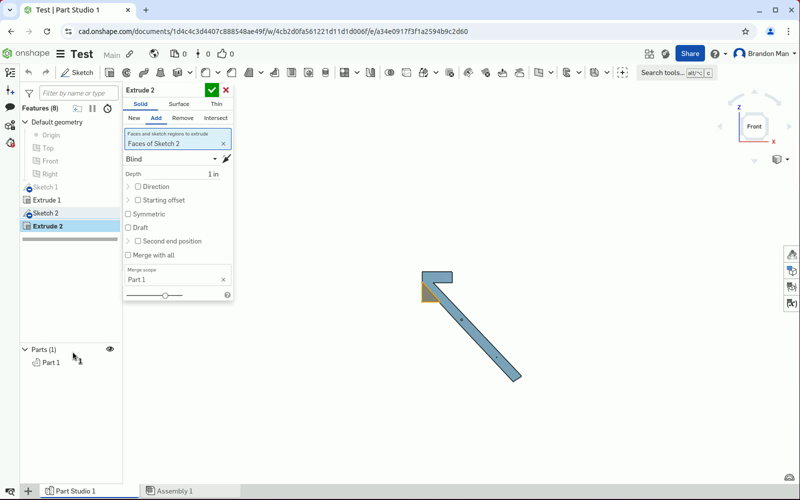
mouse_move(143, 106)
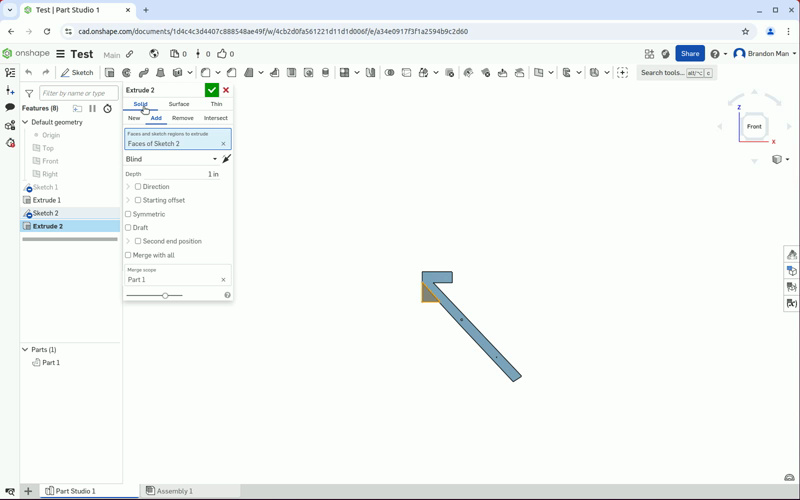
click(143, 106)
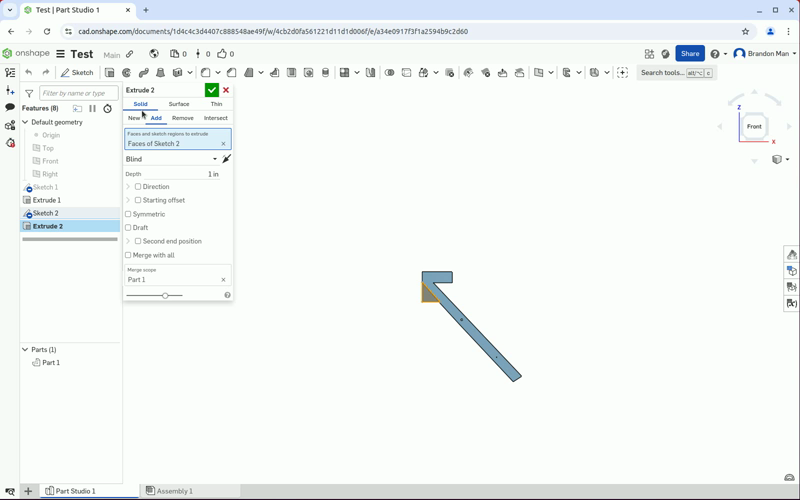
mouse_move(137, 120)
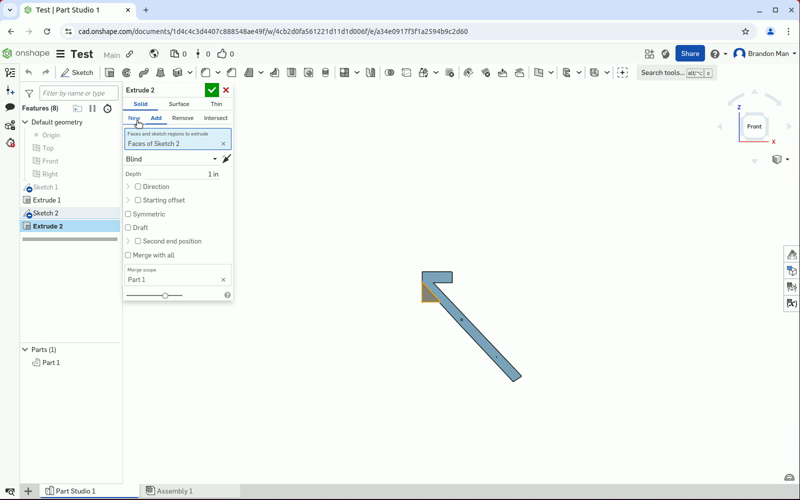
click(137, 120)
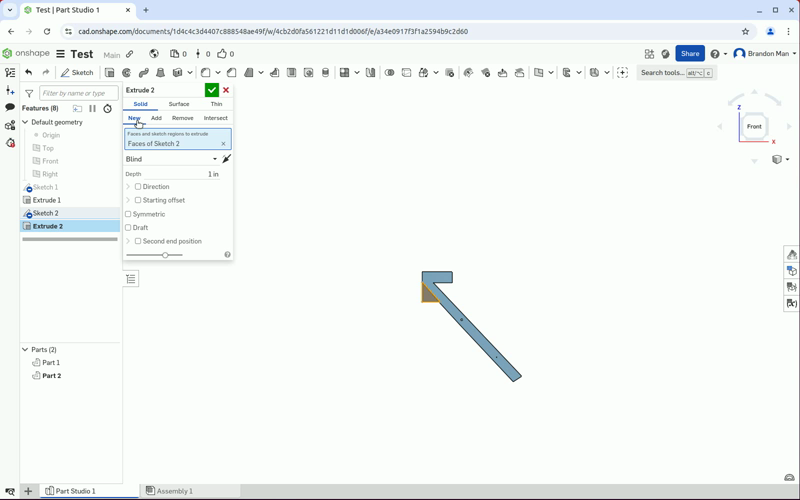
key(tab, 4)
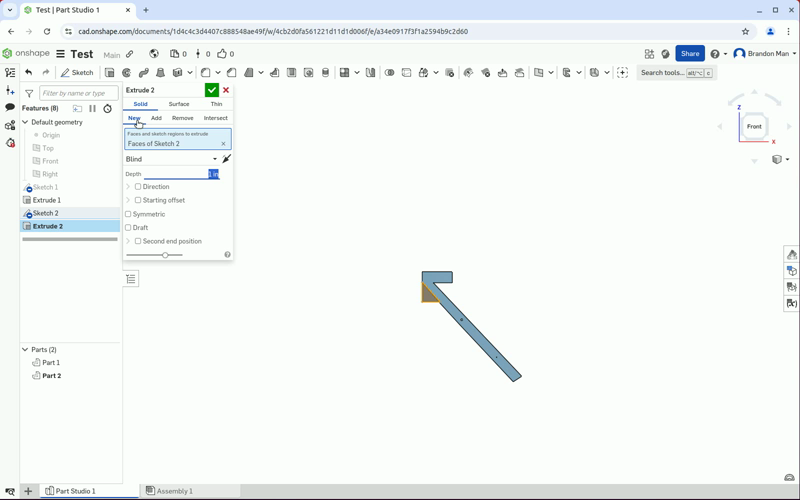
text(0.722)
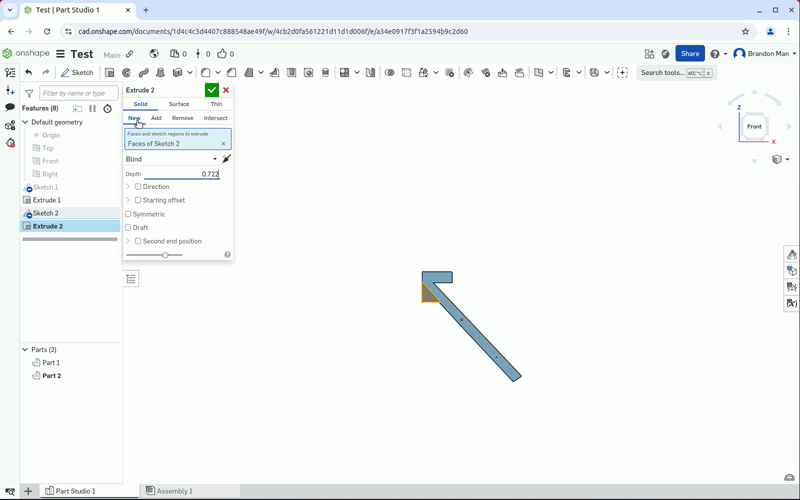
key(enter)
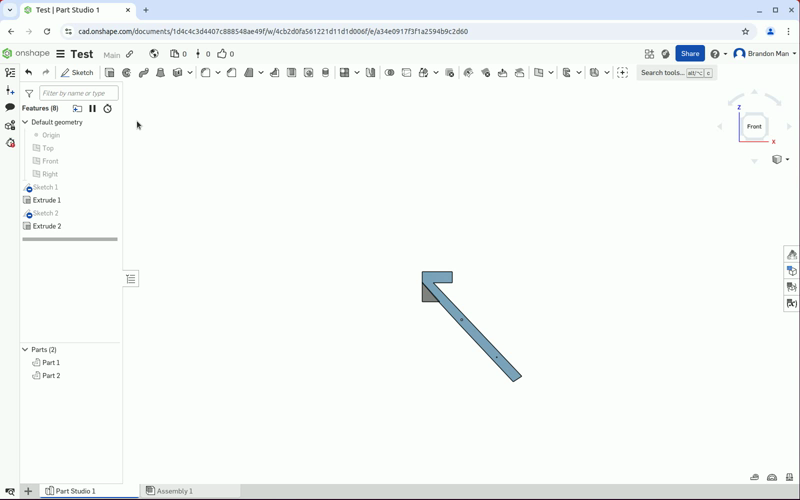
key(shift+h)
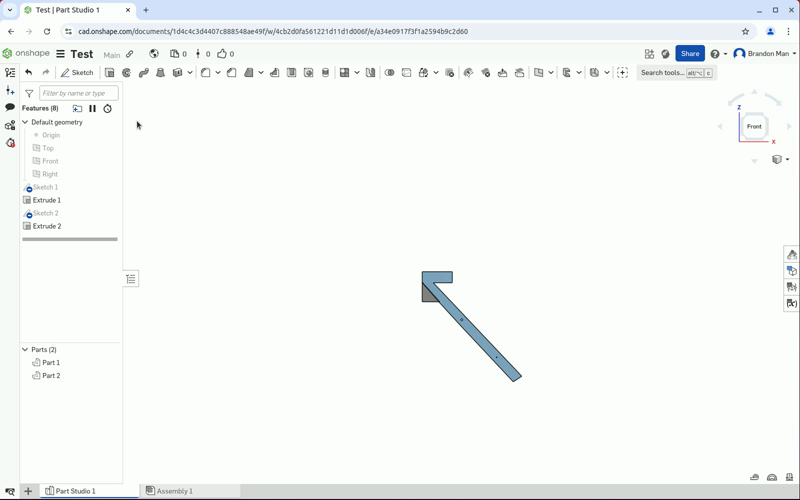
key(shift+h)
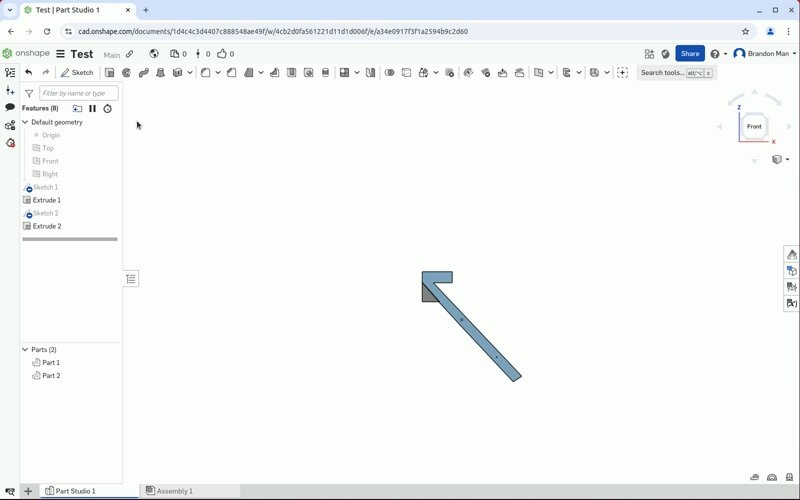
mouse_move(73, 189)
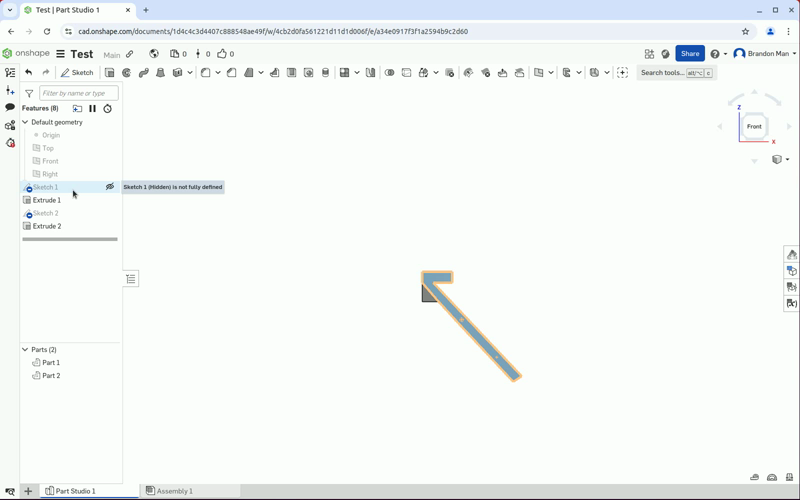
click(73, 189)
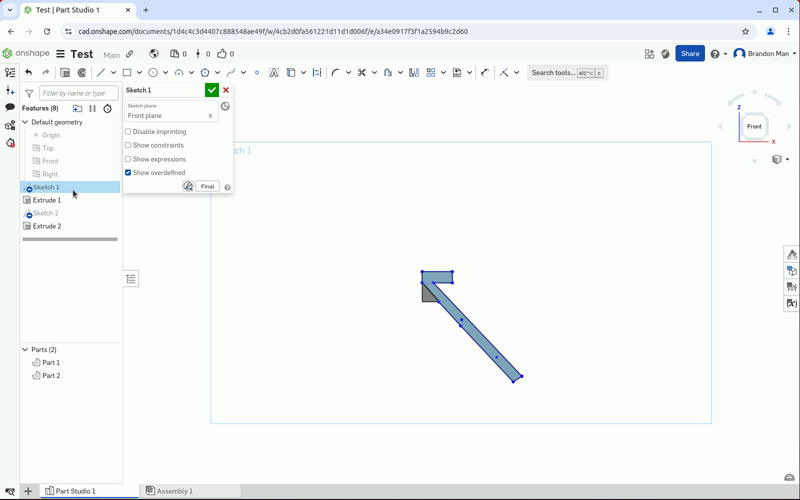
mouse_move(229, 92)
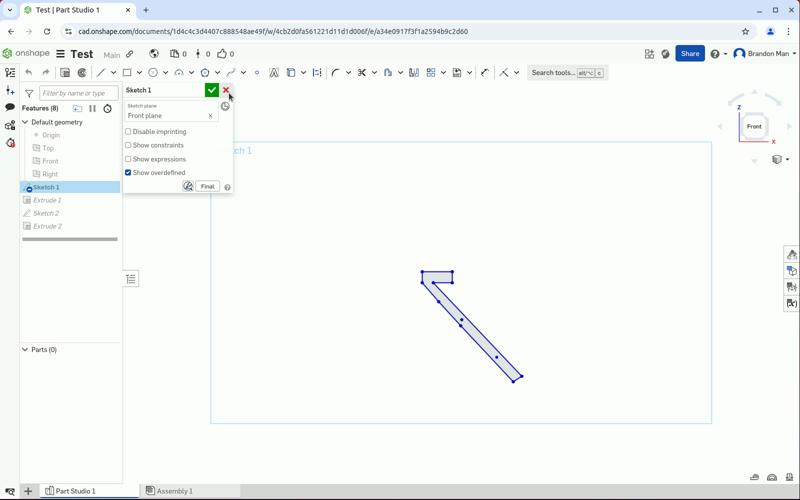
click(229, 92)
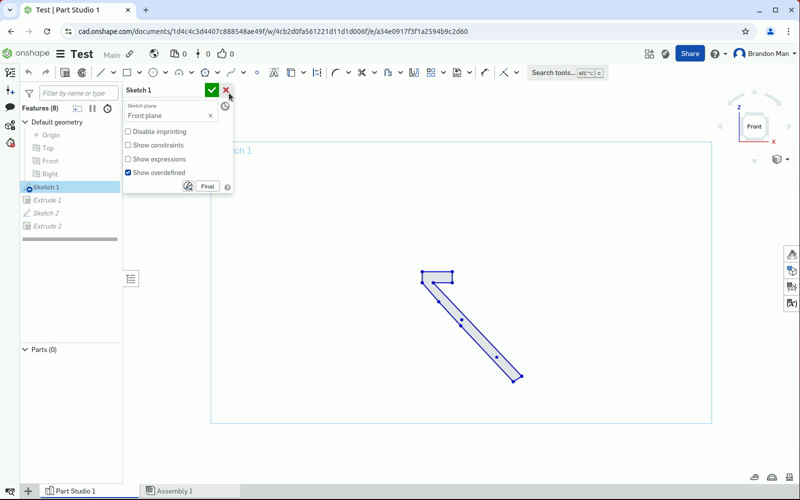
key(shift+s)
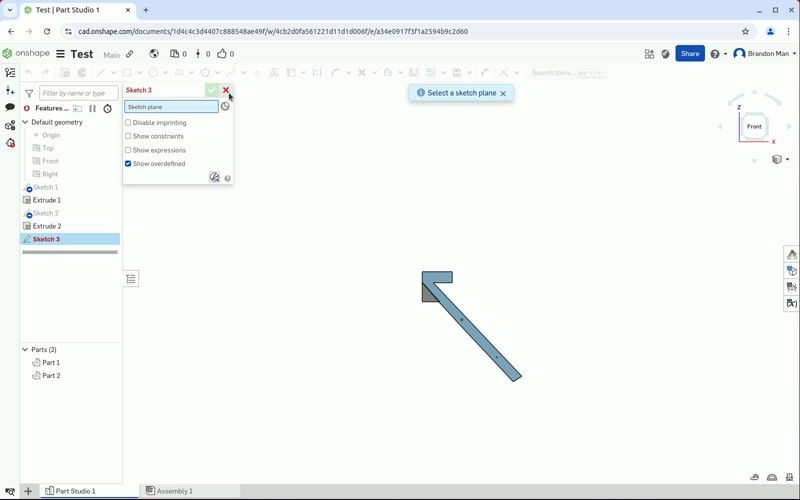
mouse_move(73, 163)
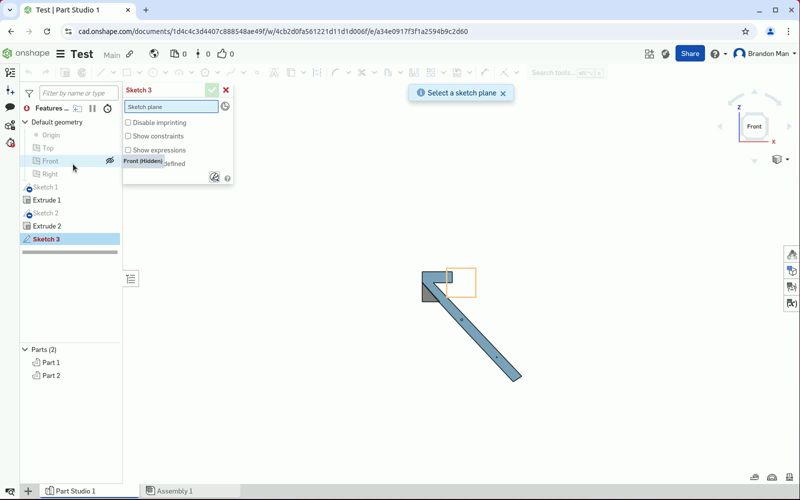
click(73, 163)
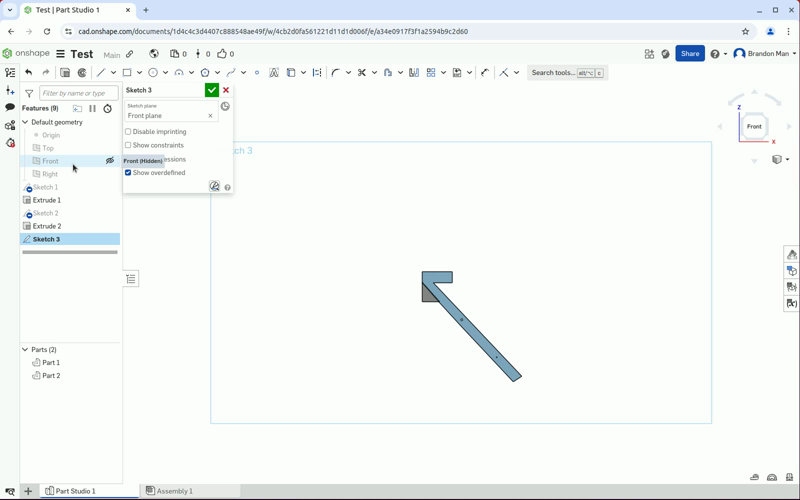
mouse_move(73, 352)
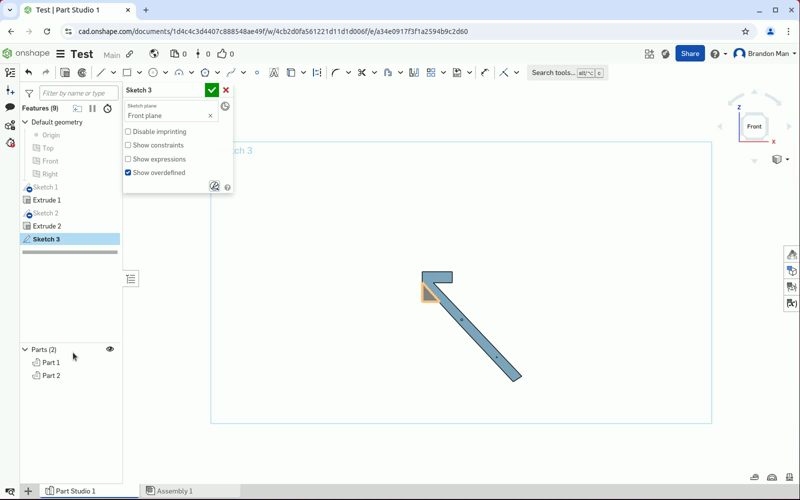
key(y)
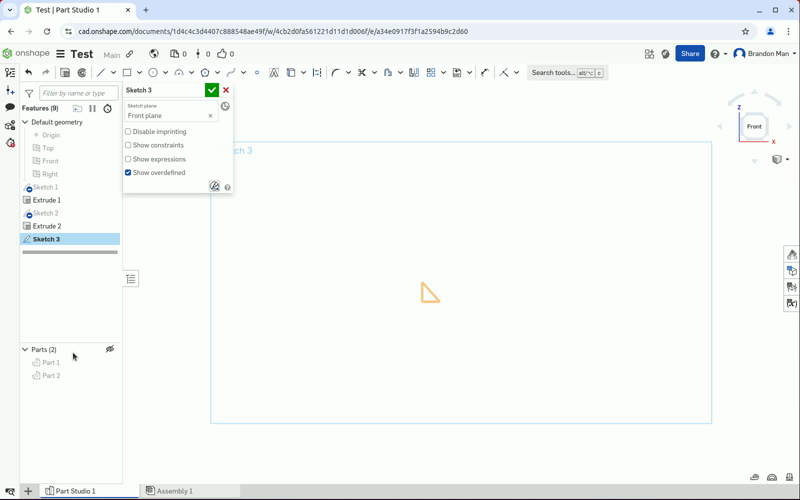
key(l)
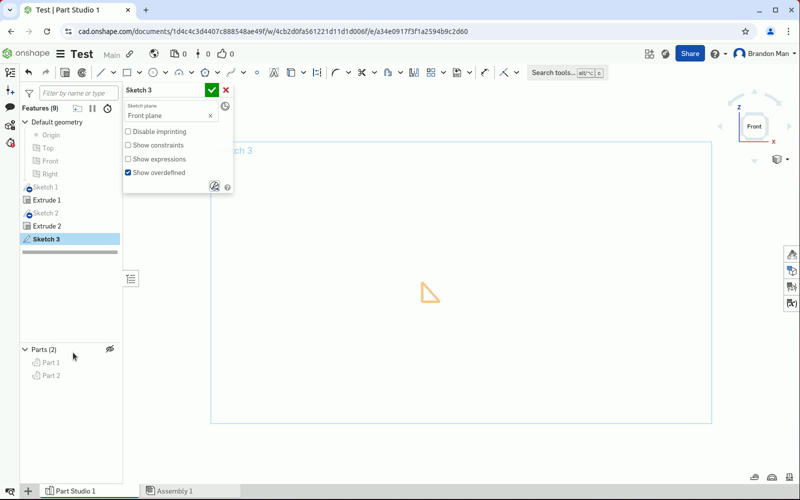
key_down(shift)
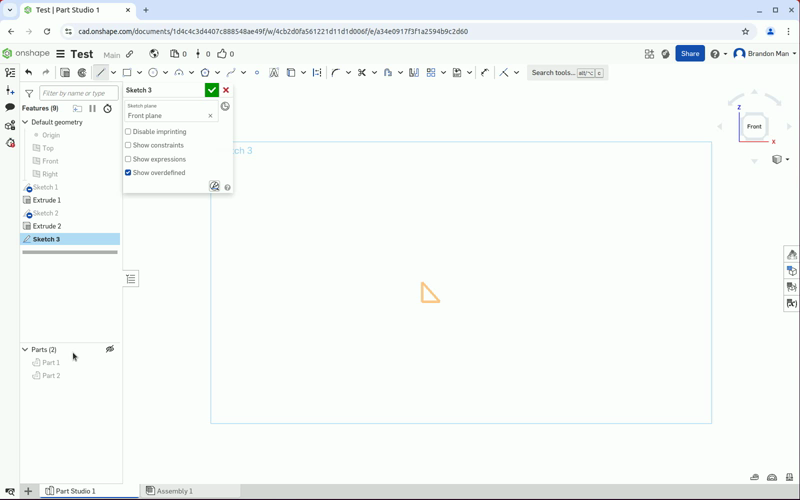
mouse_move(460, 282)
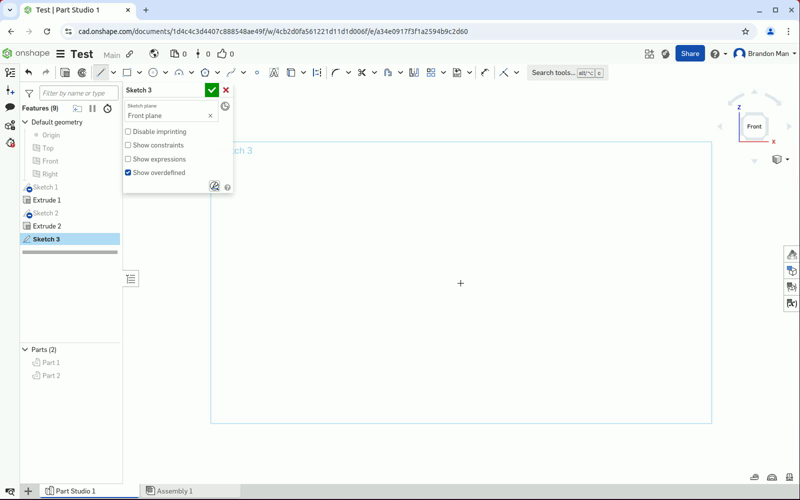
click(460, 282)
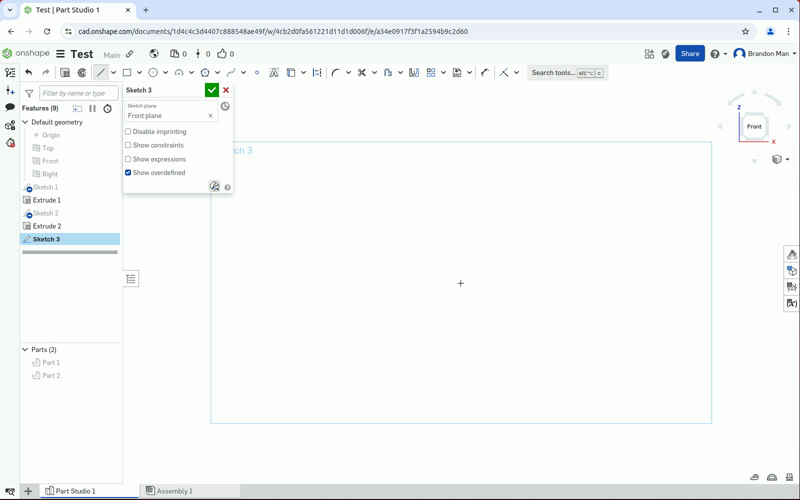
key_up(shift)
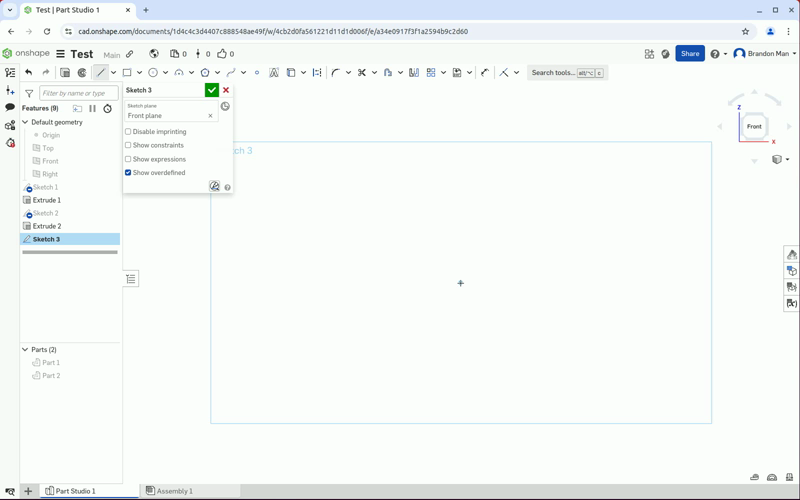
key_down(shift)
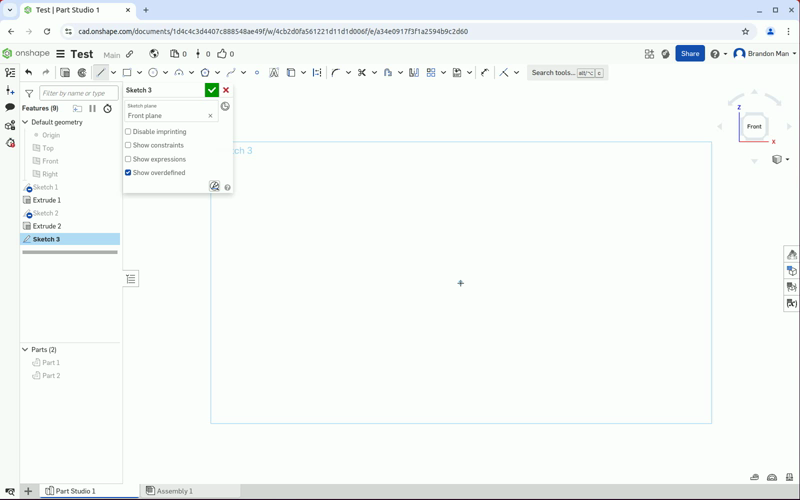
mouse_move(566, 395)
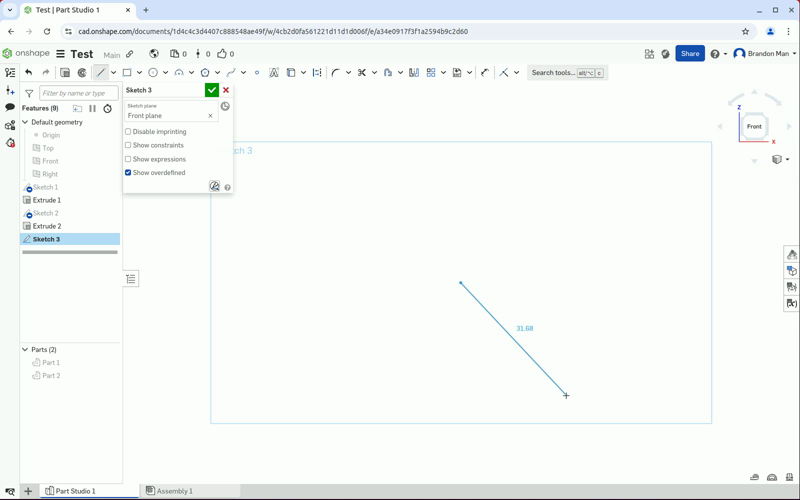
click(566, 395)
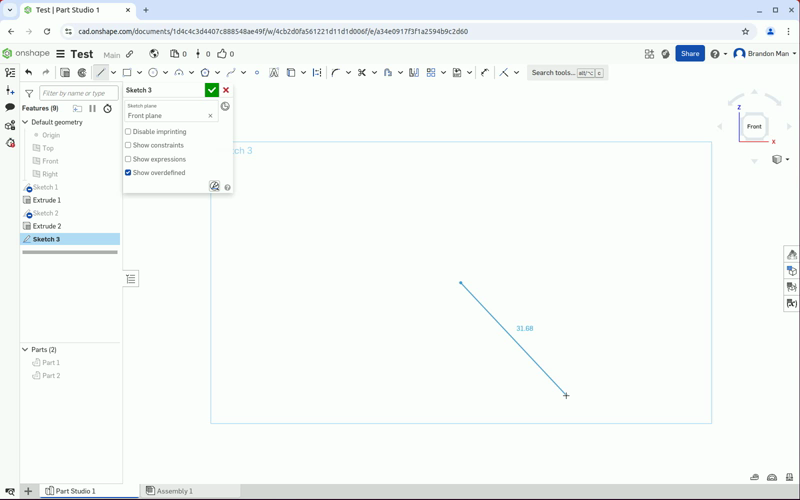
key_up(shift)
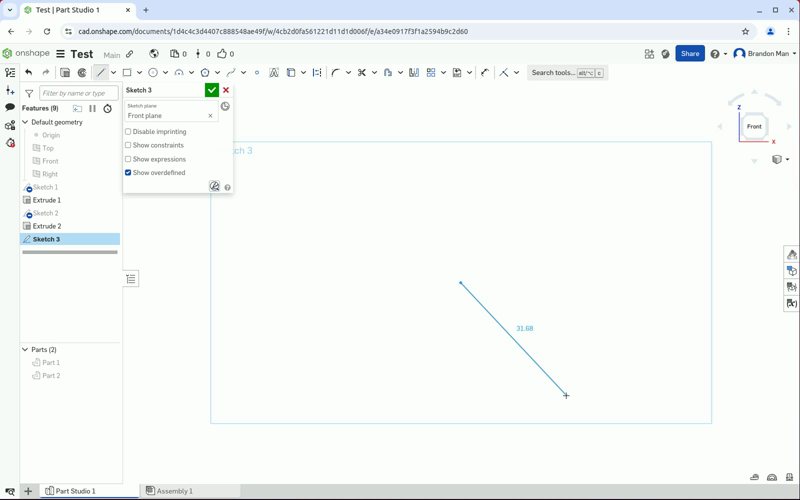
key_down(shift)
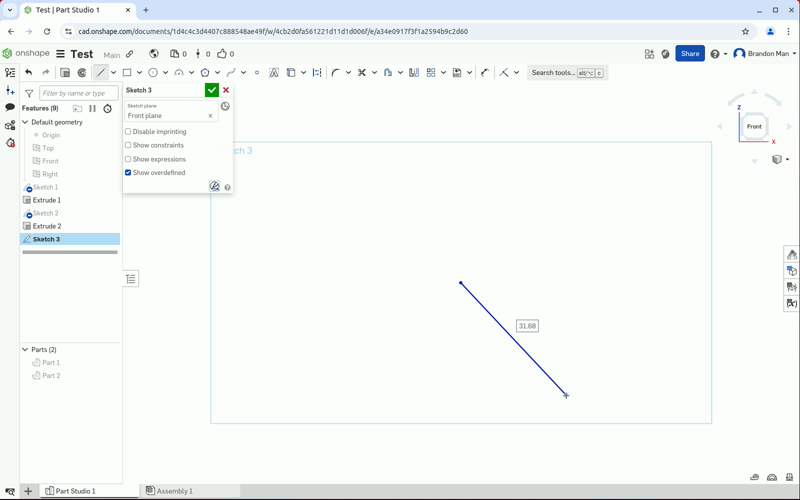
mouse_move(589, 395)
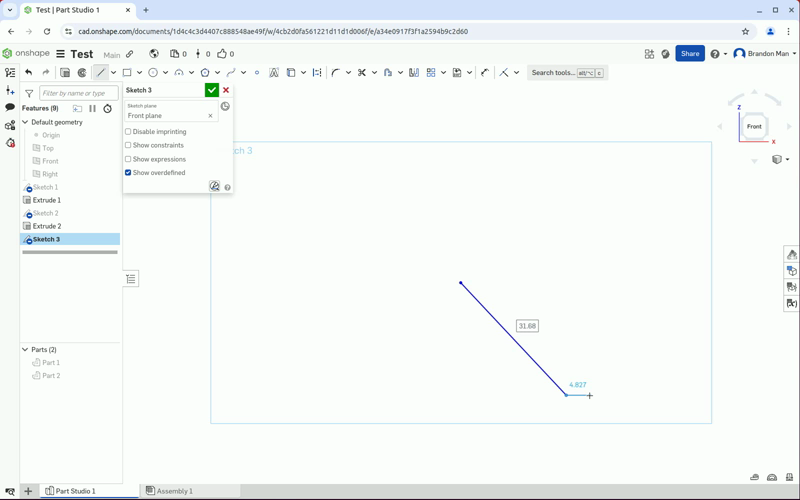
mouse_move(570, 390)
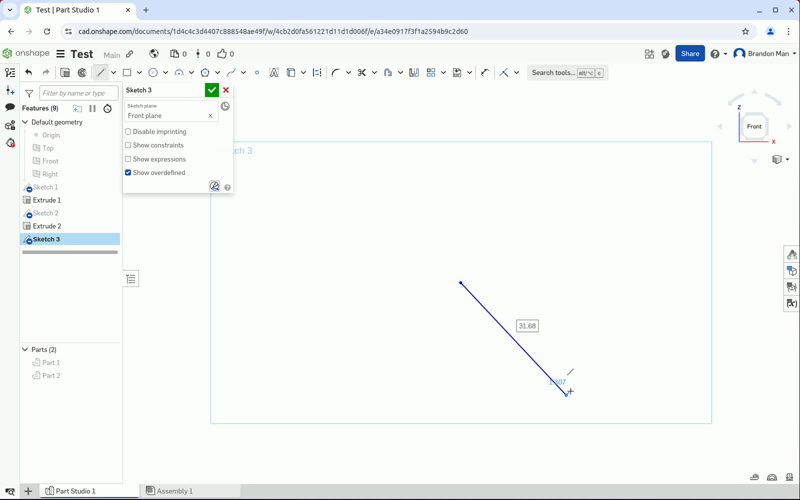
scroll(6)
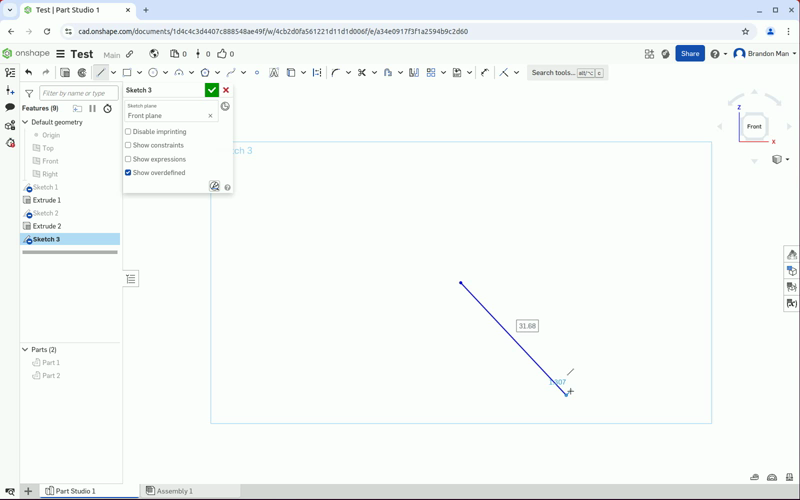
scroll(6)
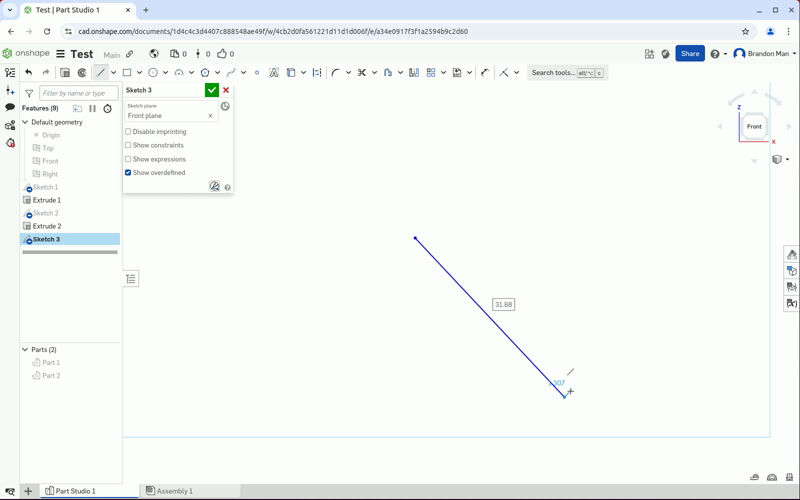
scroll(6)
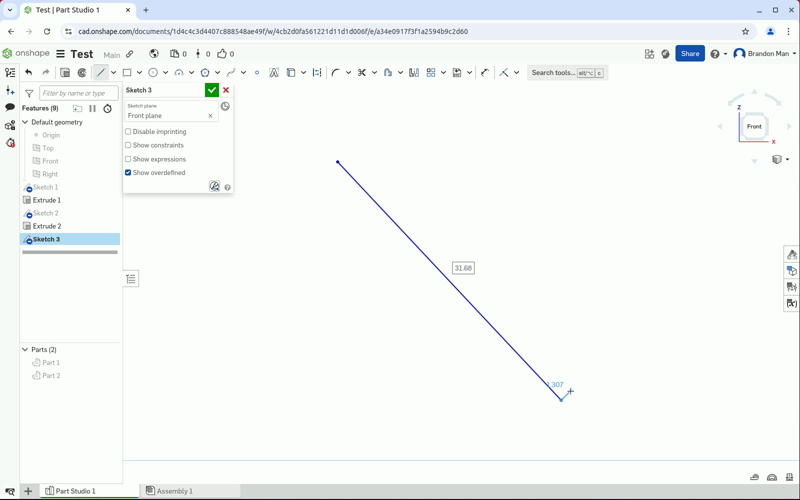
scroll(6)
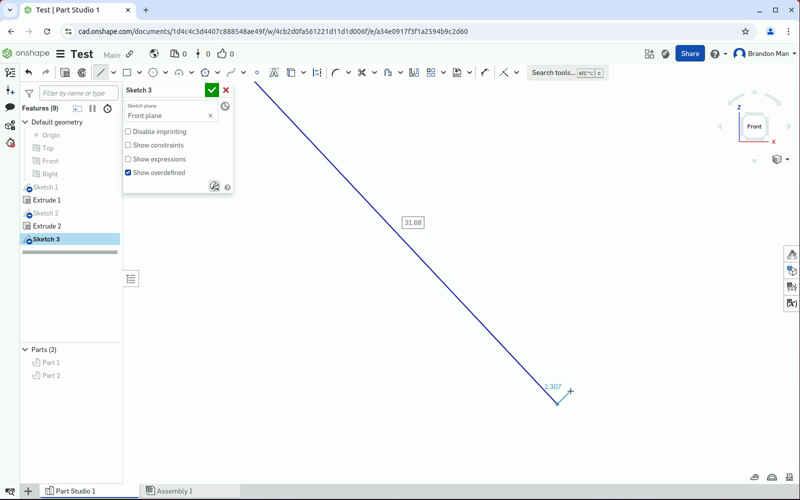
scroll(6)
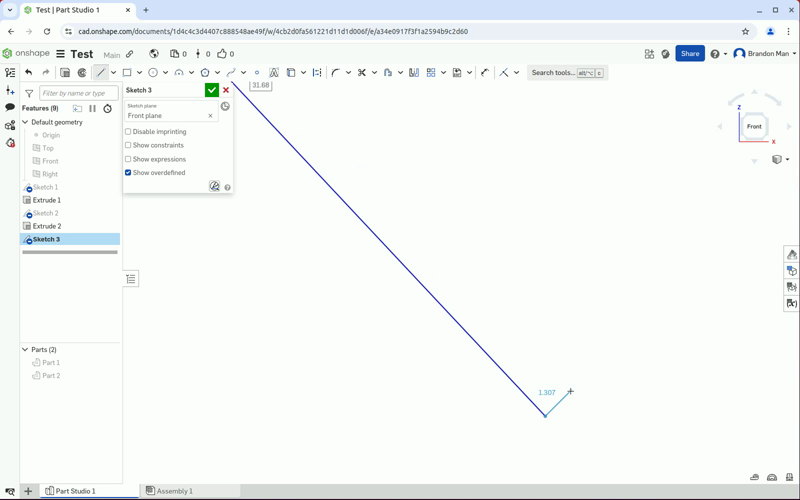
scroll(6)
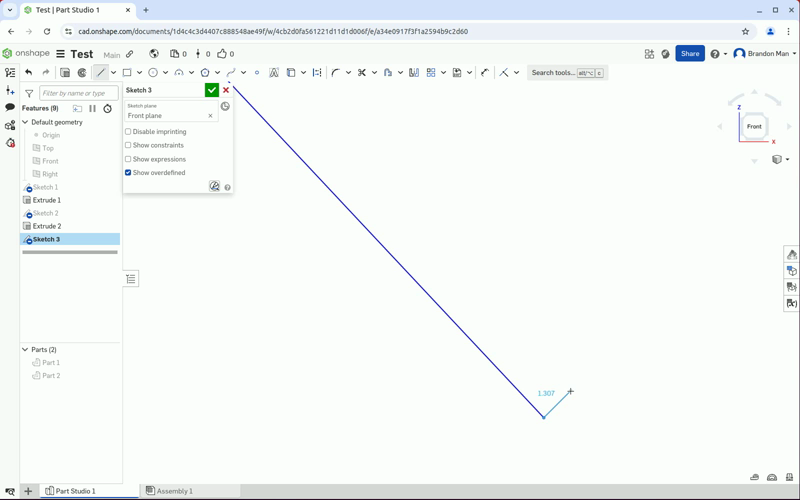
scroll(6)
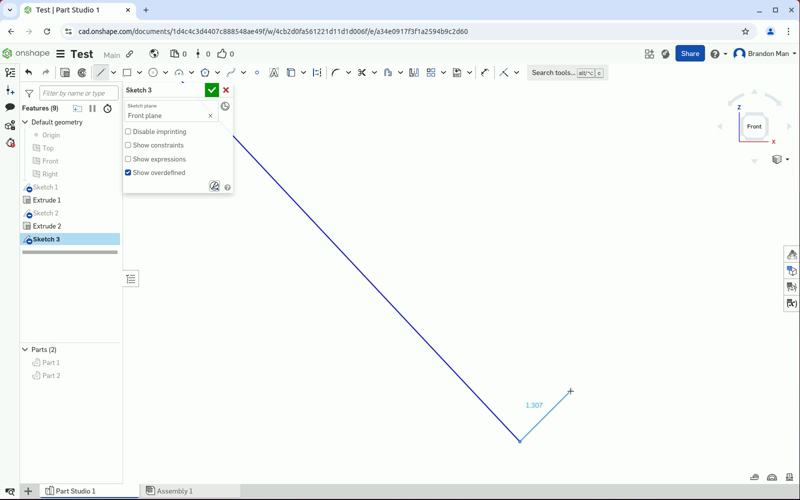
click(570, 390)
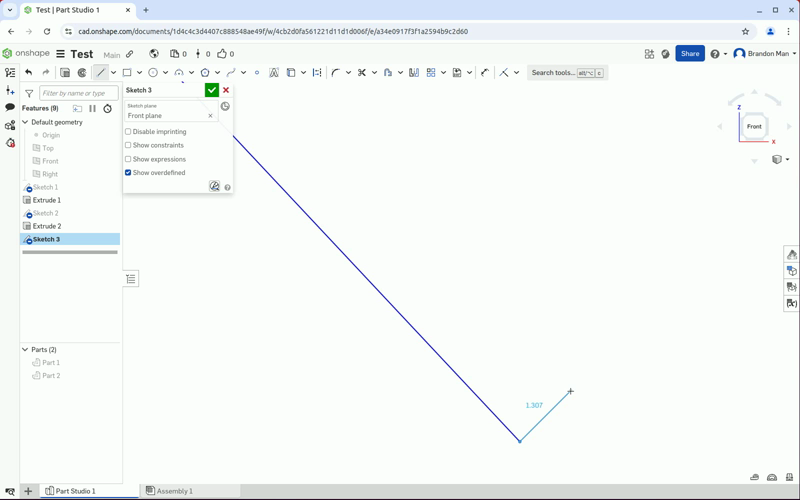
scroll(-6)
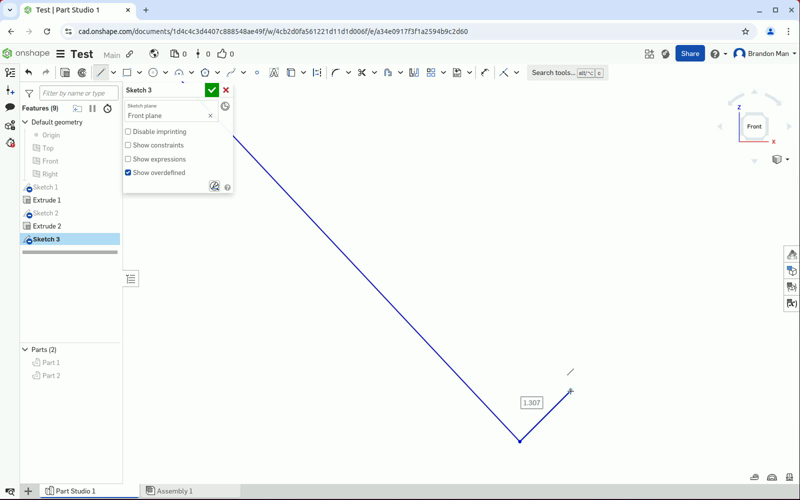
scroll(-6)
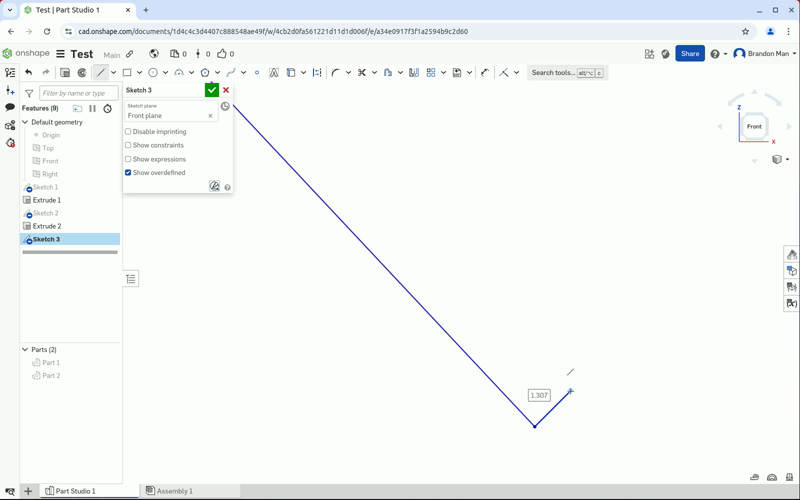
scroll(-6)
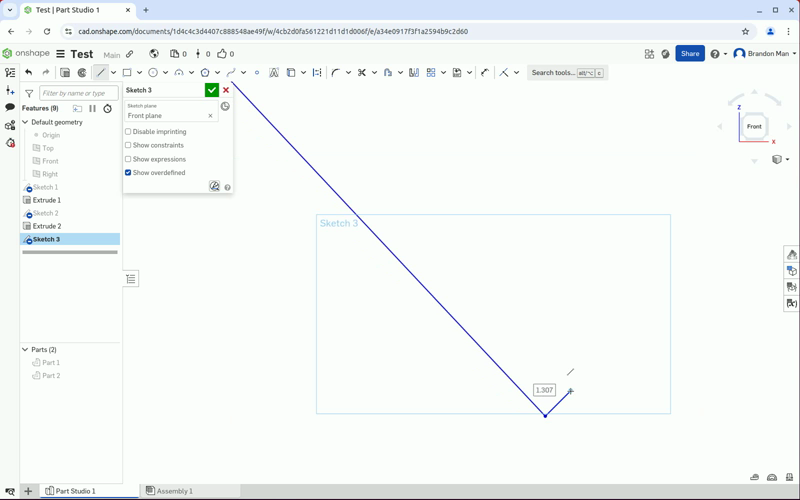
scroll(-6)
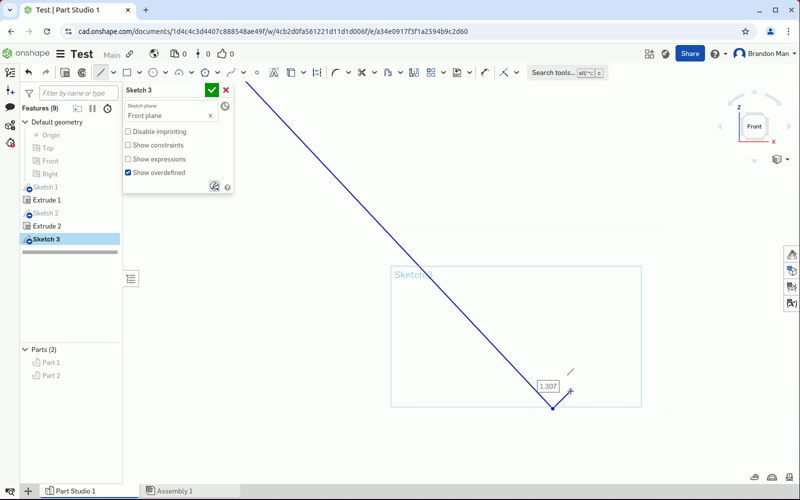
scroll(-6)
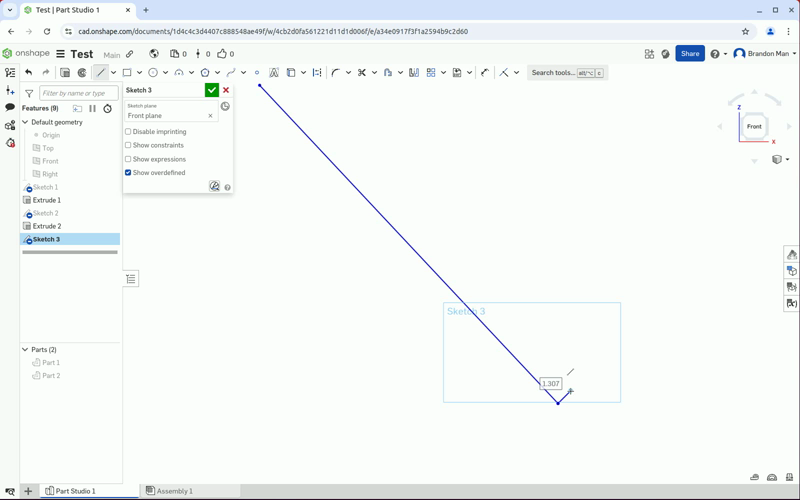
scroll(-6)
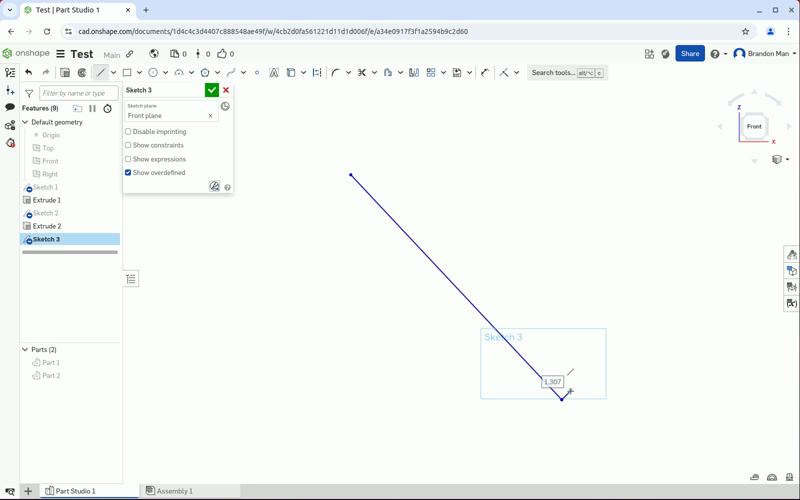
scroll(-6)
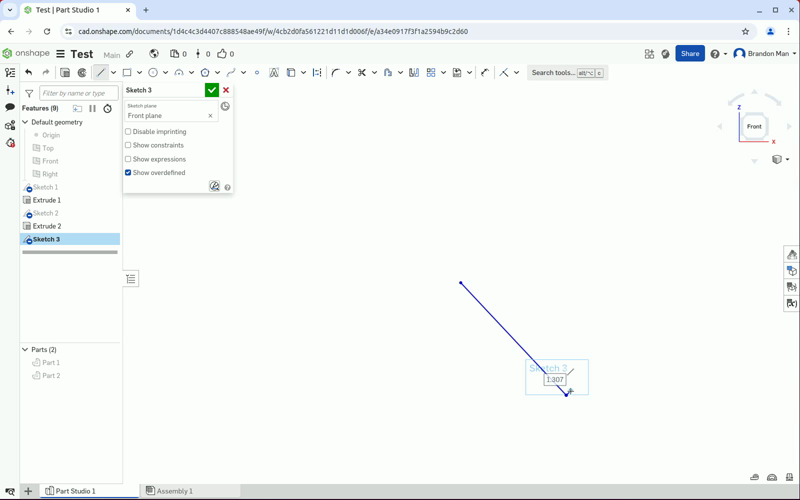
key_up(shift)
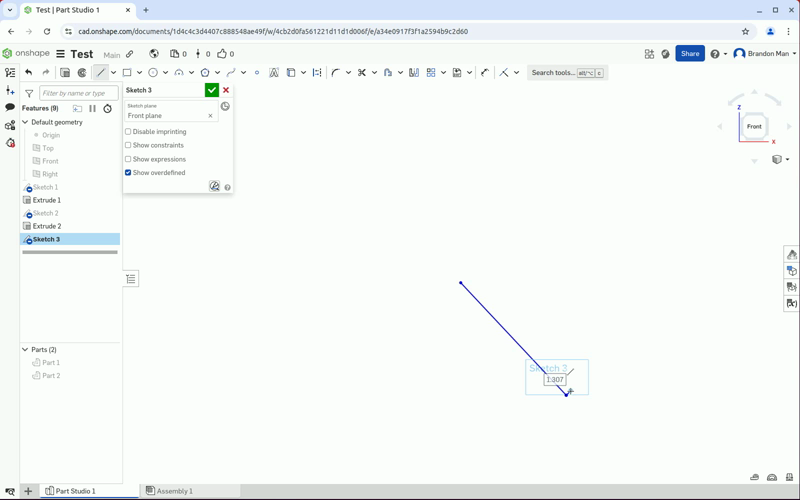
key_down(shift)
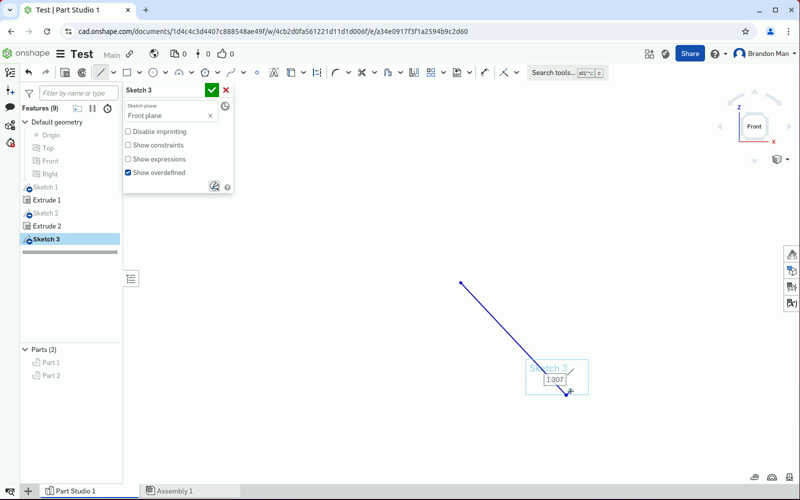
mouse_move(472, 282)
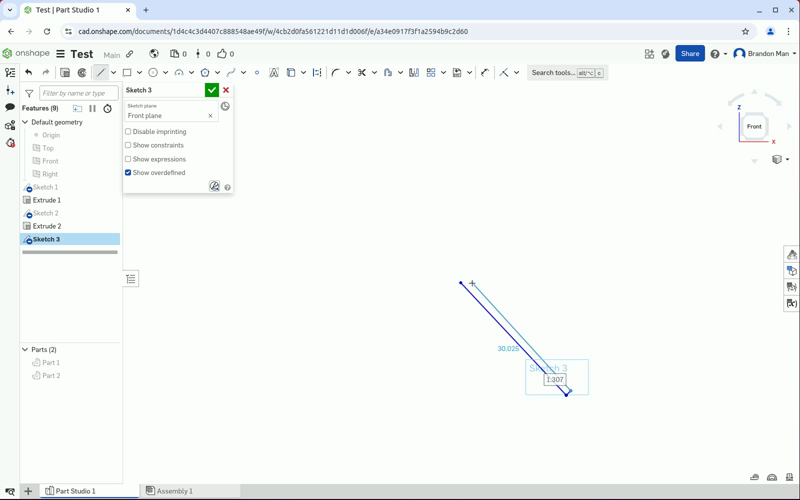
click(472, 282)
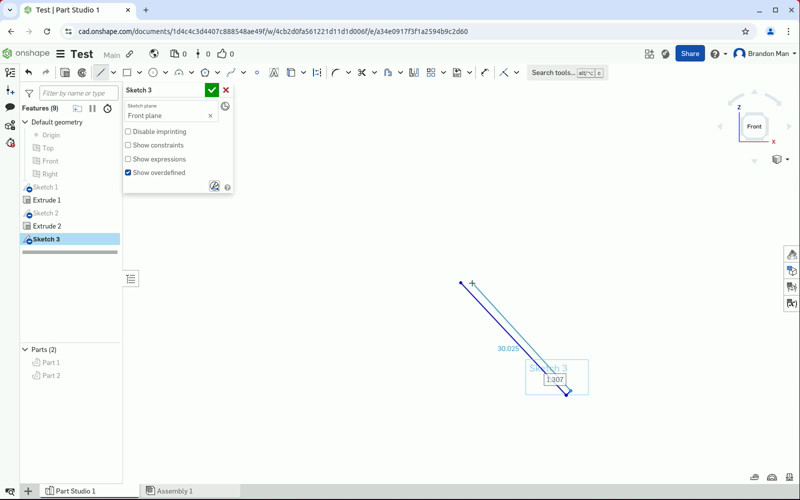
key_up(shift)
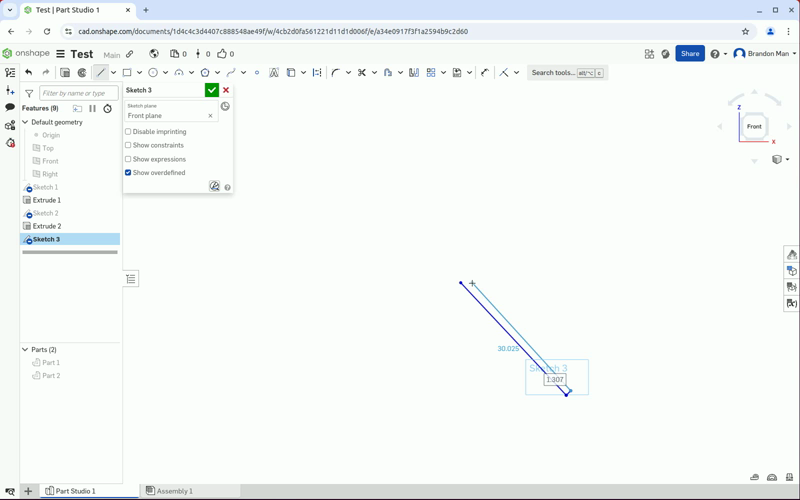
key_down(shift)
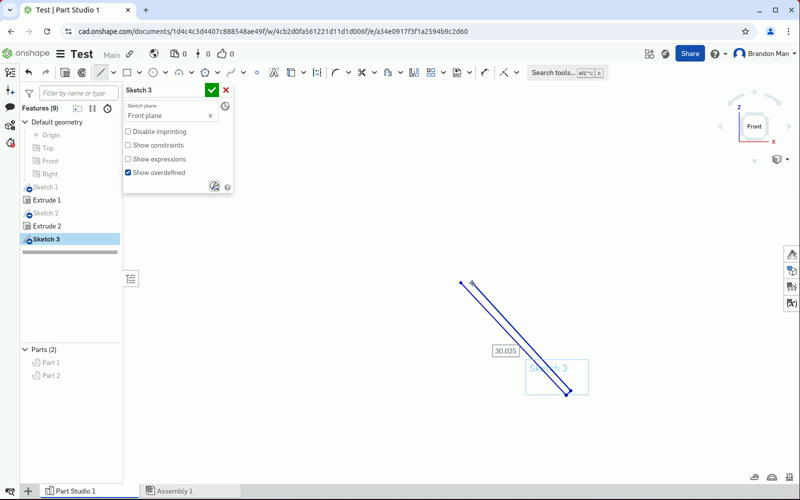
mouse_move(502, 282)
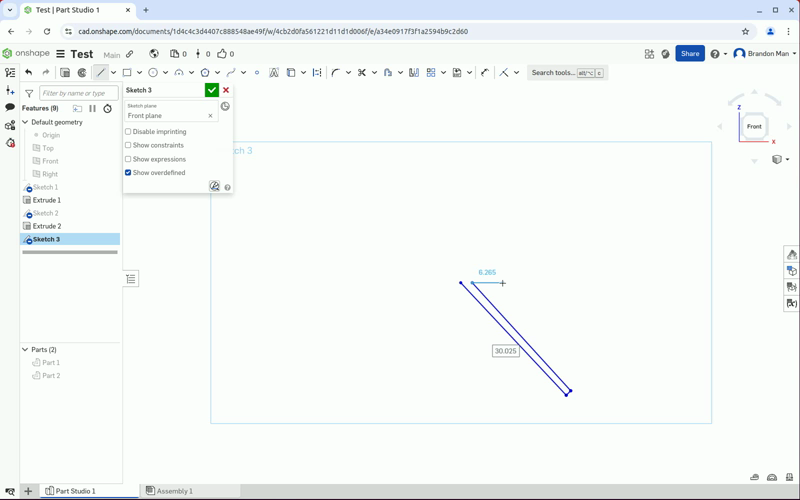
mouse_move(491, 282)
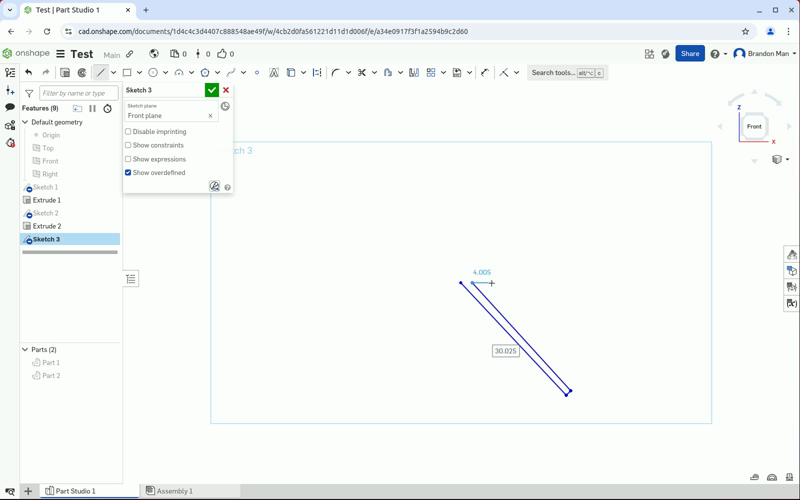
click(491, 282)
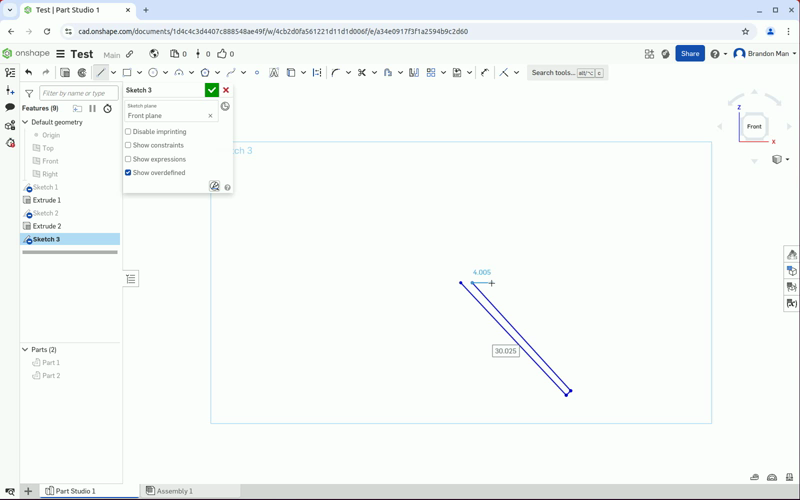
key_up(shift)
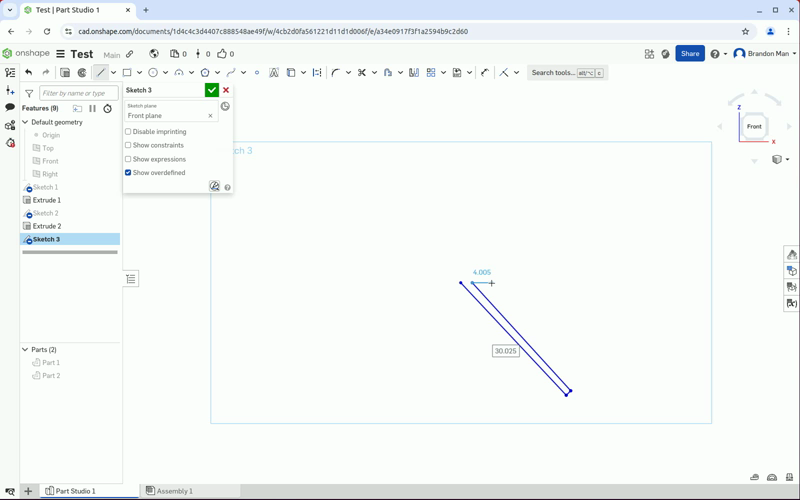
key_down(shift)
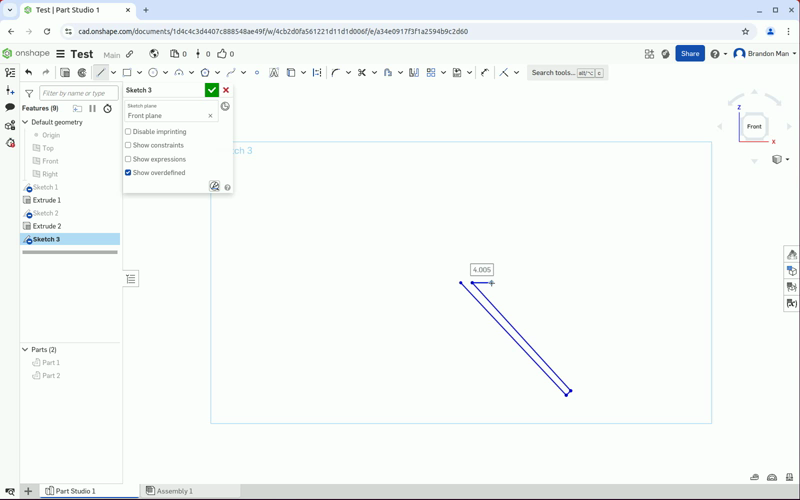
mouse_move(521, 282)
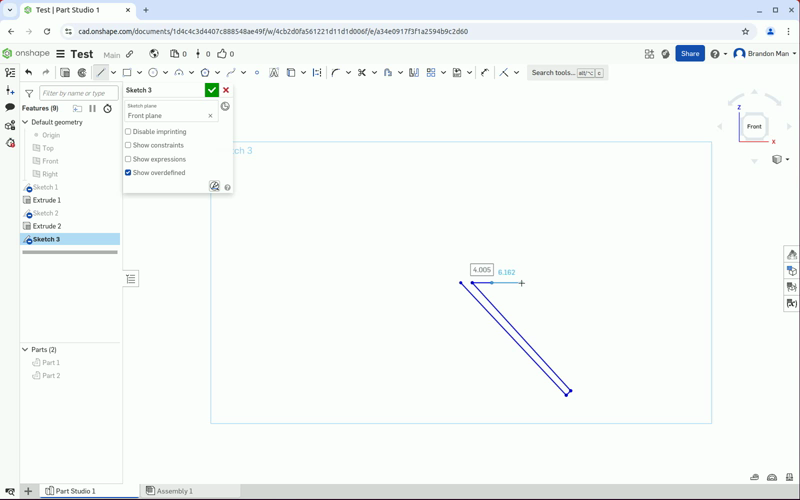
mouse_move(491, 271)
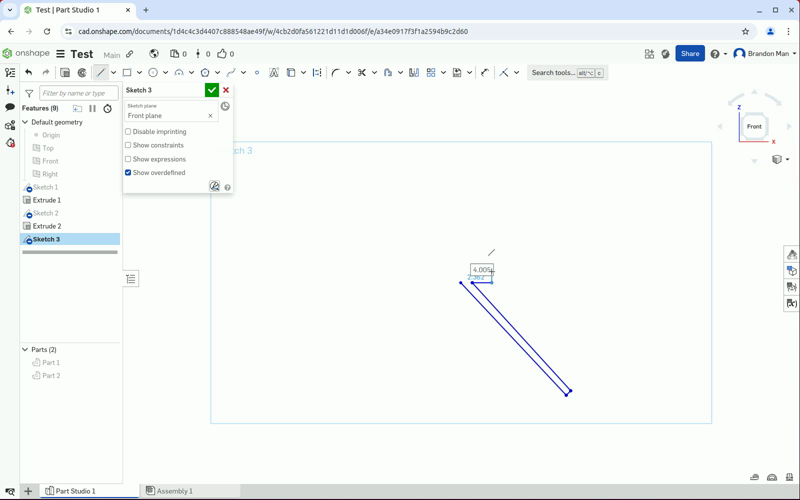
click(491, 271)
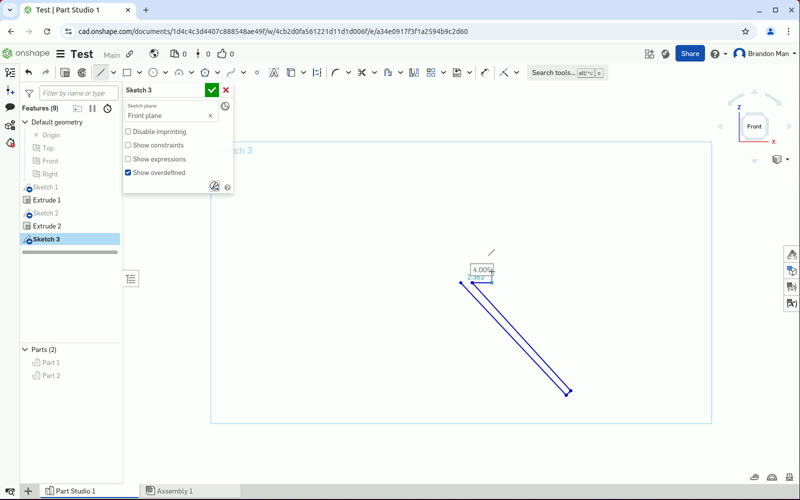
key_up(shift)
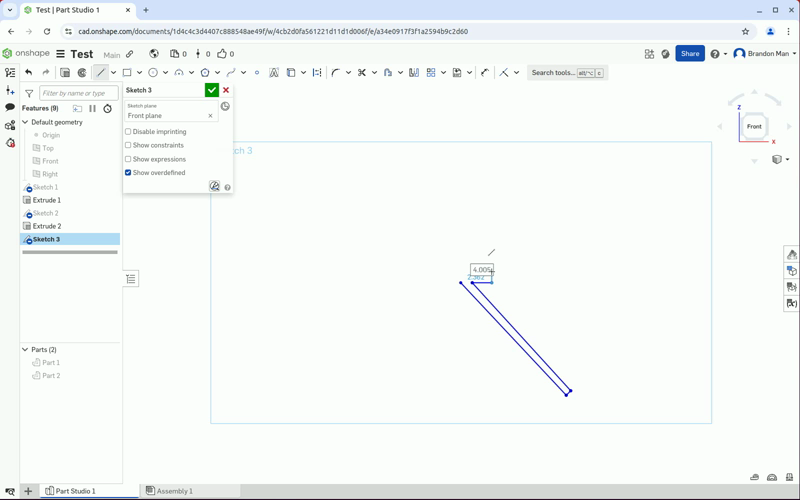
key_down(shift)
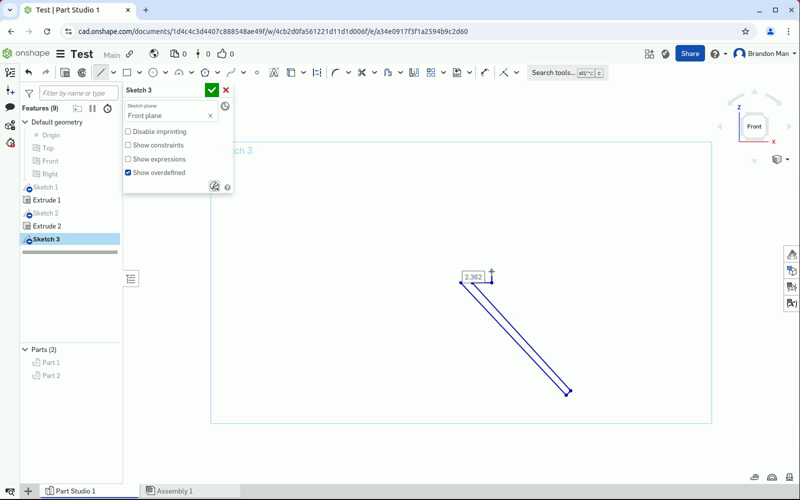
mouse_move(521, 271)
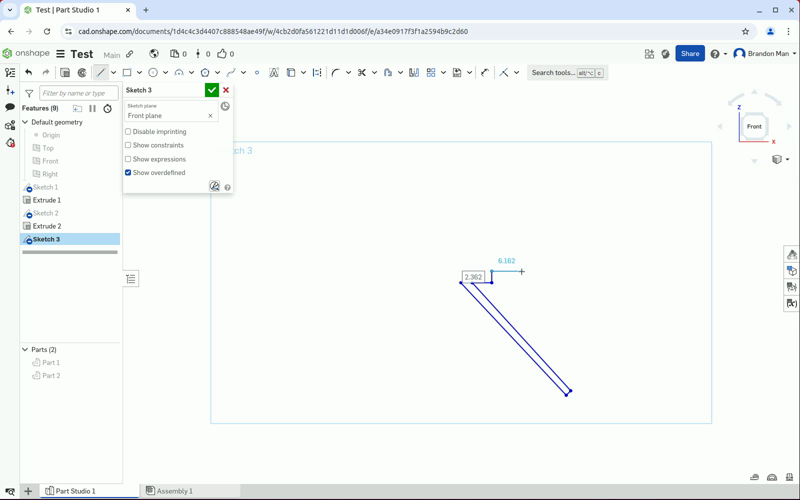
mouse_move(460, 271)
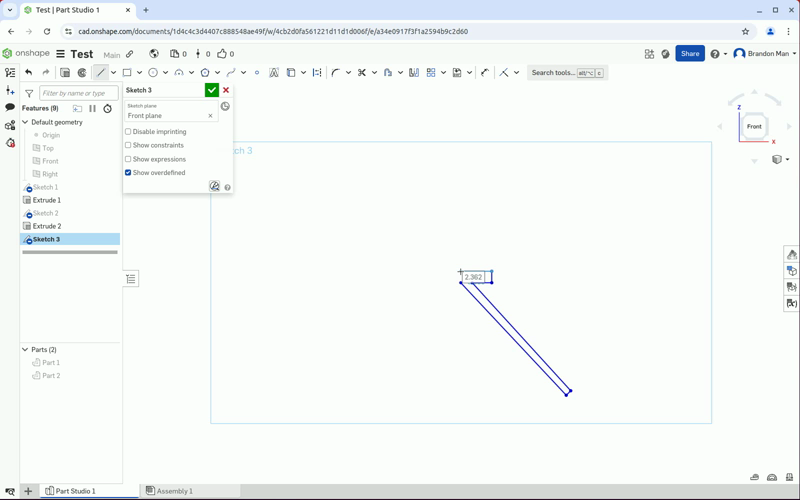
click(460, 271)
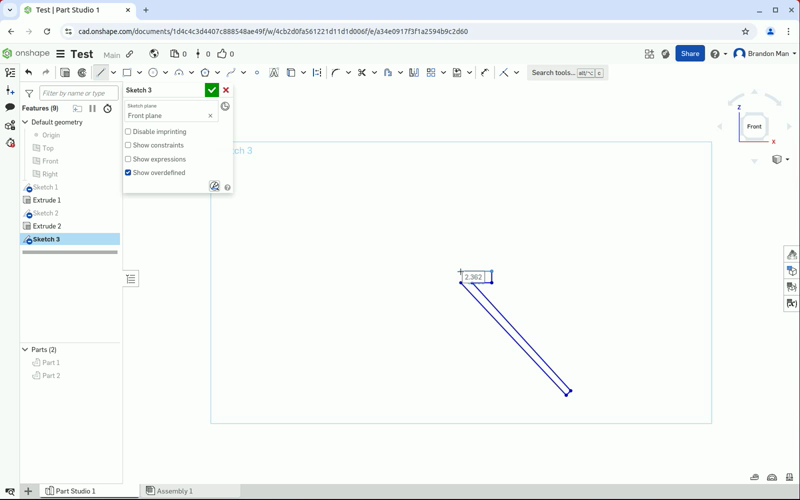
key_up(shift)
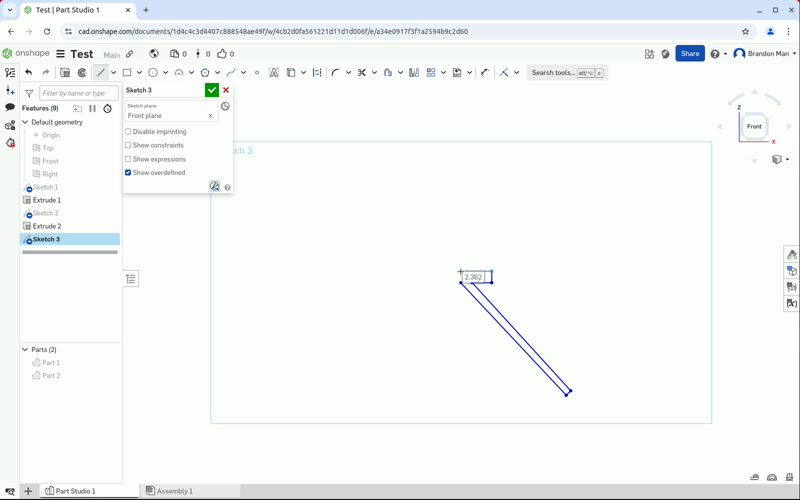
mouse_move(490, 271)
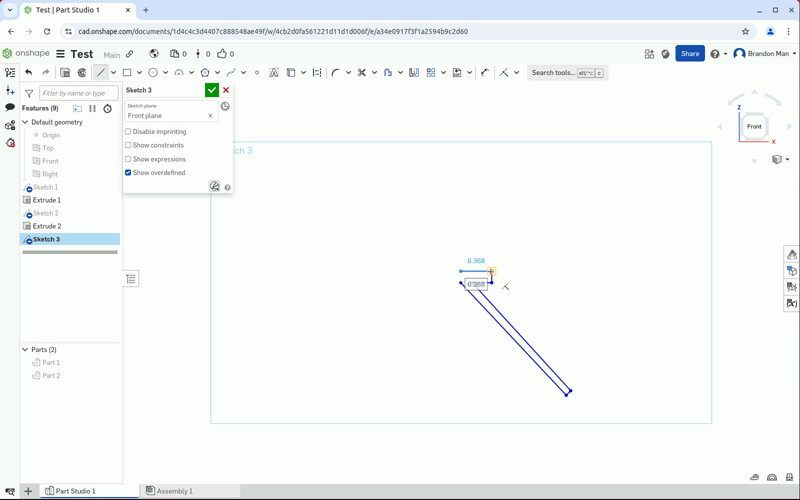
key_down(shift)
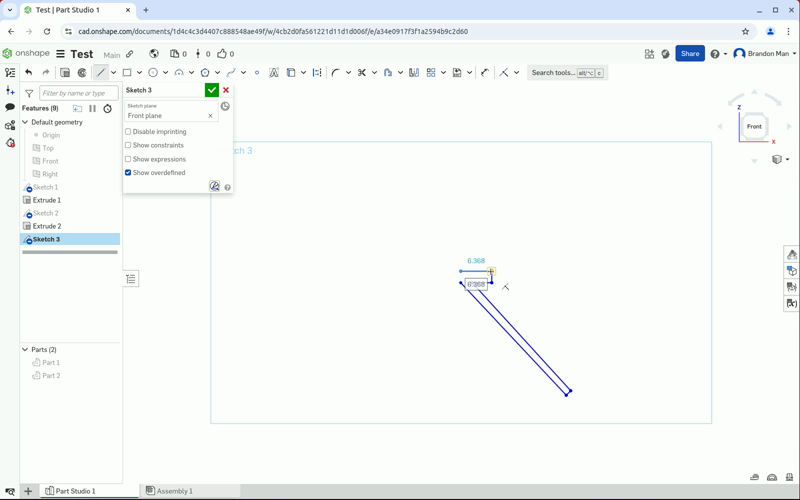
mouse_move(460, 282)
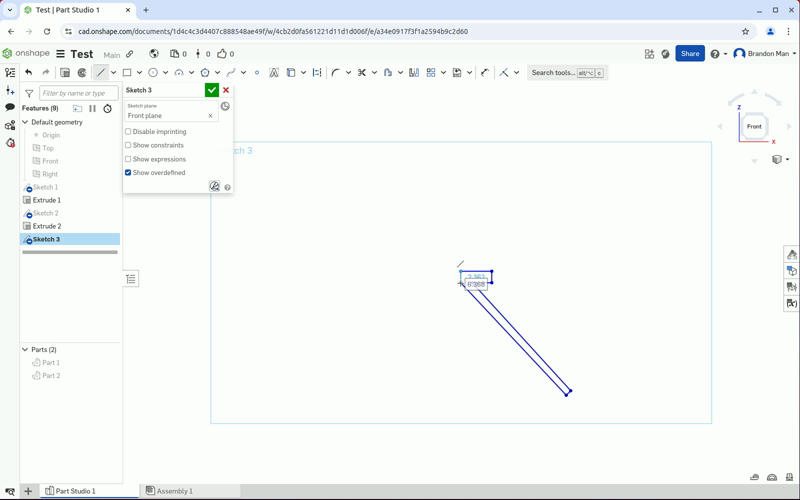
key_up(shift)
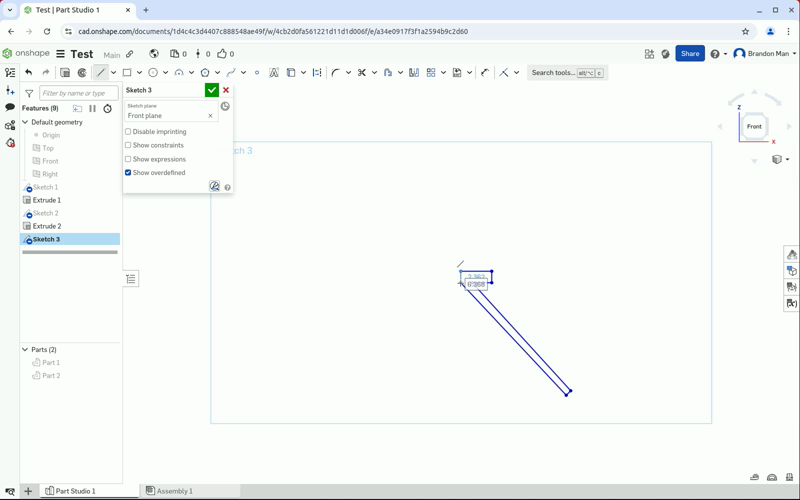
click(460, 282)
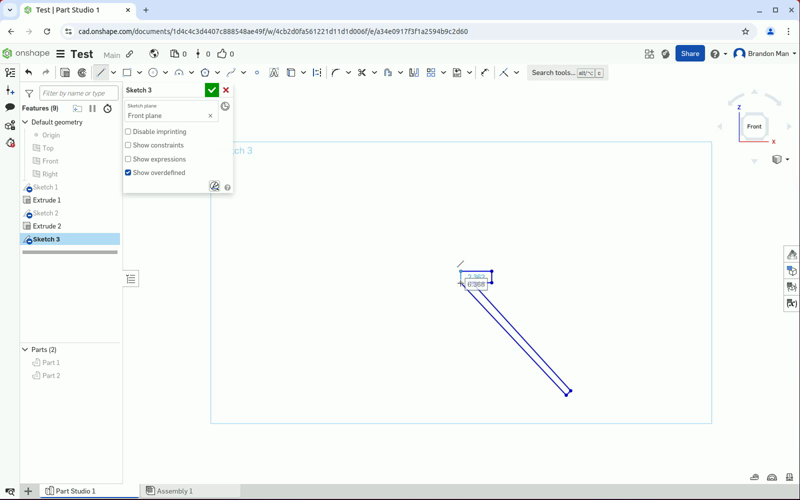
key(esc)
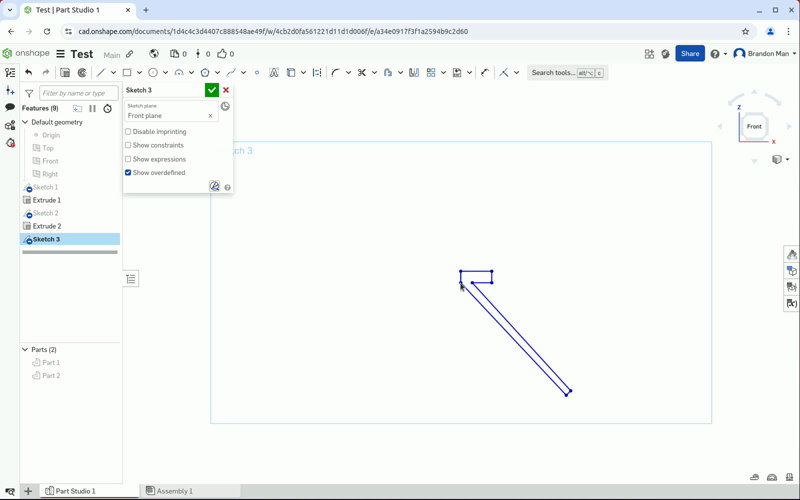
key(c)
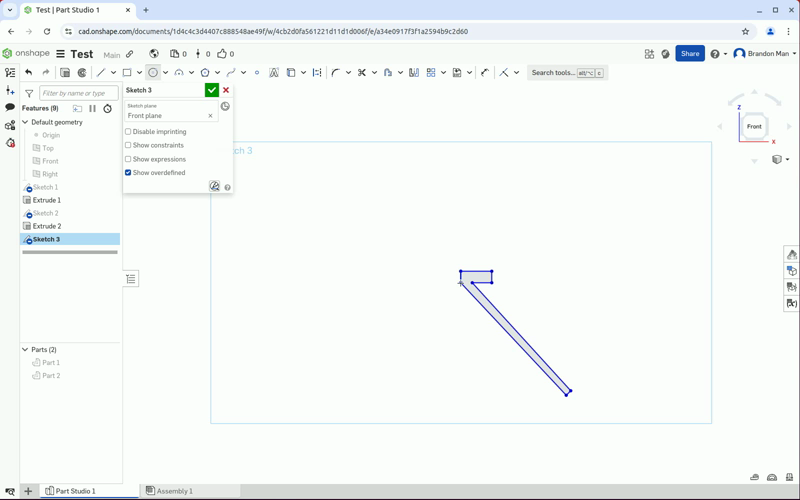
key_down(shift)
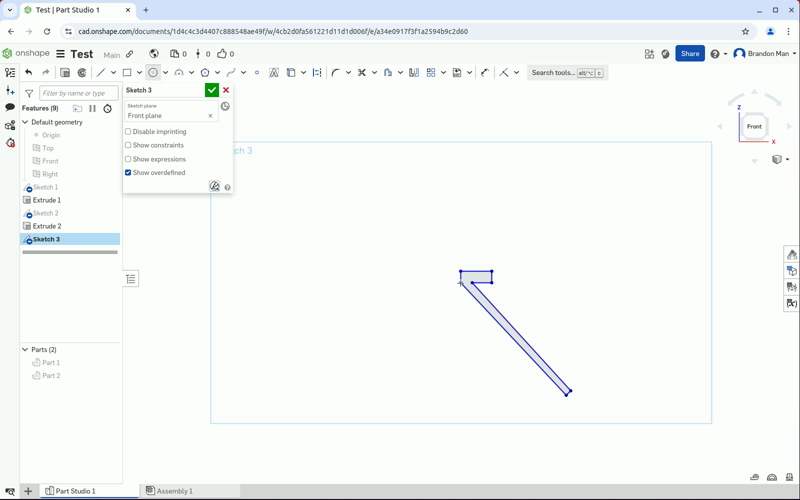
mouse_move(501, 319)
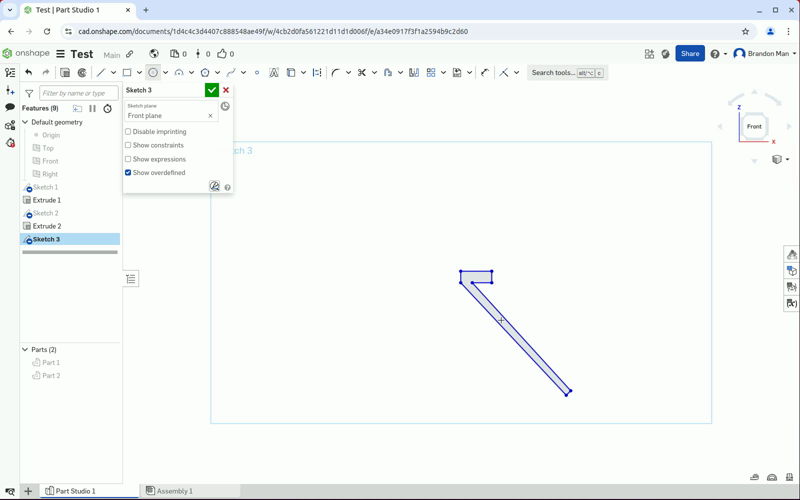
click(501, 319)
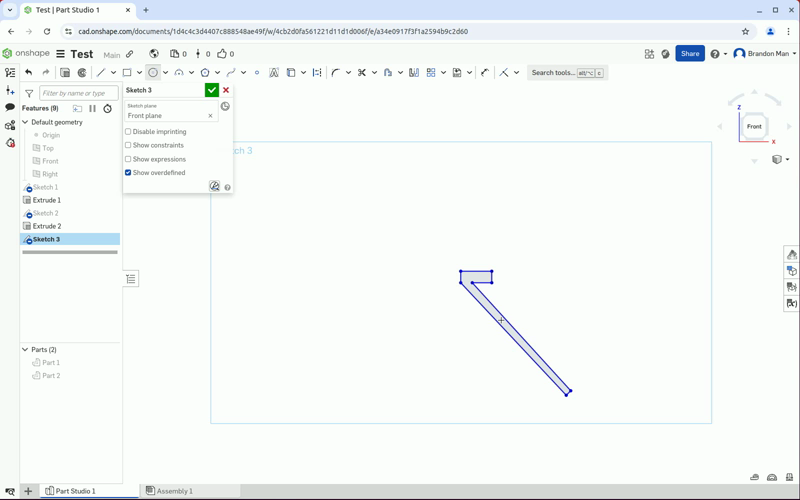
key_up(shift)
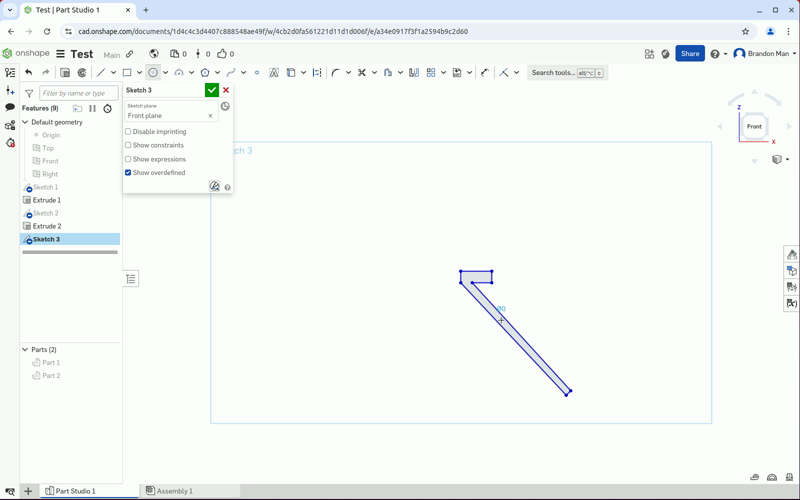
mouse_move(502, 319)
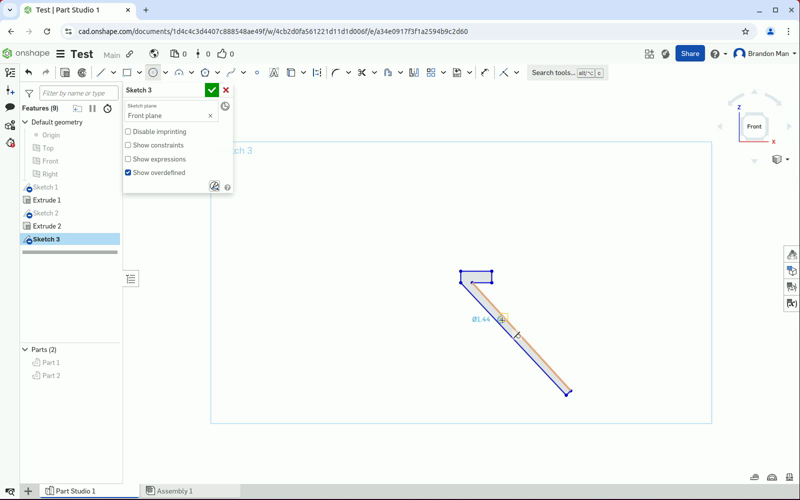
scroll(6)
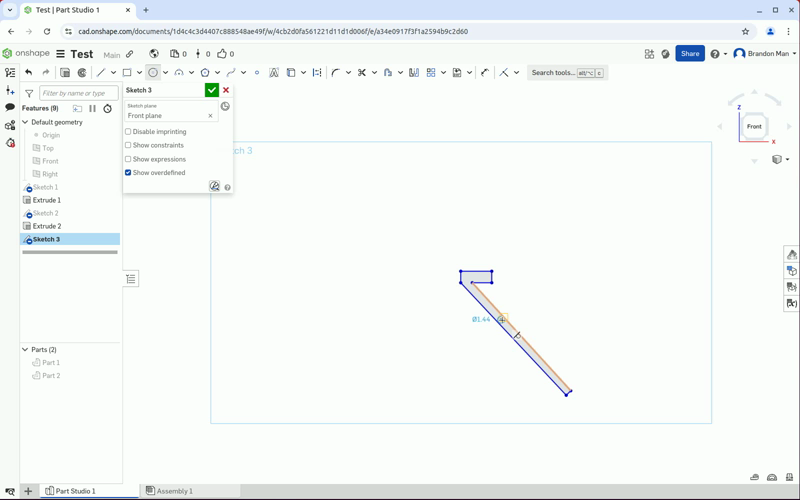
scroll(6)
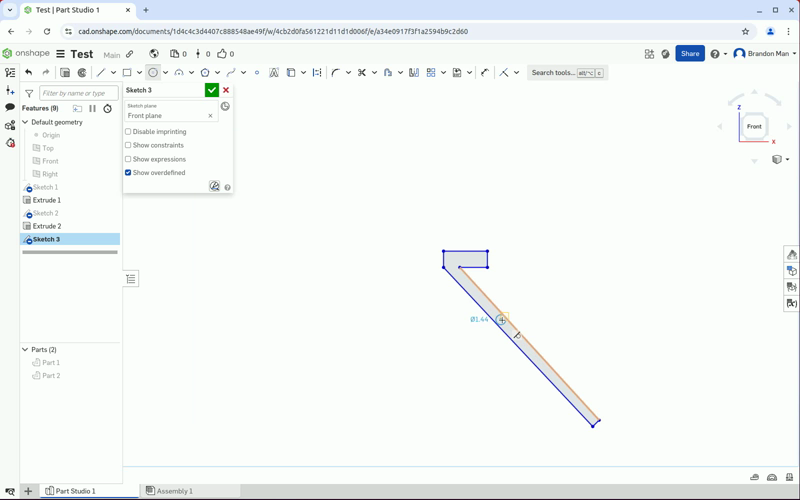
scroll(6)
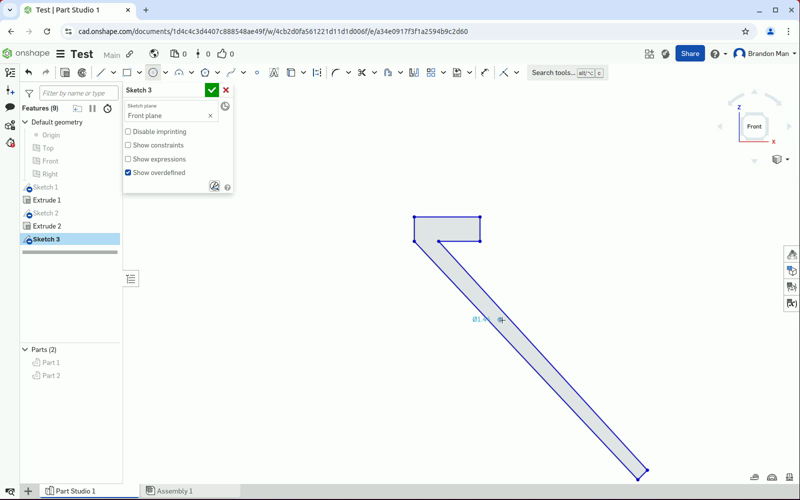
scroll(6)
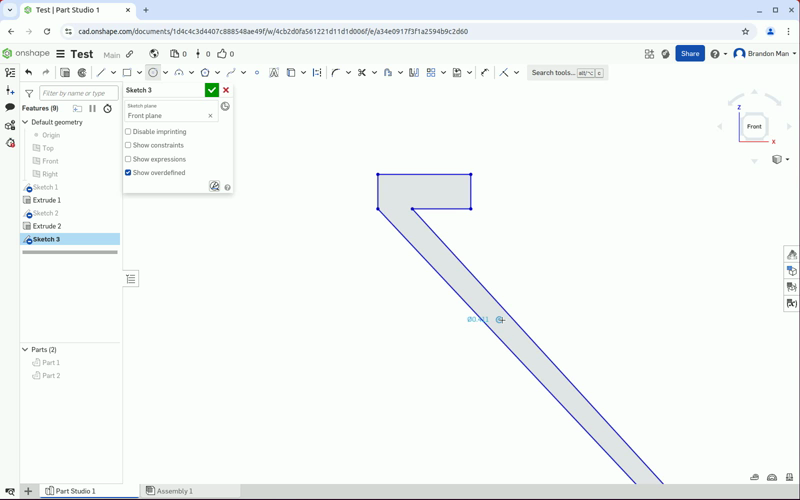
scroll(6)
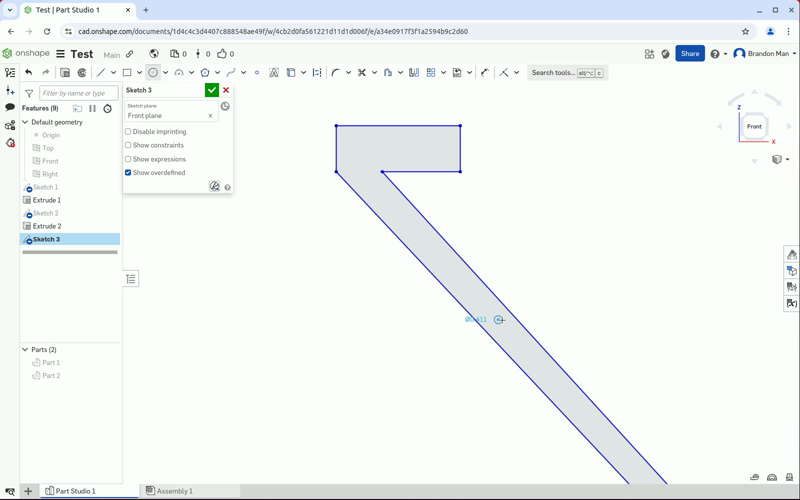
scroll(6)
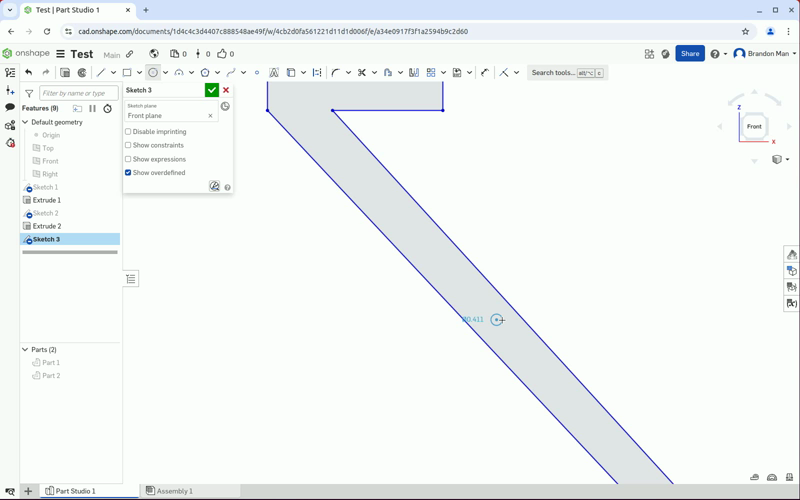
scroll(6)
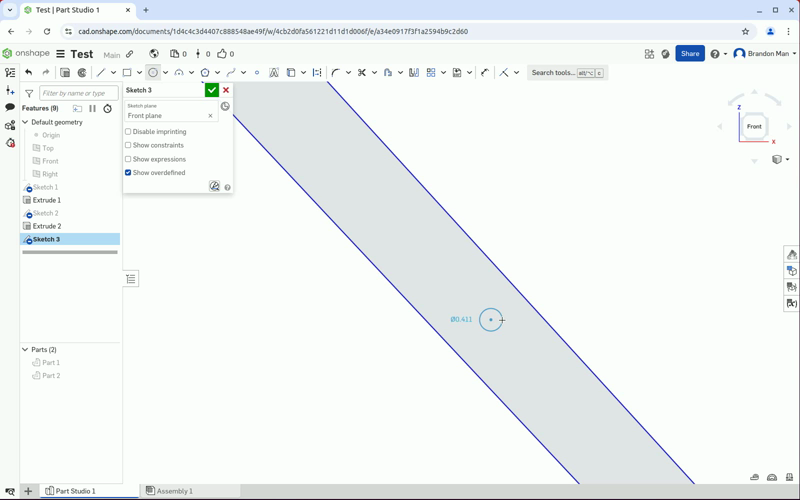
click(502, 319)
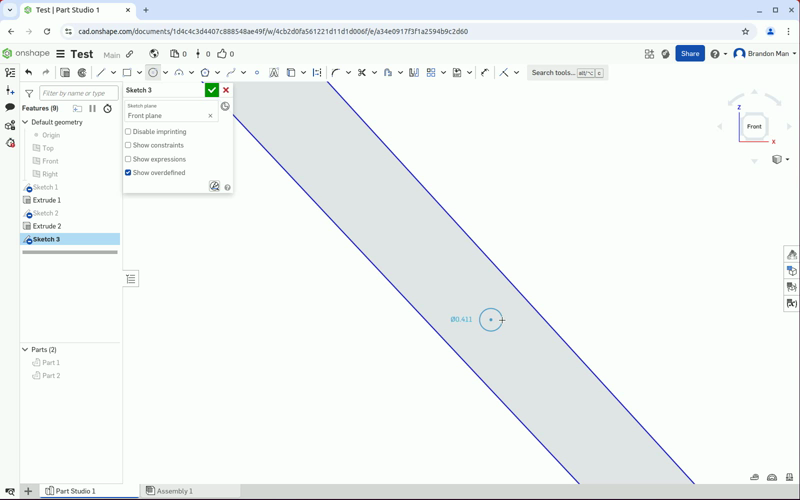
scroll(-6)
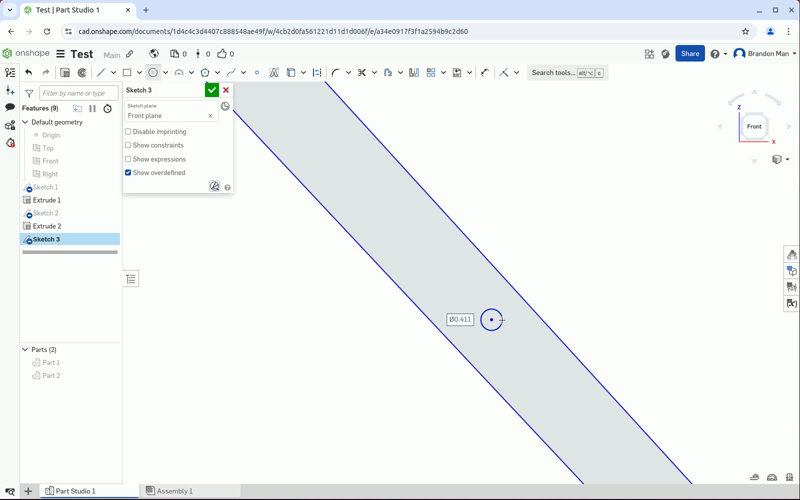
scroll(-6)
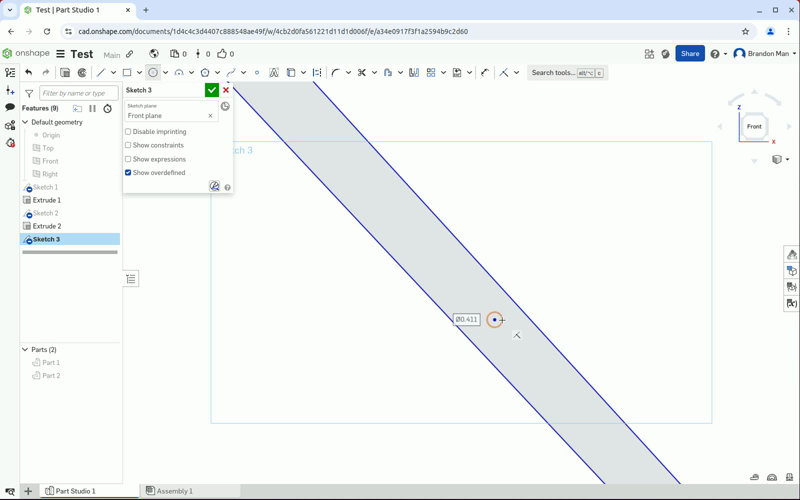
scroll(-6)
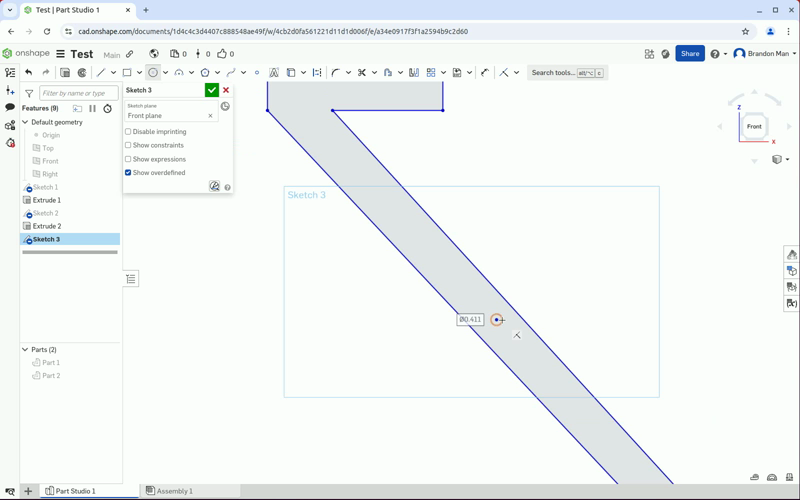
scroll(-6)
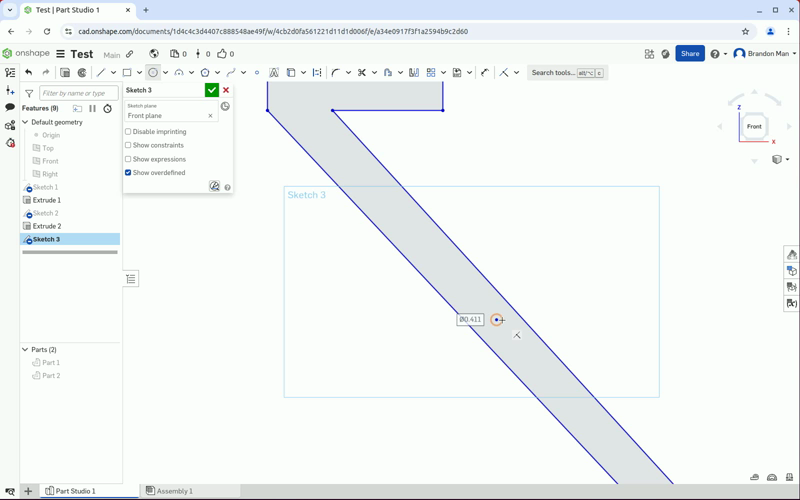
scroll(-6)
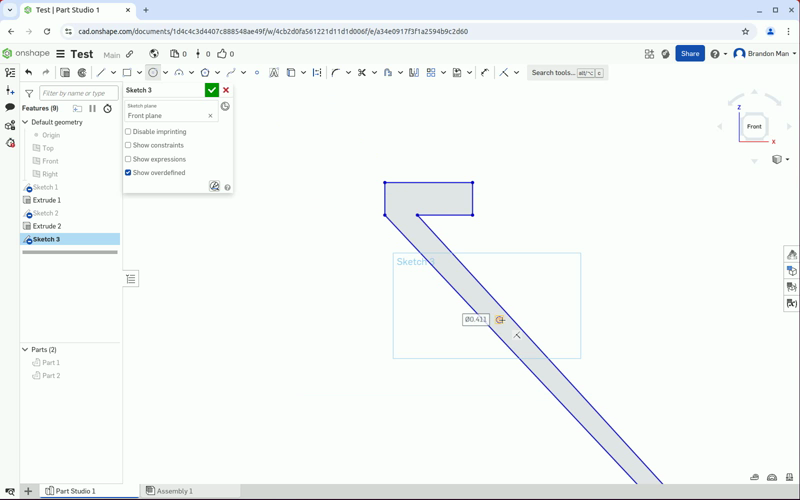
scroll(-6)
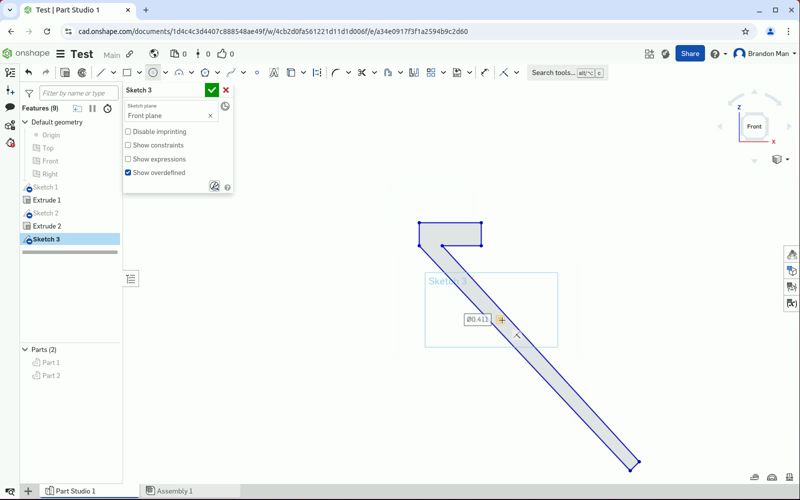
scroll(-6)
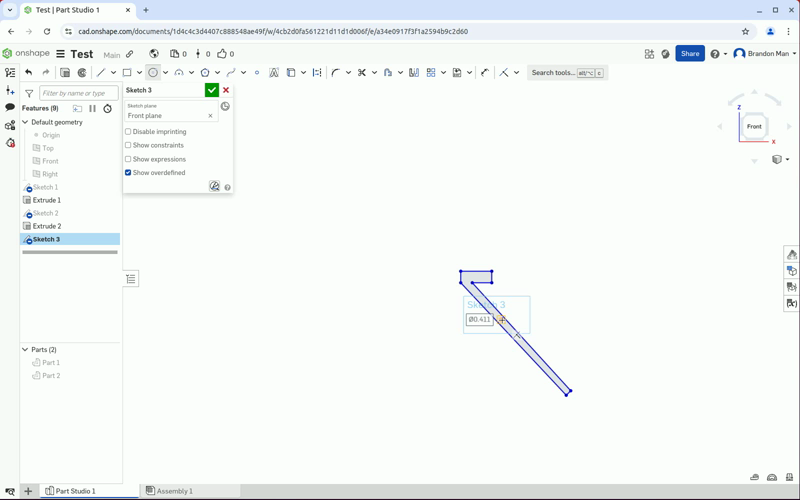
key(esc)
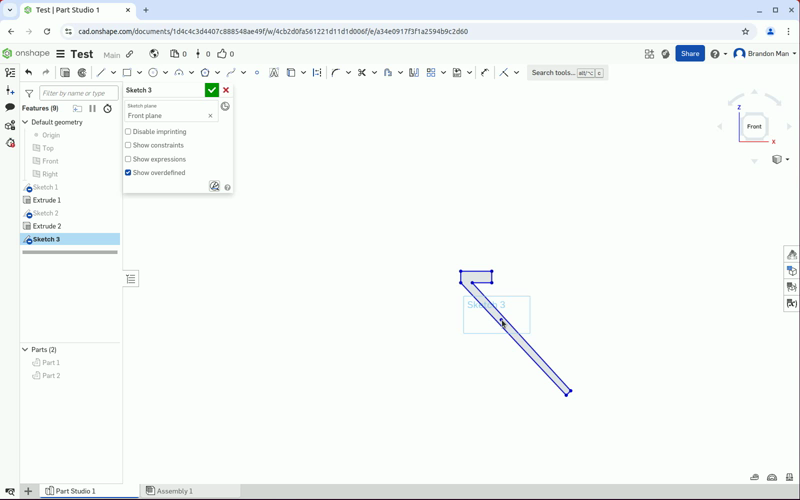
key(c)
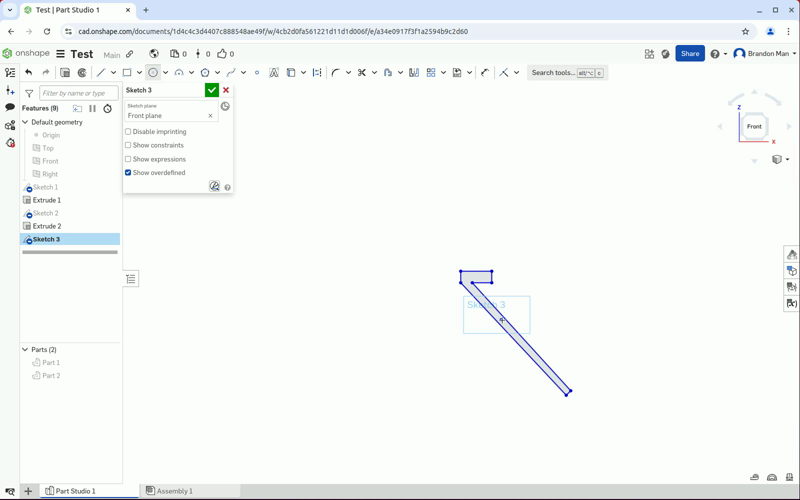
key_down(shift)
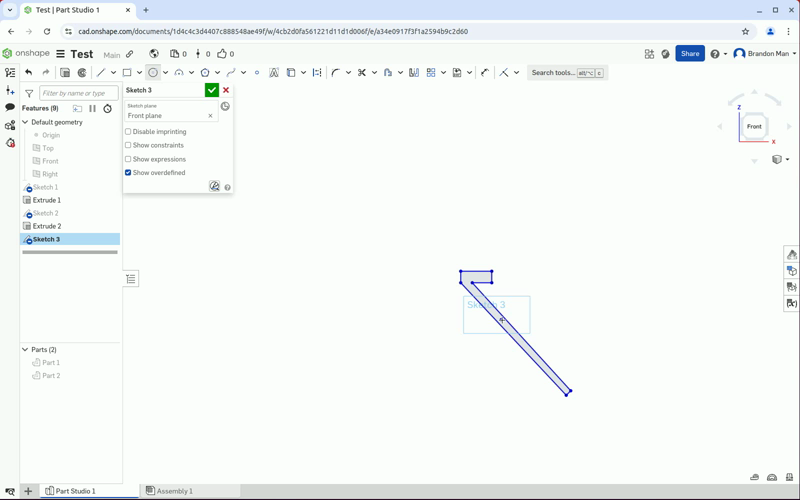
mouse_move(538, 360)
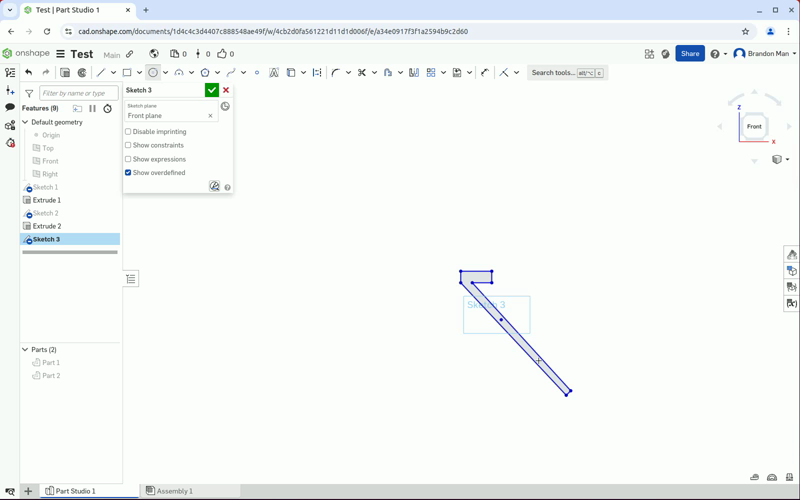
click(538, 360)
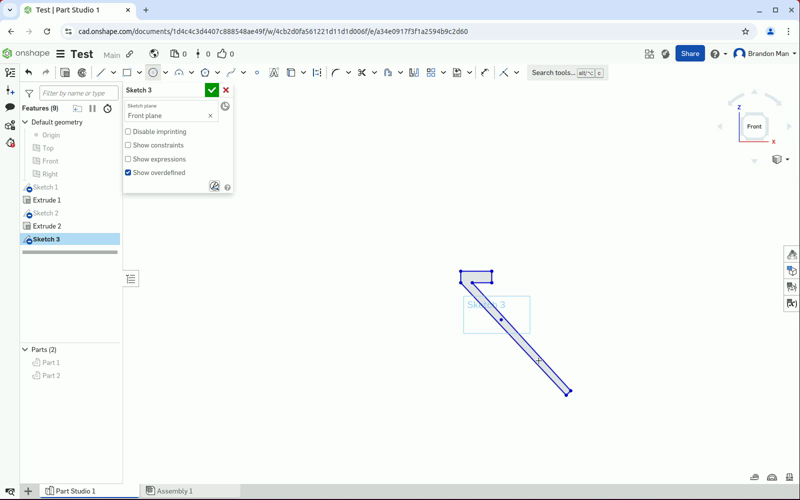
key_up(shift)
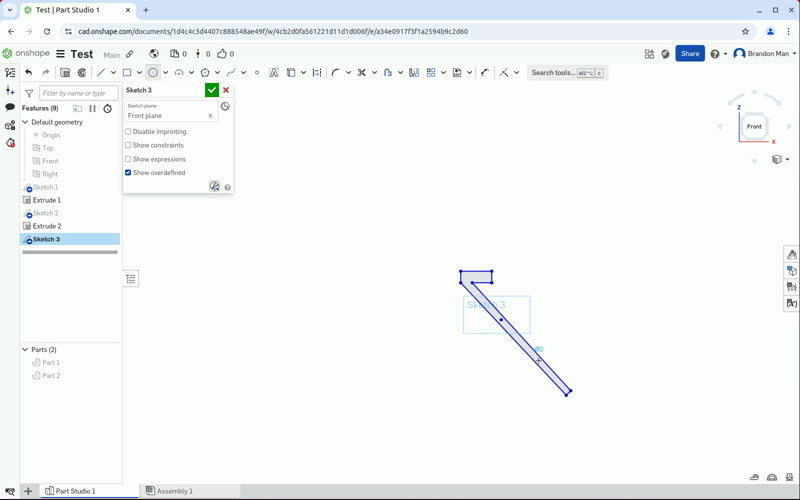
mouse_move(540, 360)
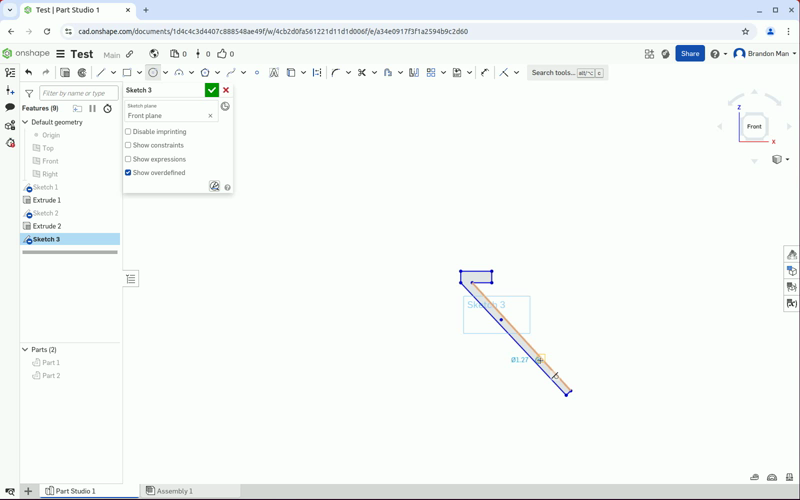
scroll(6)
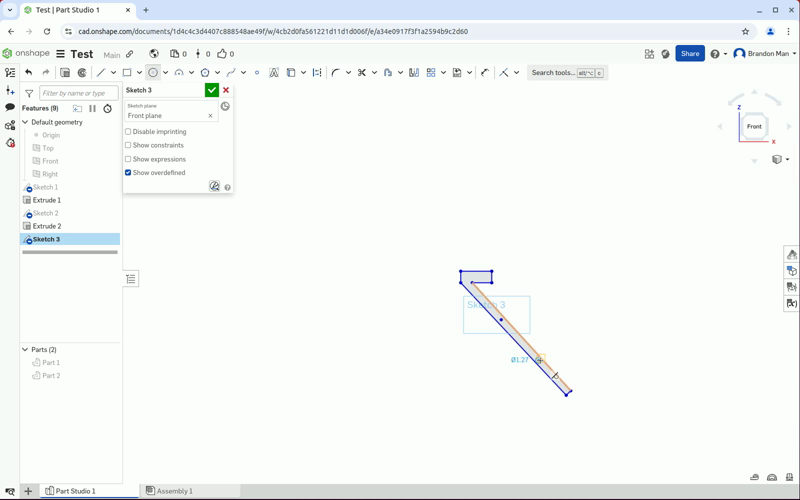
scroll(6)
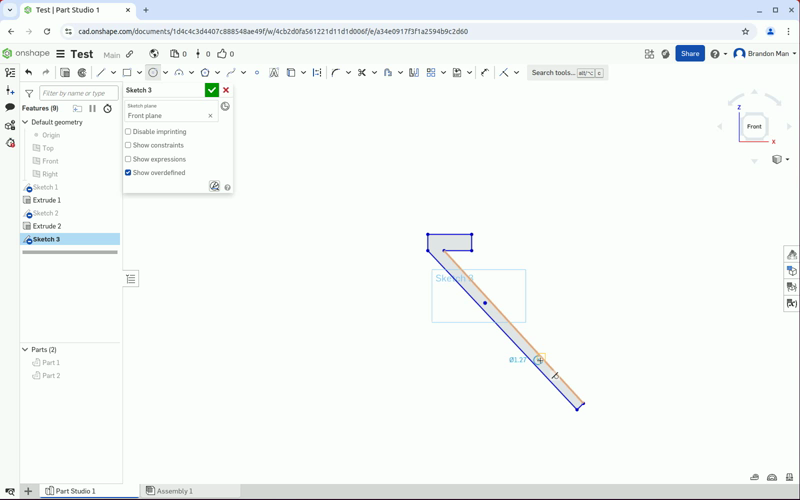
scroll(6)
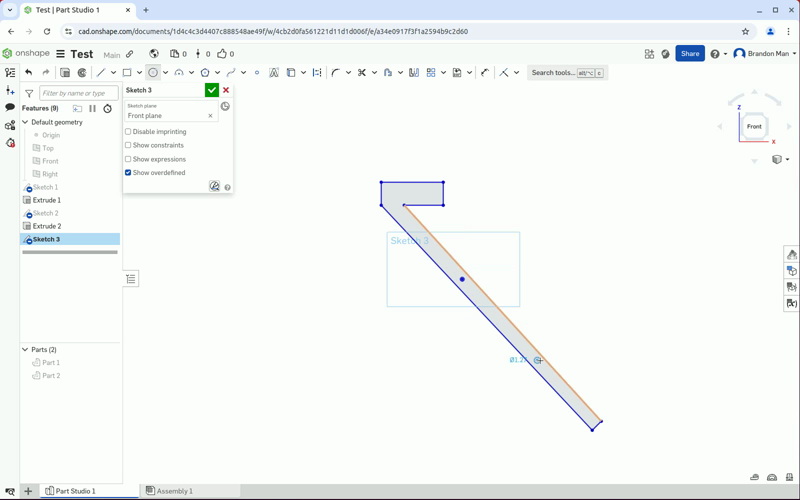
scroll(6)
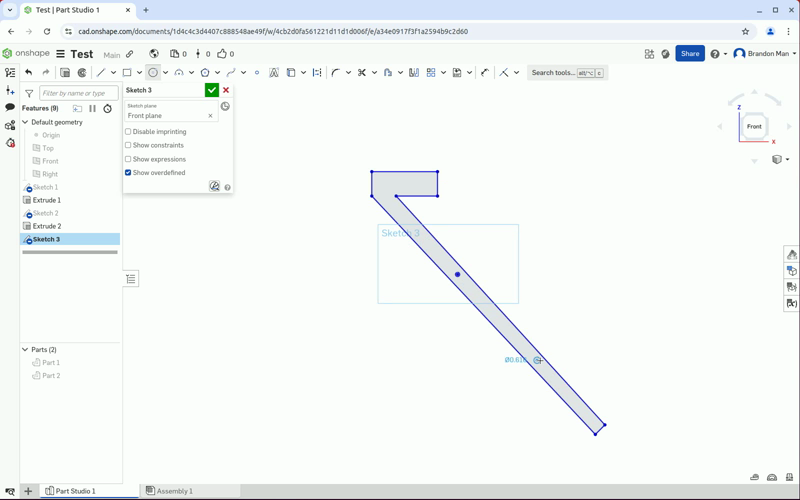
scroll(6)
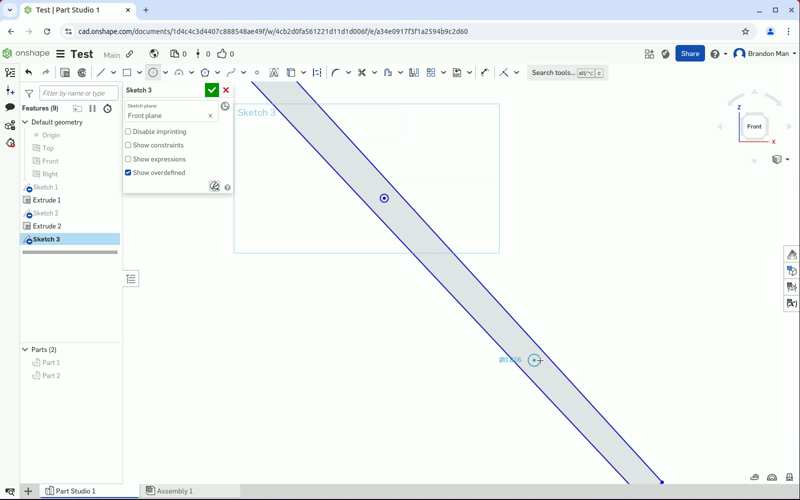
scroll(6)
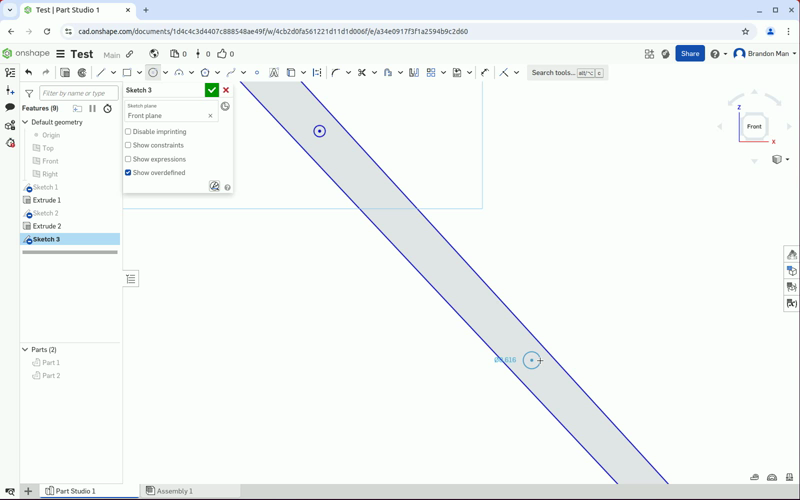
scroll(6)
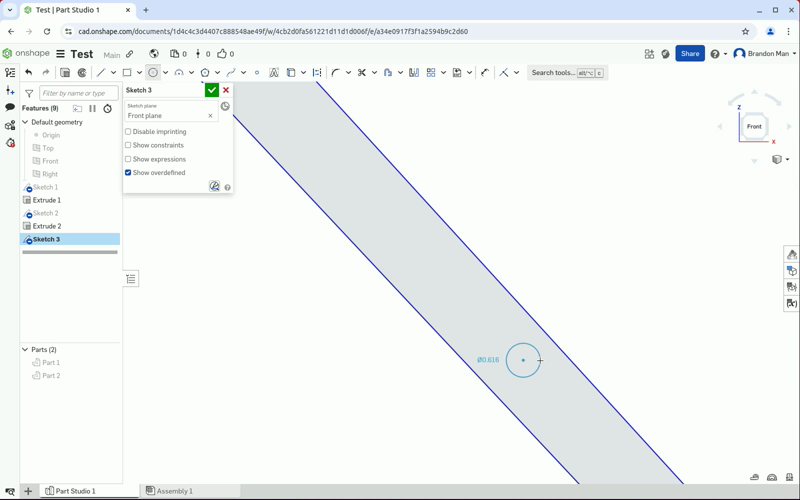
click(540, 360)
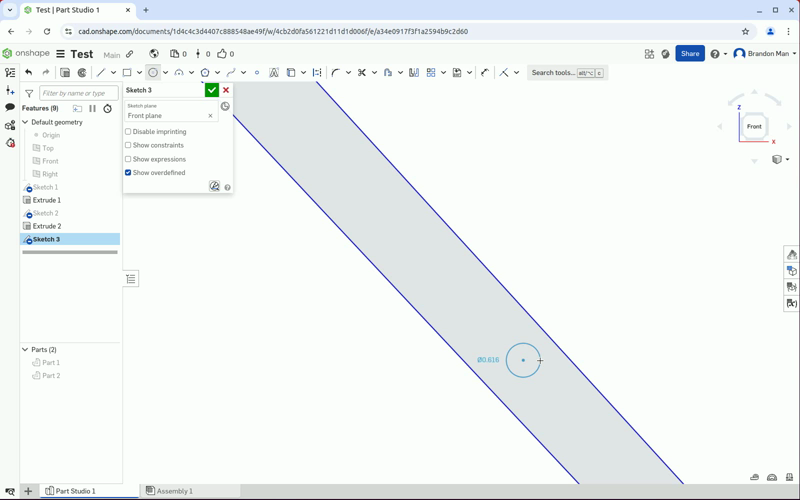
scroll(-6)
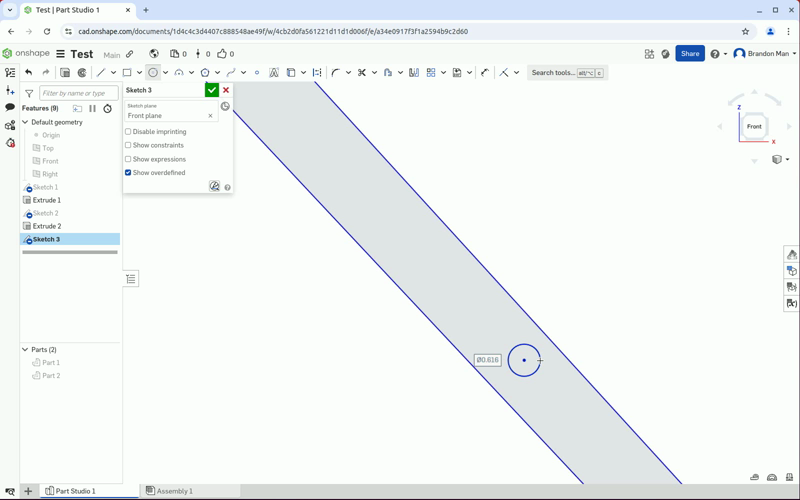
scroll(-6)
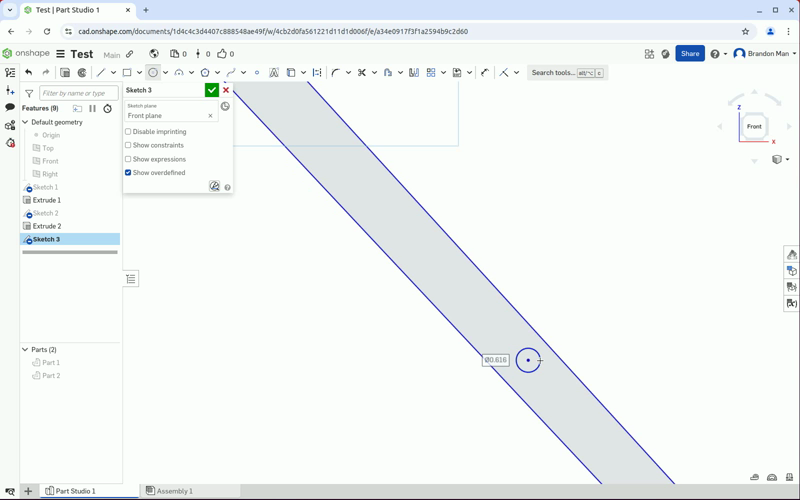
scroll(-6)
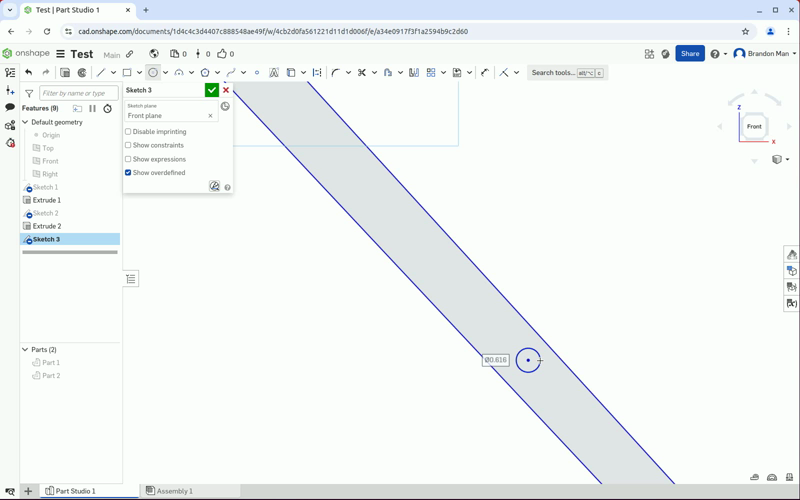
scroll(-6)
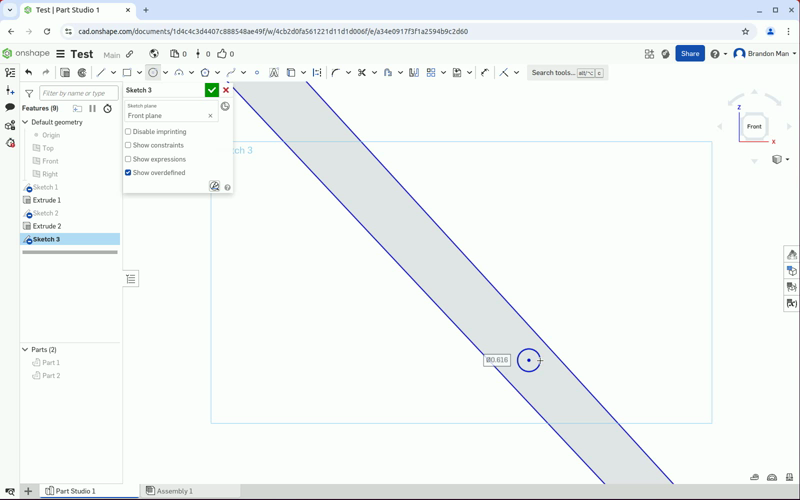
scroll(-6)
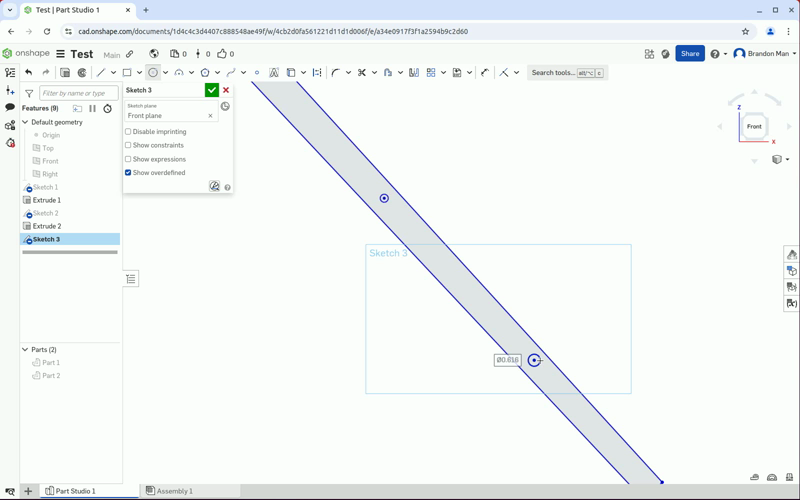
scroll(-6)
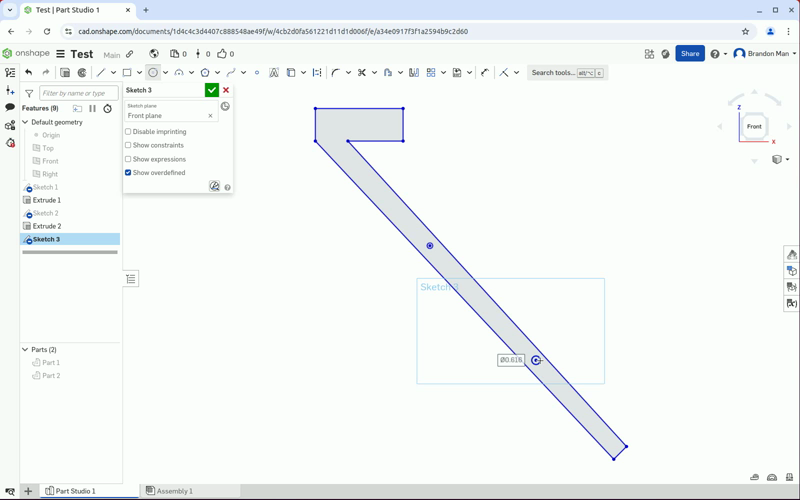
scroll(-6)
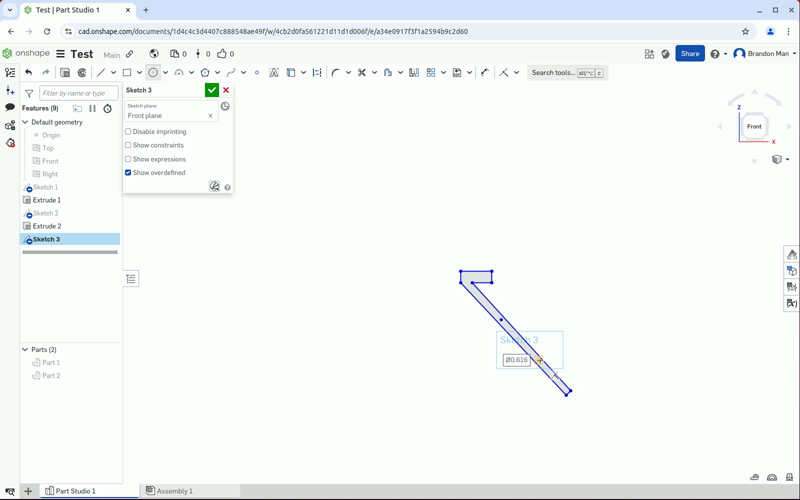
key(esc)
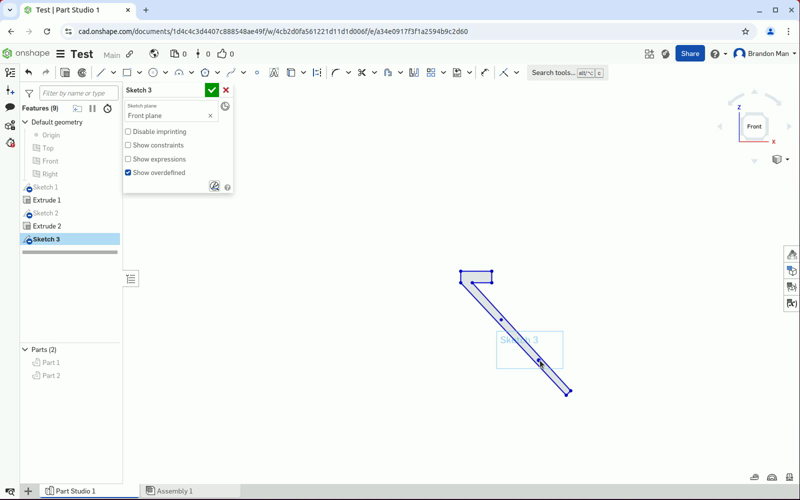
mouse_move(507, 326)
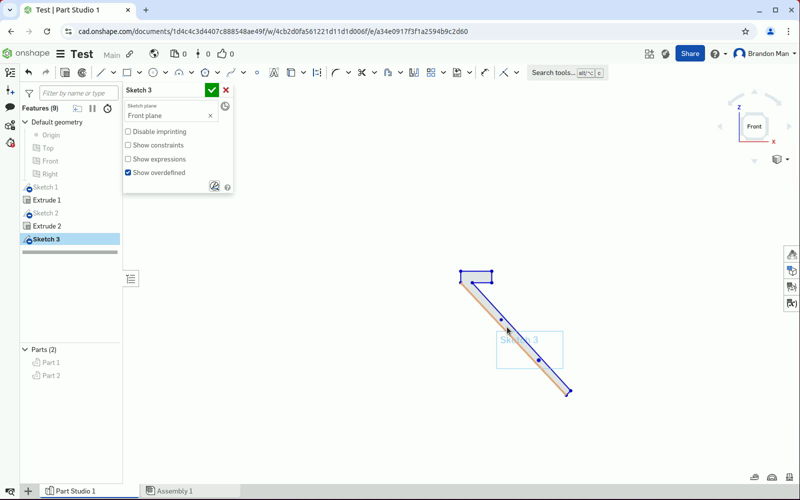
scroll(6)
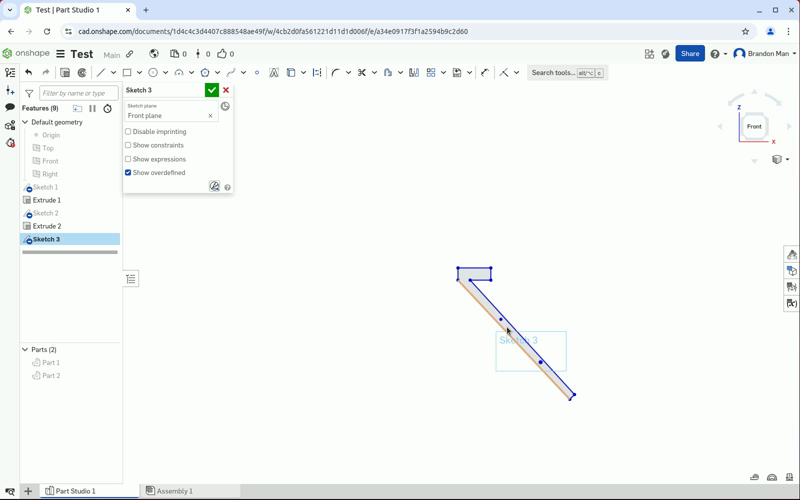
scroll(6)
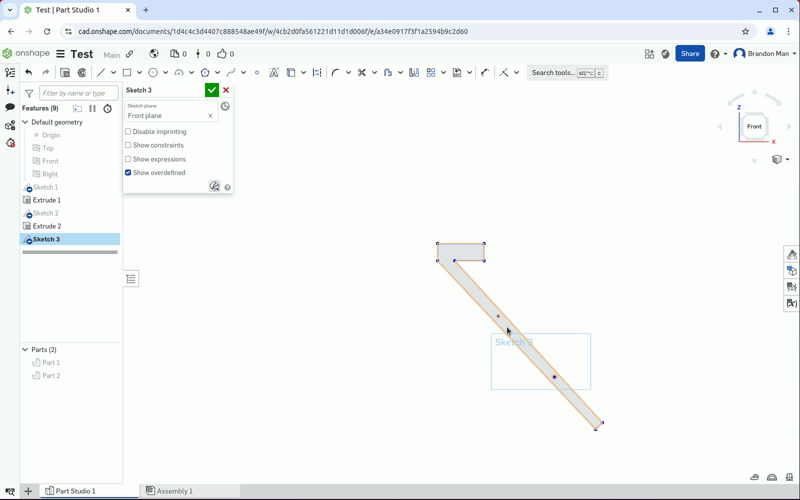
scroll(6)
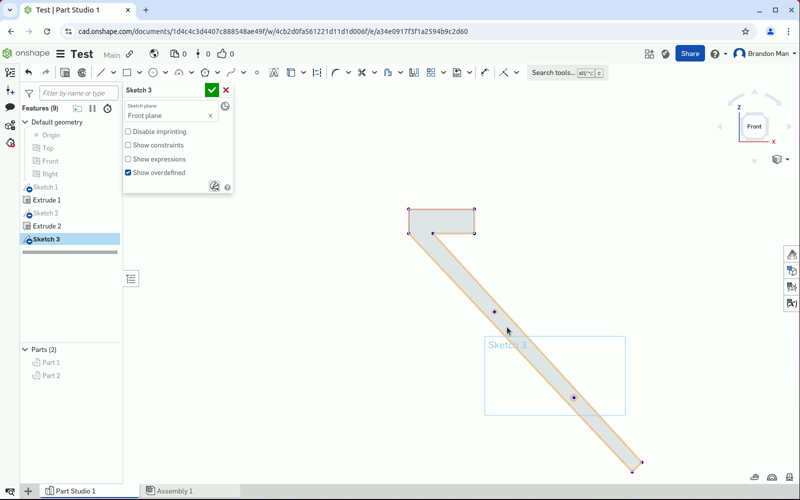
scroll(6)
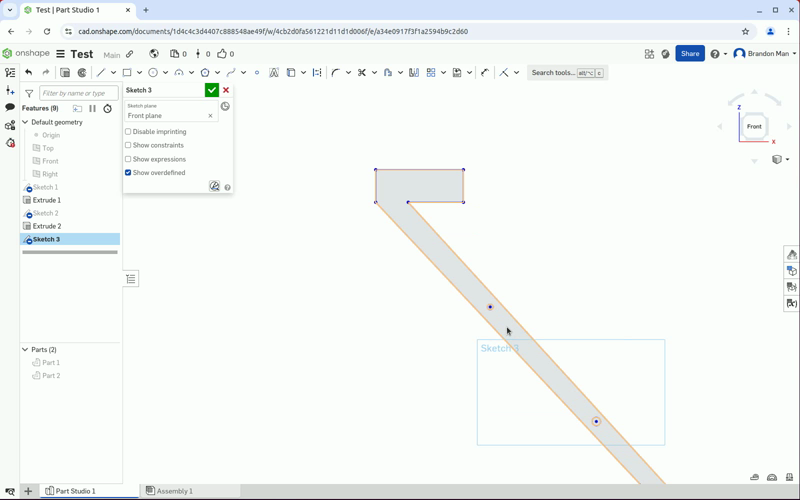
scroll(6)
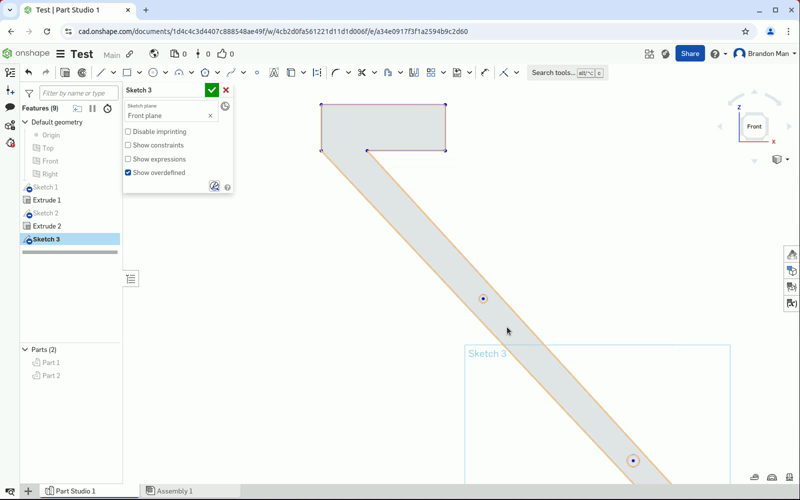
scroll(6)
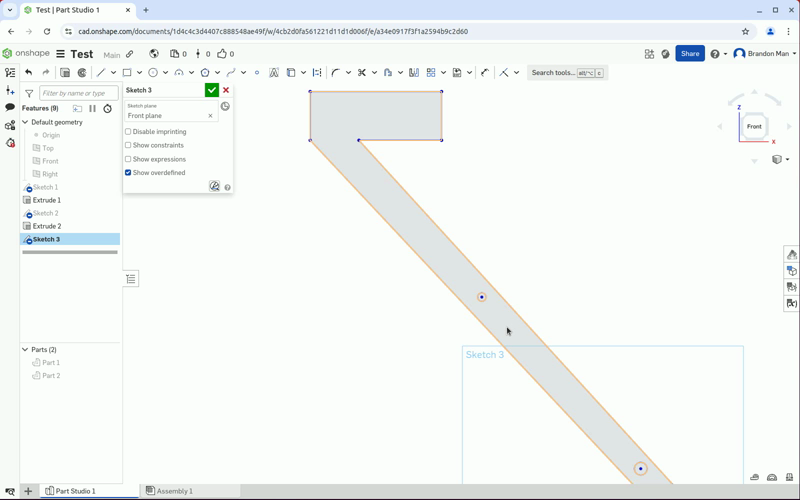
scroll(6)
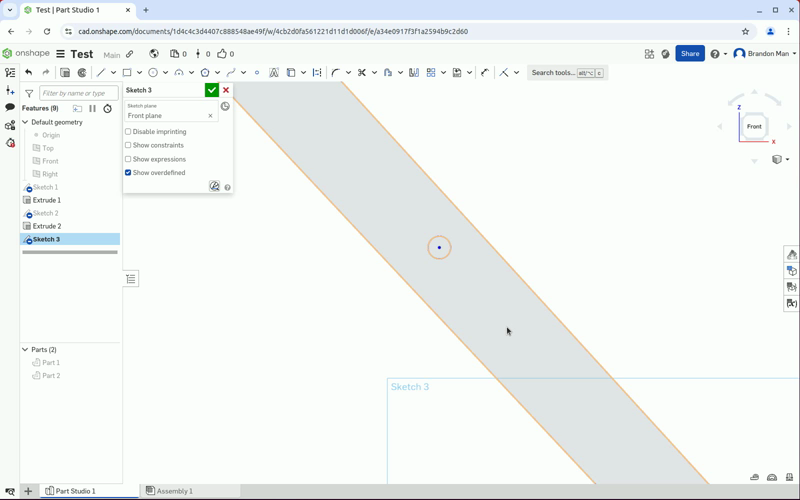
click(507, 326)
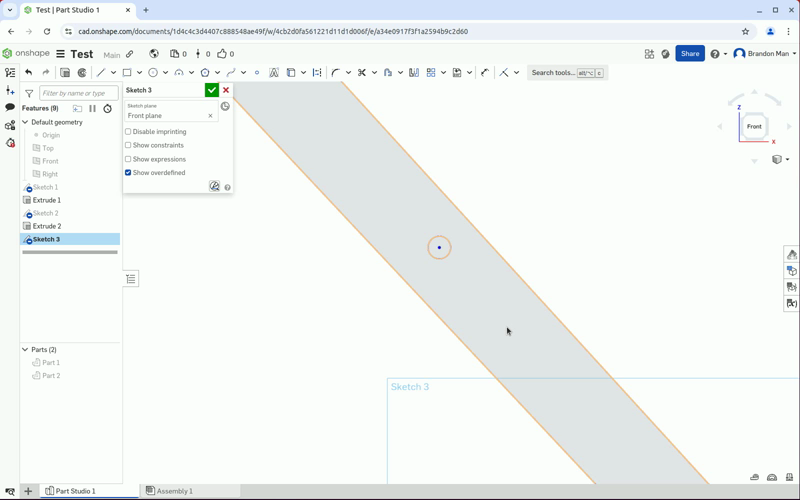
scroll(-6)
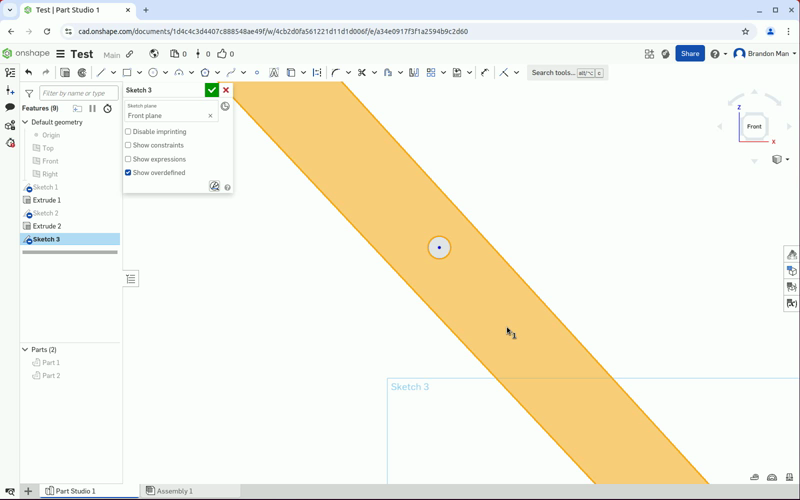
scroll(-6)
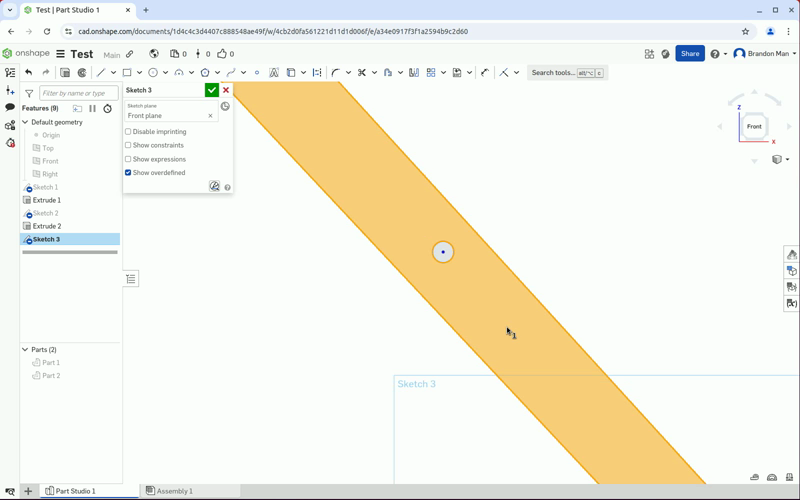
scroll(-6)
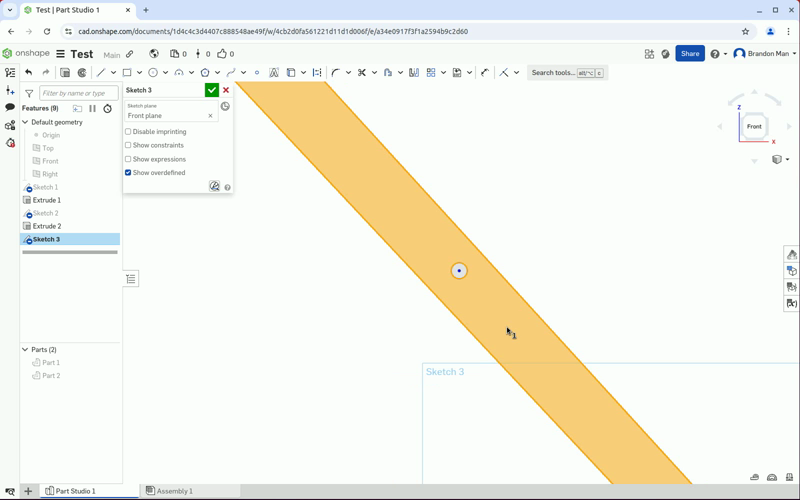
scroll(-6)
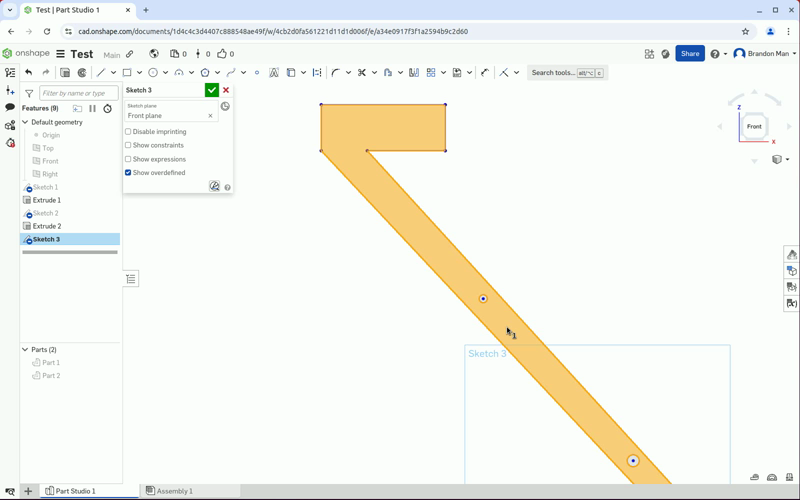
scroll(-6)
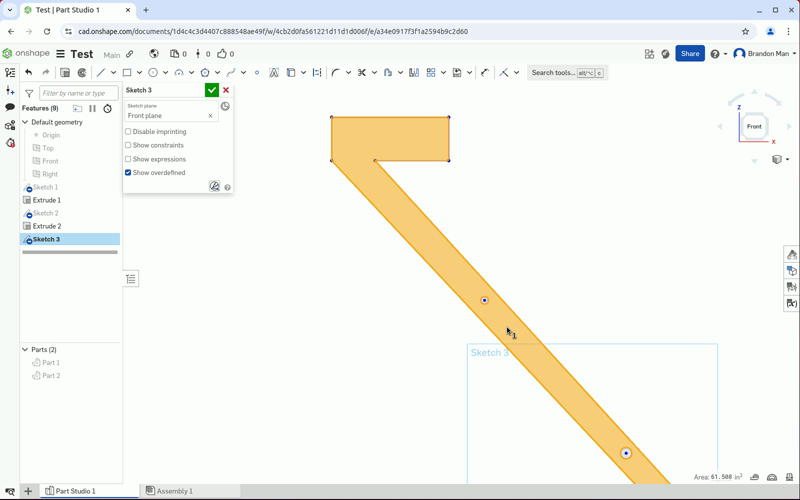
scroll(-6)
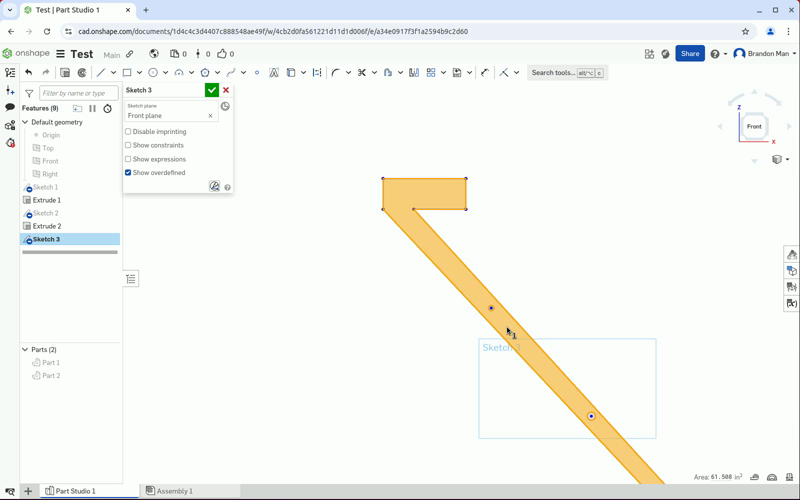
scroll(-6)
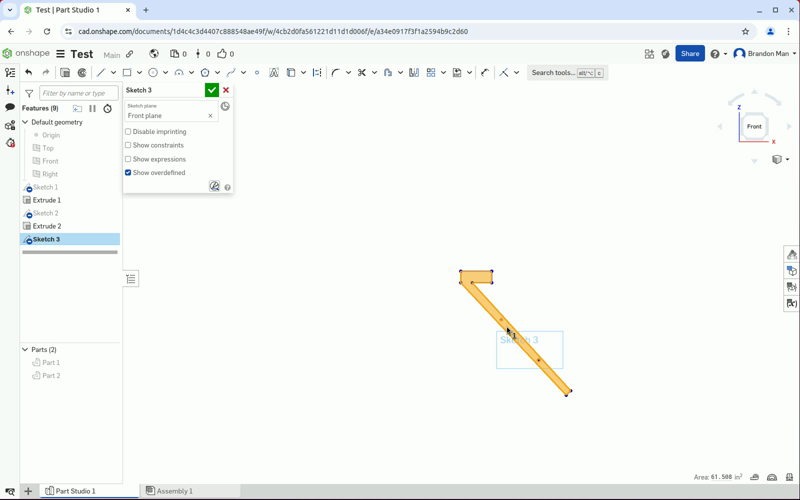
mouse_move(73, 352)
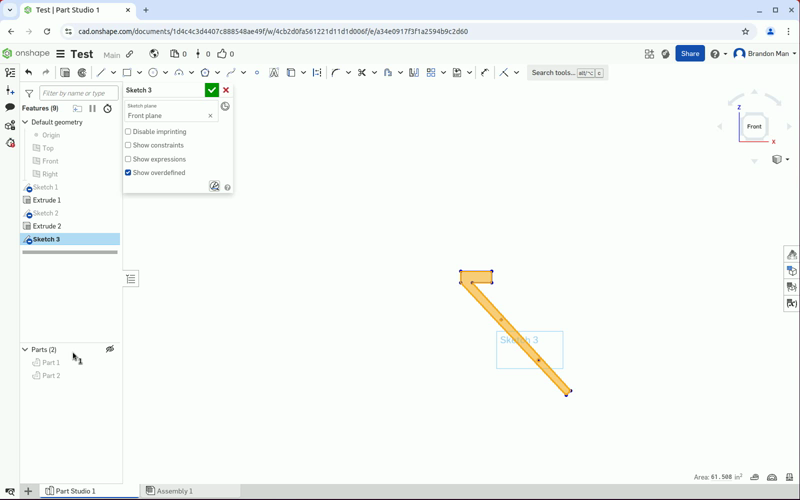
key(shift+y)
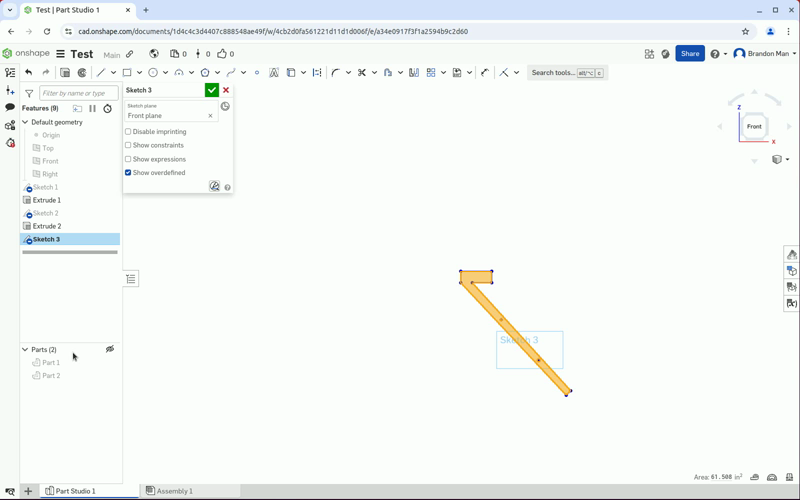
key(shift+e)
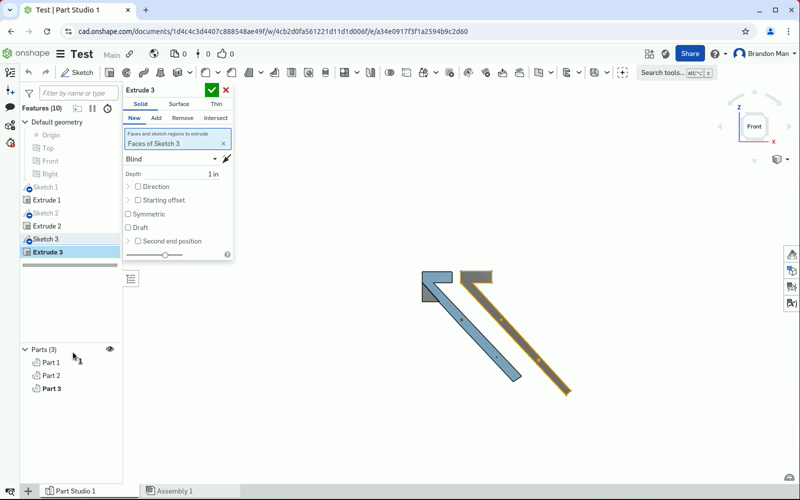
mouse_move(143, 106)
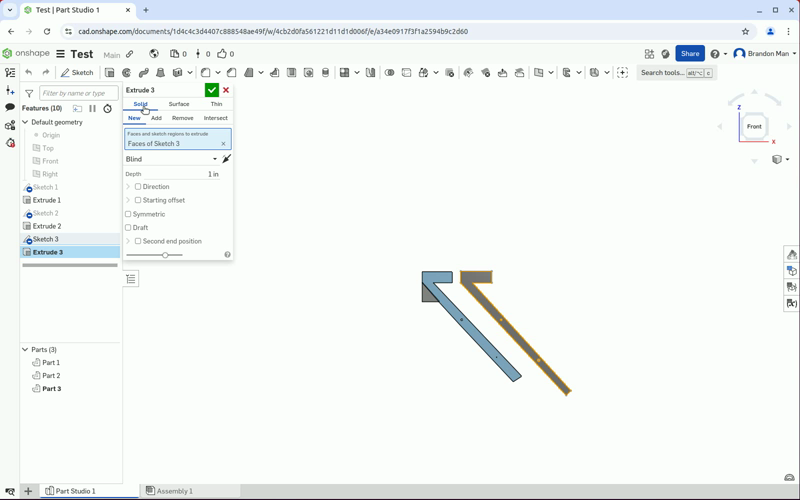
click(143, 106)
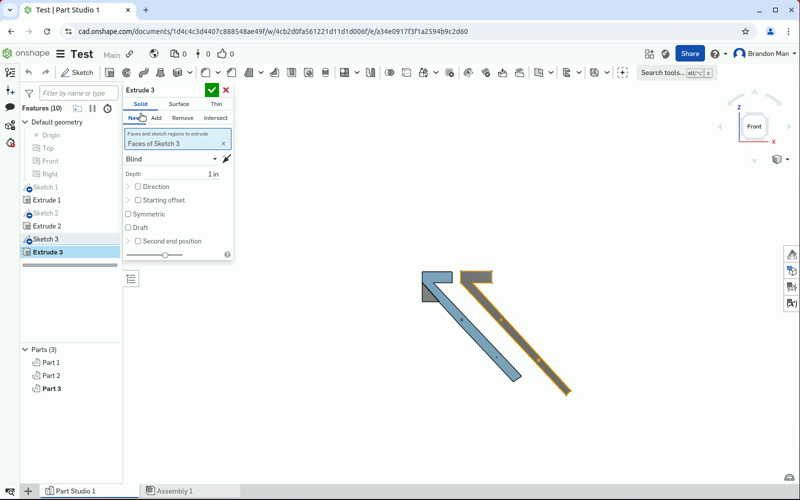
mouse_move(137, 120)
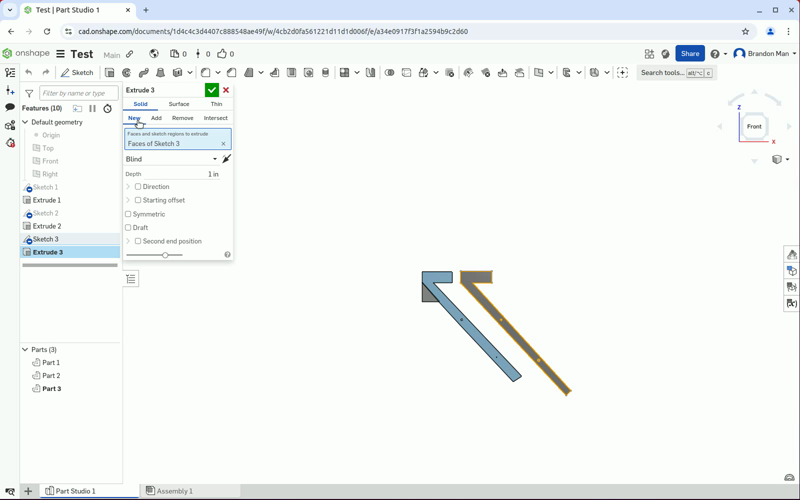
click(137, 120)
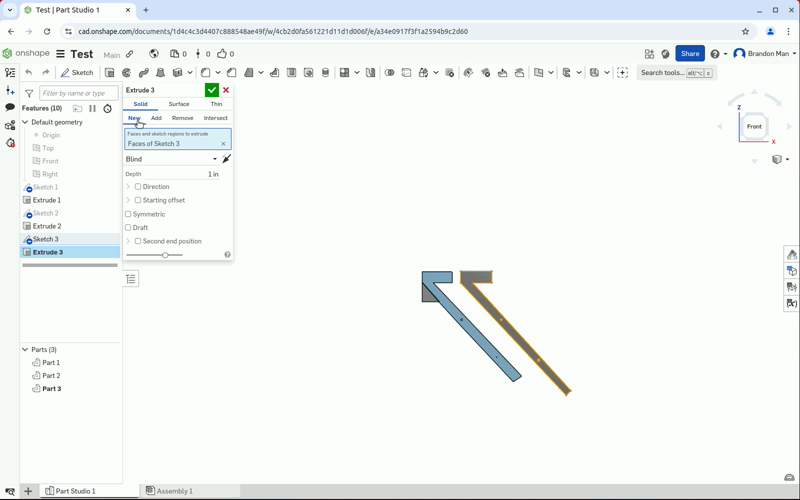
key(tab, 4)
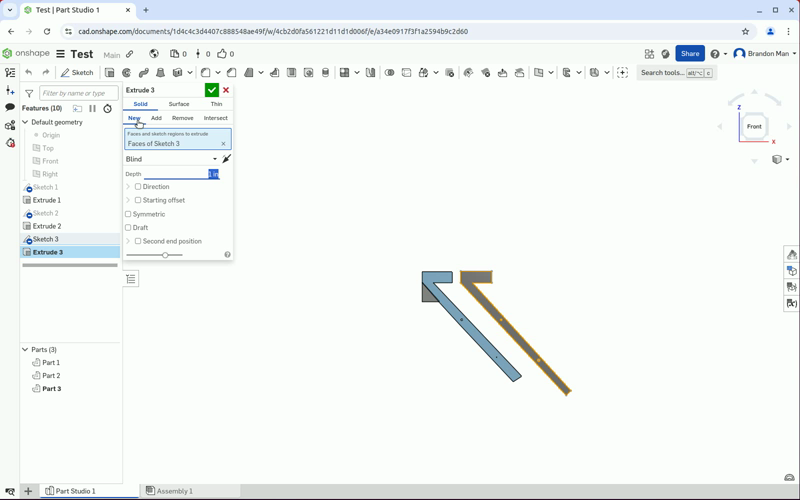
text(0.722)
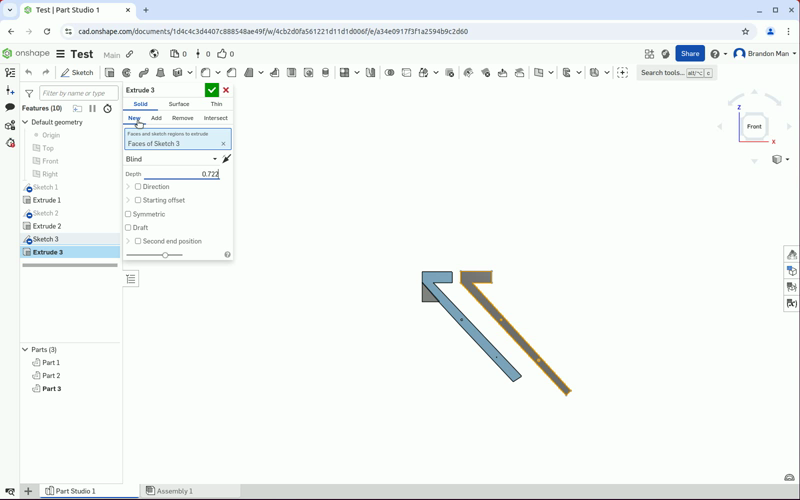
key(enter)
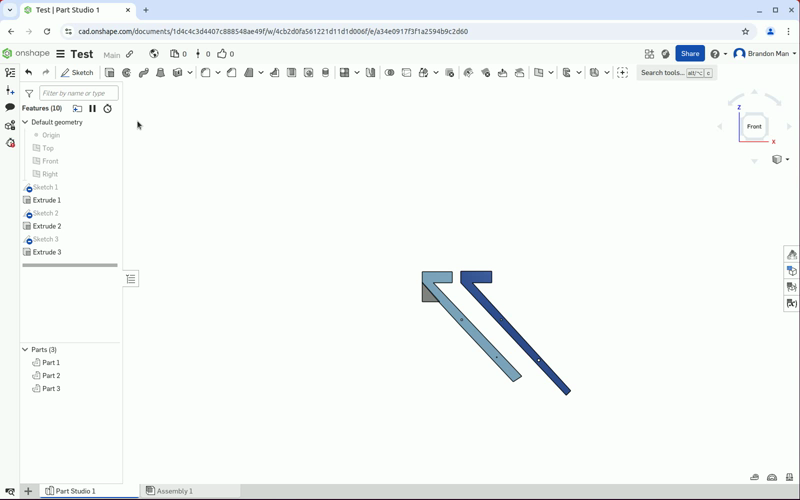
key(shift+h)
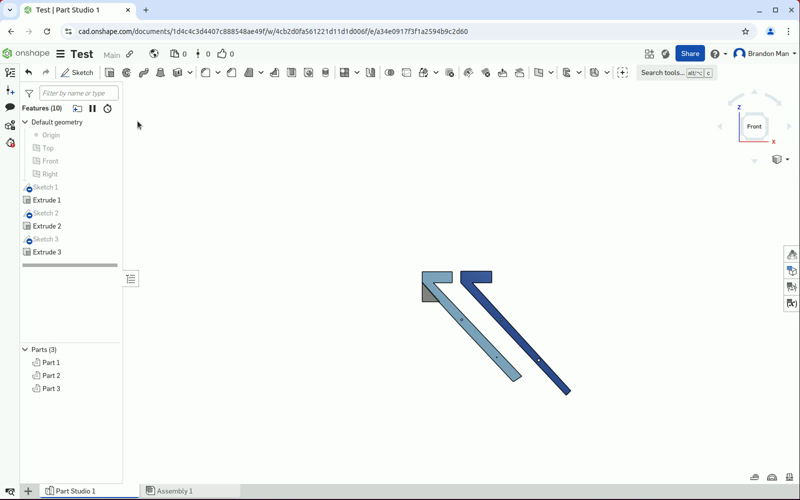
key(shift+h)
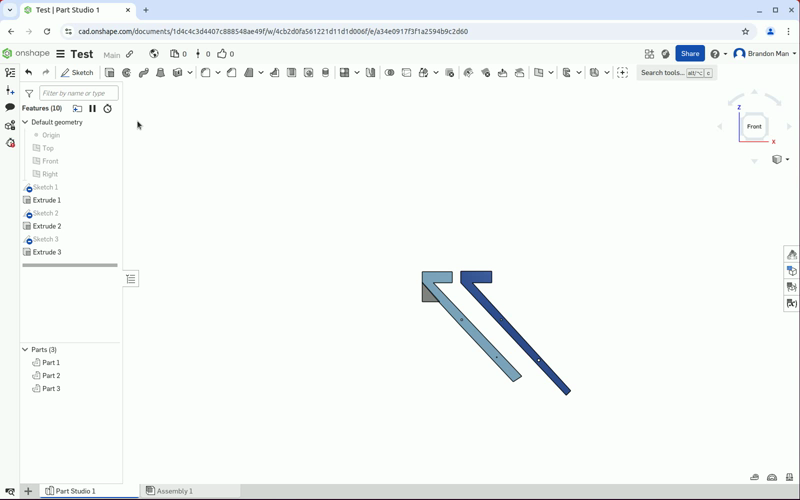
mouse_move(73, 189)
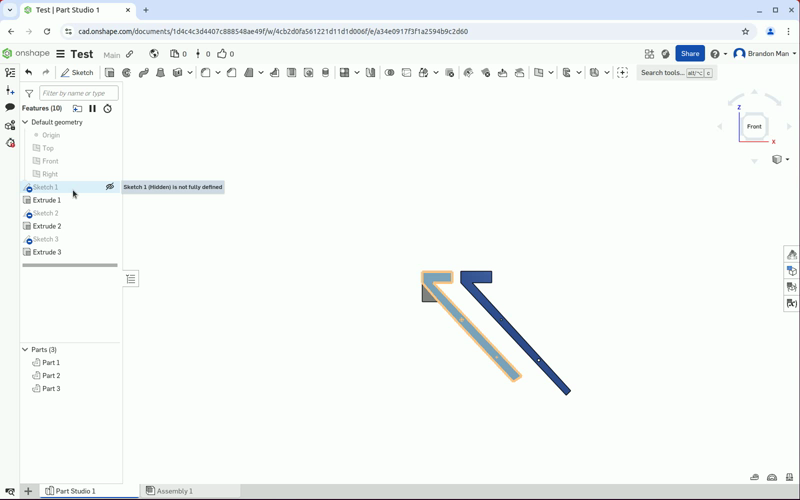
click(73, 189)
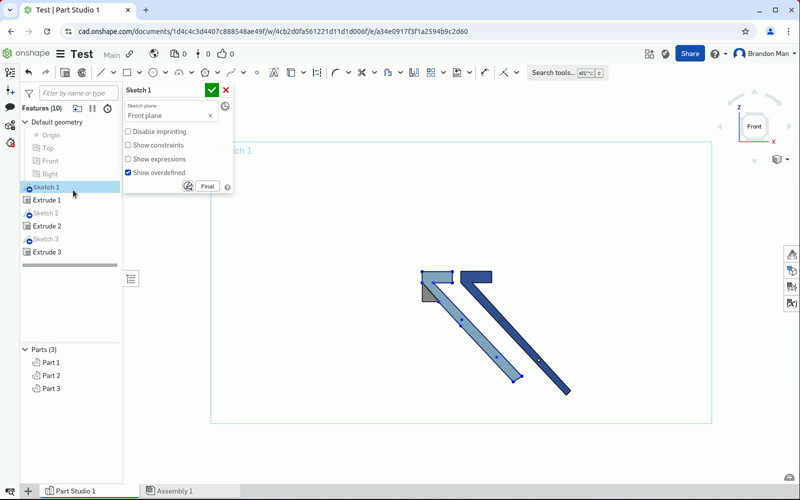
mouse_move(229, 92)
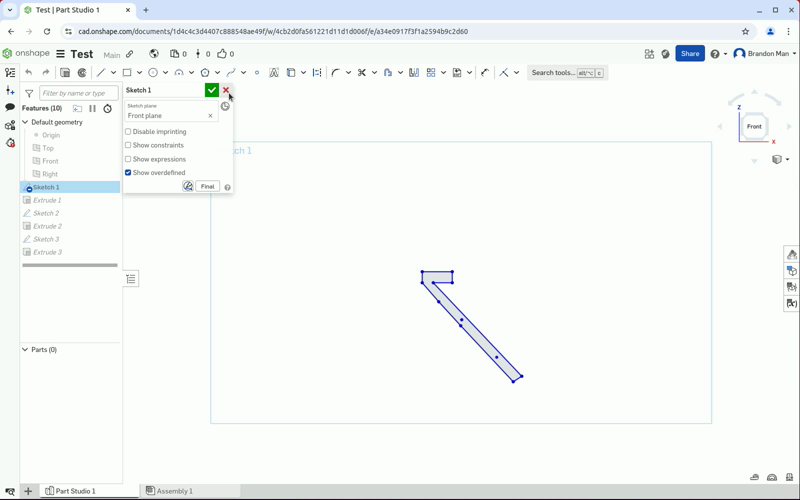
click(229, 92)
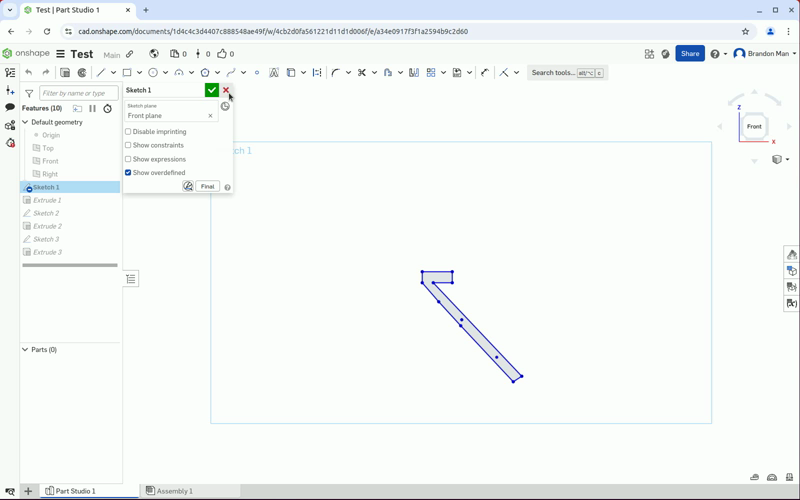
key(shift+s)
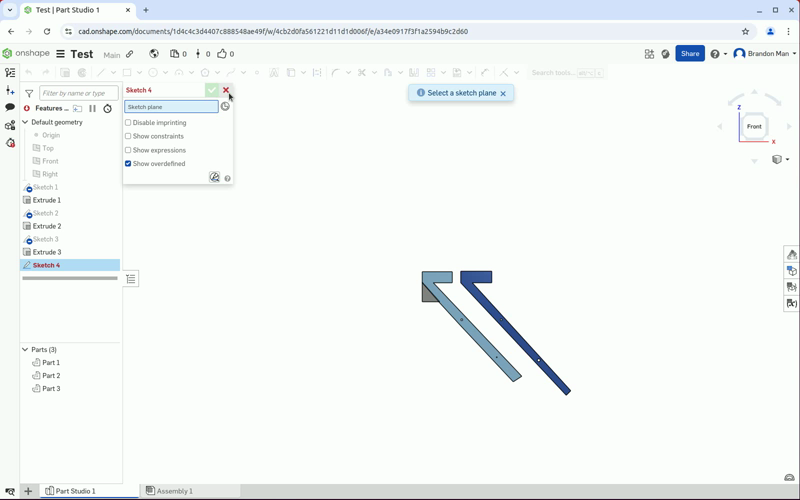
mouse_move(73, 163)
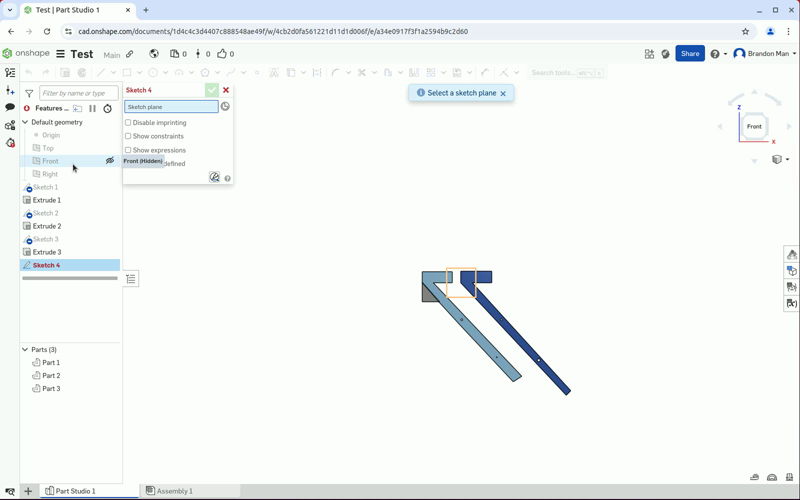
click(73, 163)
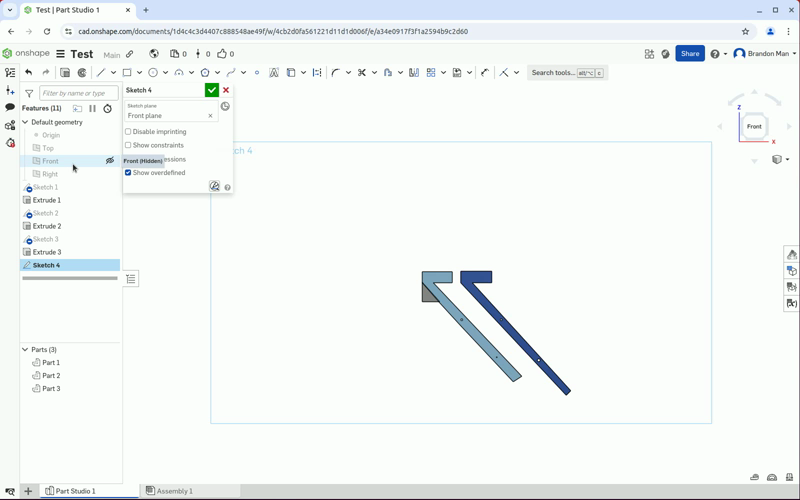
mouse_move(73, 352)
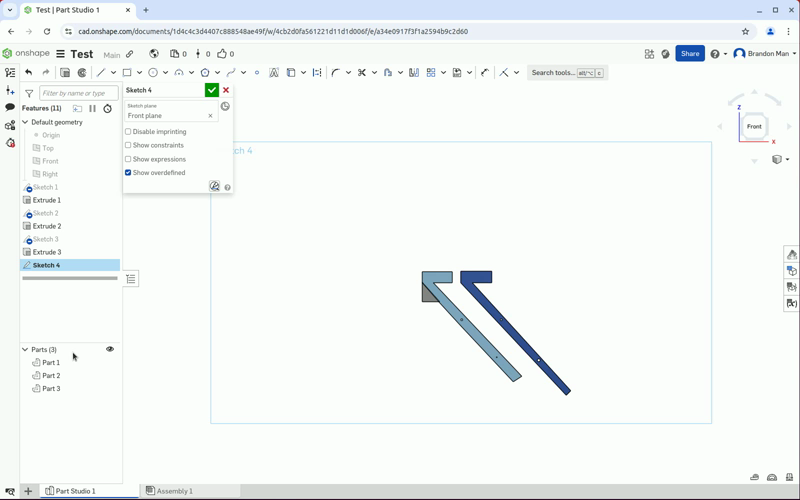
key(y)
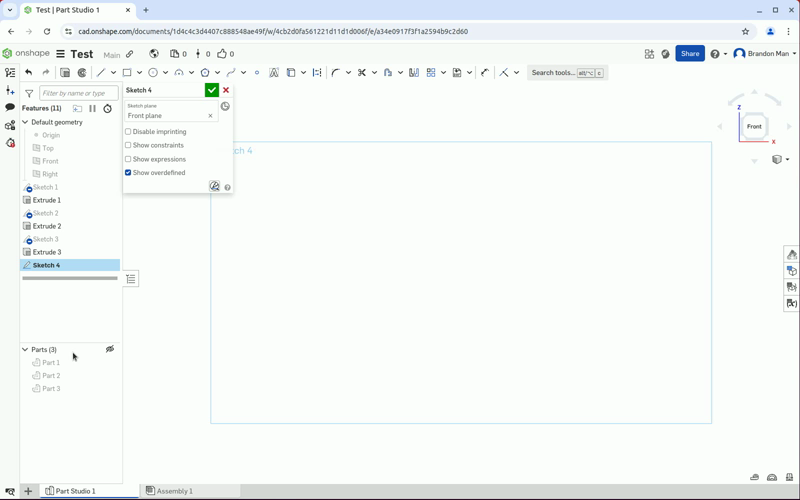
key(l)
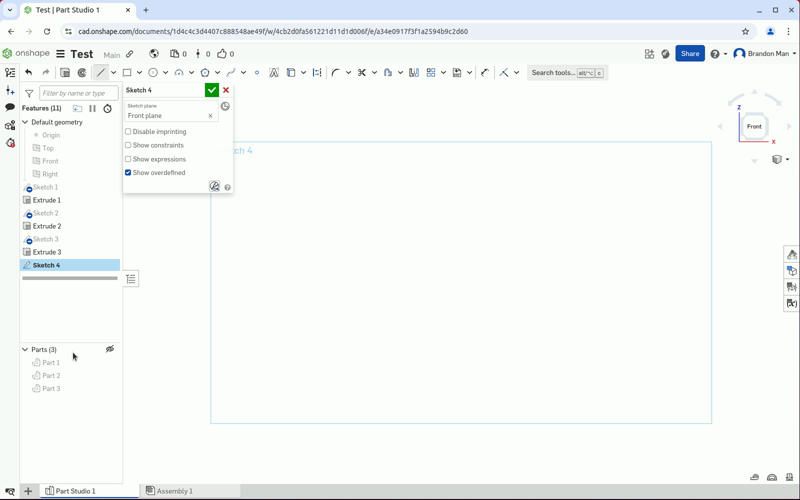
key_down(shift)
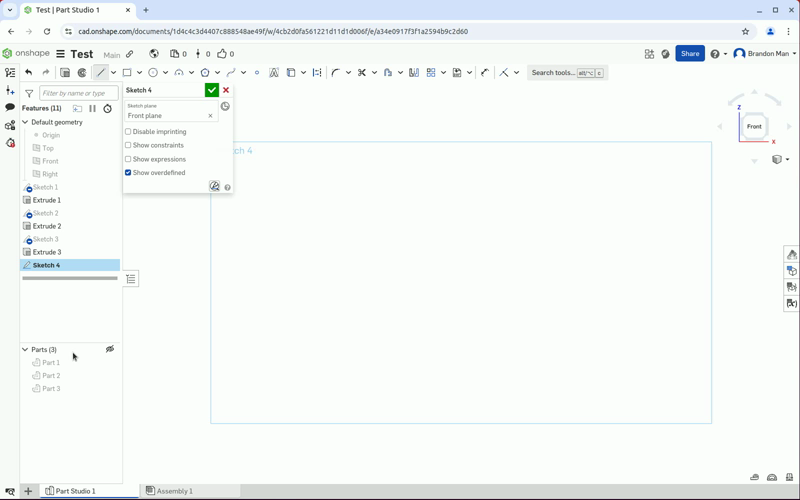
mouse_move(487, 255)
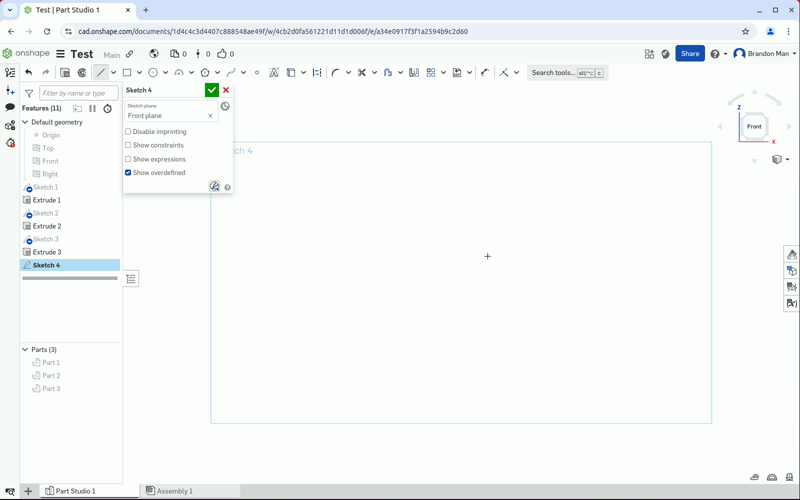
click(487, 255)
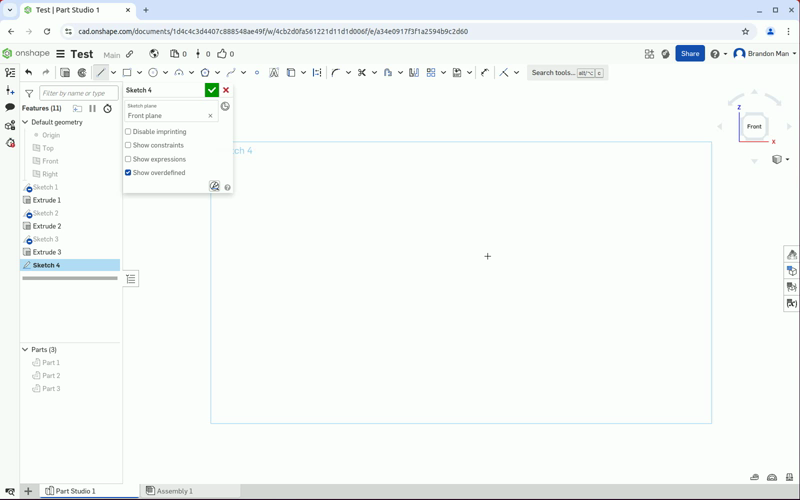
key_up(shift)
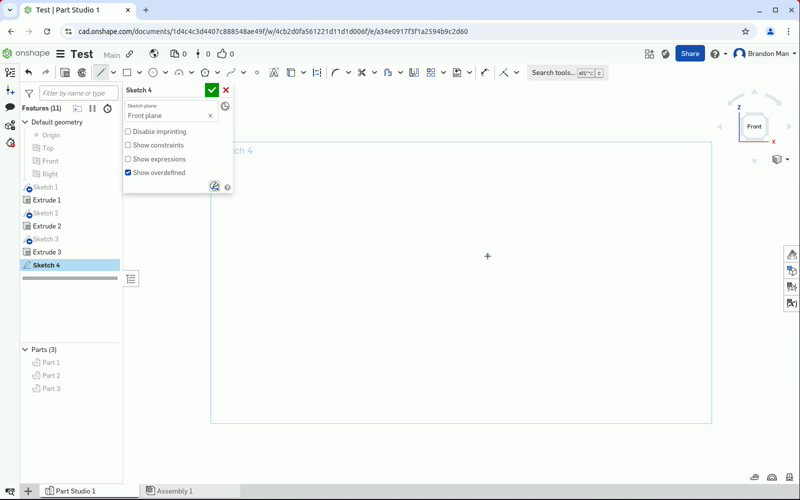
key_down(shift)
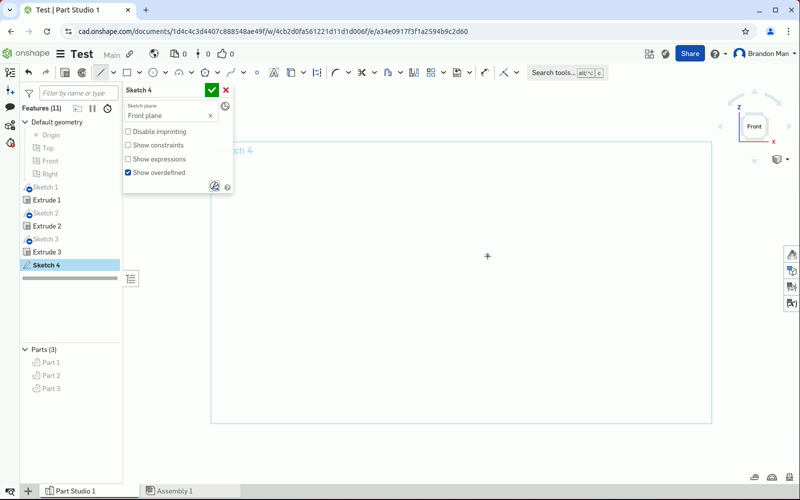
mouse_move(517, 255)
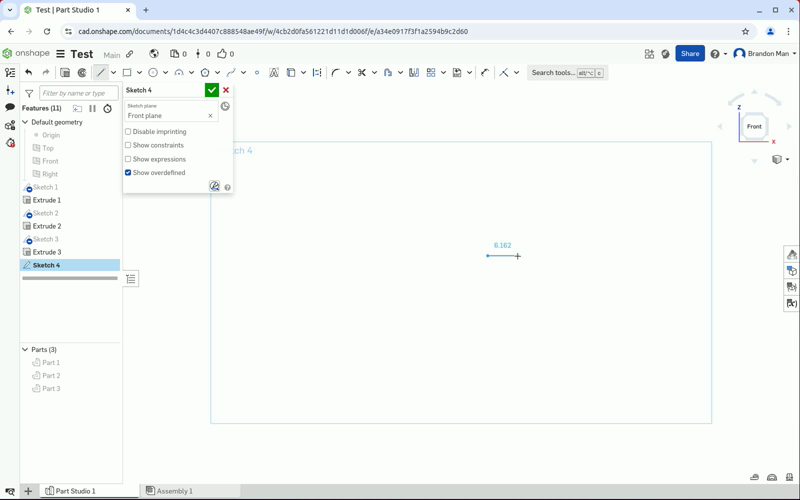
mouse_move(507, 255)
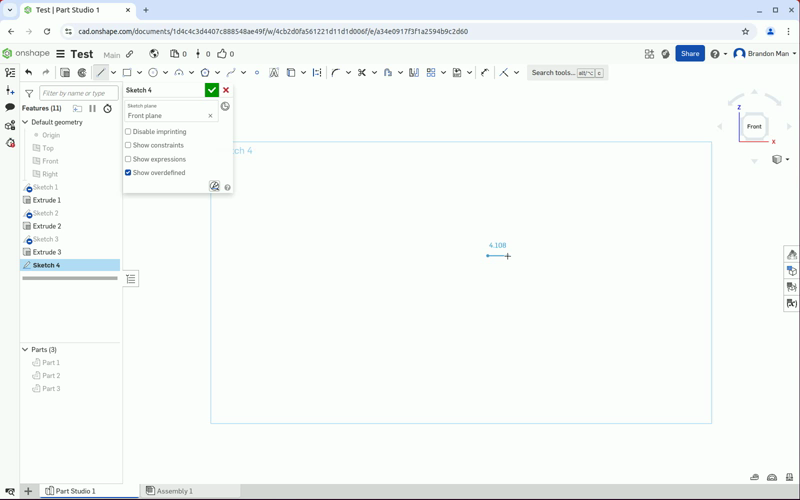
click(507, 255)
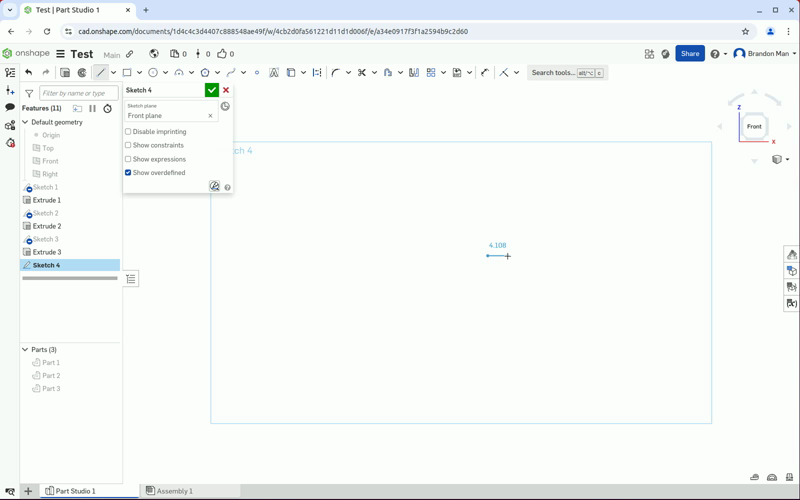
key_up(shift)
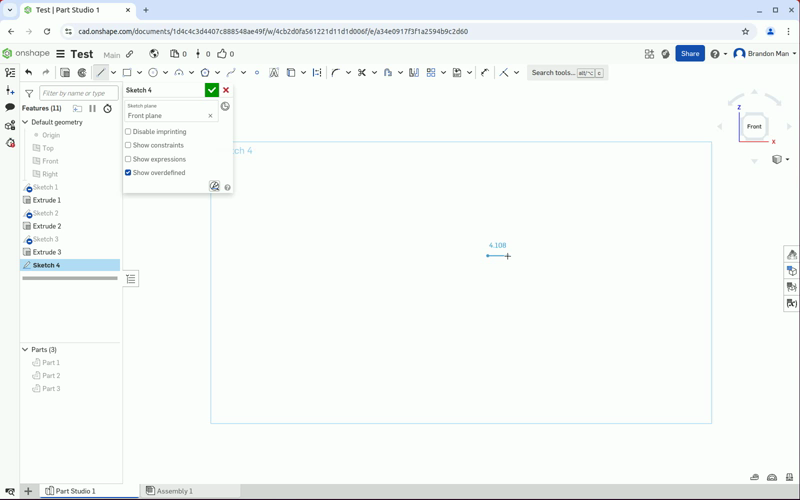
key_down(shift)
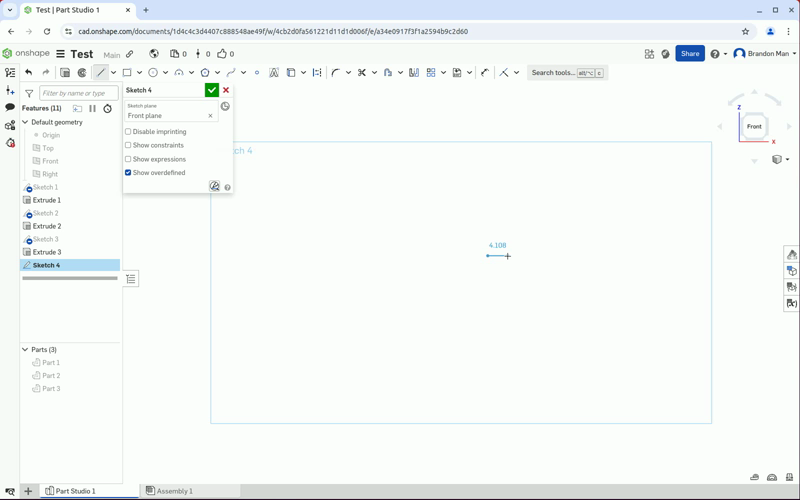
mouse_move(537, 255)
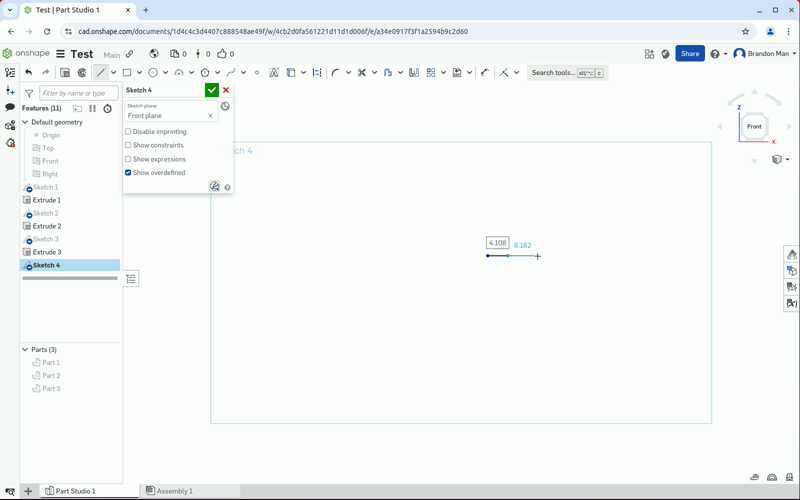
mouse_move(507, 236)
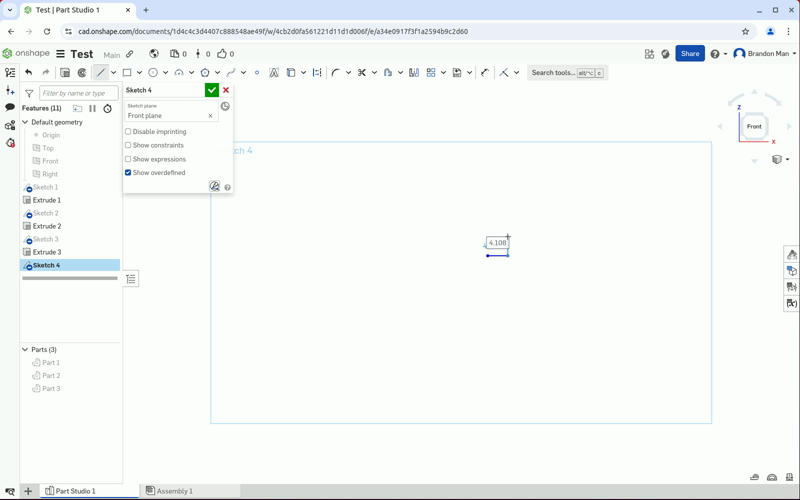
click(507, 236)
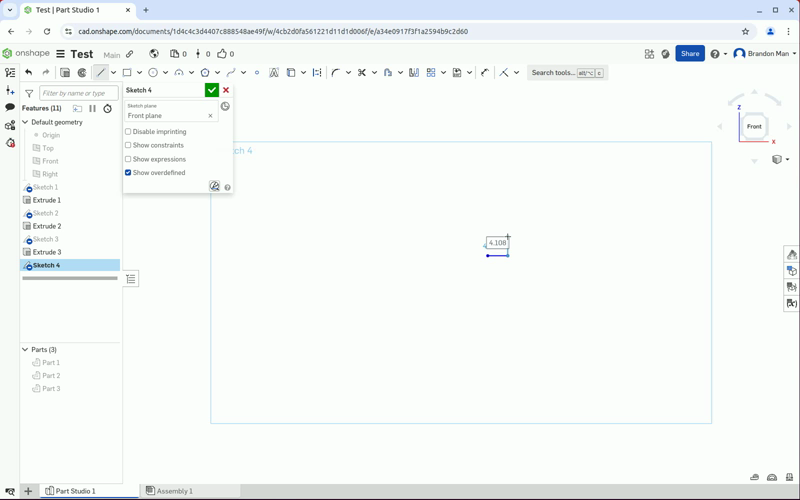
key_up(shift)
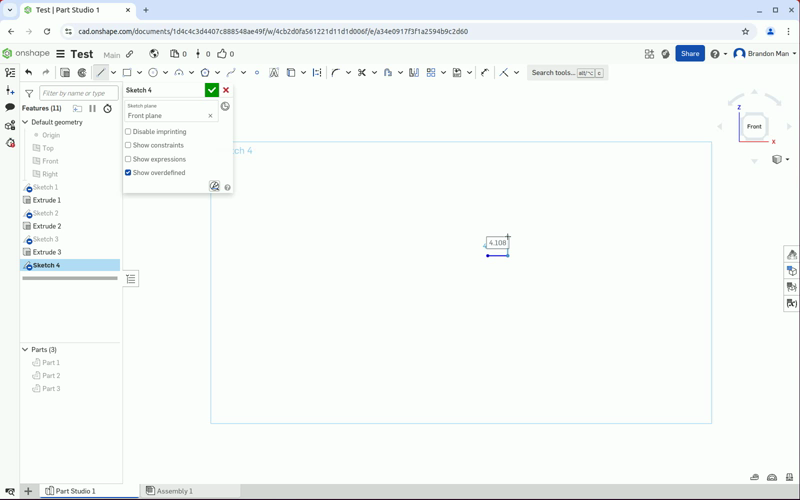
key_down(shift)
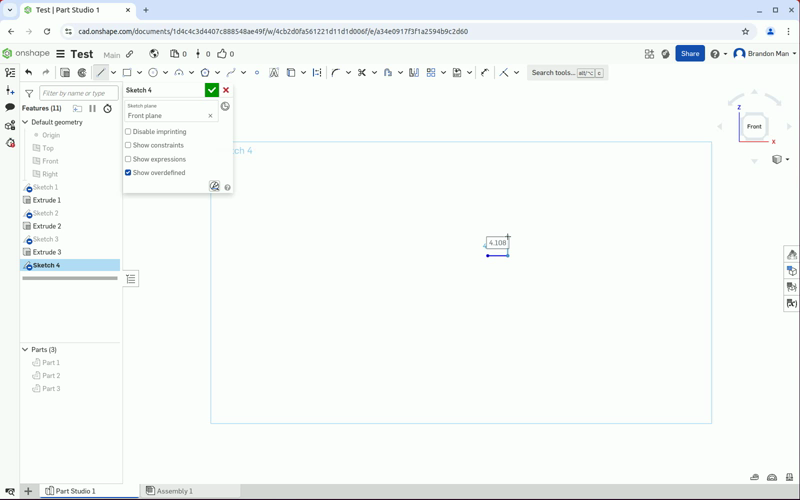
mouse_move(537, 236)
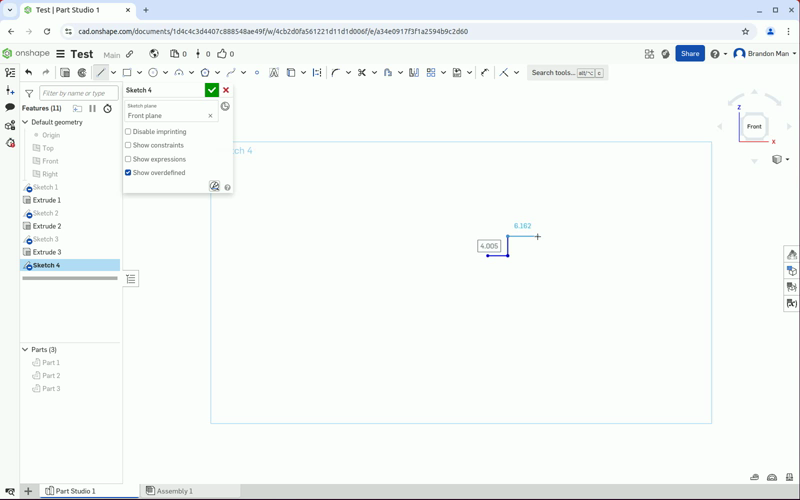
mouse_move(487, 236)
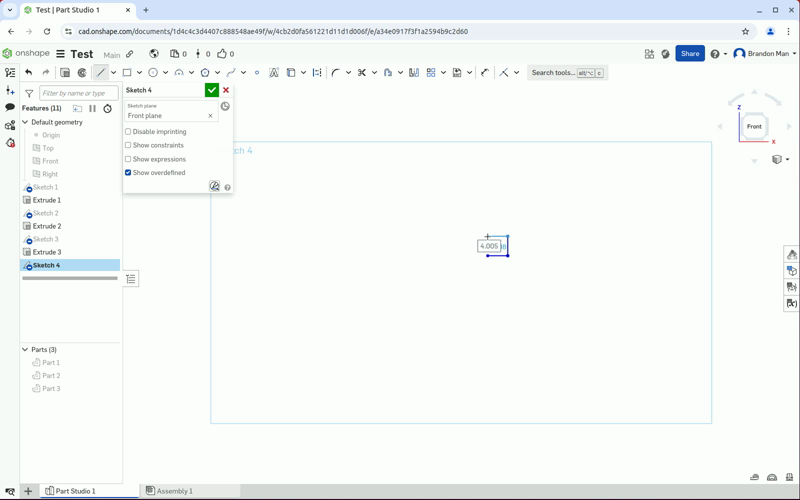
click(487, 236)
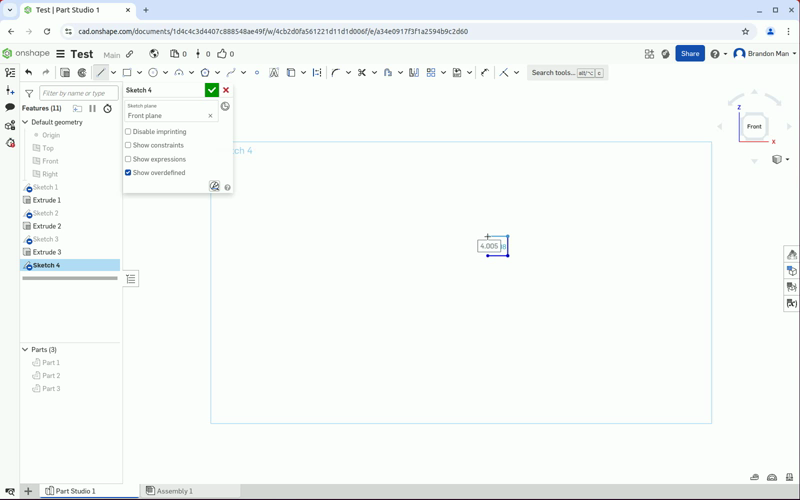
key_up(shift)
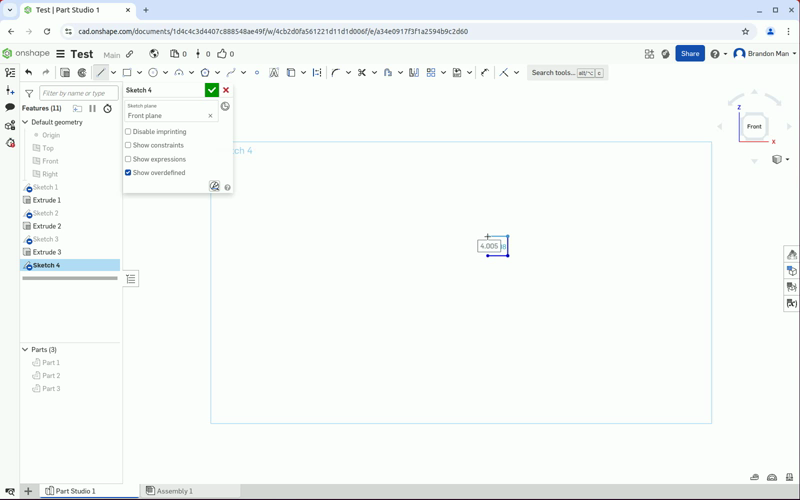
mouse_move(517, 236)
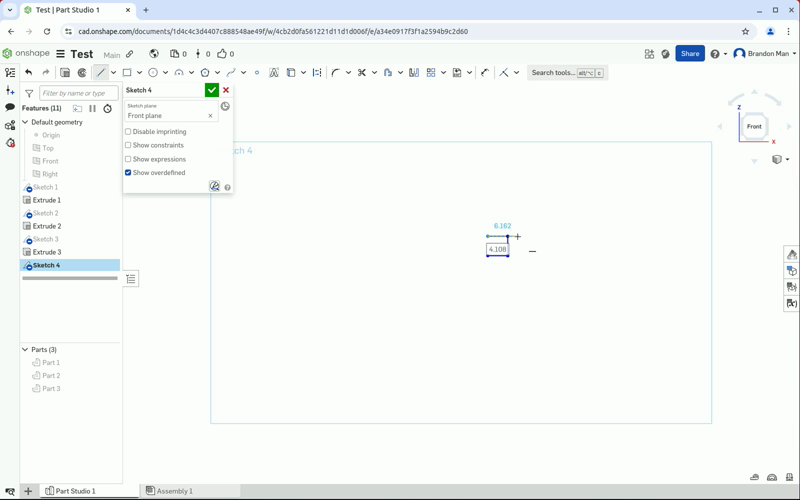
key_down(shift)
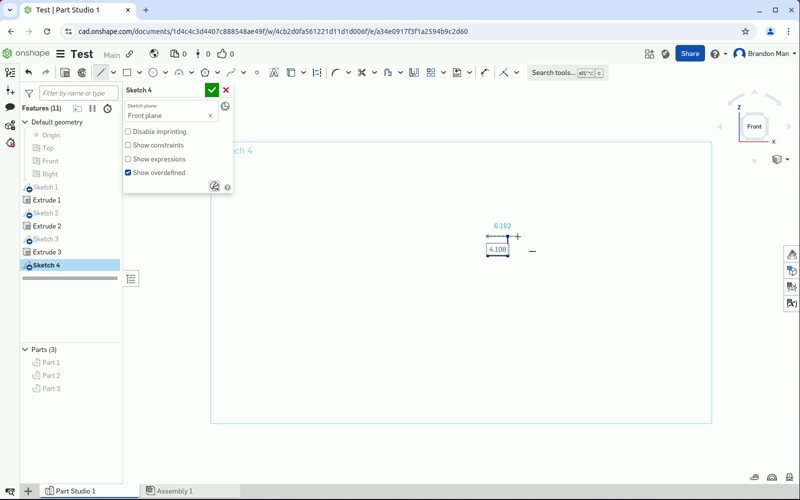
mouse_move(487, 255)
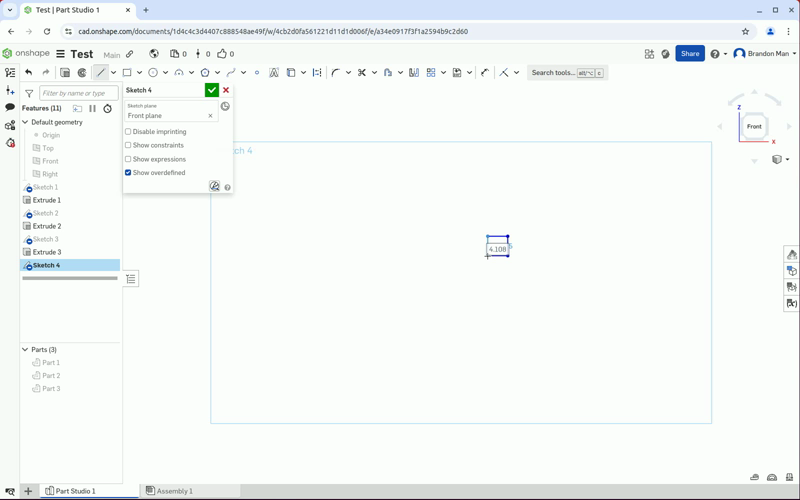
key_up(shift)
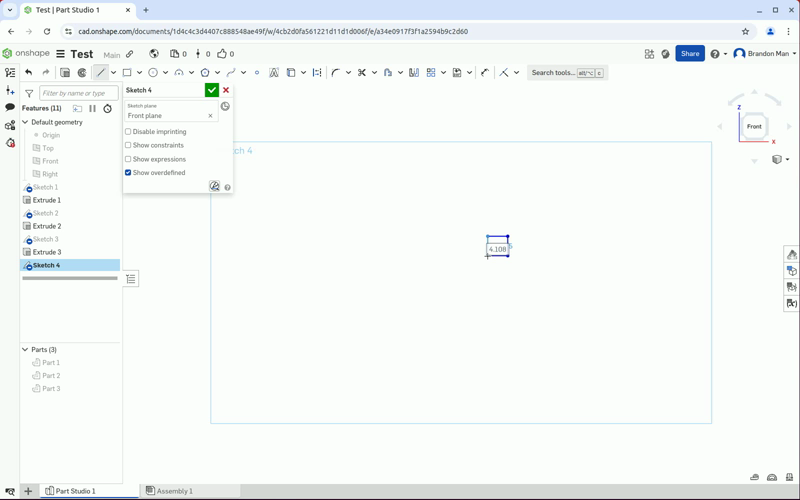
click(487, 255)
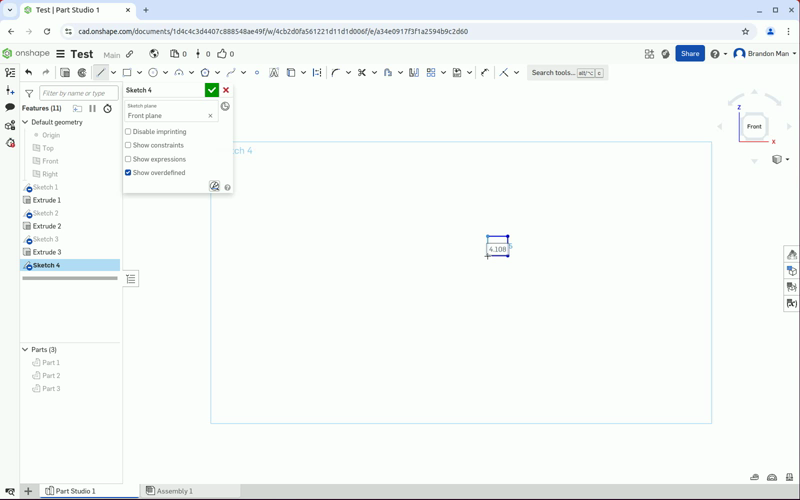
key(esc)
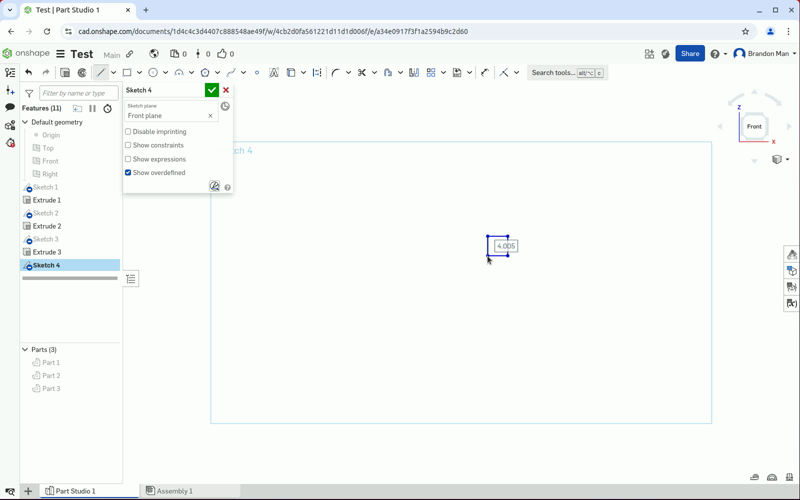
mouse_move(495, 250)
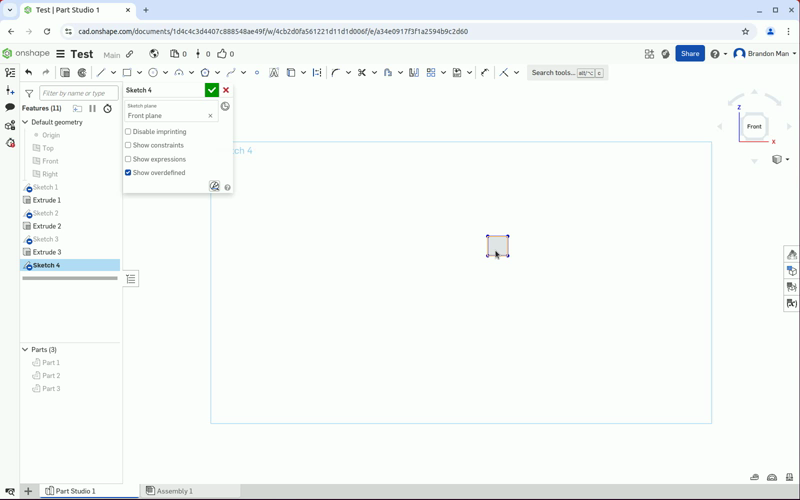
scroll(6)
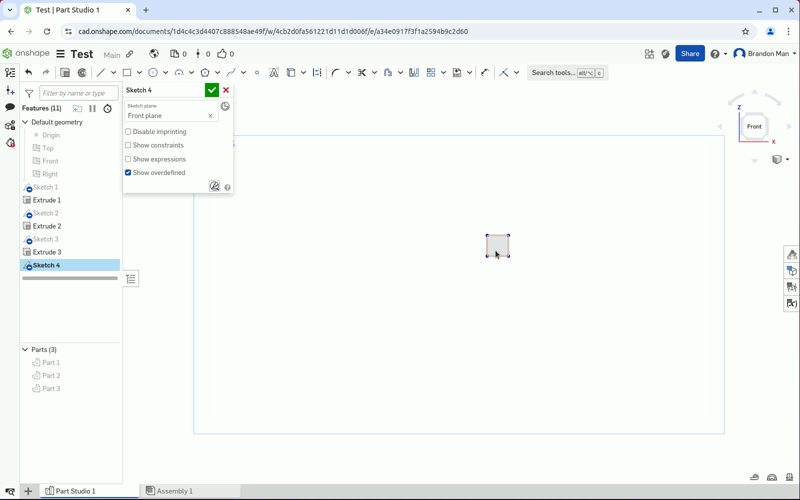
scroll(6)
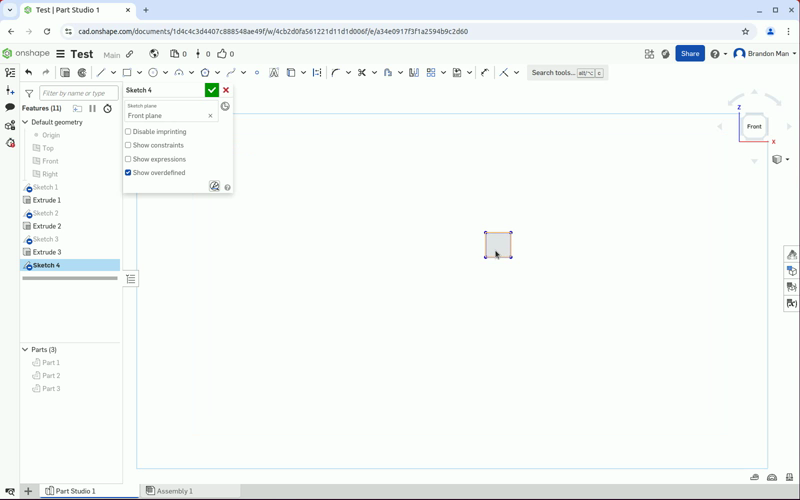
scroll(6)
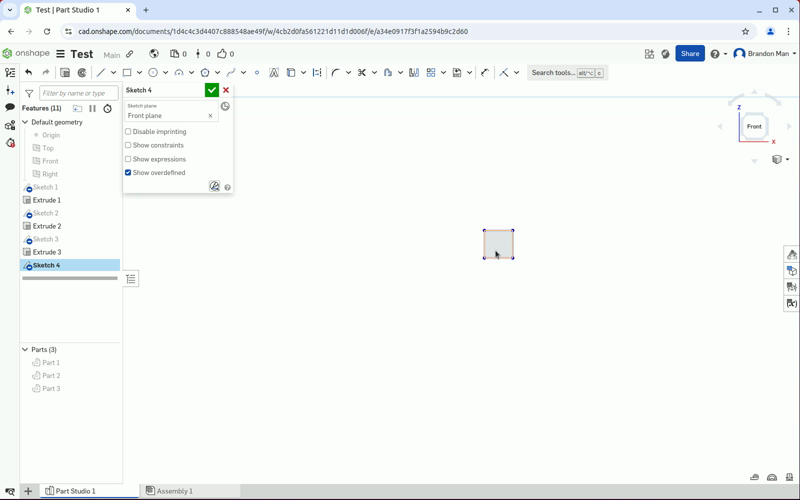
scroll(6)
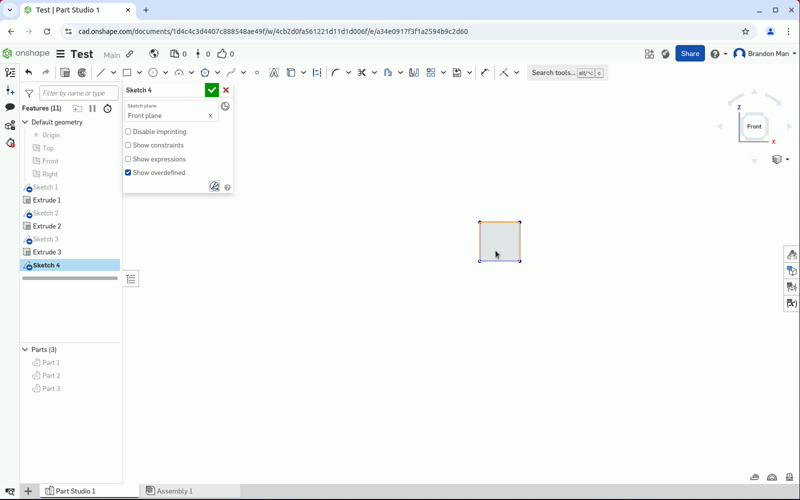
scroll(6)
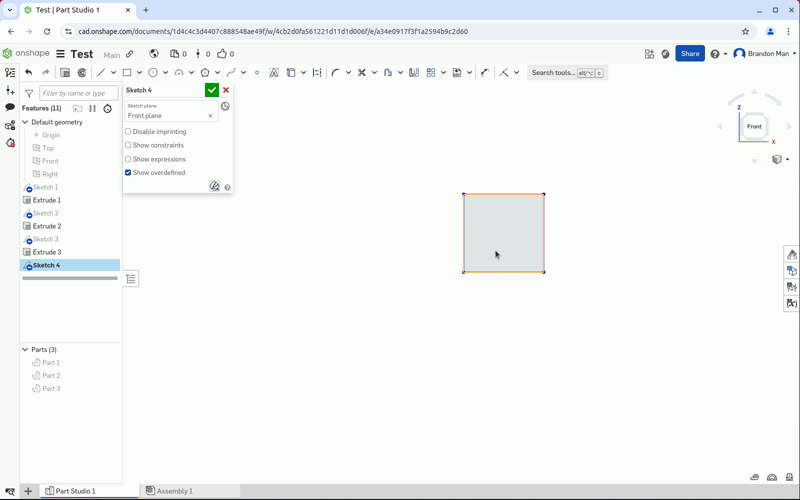
scroll(6)
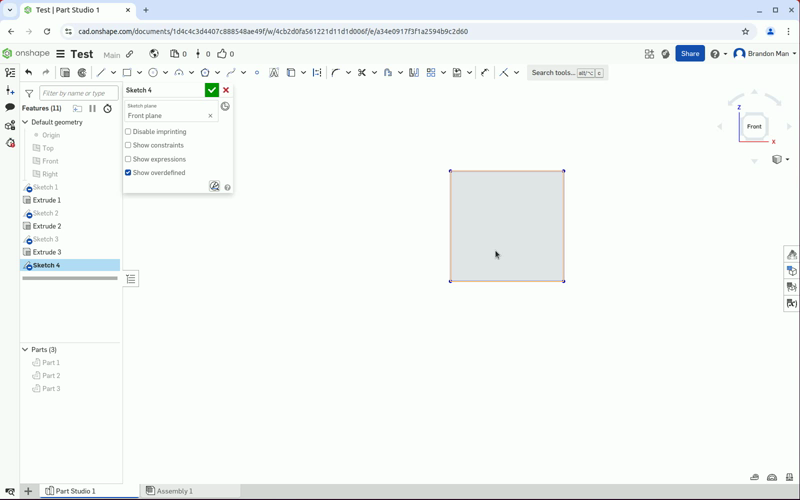
scroll(6)
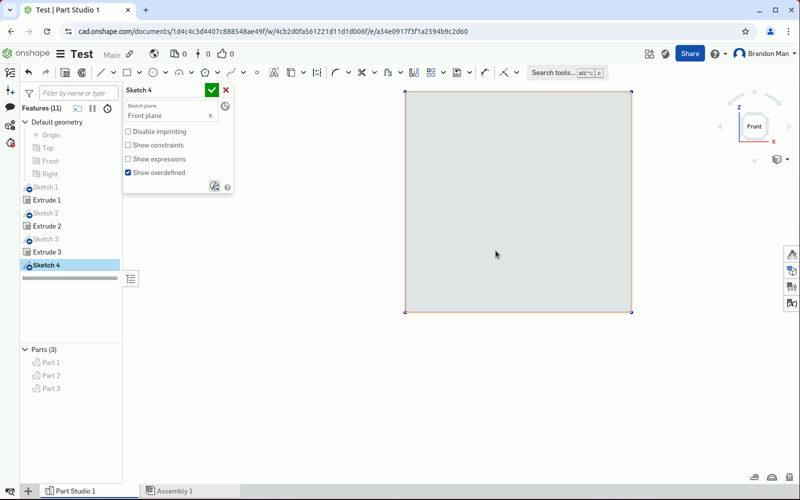
click(495, 250)
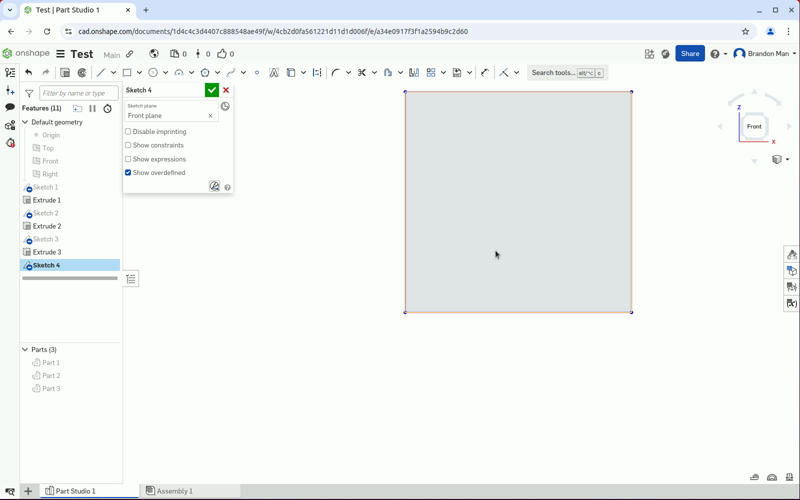
scroll(-6)
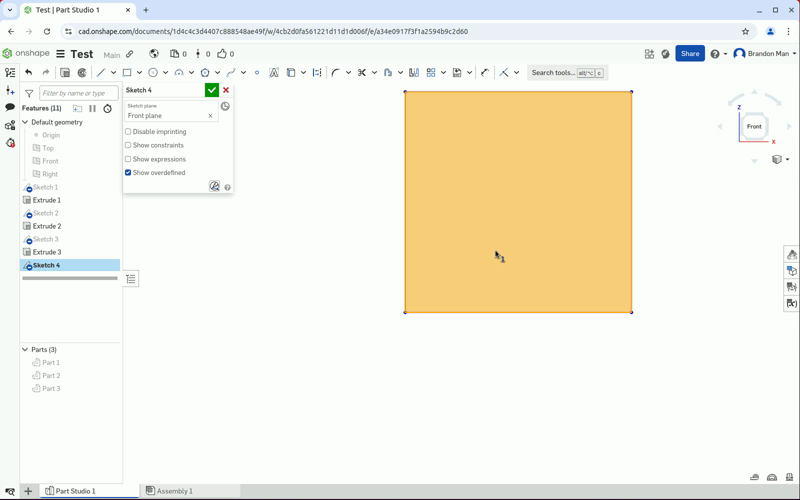
scroll(-6)
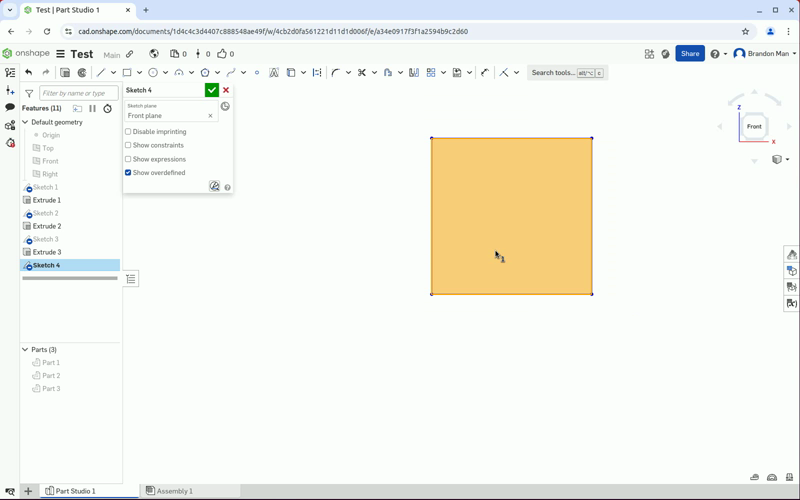
scroll(-6)
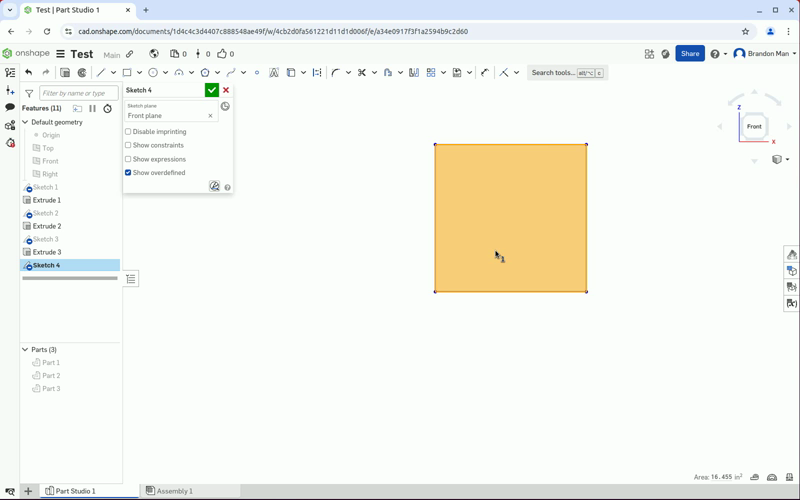
scroll(-6)
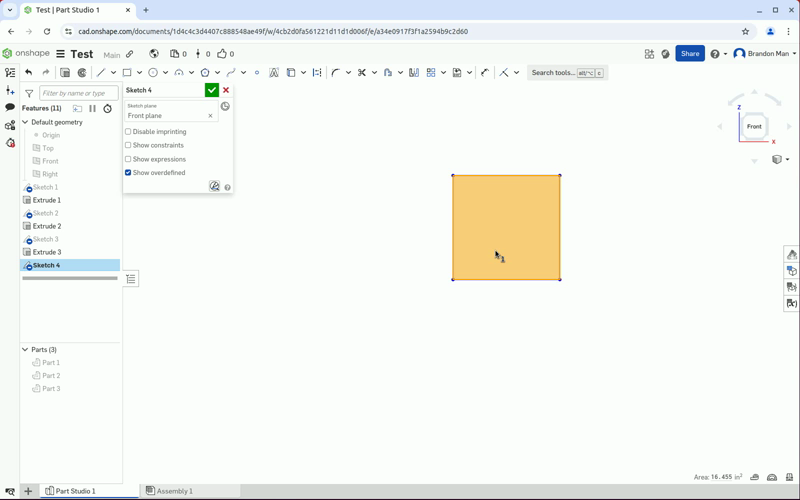
scroll(-6)
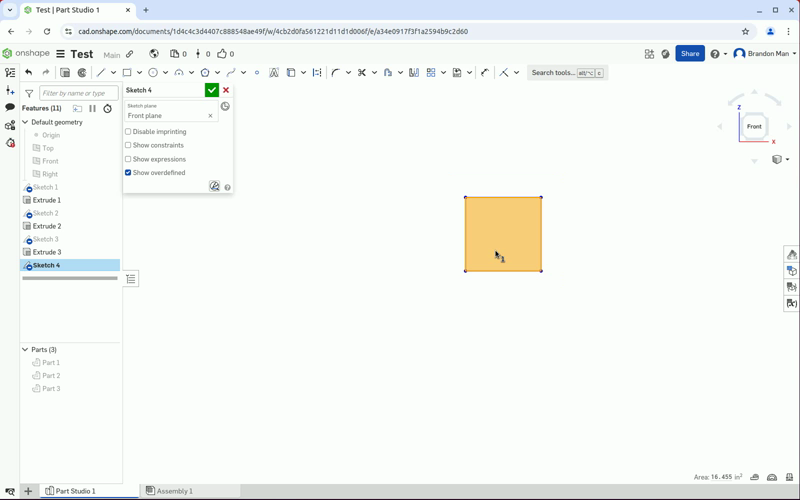
scroll(-6)
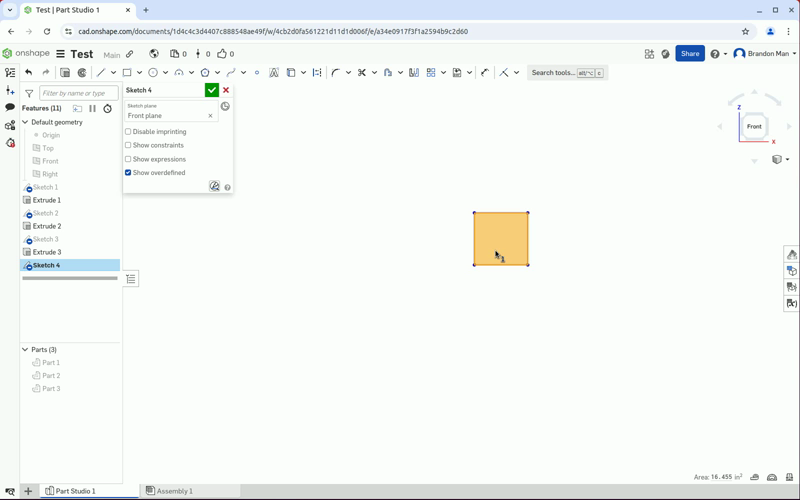
scroll(-6)
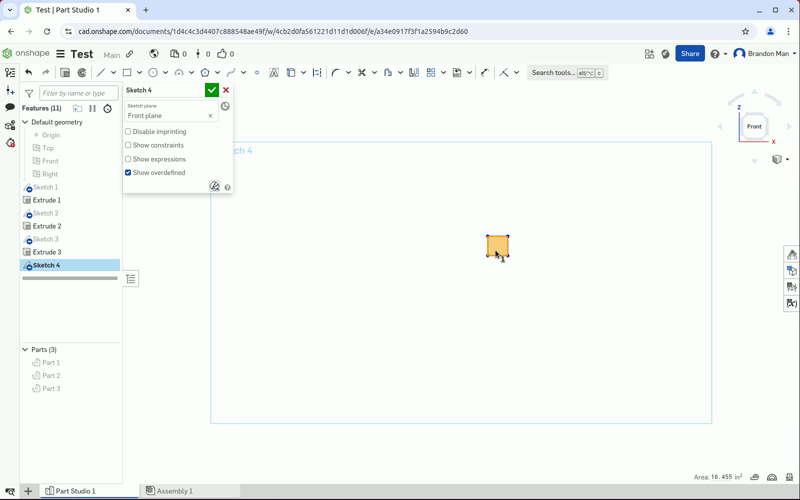
mouse_move(73, 352)
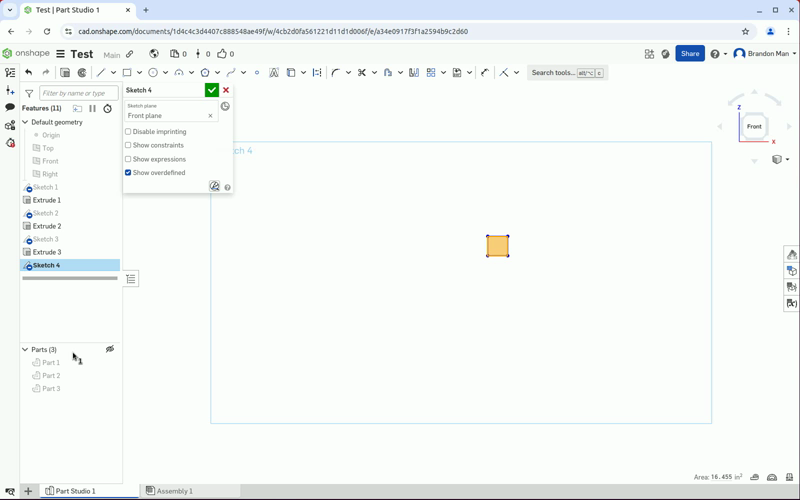
key(shift+y)
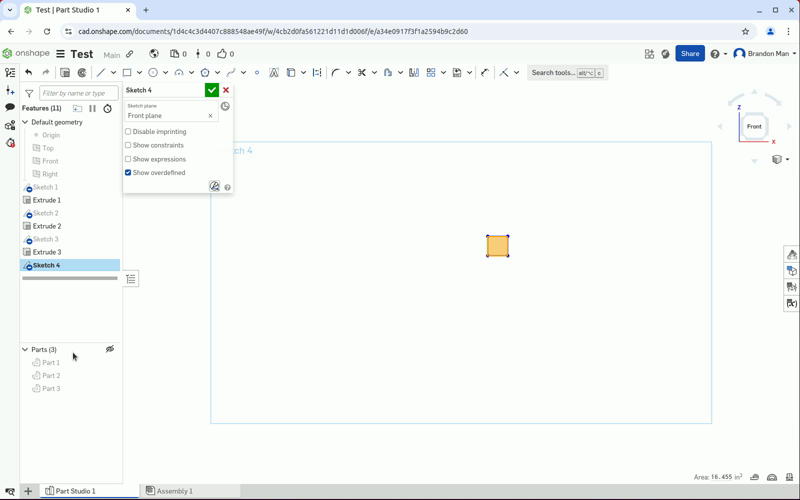
key(shift+e)
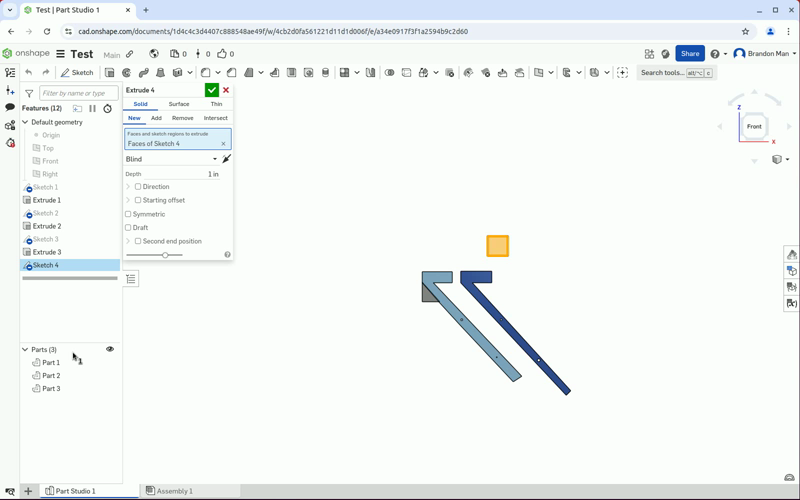
mouse_move(143, 106)
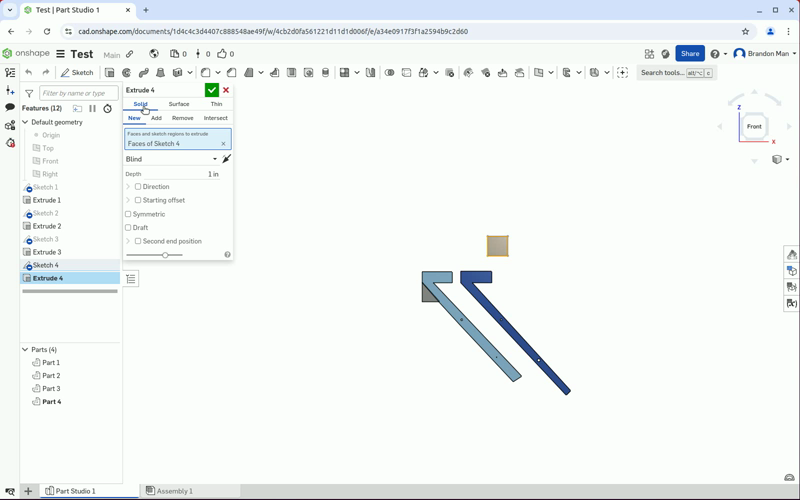
click(143, 106)
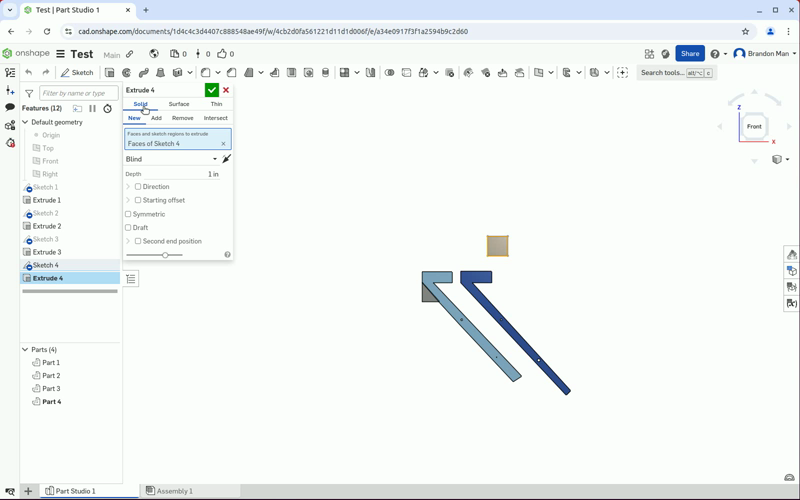
mouse_move(137, 120)
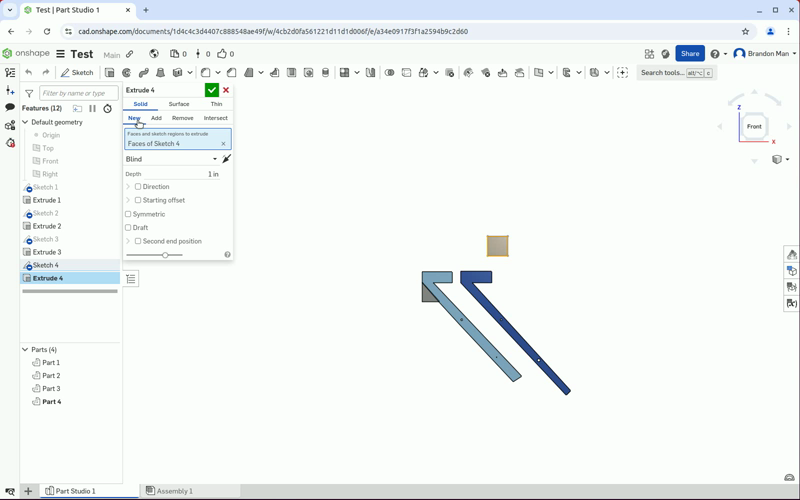
click(137, 120)
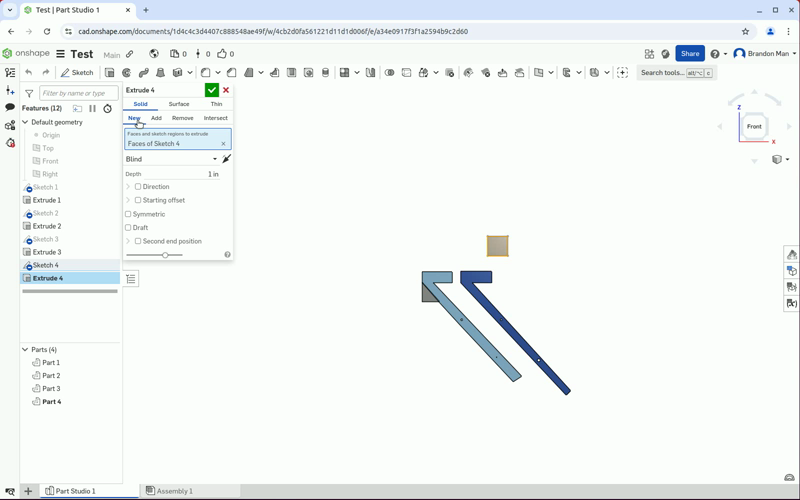
key(tab, 4)
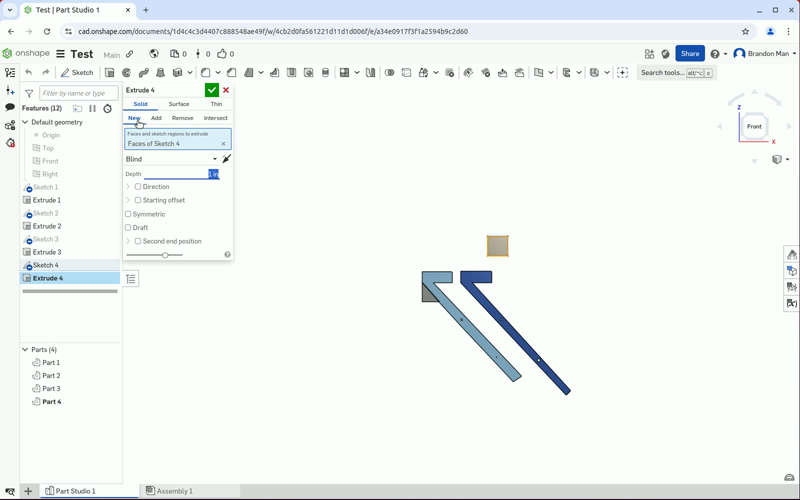
text(0.481)
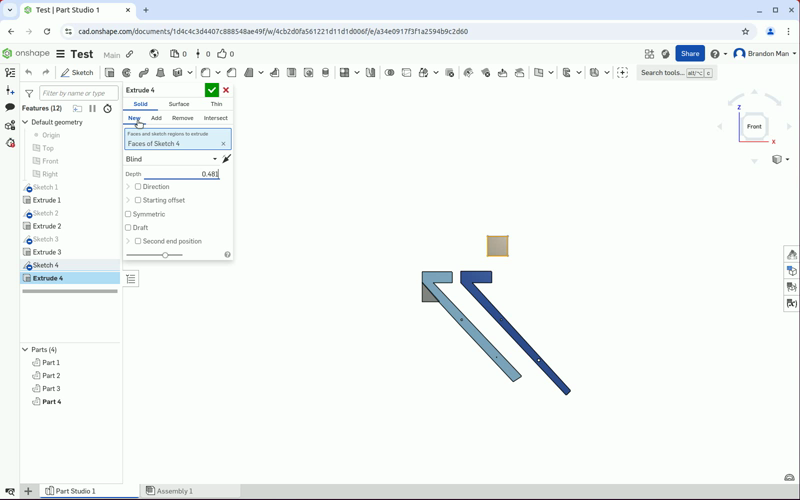
key(enter)
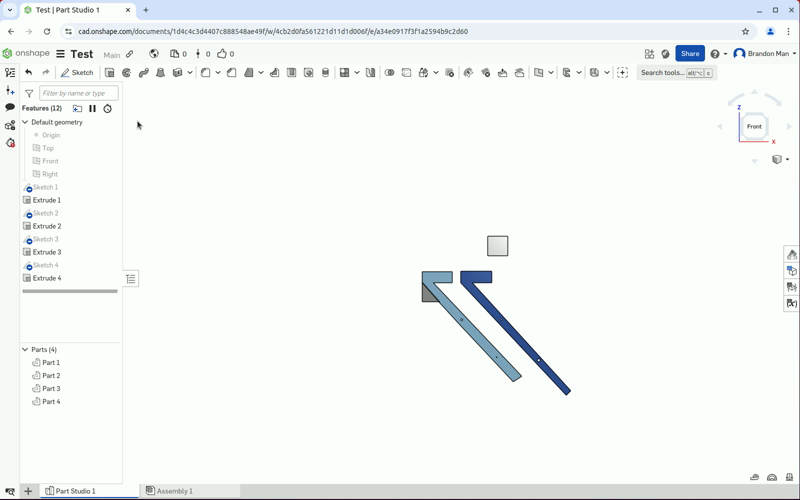
key(shift+h)
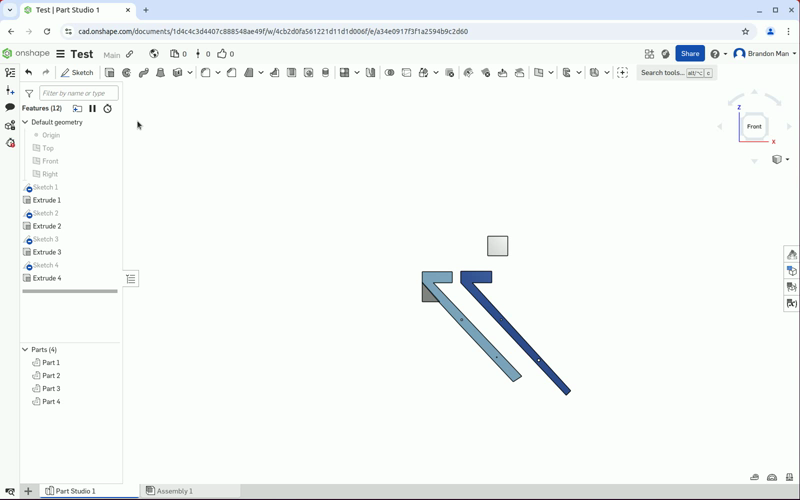
key(shift+h)
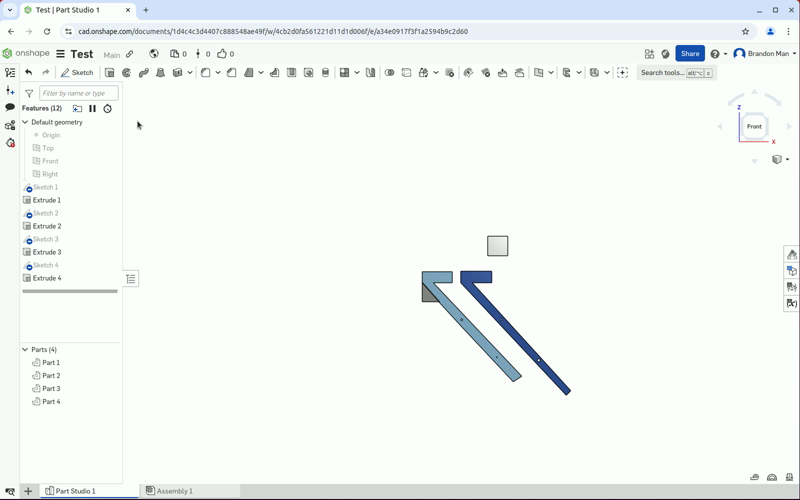
mouse_move(73, 189)
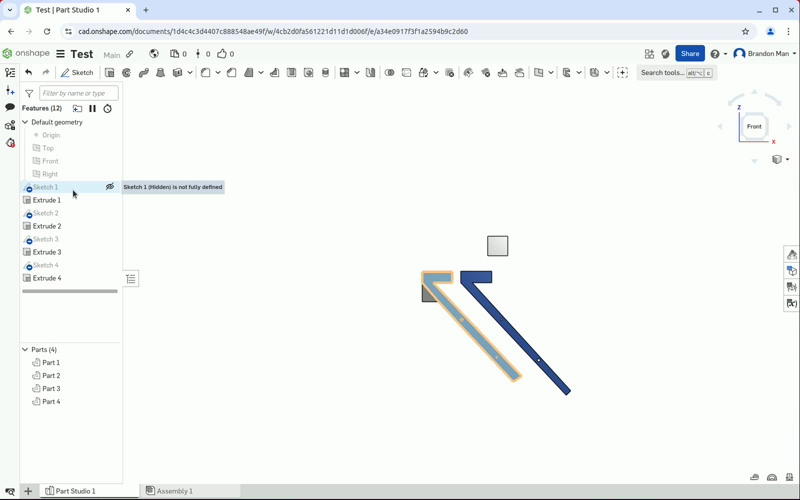
click(73, 189)
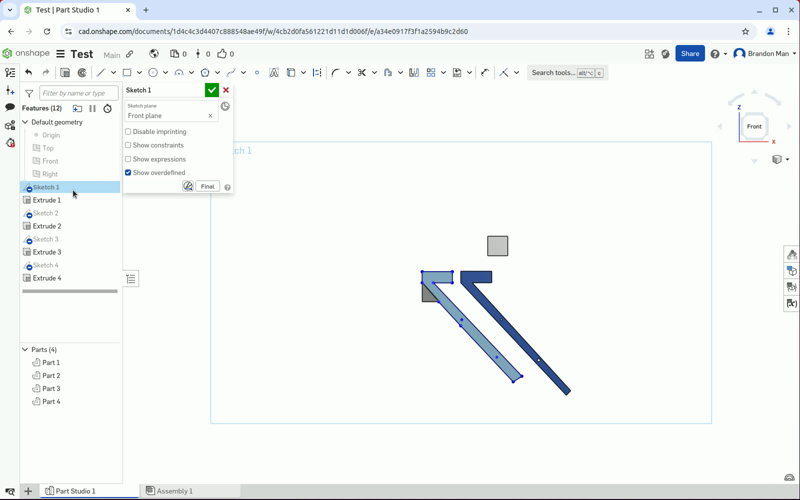
mouse_move(229, 92)
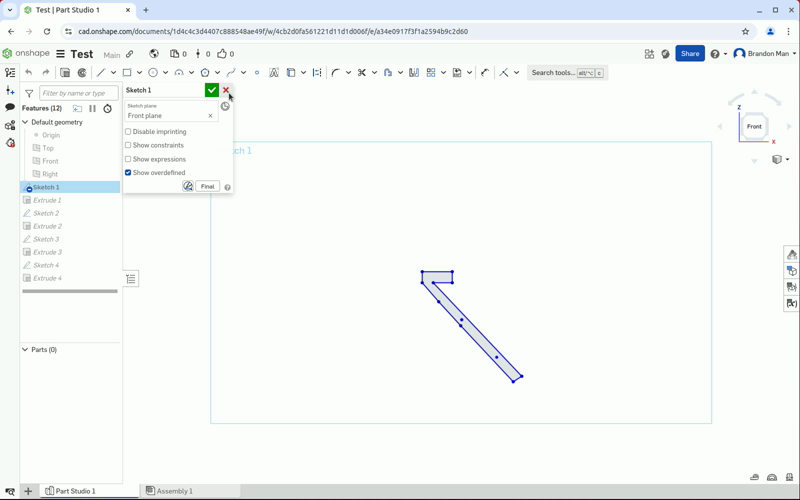
click(229, 92)
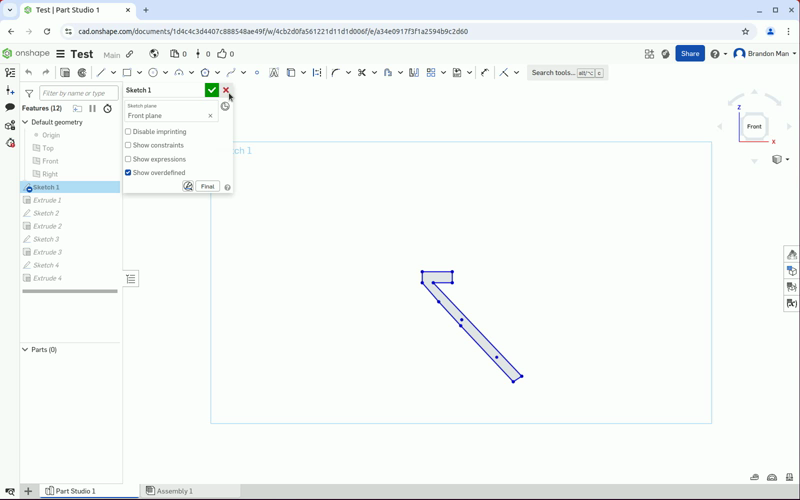
key(shift+s)
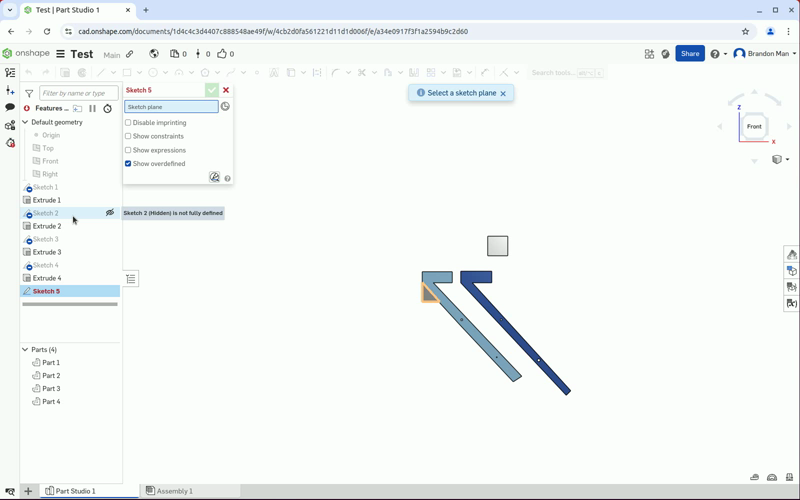
scroll(3)
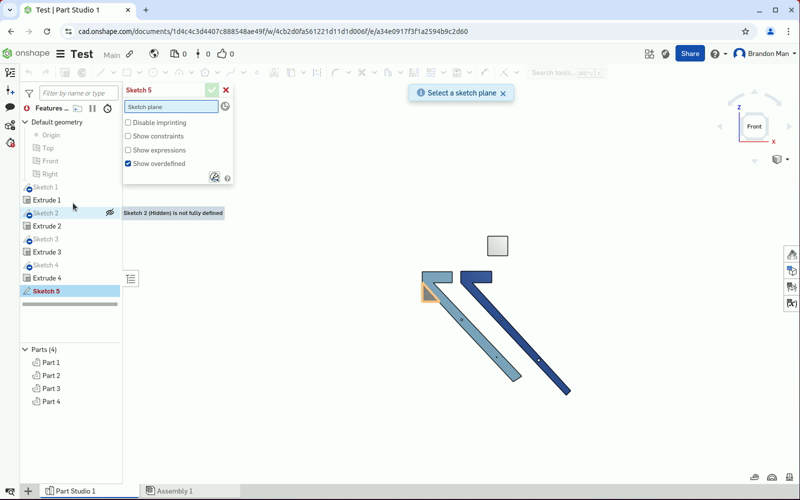
mouse_move(73, 163)
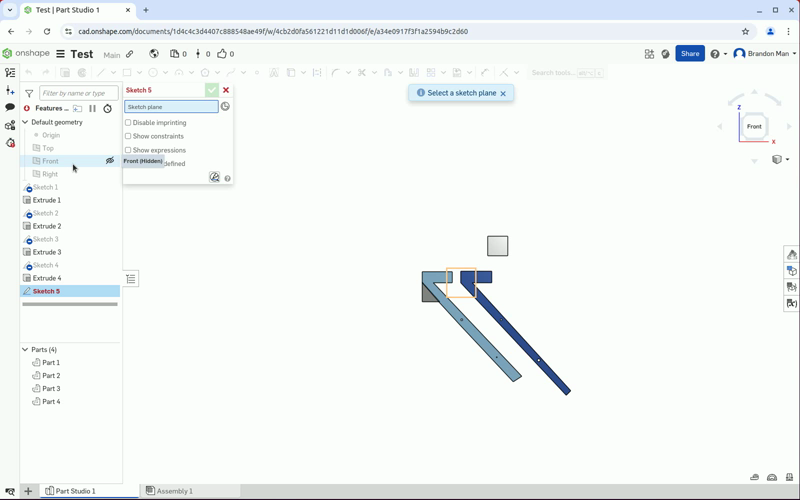
click(73, 163)
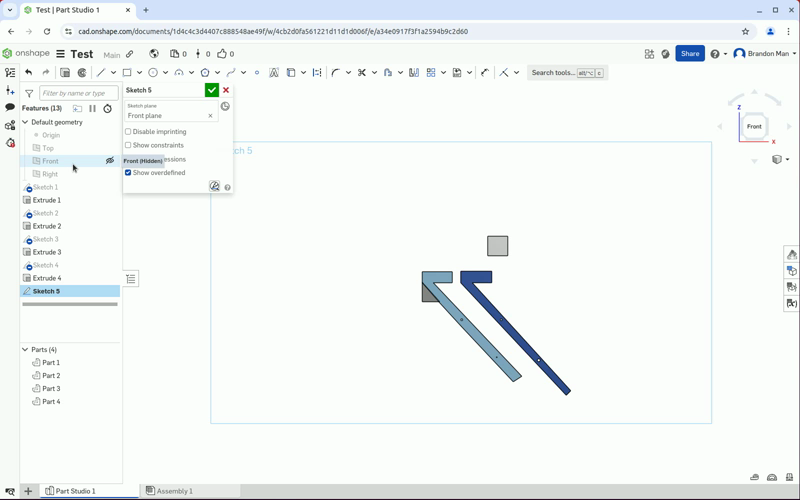
mouse_move(73, 352)
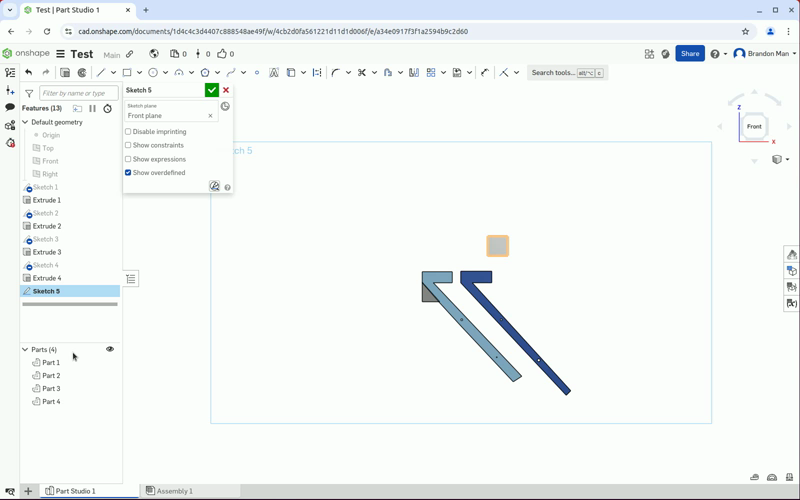
key(y)
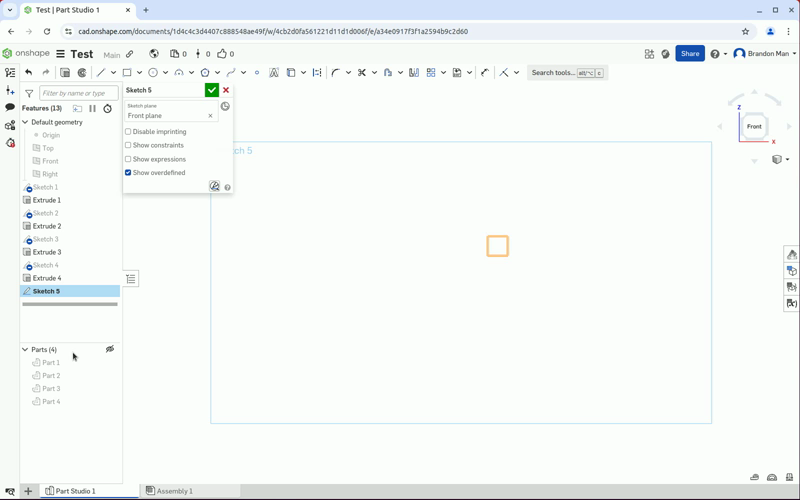
key(l)
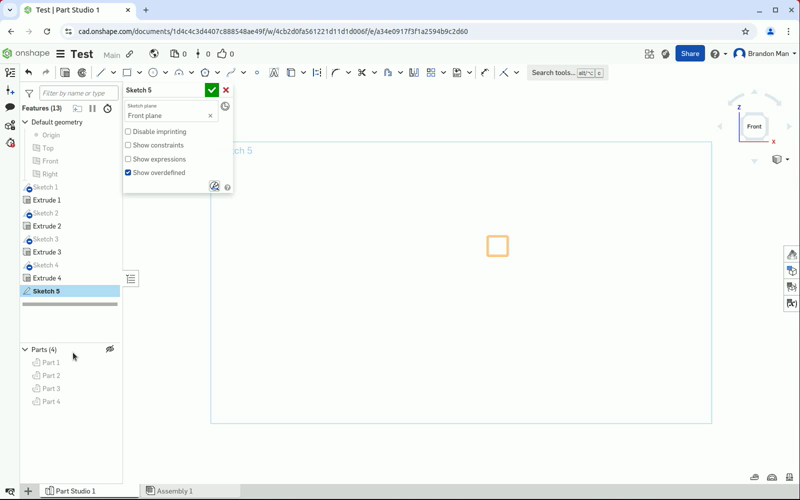
key_down(shift)
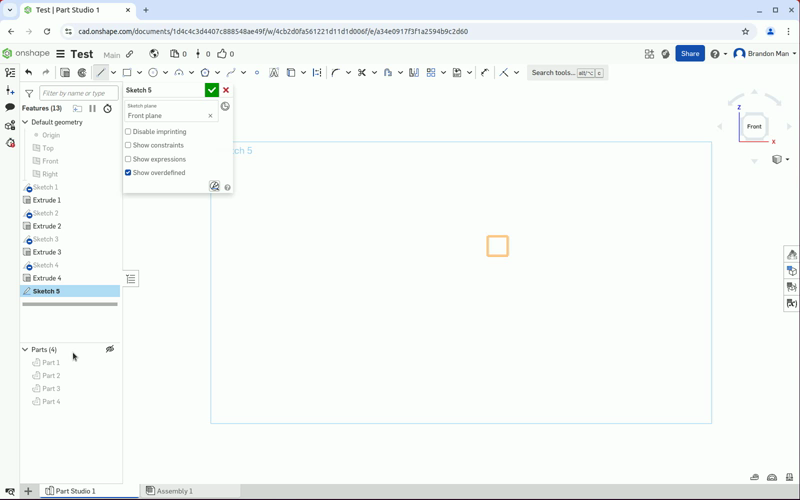
mouse_move(440, 250)
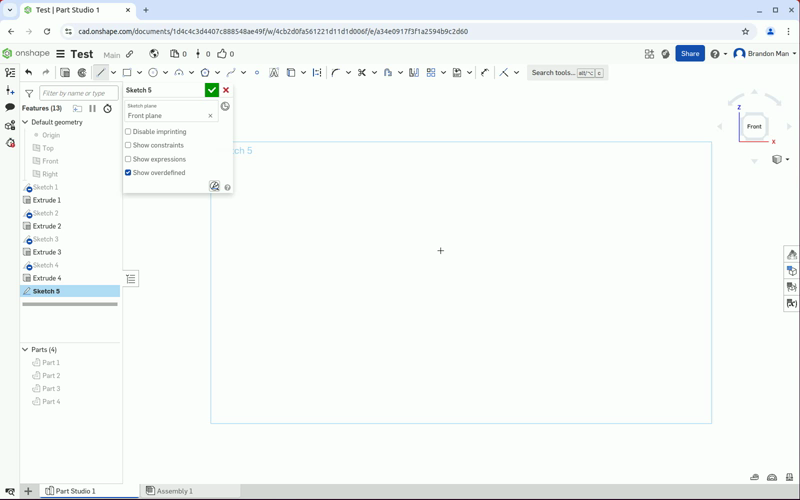
click(440, 250)
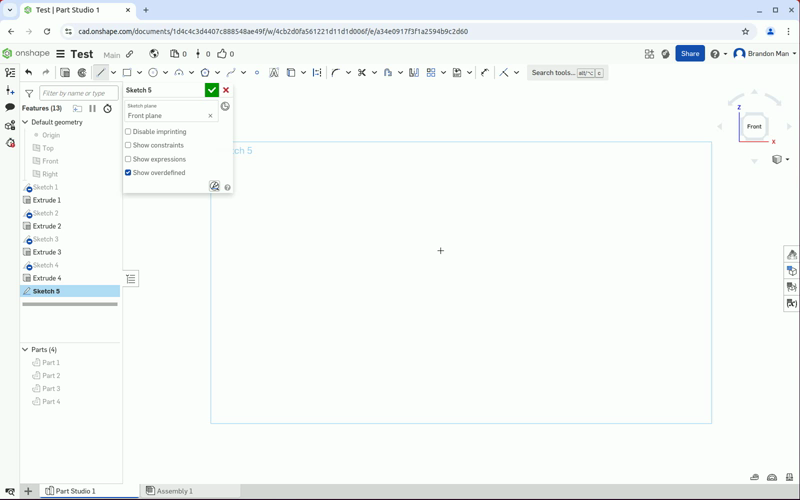
key_up(shift)
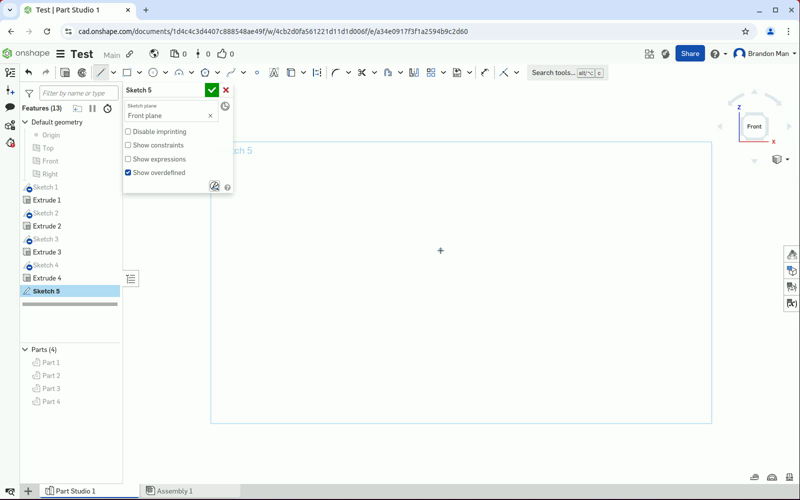
key_down(shift)
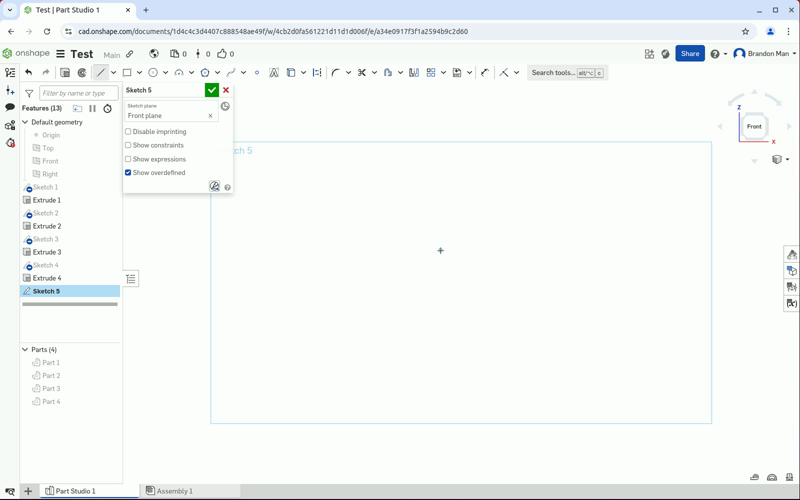
mouse_move(470, 250)
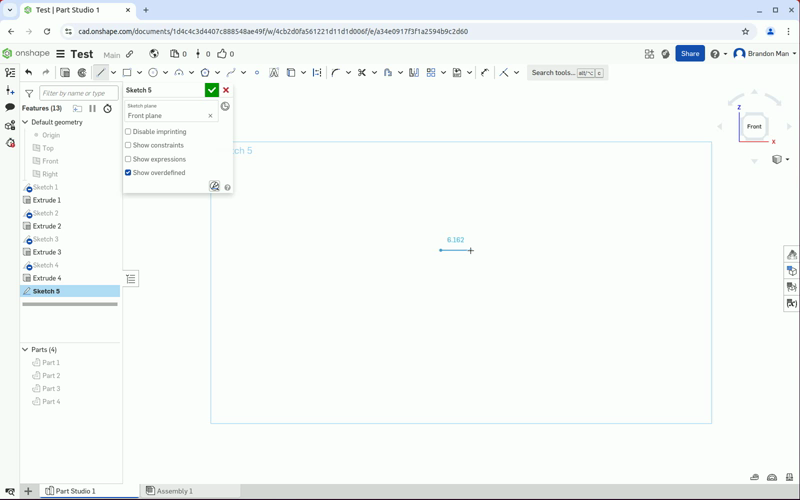
mouse_move(460, 250)
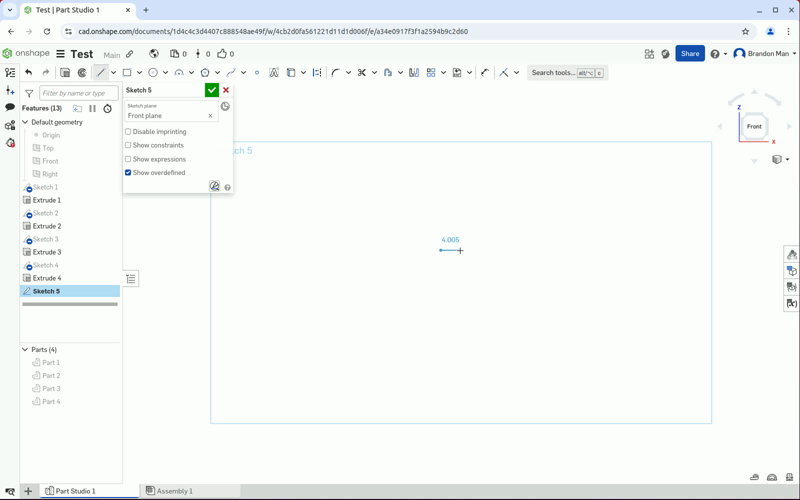
click(460, 250)
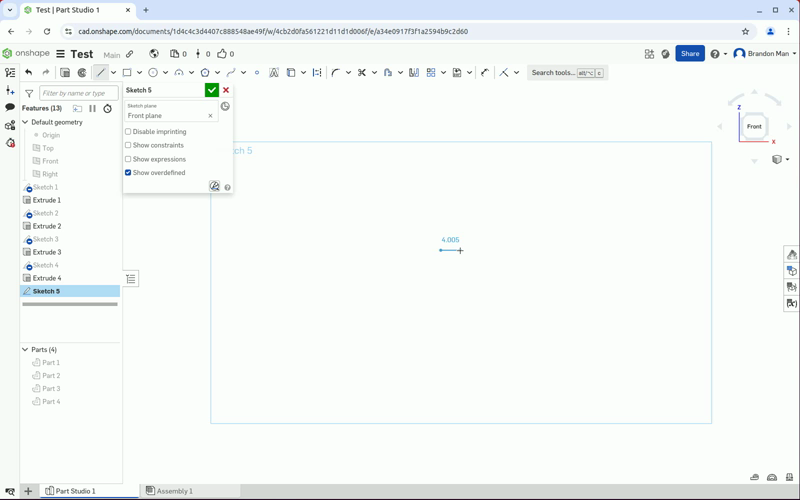
key_up(shift)
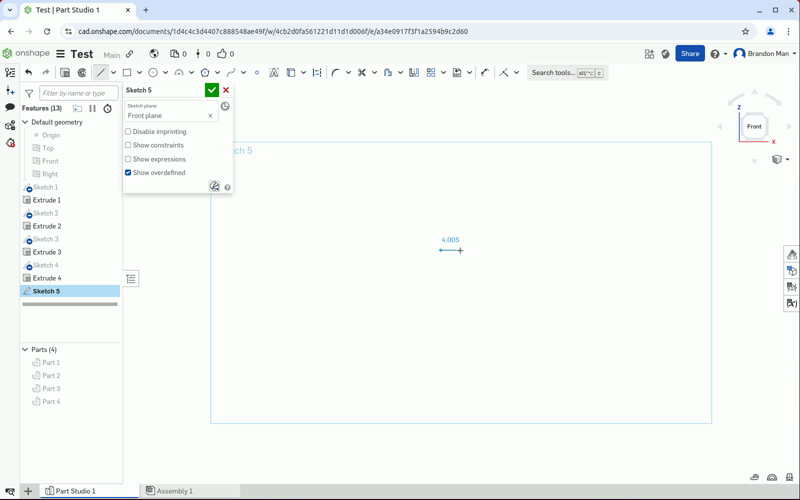
key_down(shift)
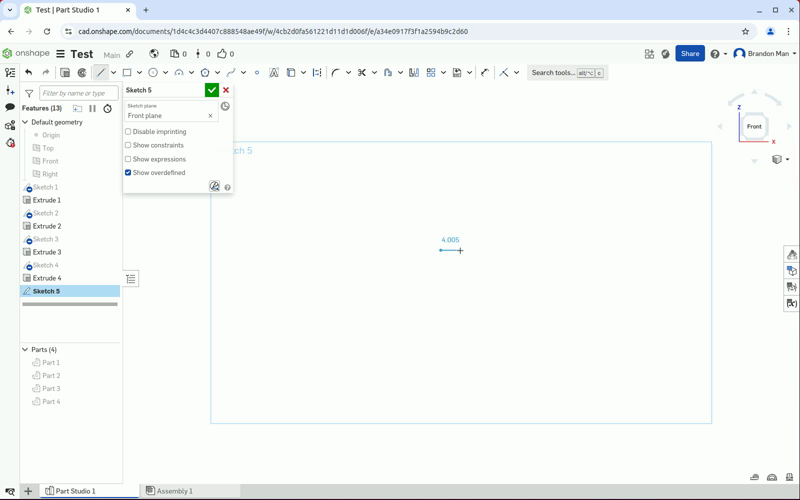
mouse_move(490, 250)
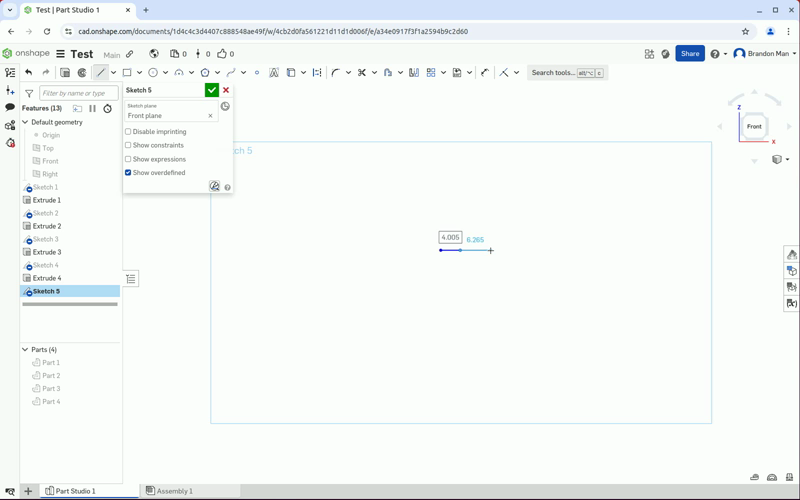
mouse_move(460, 230)
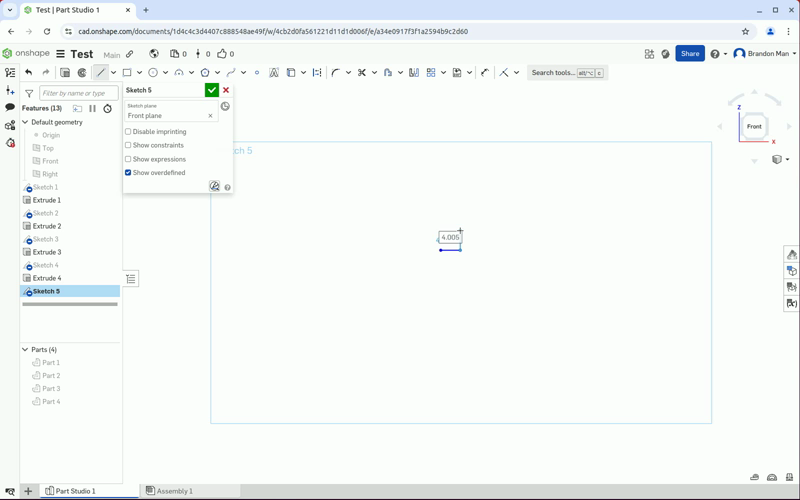
click(460, 230)
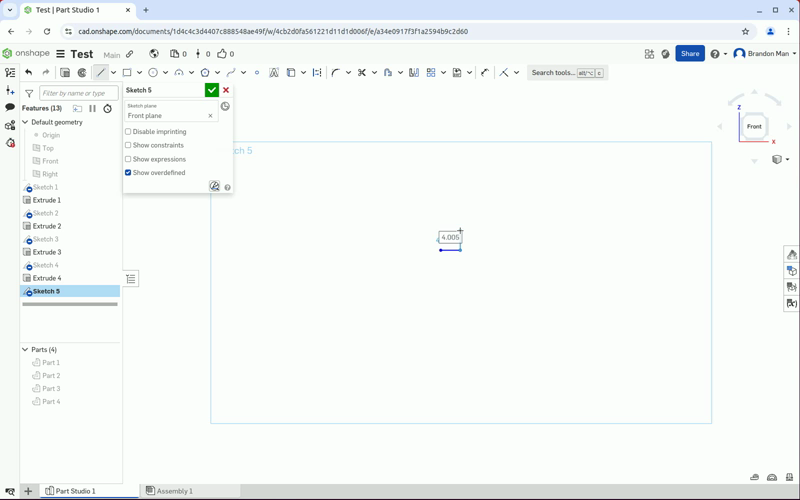
key_up(shift)
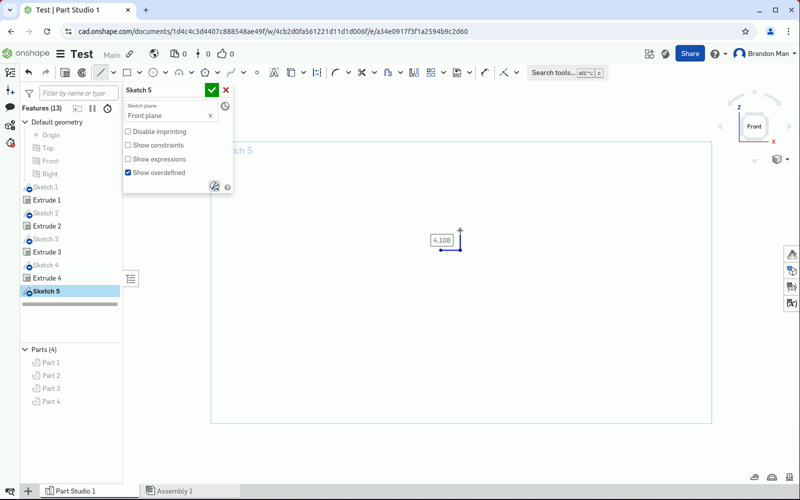
key_down(shift)
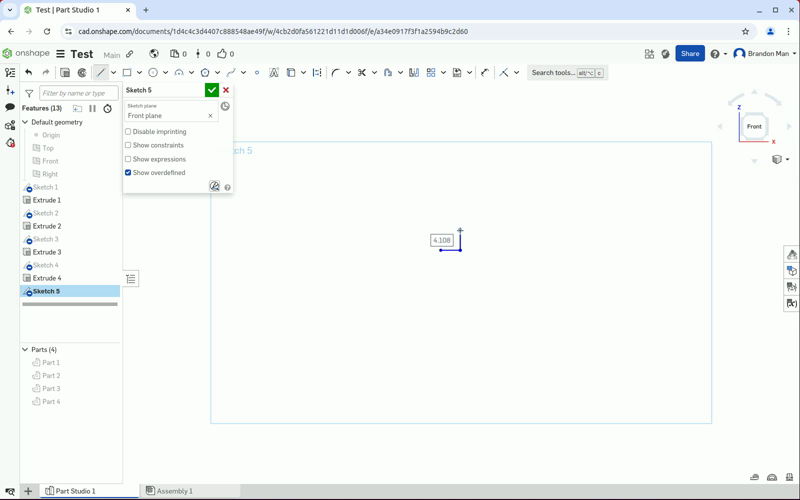
mouse_move(490, 230)
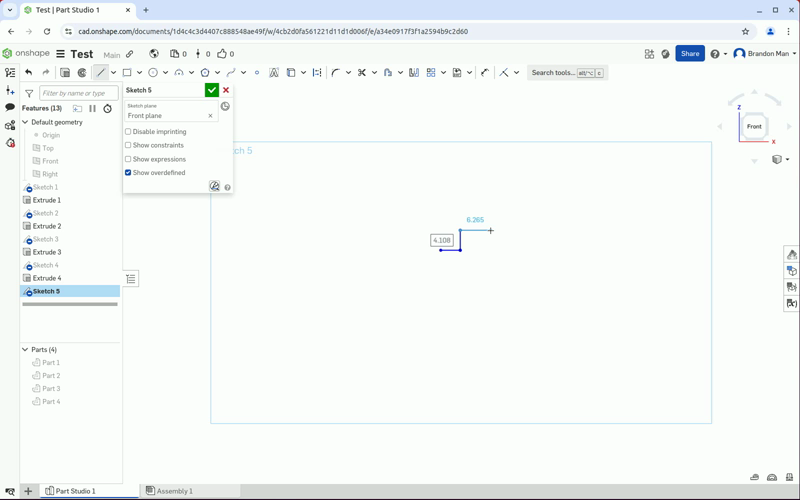
mouse_move(440, 230)
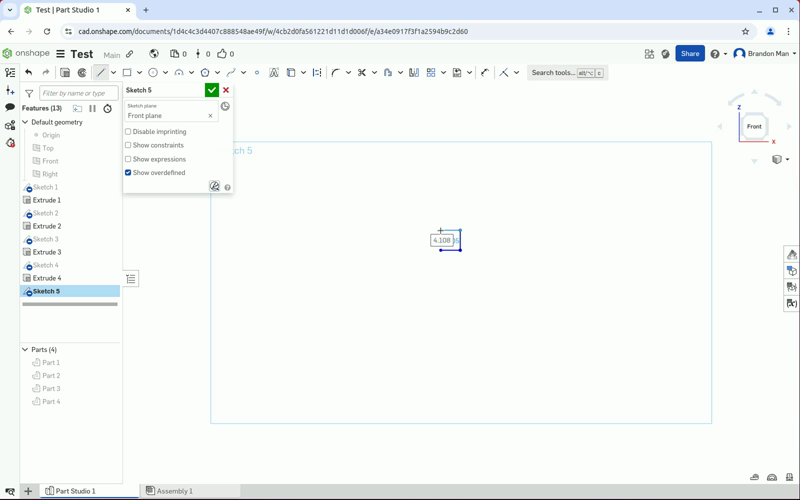
click(440, 230)
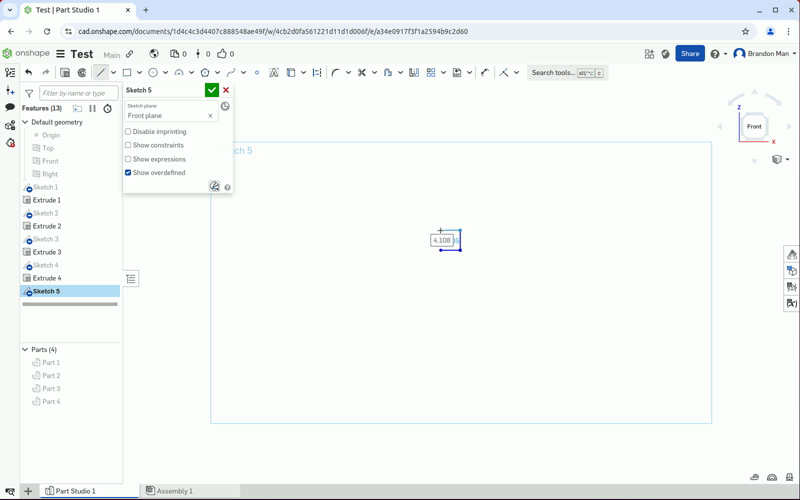
key_up(shift)
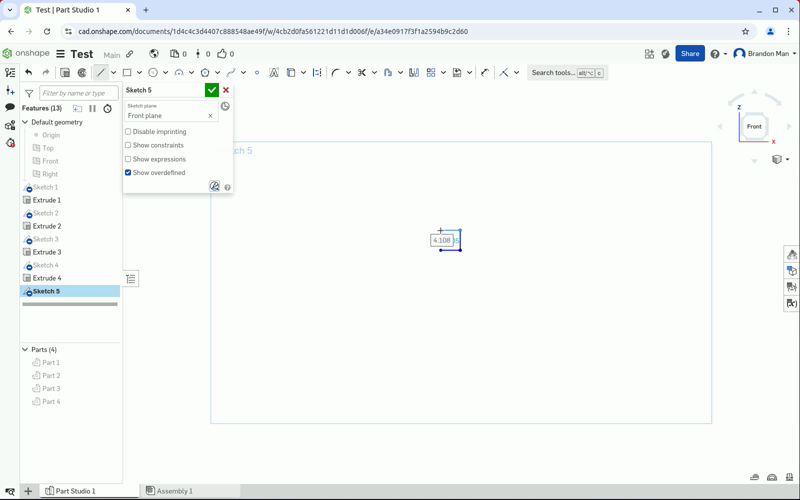
mouse_move(470, 230)
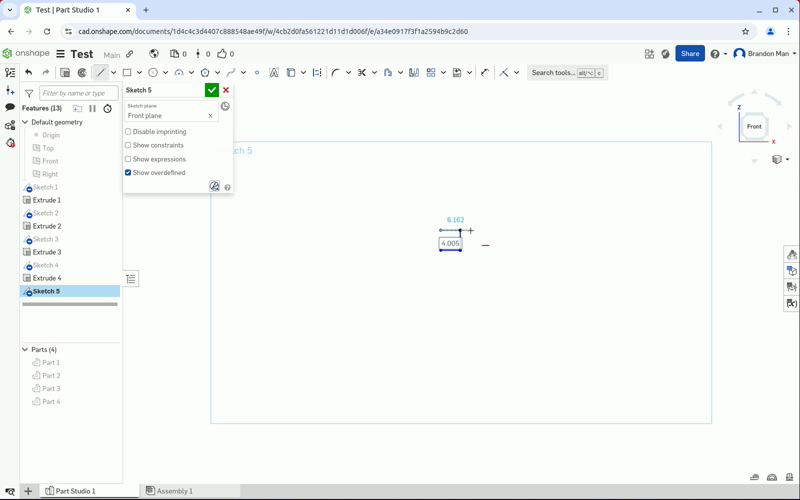
key_down(shift)
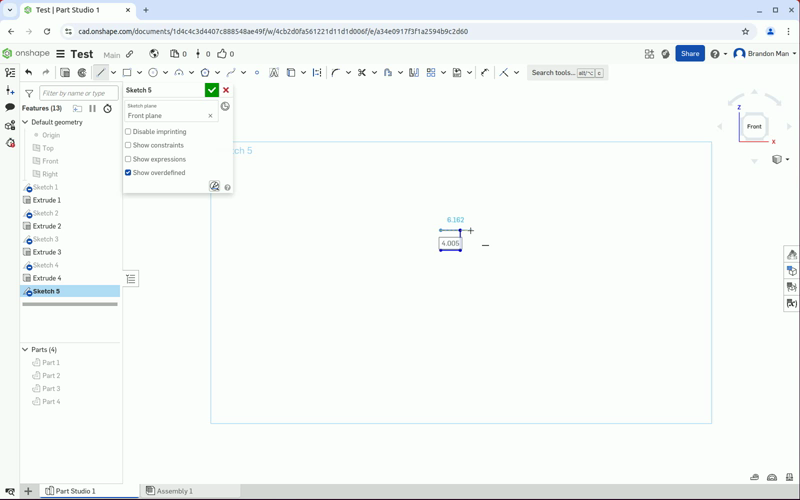
mouse_move(440, 250)
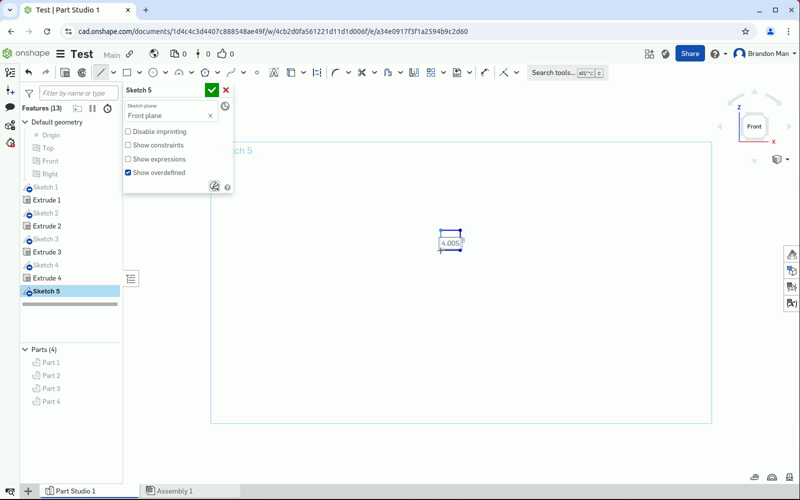
key_up(shift)
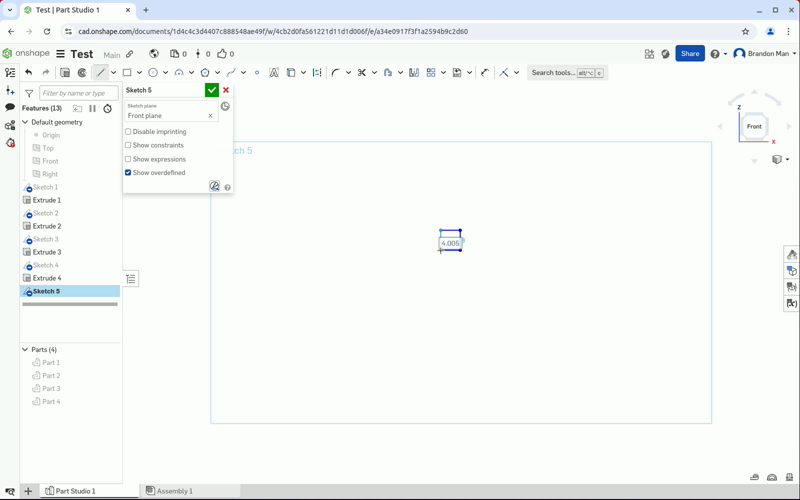
click(440, 250)
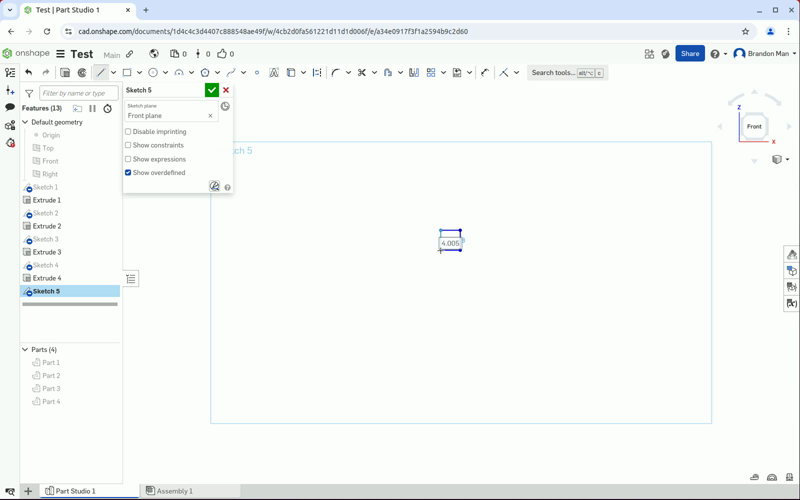
key(esc)
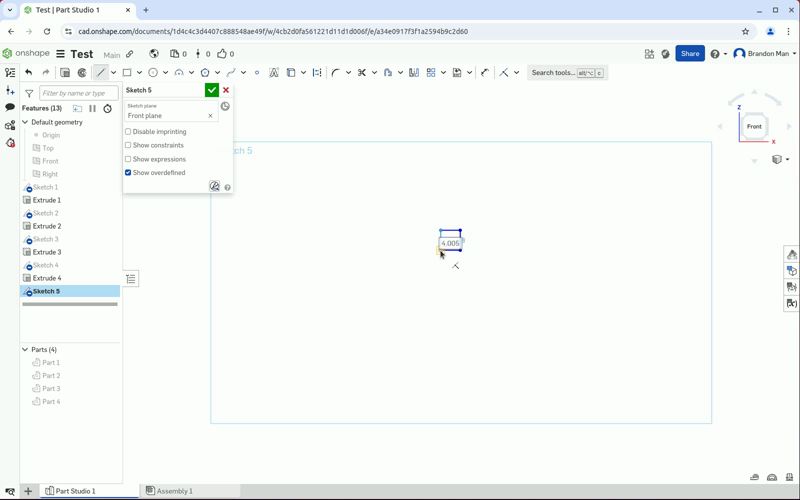
mouse_move(454, 230)
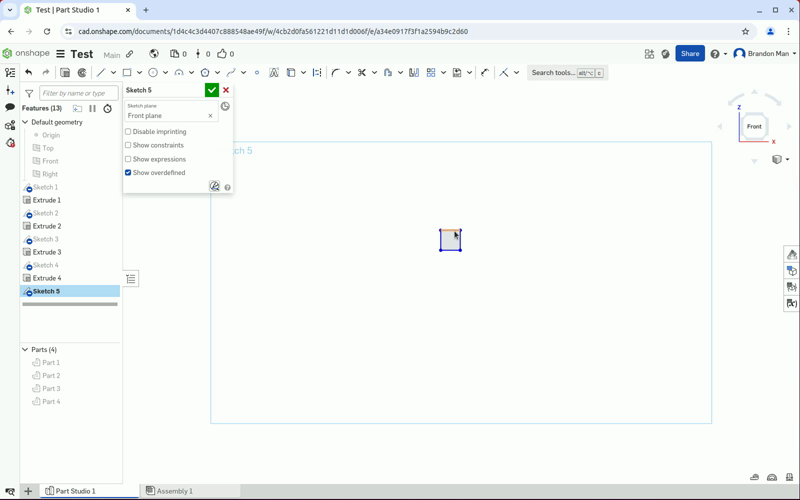
scroll(6)
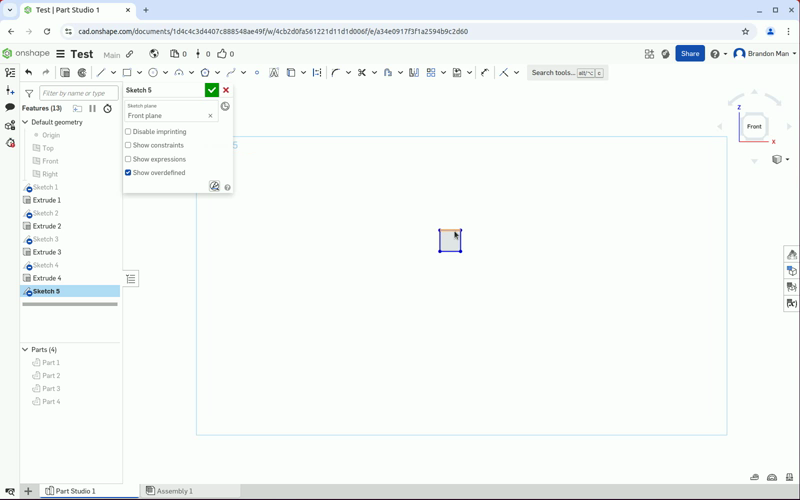
scroll(6)
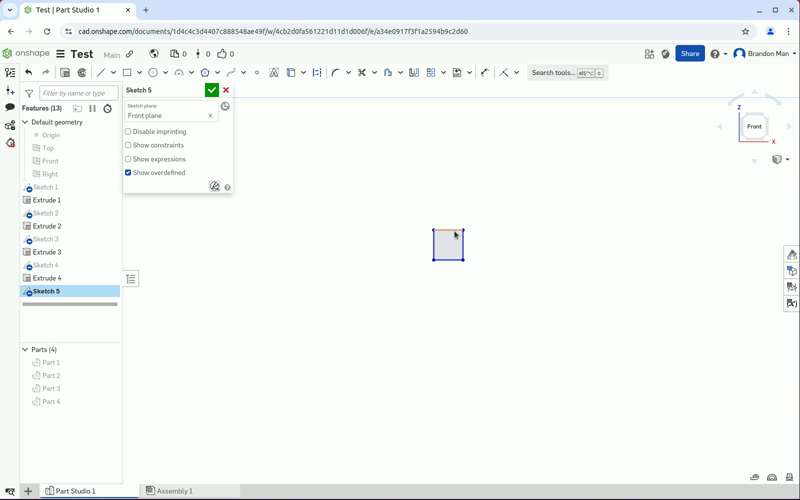
scroll(6)
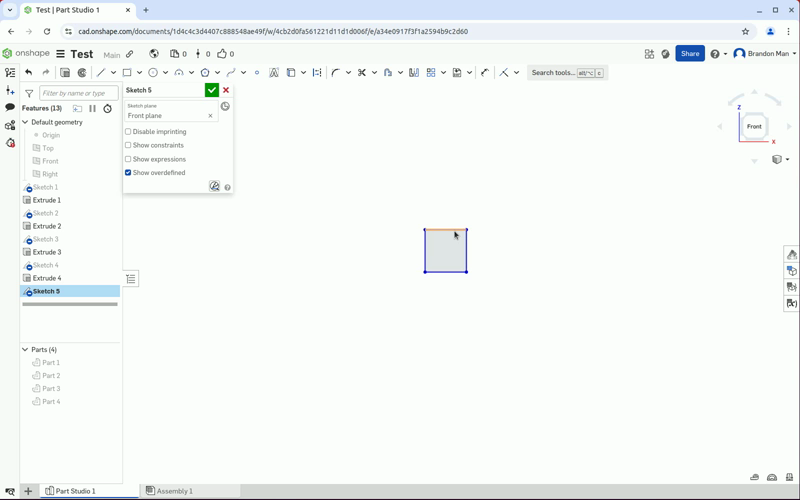
scroll(6)
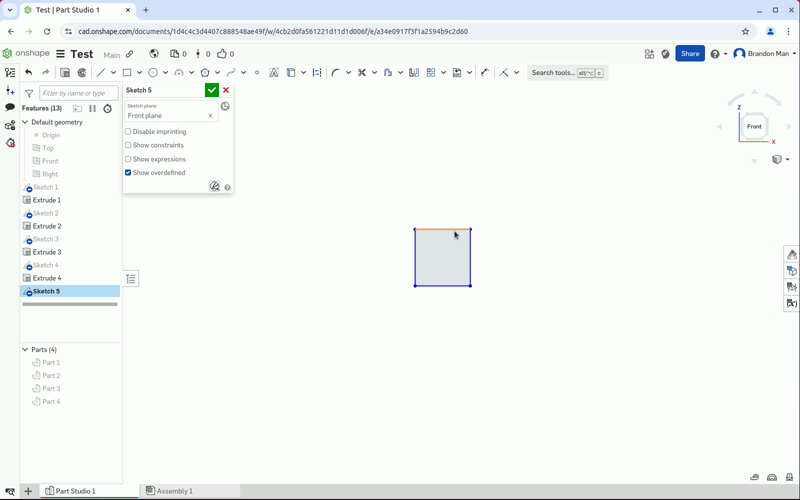
scroll(6)
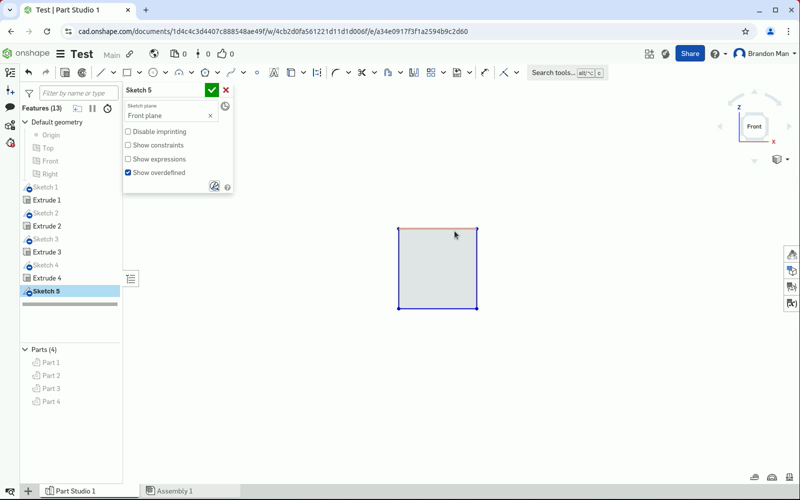
scroll(6)
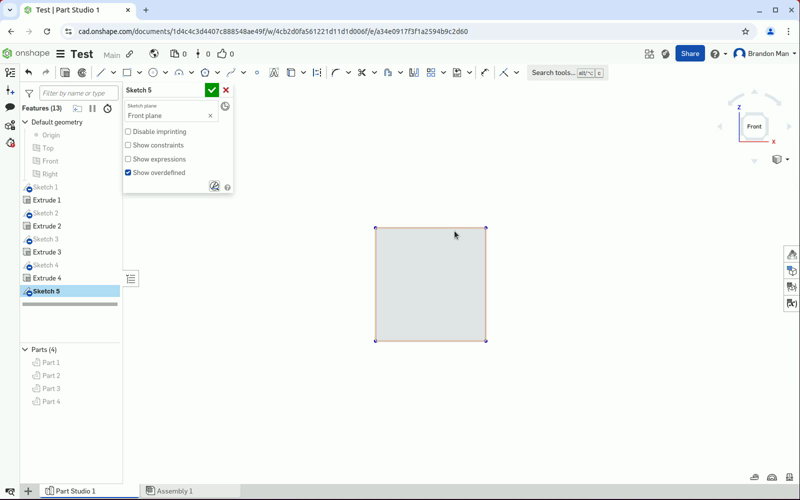
scroll(6)
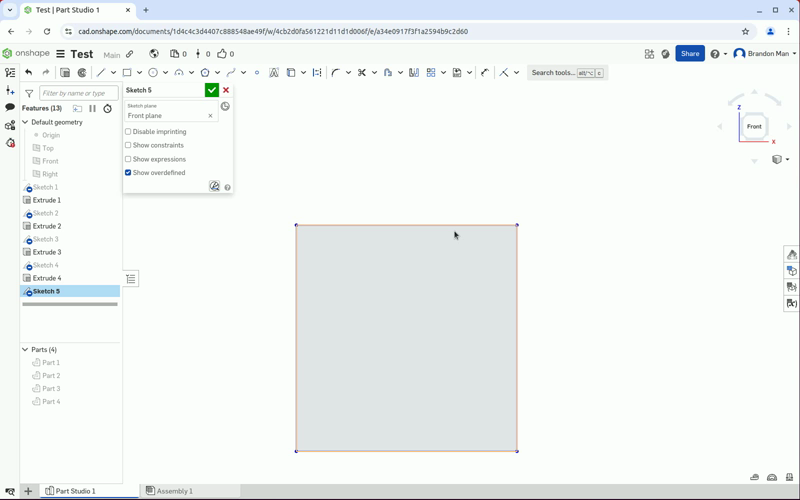
click(454, 230)
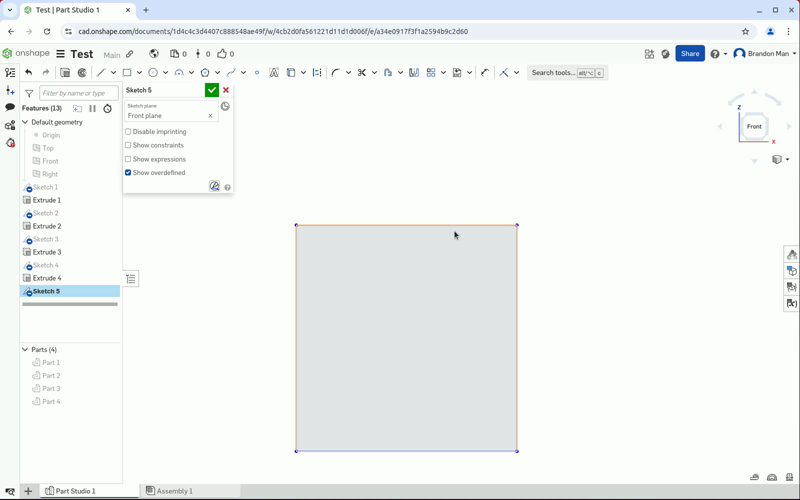
scroll(-6)
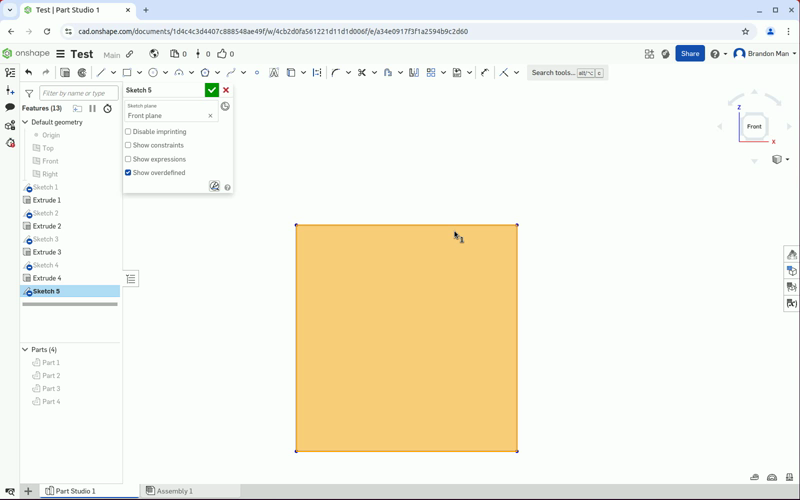
scroll(-6)
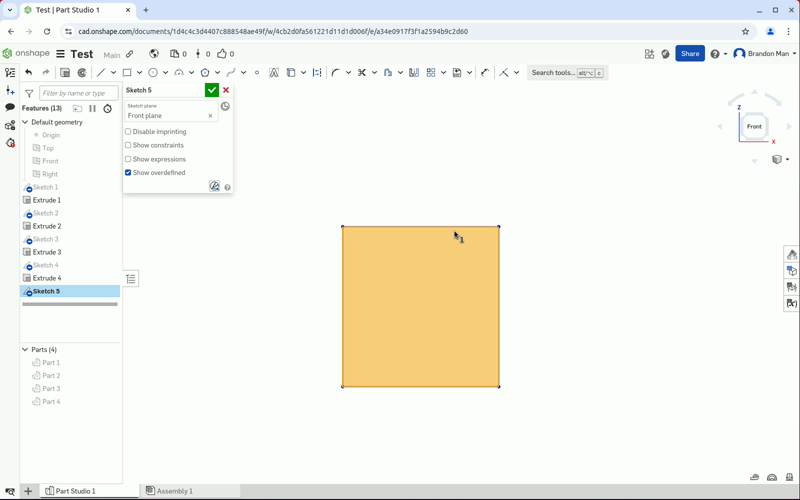
scroll(-6)
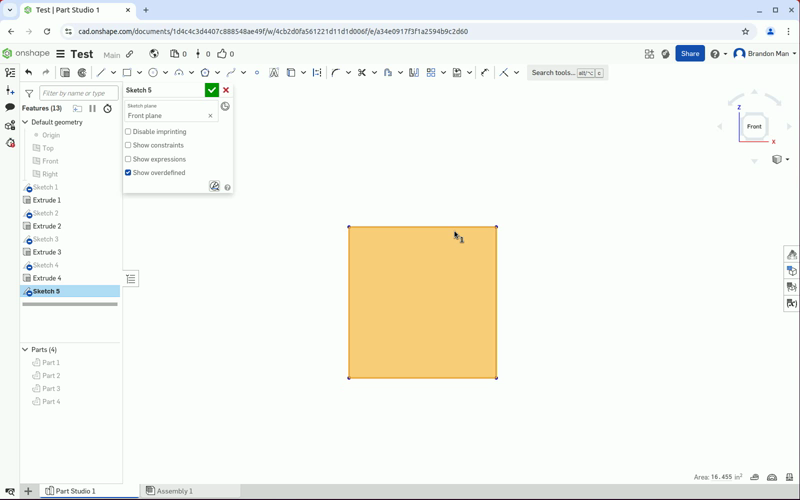
scroll(-6)
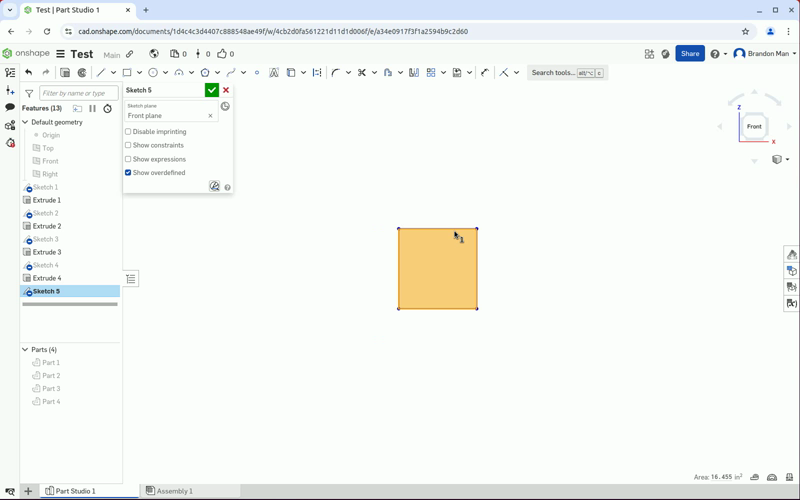
scroll(-6)
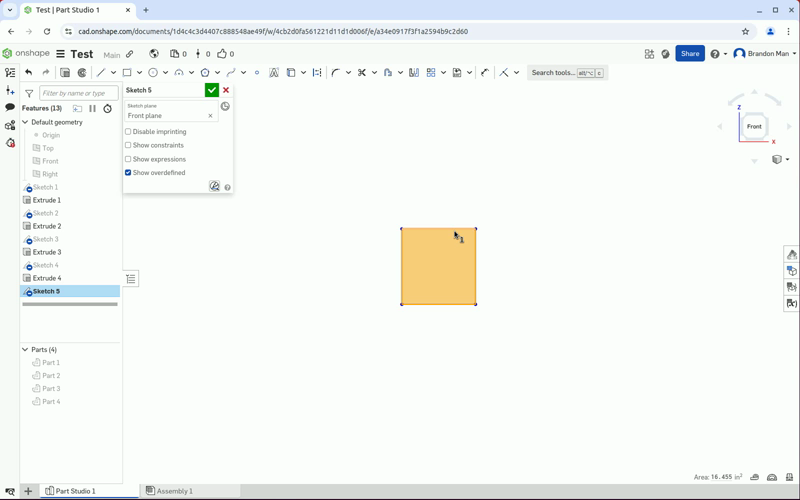
scroll(-6)
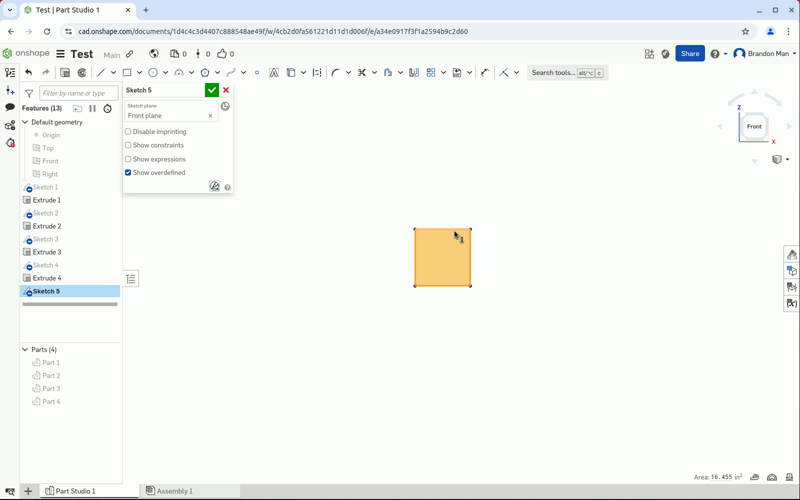
scroll(-6)
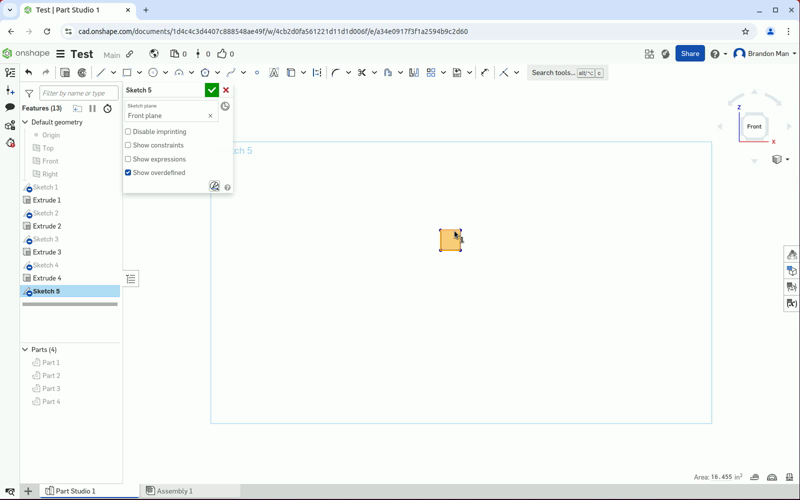
mouse_move(73, 352)
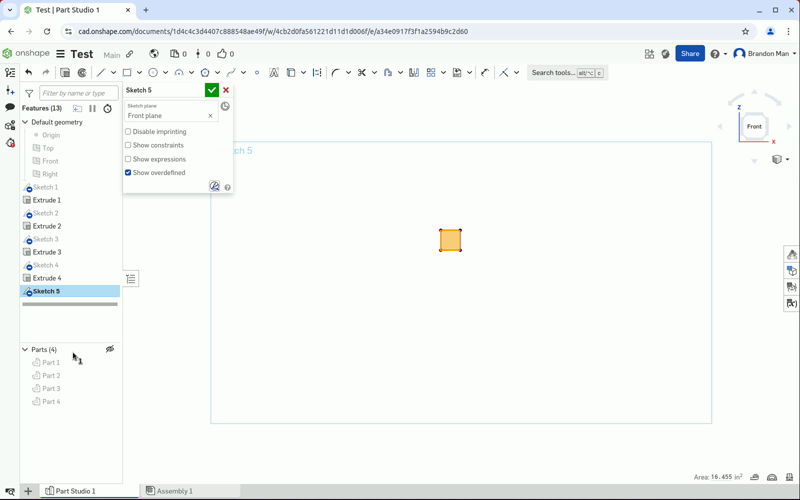
key(shift+y)
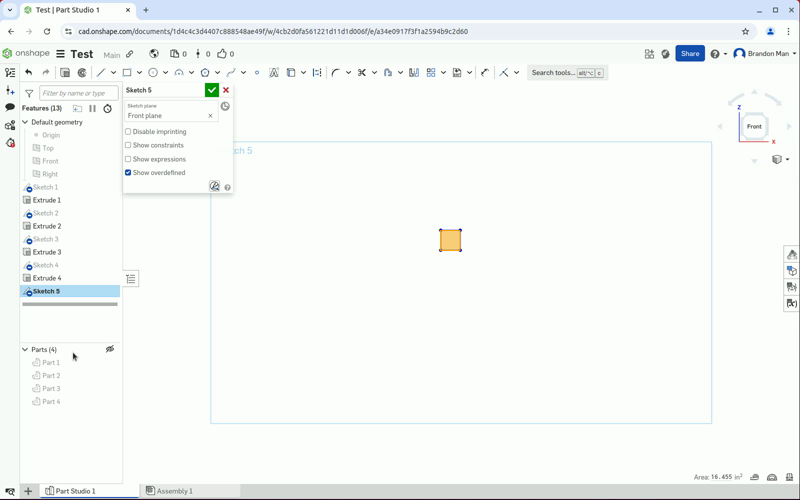
key(shift+e)
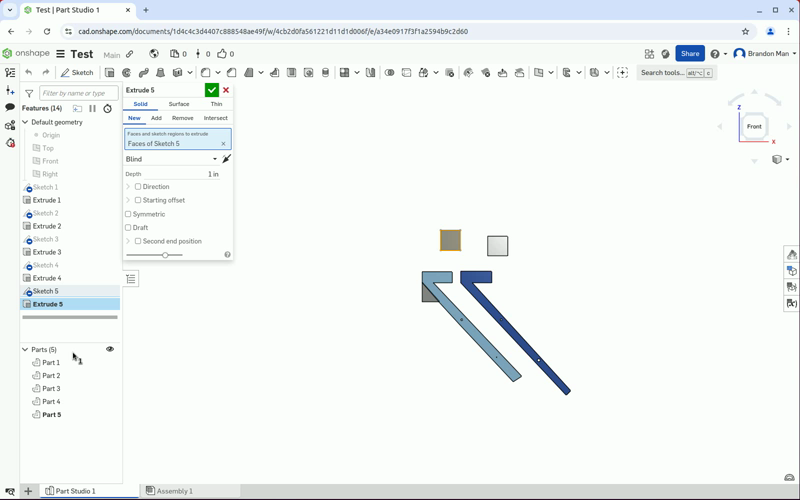
mouse_move(143, 106)
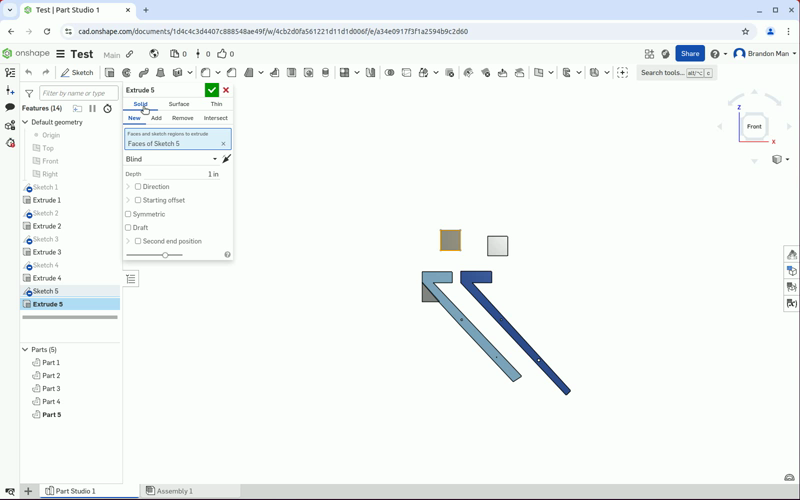
click(143, 106)
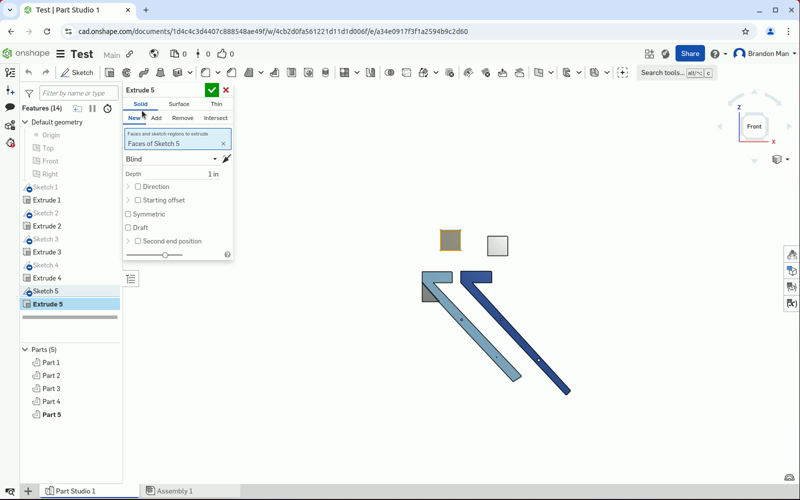
mouse_move(137, 120)
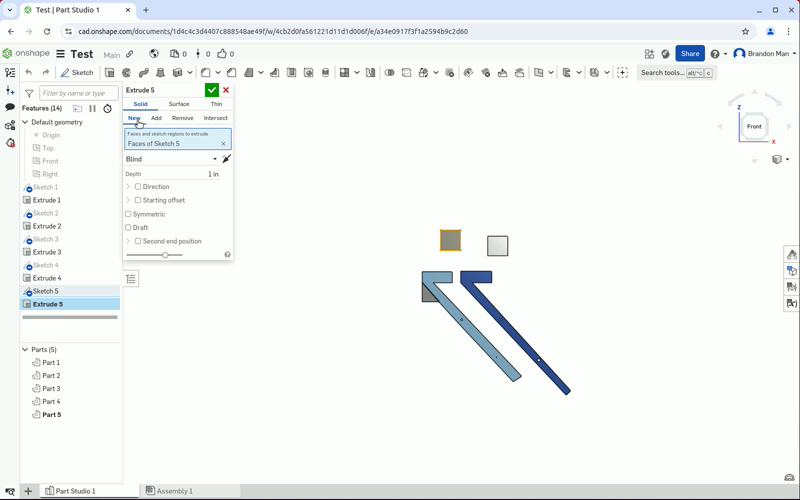
click(137, 120)
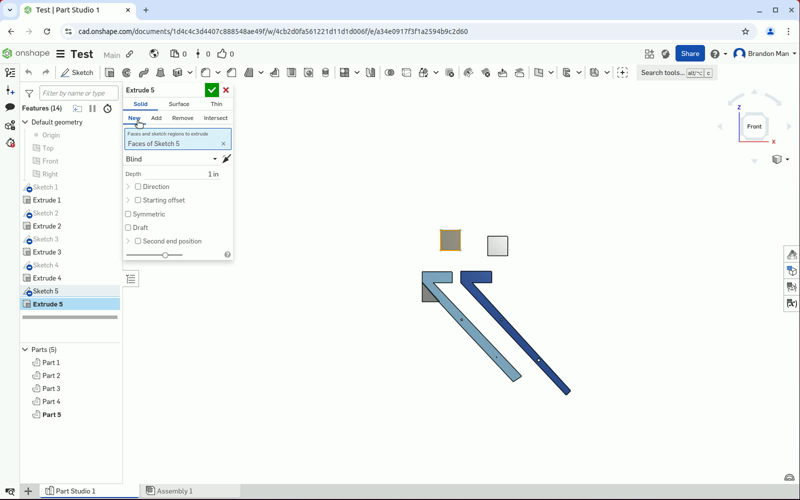
key(tab, 4)
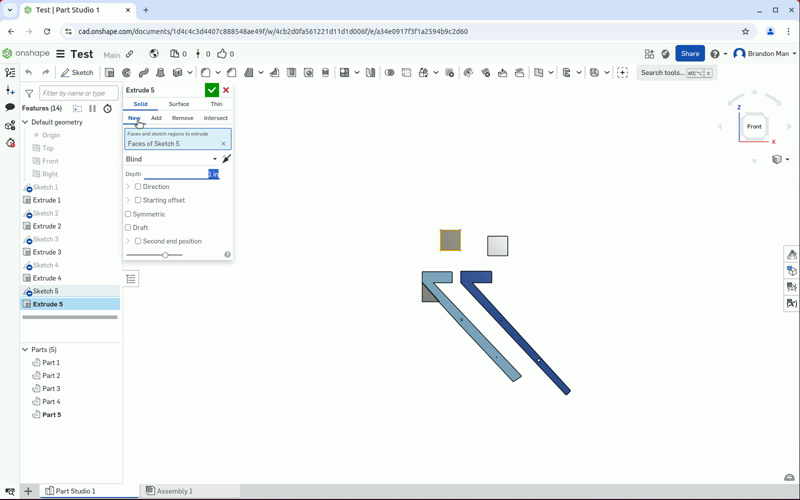
text(0.722)
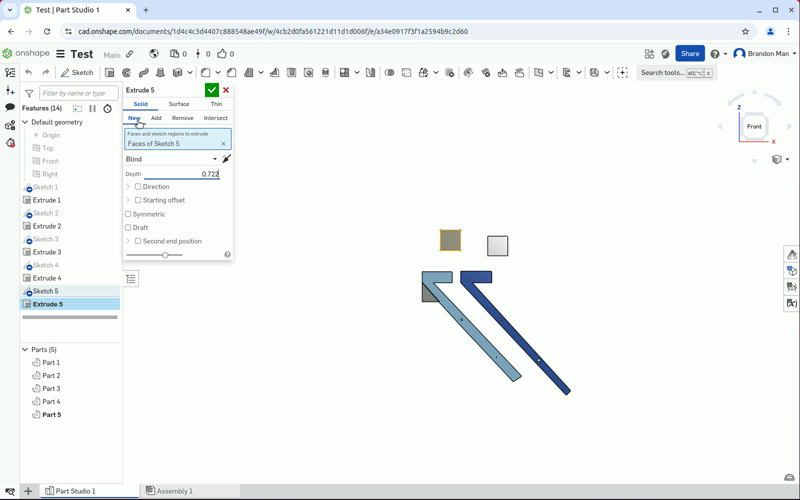
key(enter)
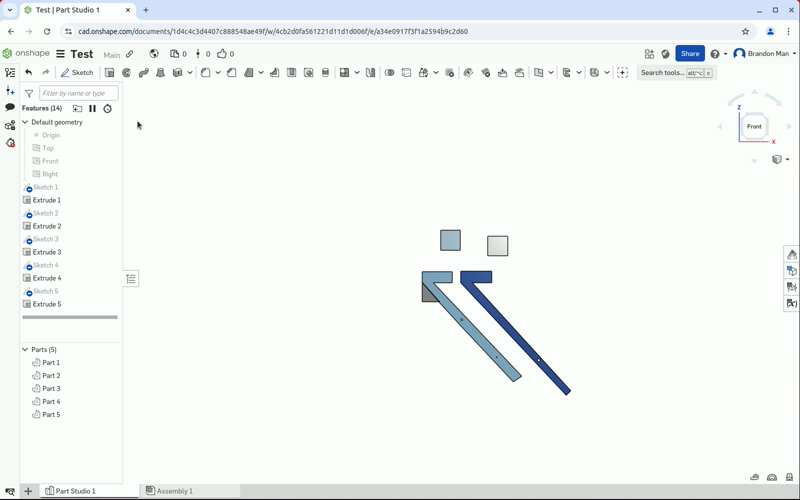
key(shift+h)
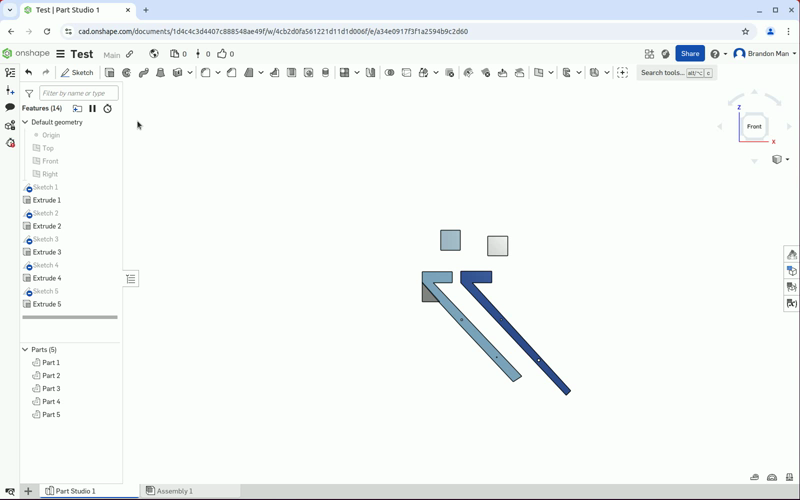
key(shift+h)
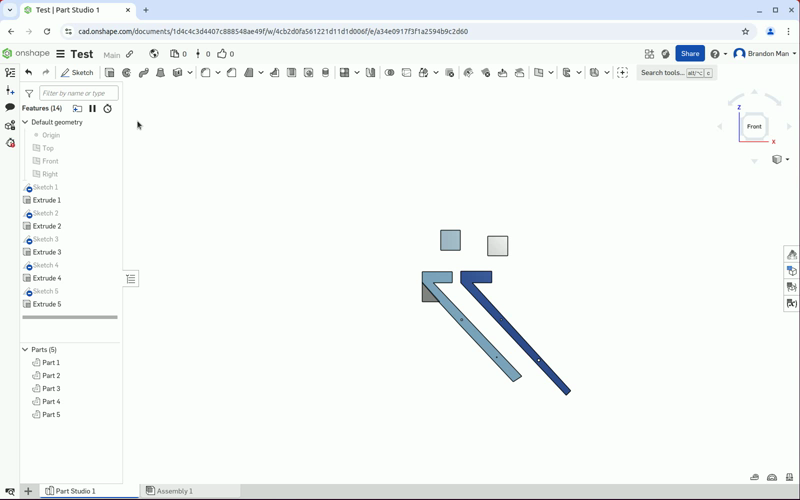
mouse_move(73, 189)
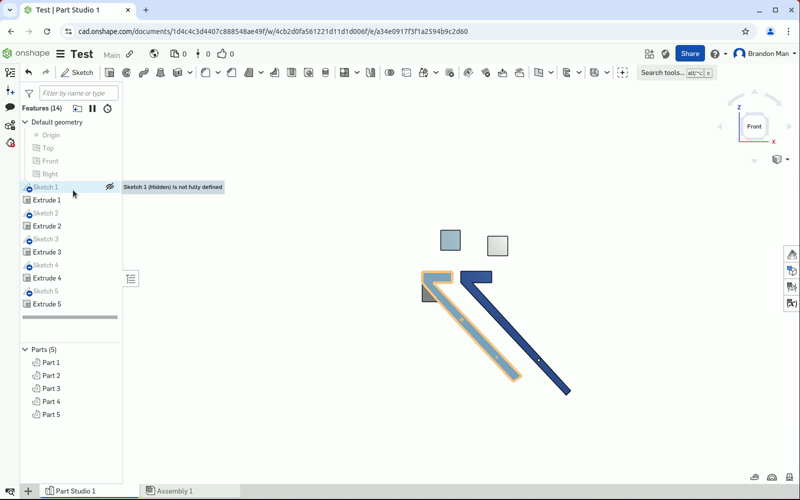
click(73, 189)
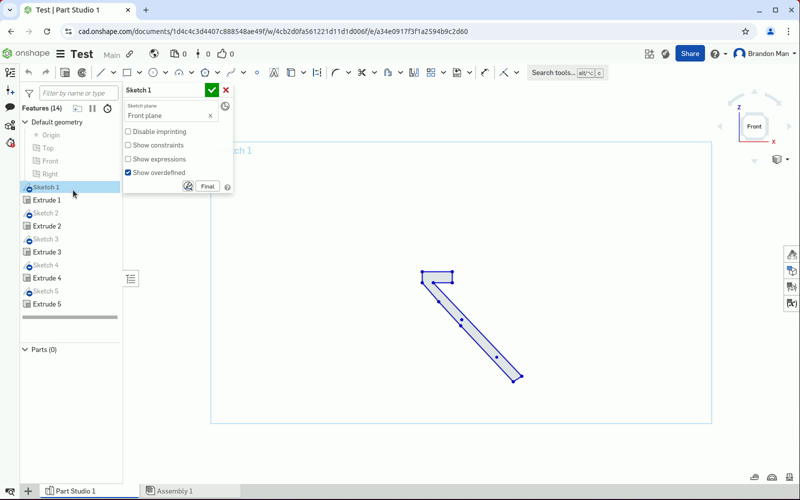
mouse_move(229, 92)
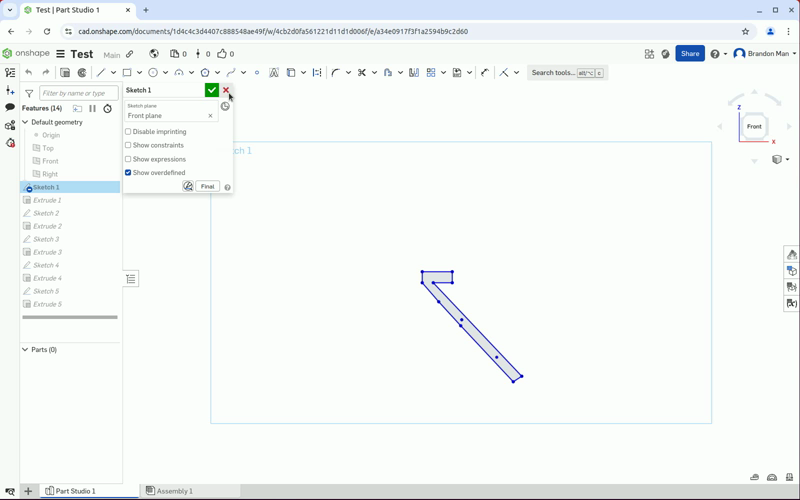
click(229, 92)
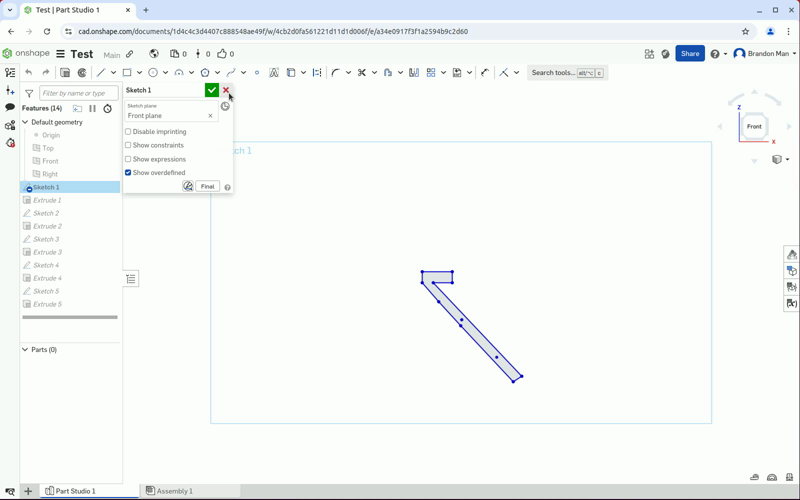
key(shift+s)
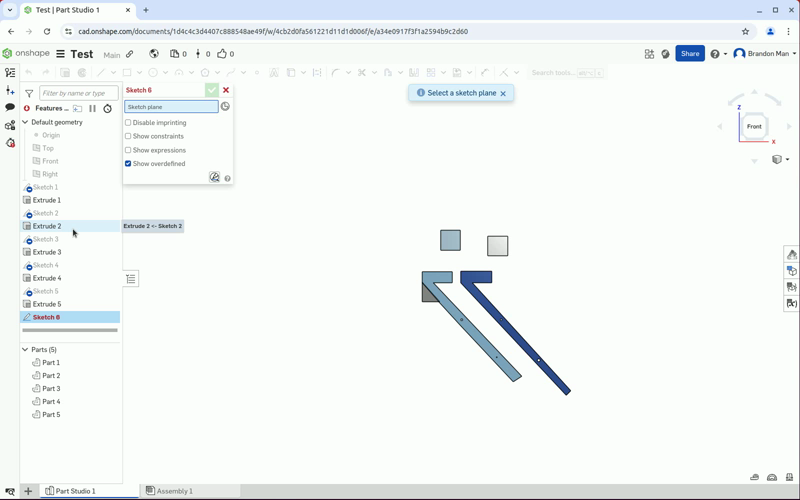
scroll(3)
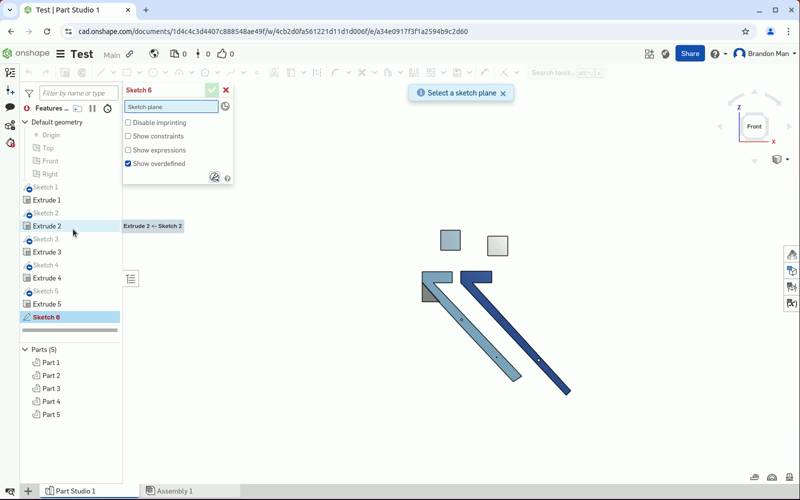
mouse_move(73, 163)
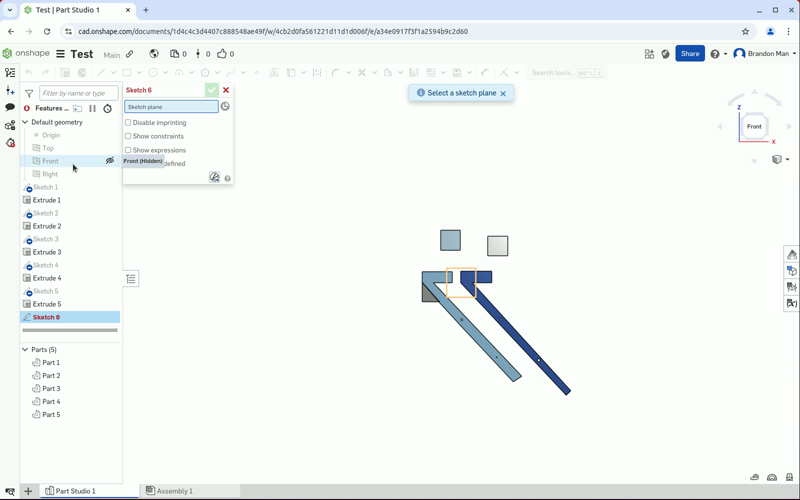
click(73, 163)
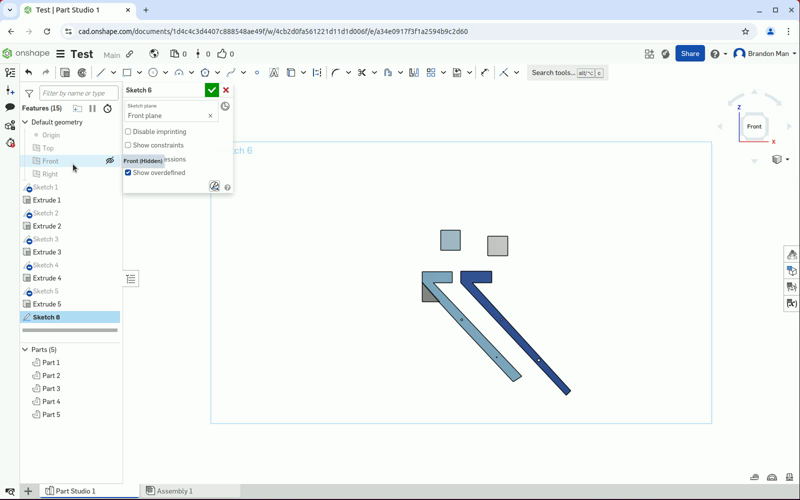
mouse_move(73, 352)
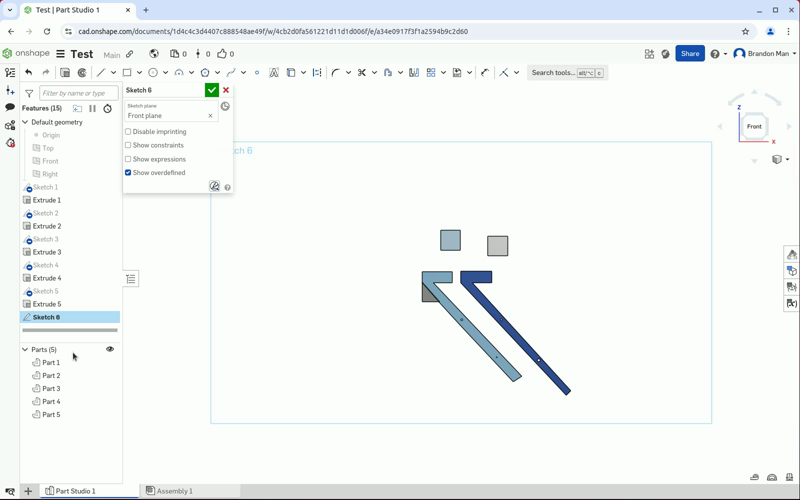
key(y)
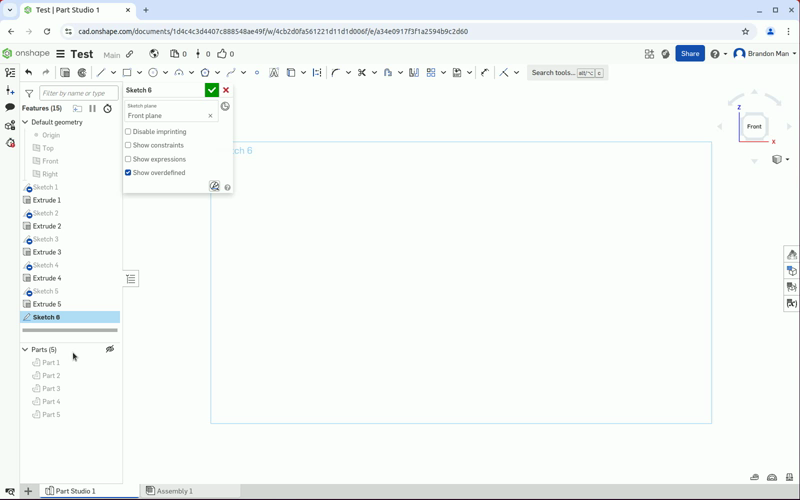
key(l)
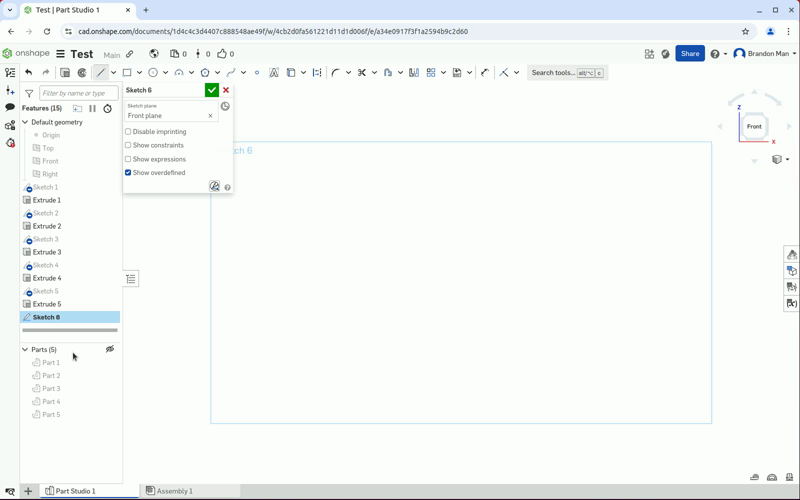
key_down(shift)
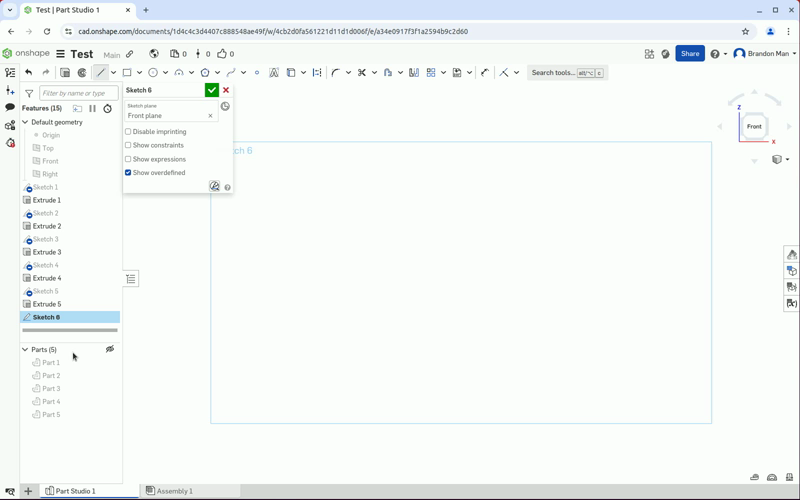
mouse_move(464, 265)
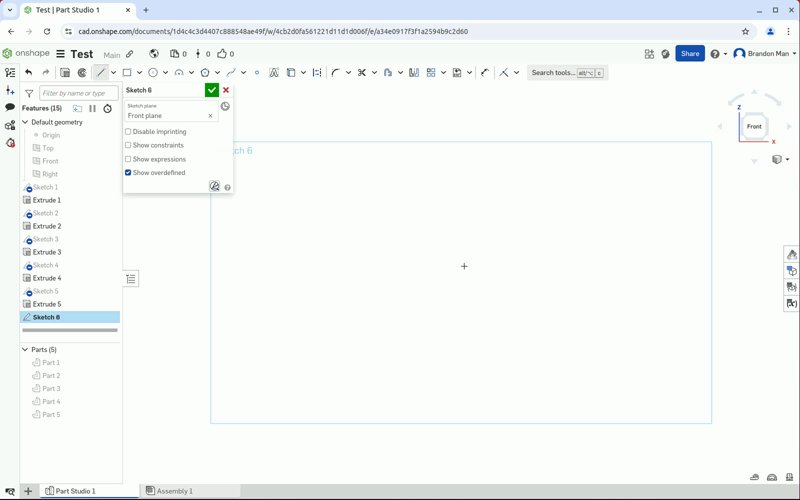
click(464, 265)
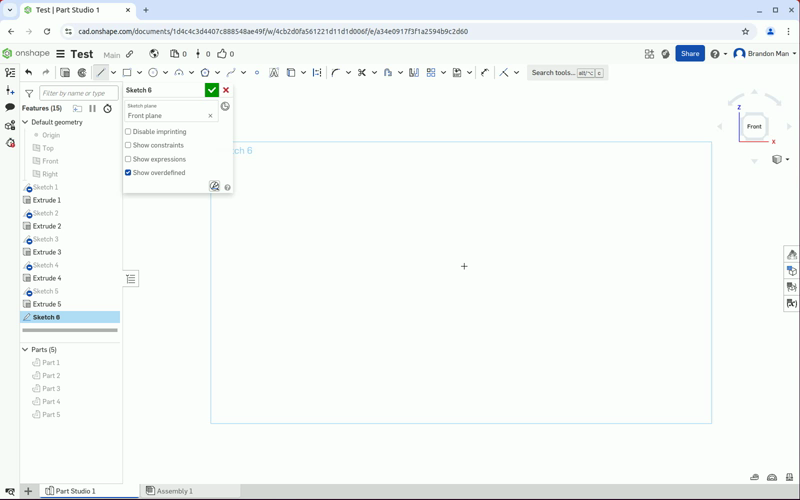
key_up(shift)
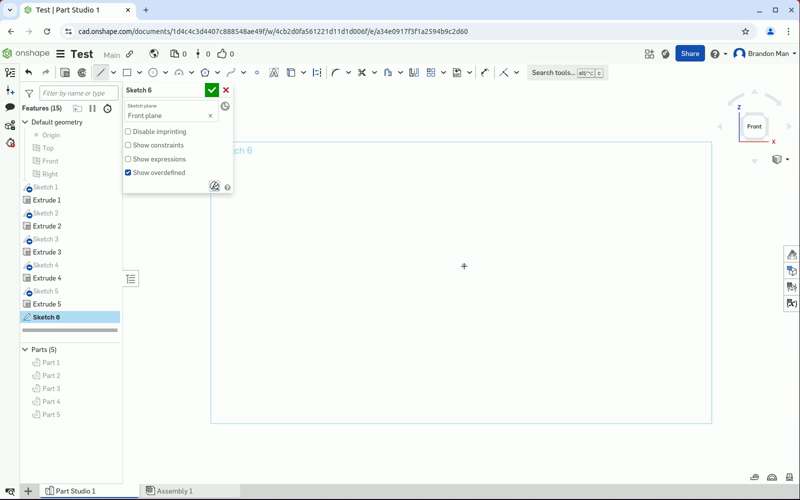
key_down(shift)
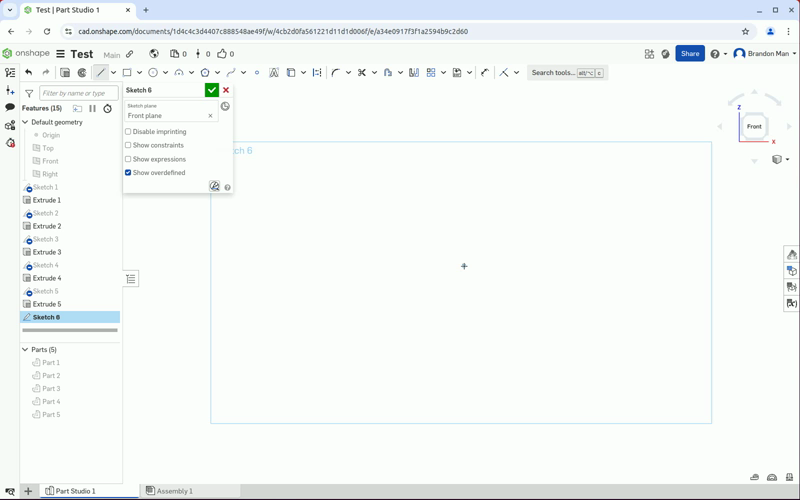
mouse_move(494, 265)
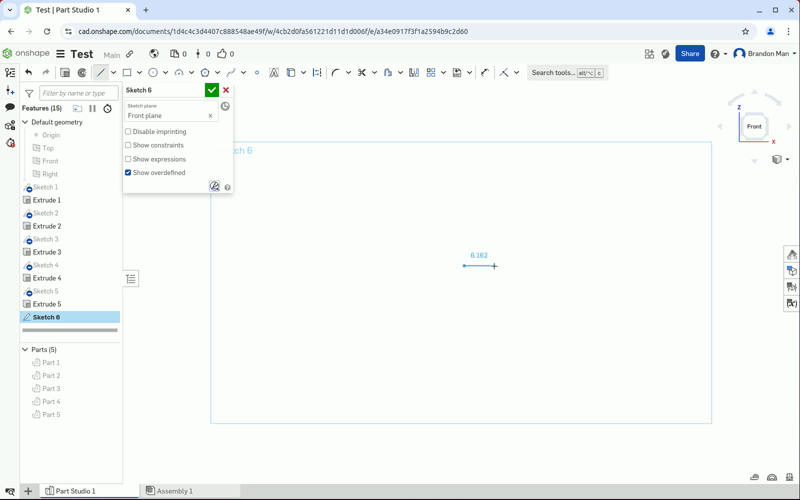
mouse_move(483, 265)
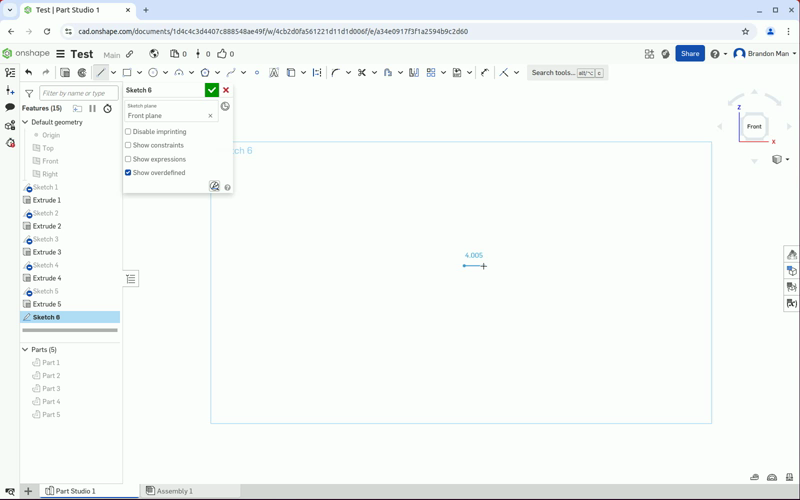
click(483, 265)
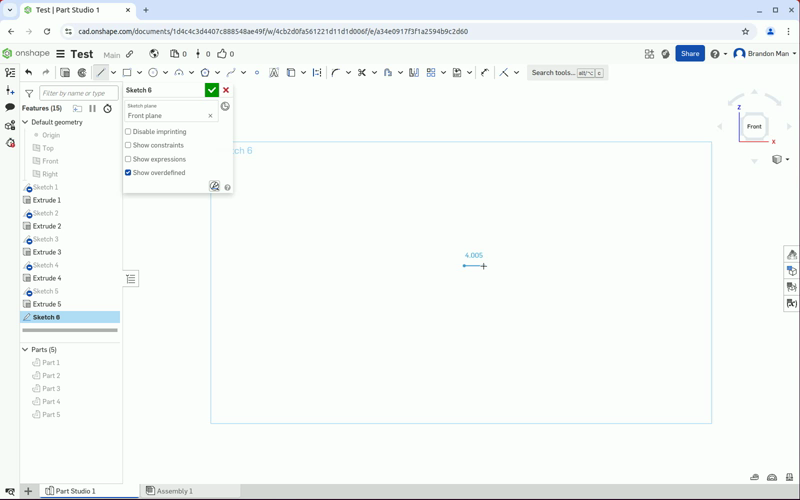
key_up(shift)
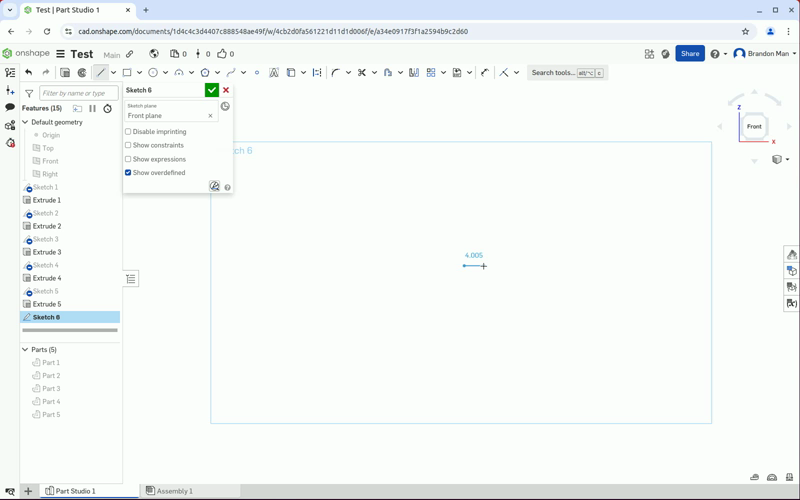
key_down(shift)
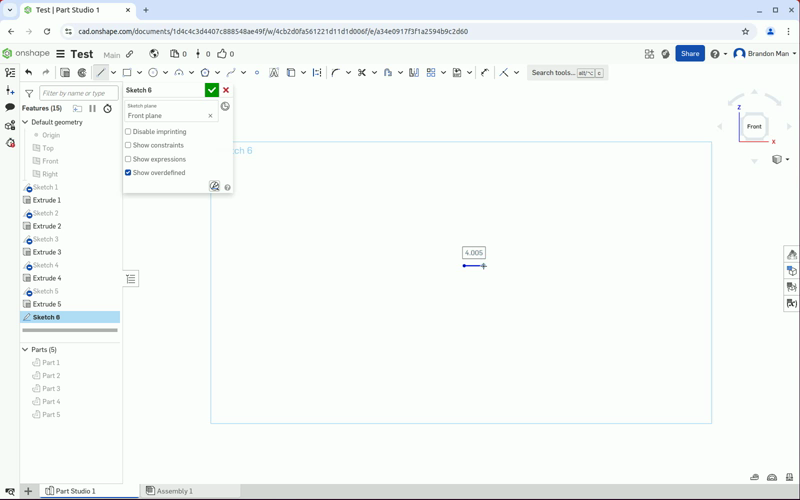
mouse_move(513, 265)
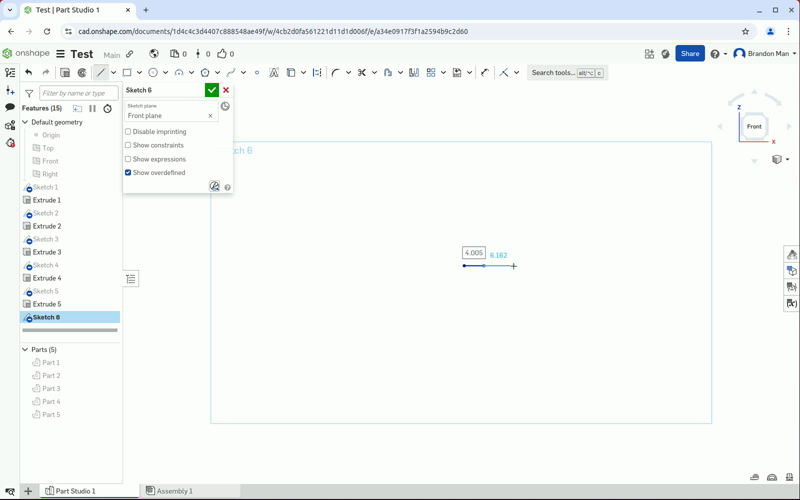
mouse_move(483, 245)
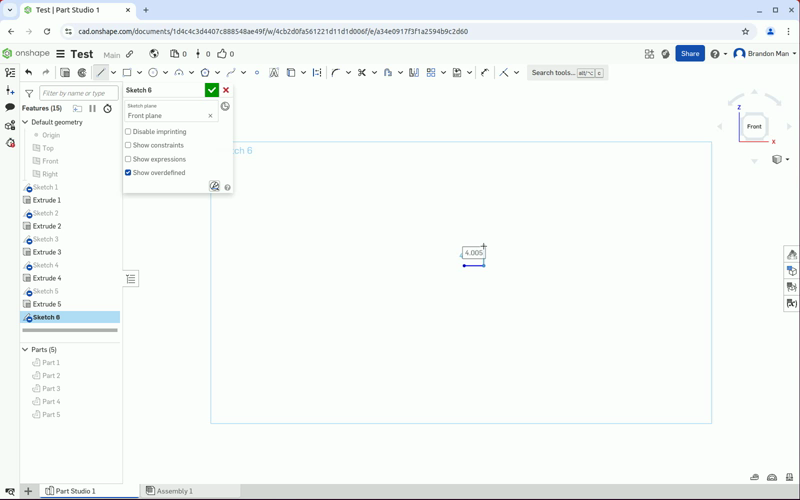
click(483, 245)
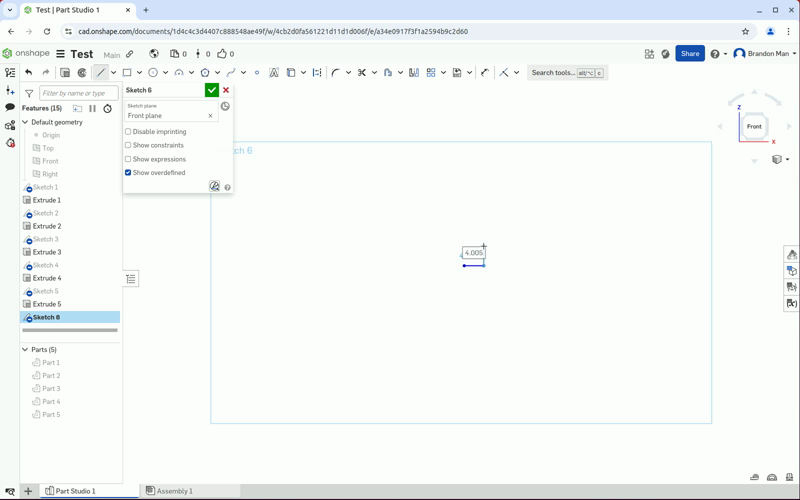
key_up(shift)
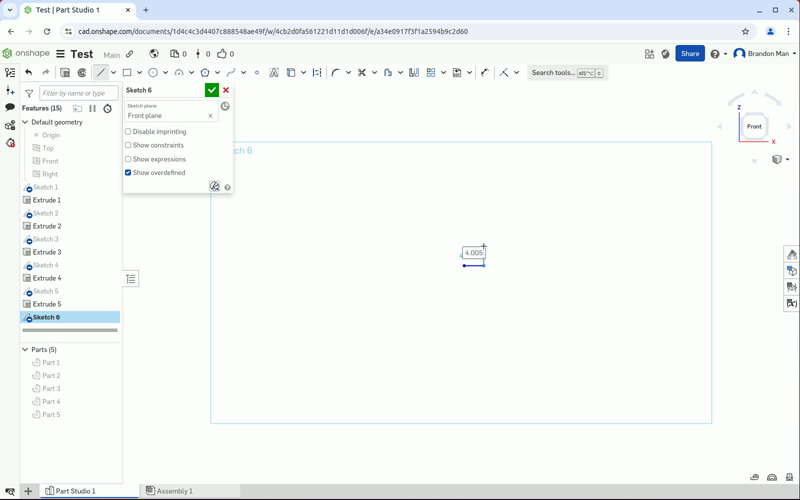
key_down(shift)
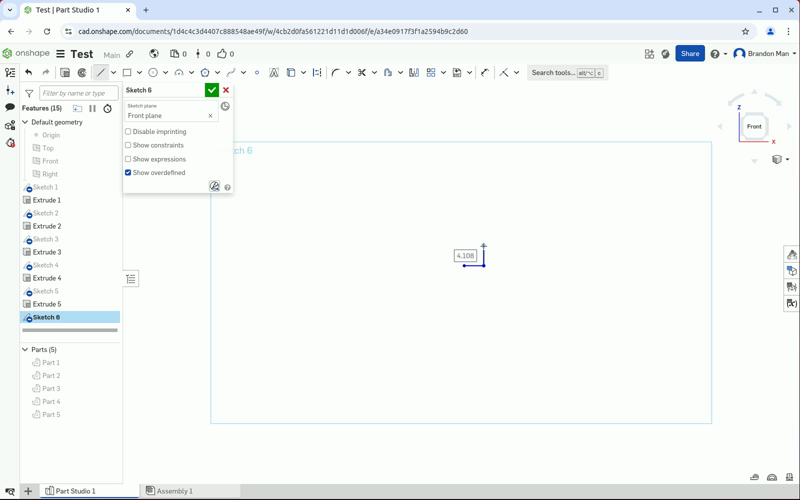
mouse_move(513, 245)
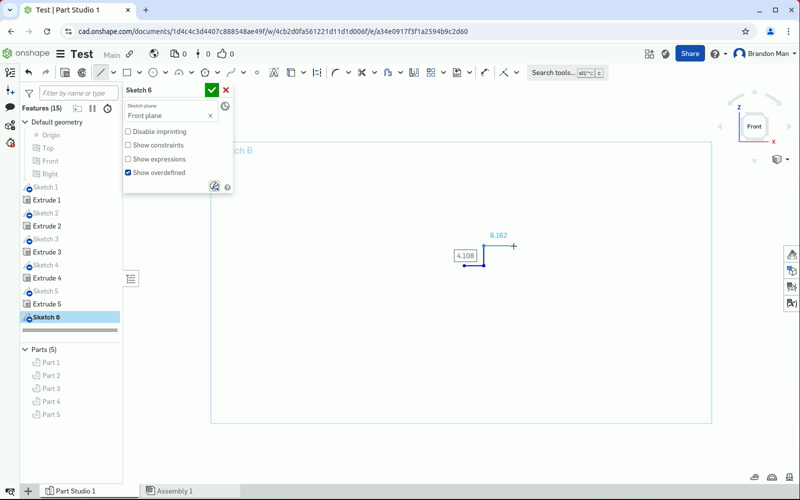
mouse_move(464, 245)
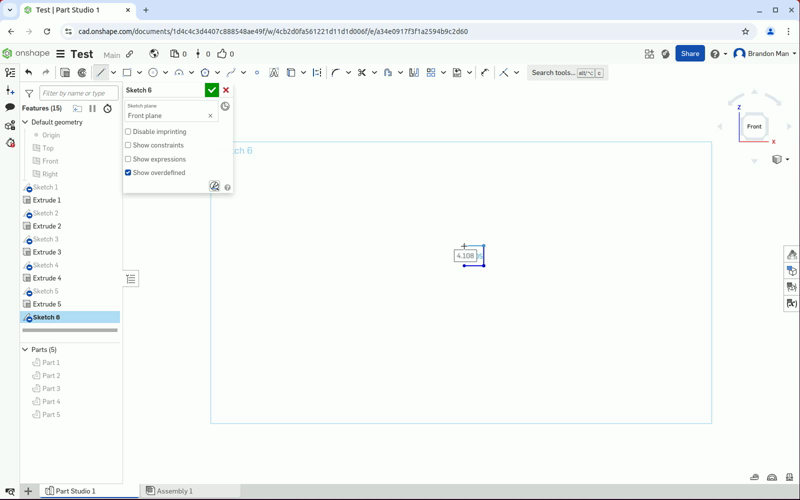
click(464, 245)
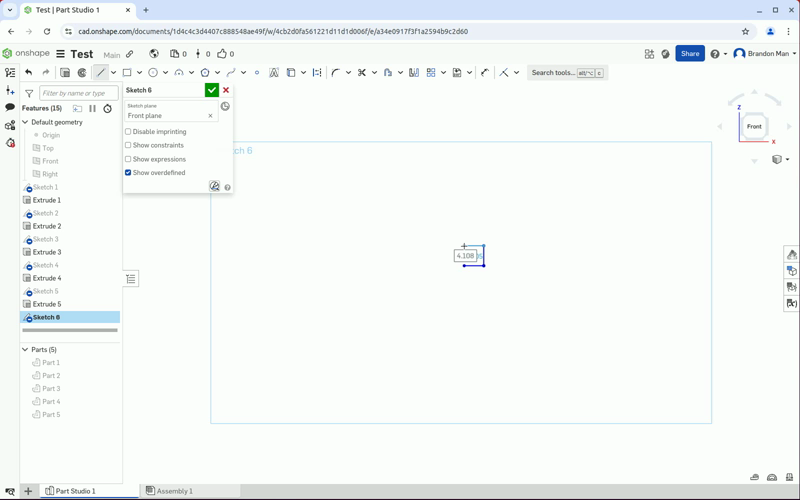
key_up(shift)
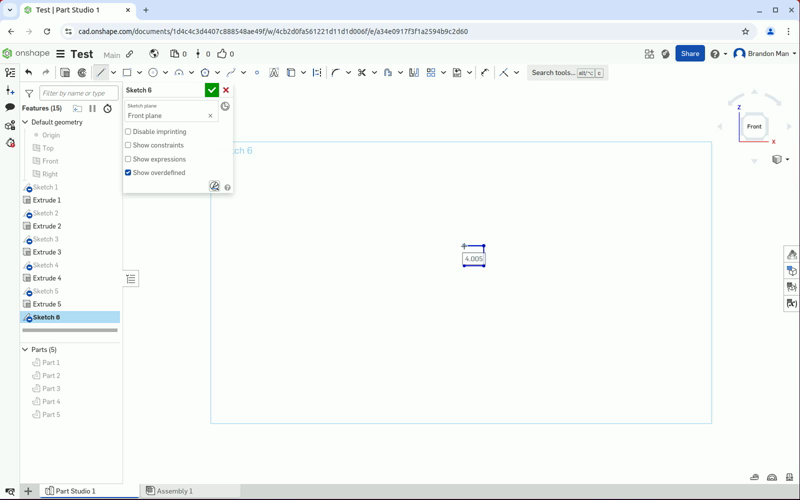
mouse_move(494, 245)
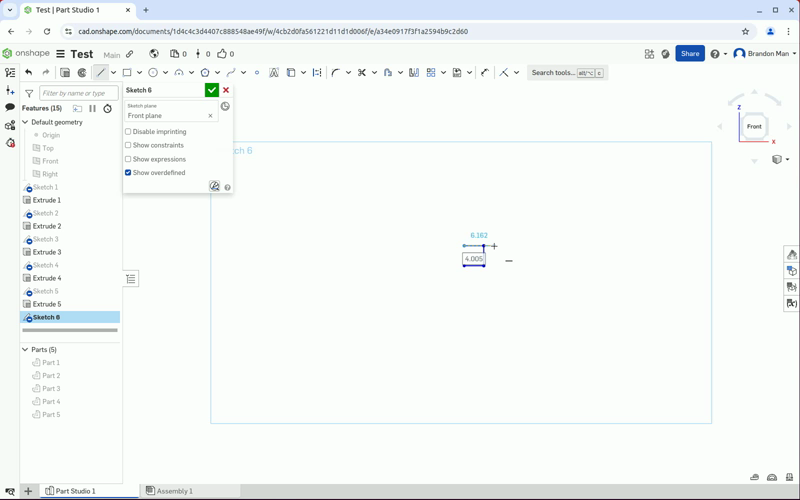
key_down(shift)
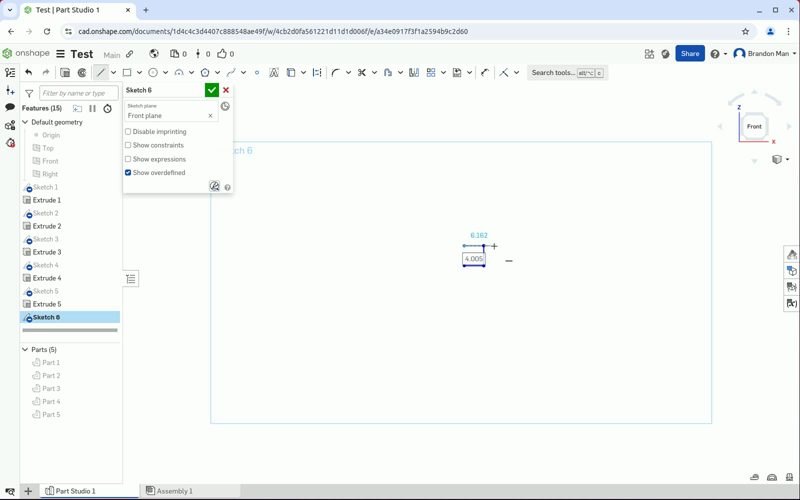
mouse_move(464, 265)
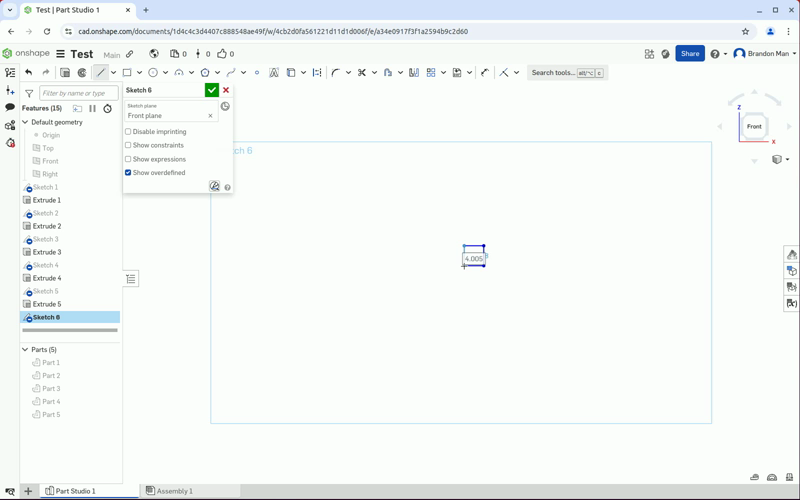
key_up(shift)
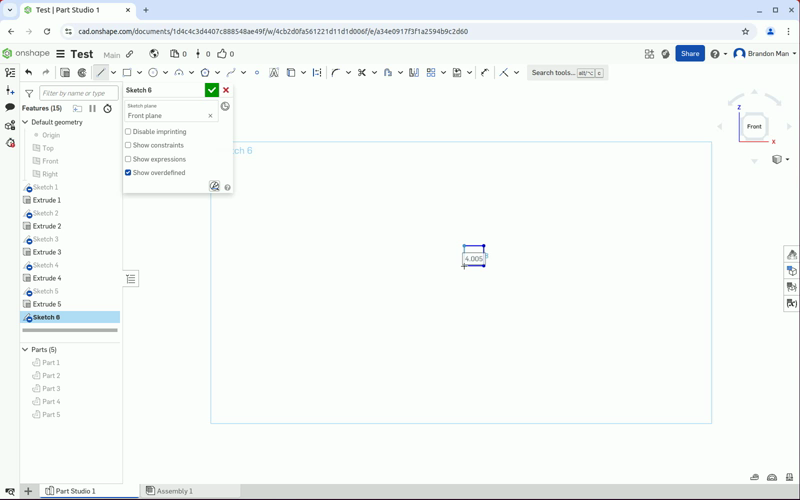
click(464, 265)
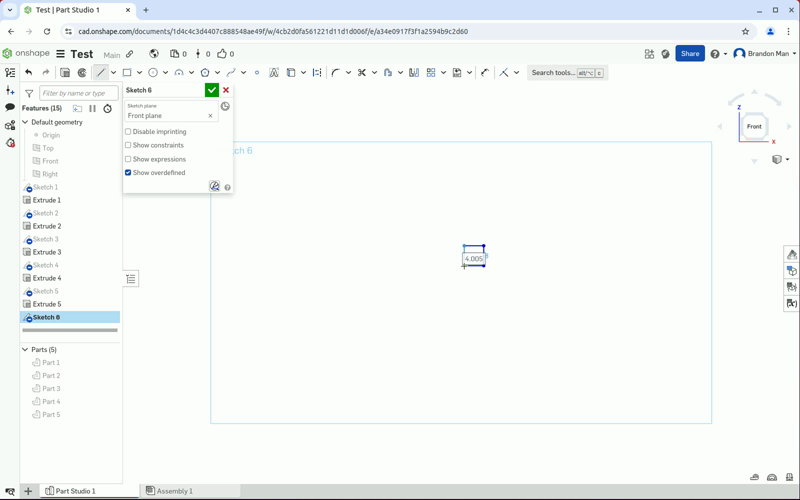
key(esc)
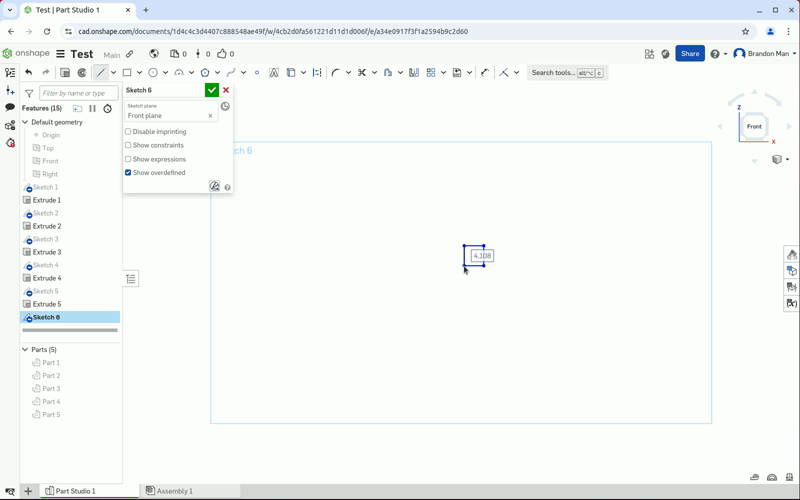
mouse_move(470, 249)
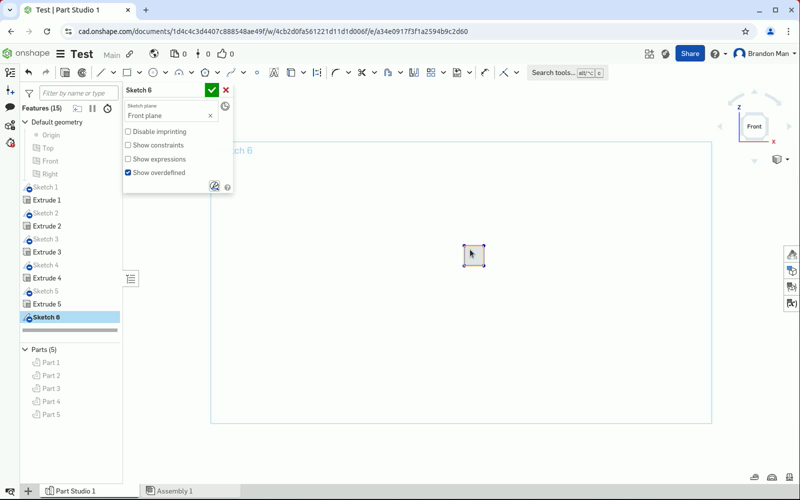
scroll(6)
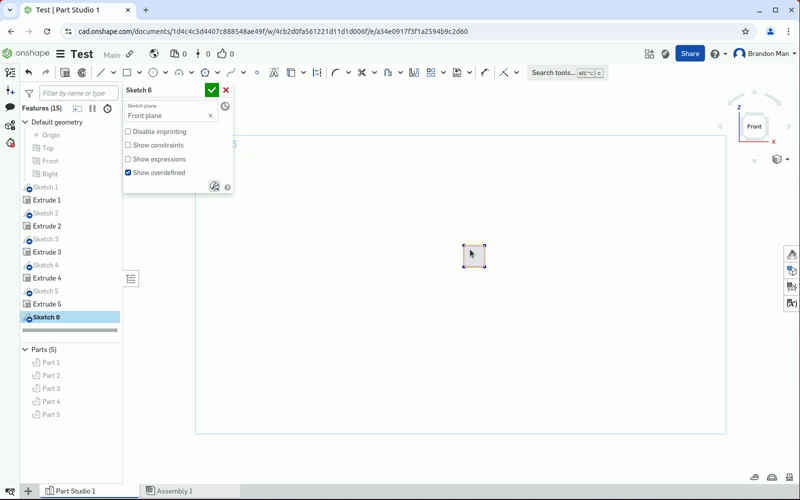
scroll(6)
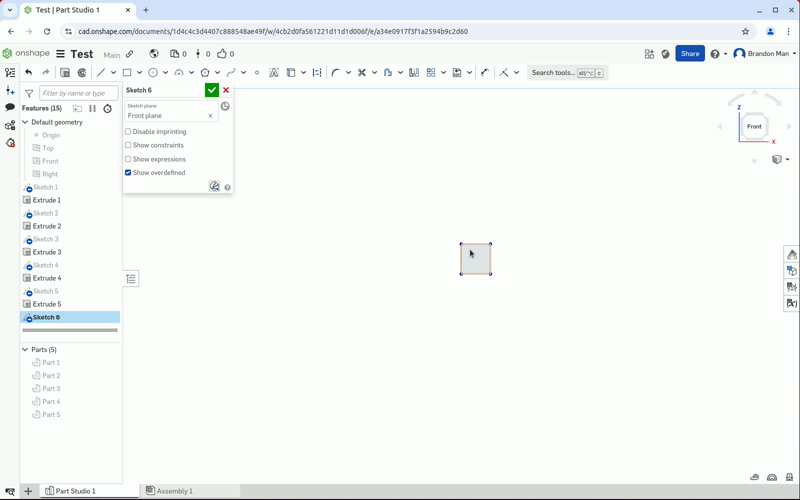
scroll(6)
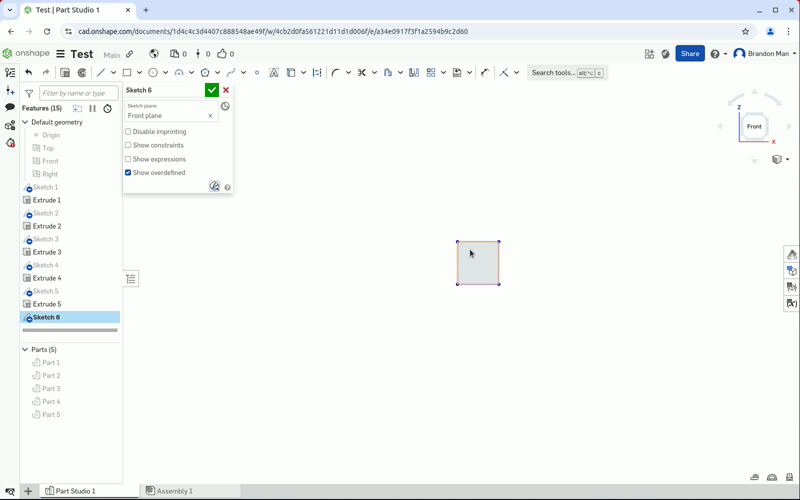
scroll(6)
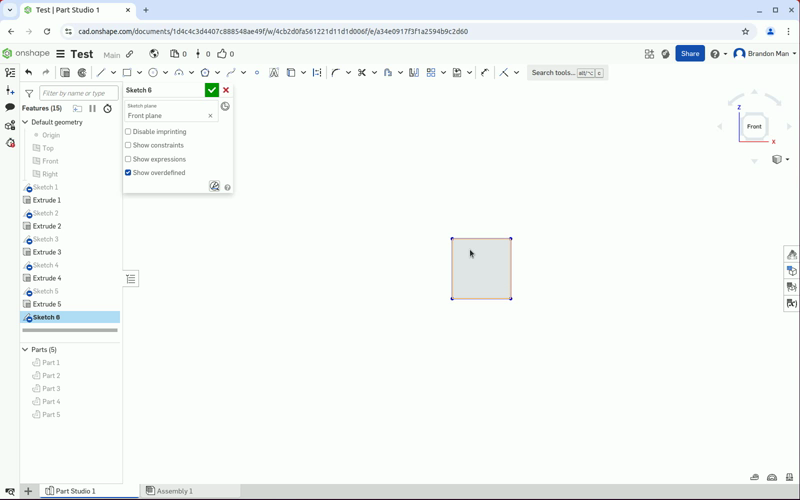
scroll(6)
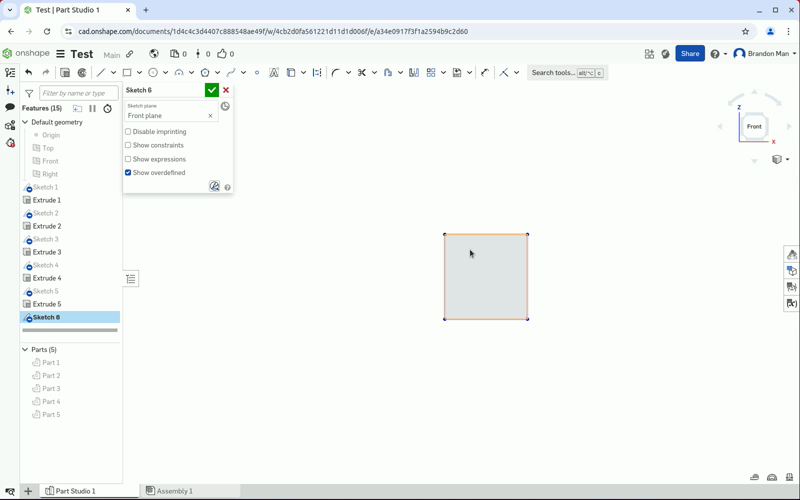
scroll(6)
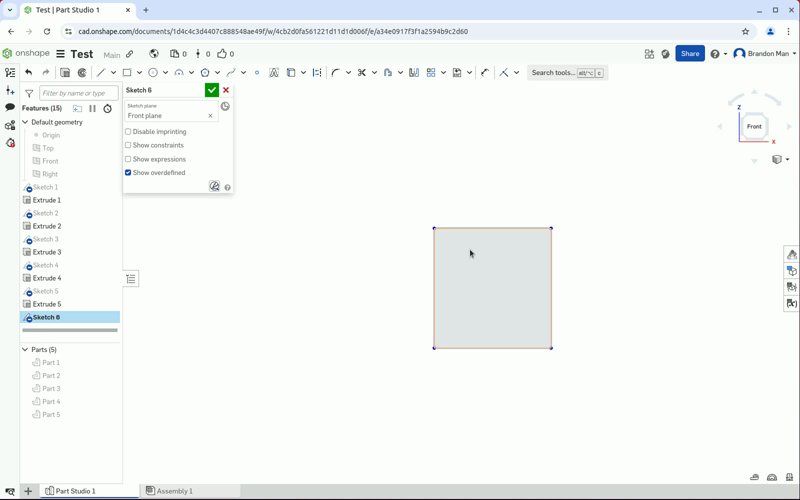
scroll(6)
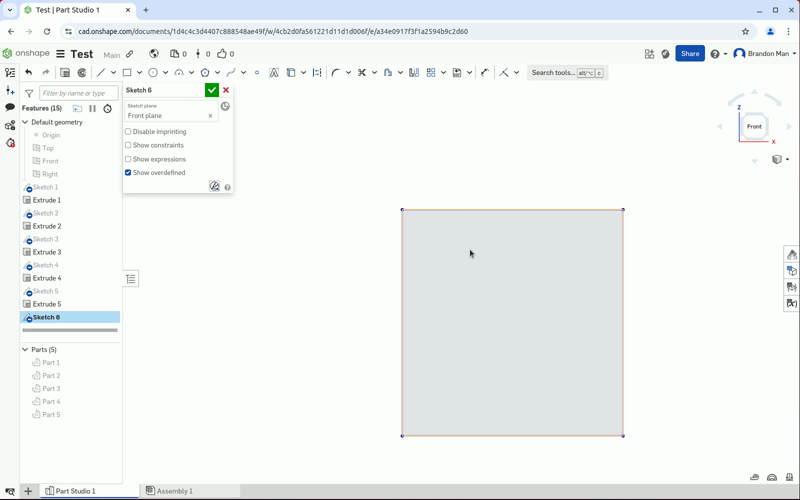
click(470, 249)
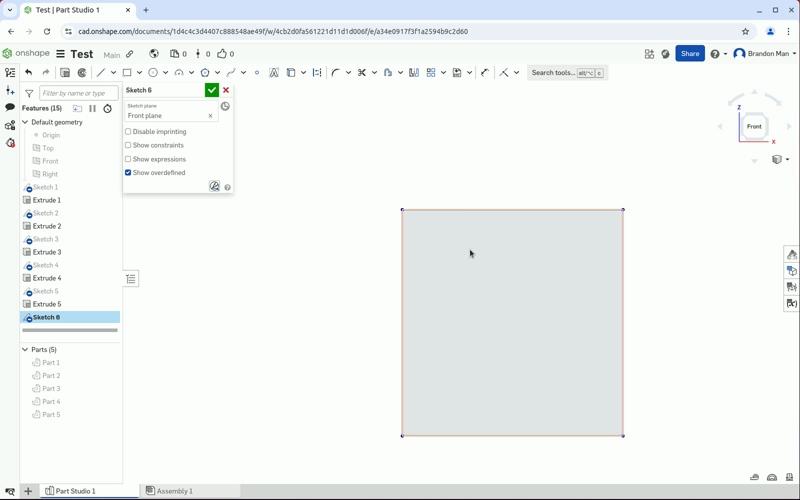
scroll(-6)
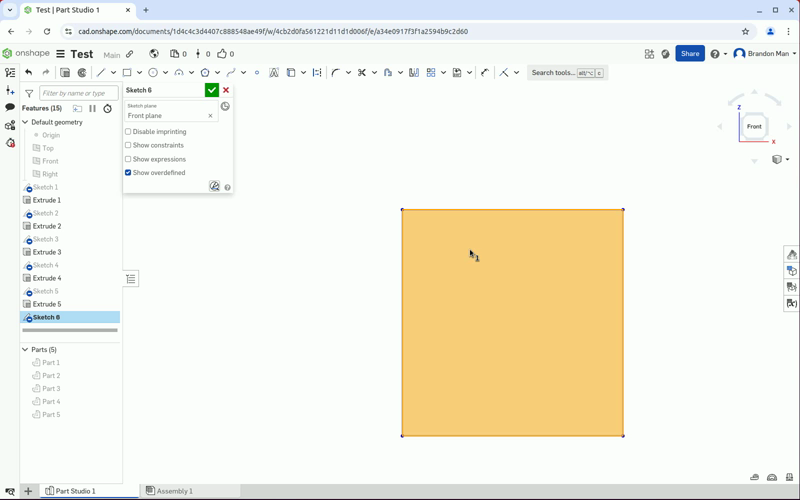
scroll(-6)
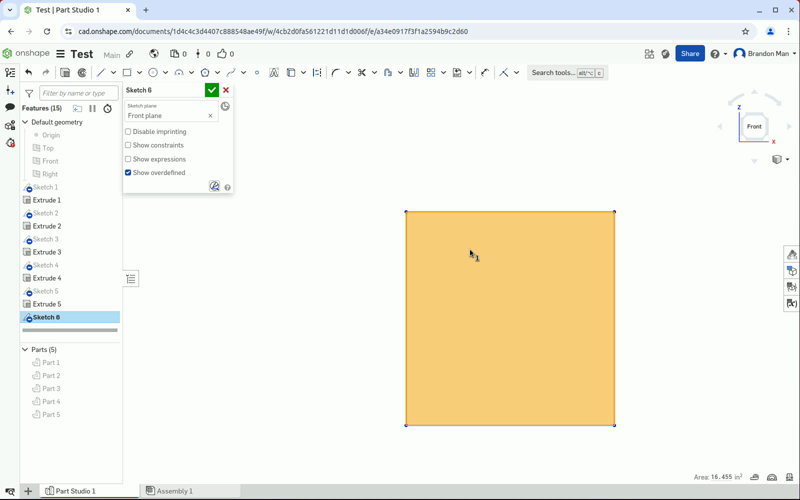
scroll(-6)
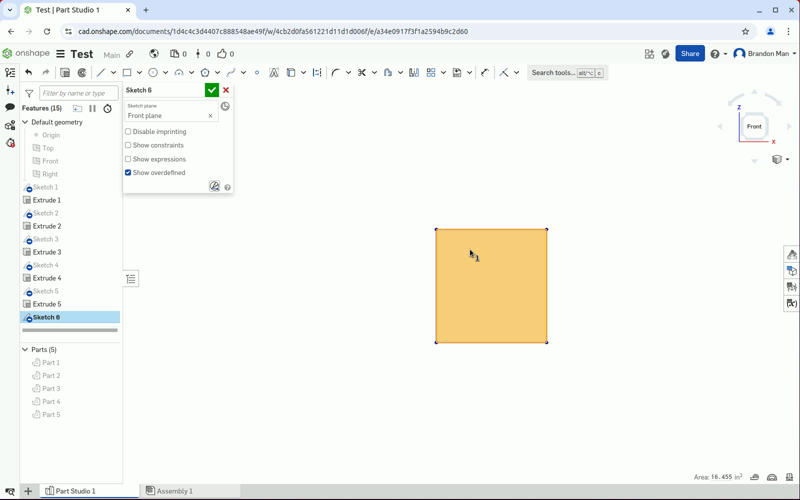
scroll(-6)
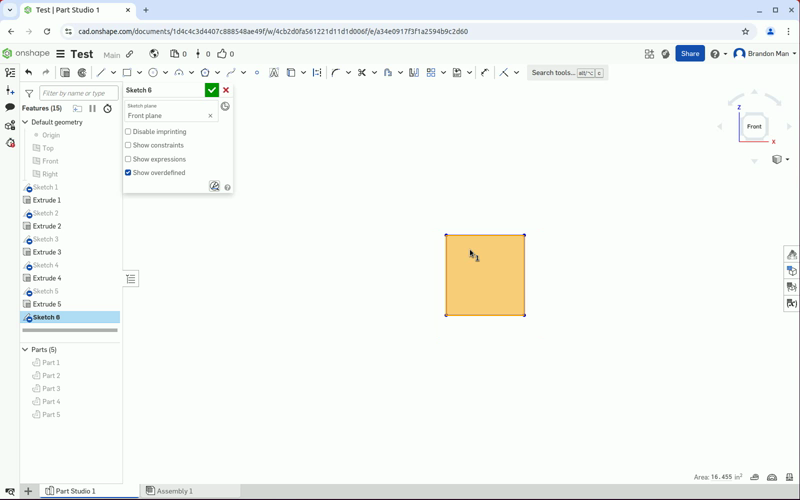
scroll(-6)
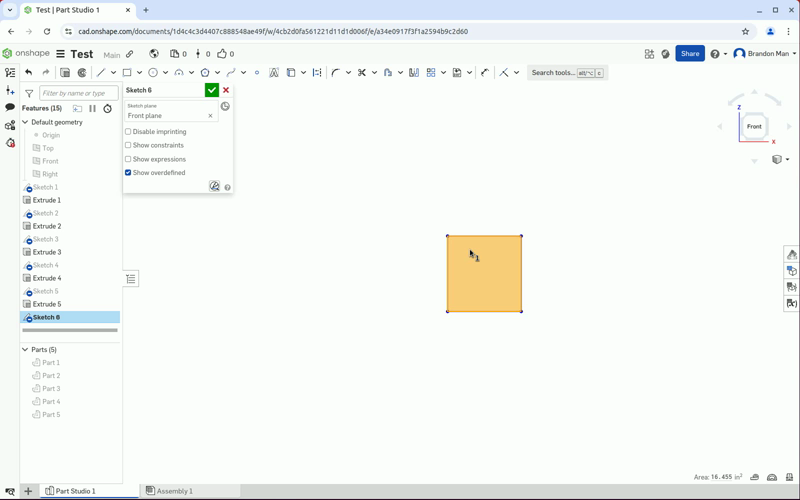
scroll(-6)
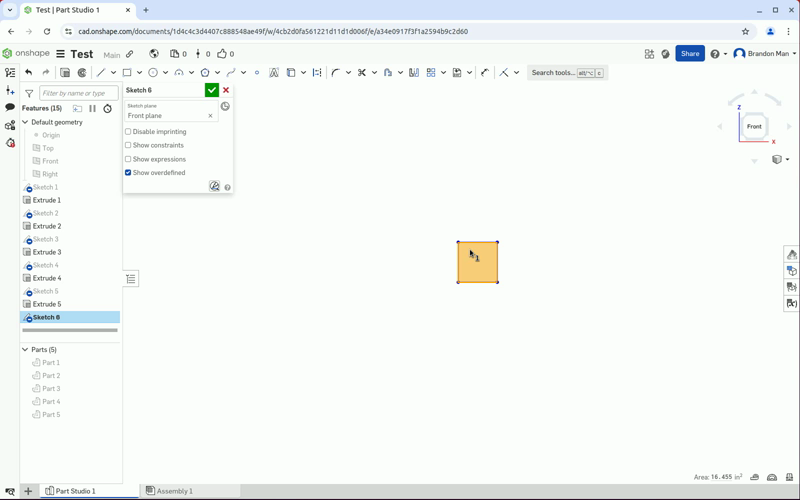
scroll(-6)
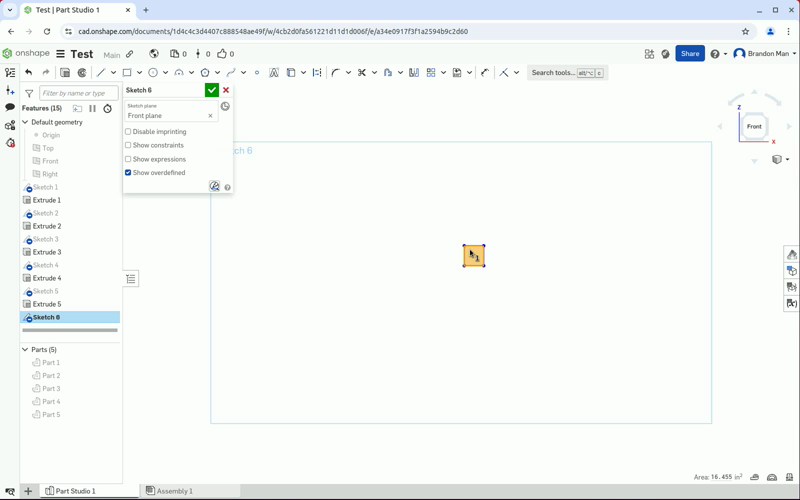
mouse_move(73, 352)
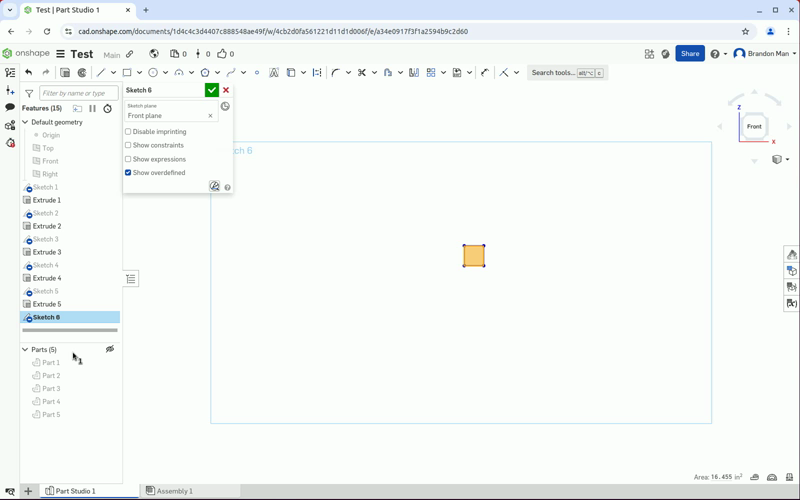
key(shift+y)
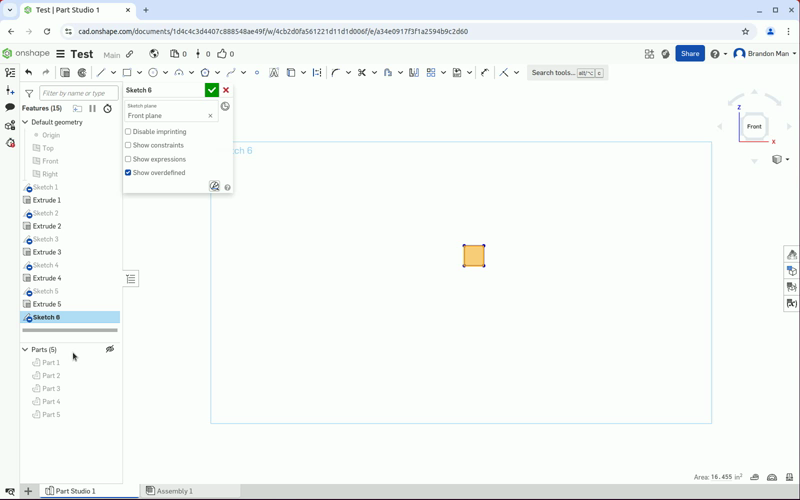
key(shift+e)
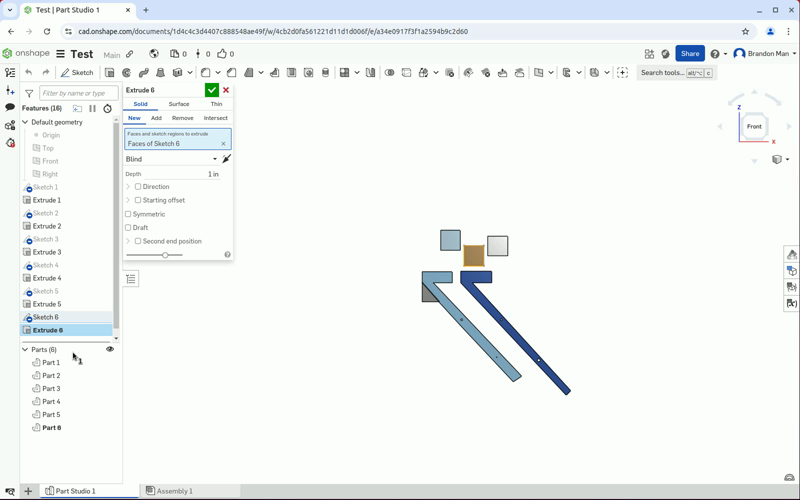
mouse_move(143, 106)
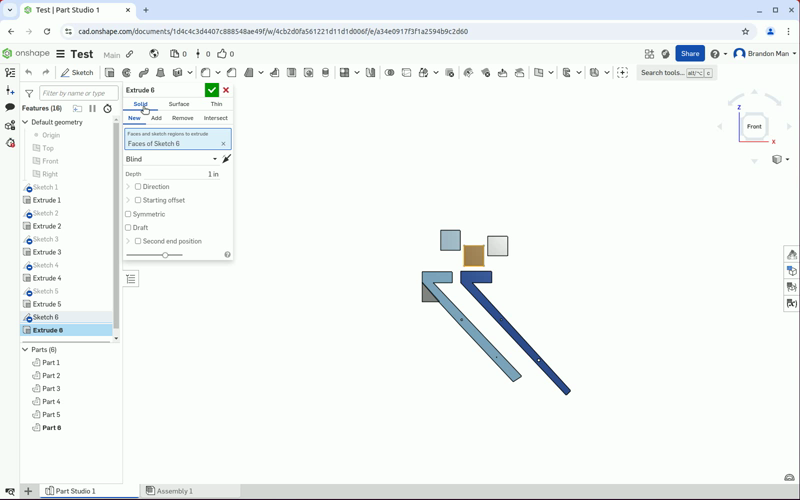
click(143, 106)
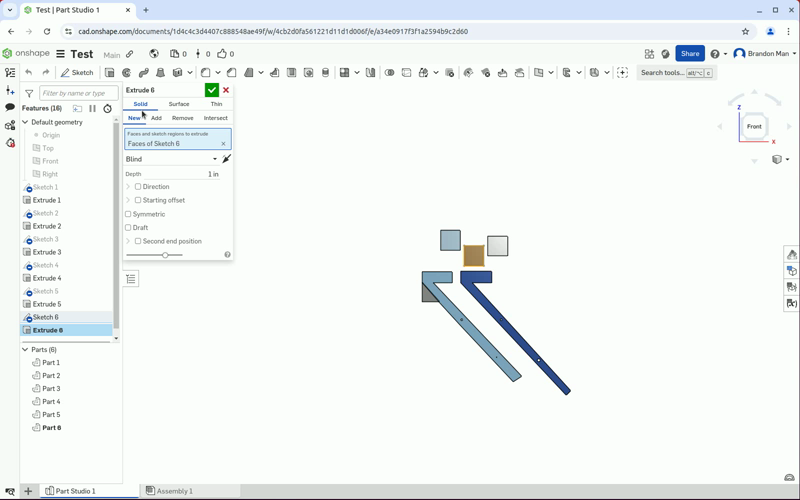
mouse_move(137, 120)
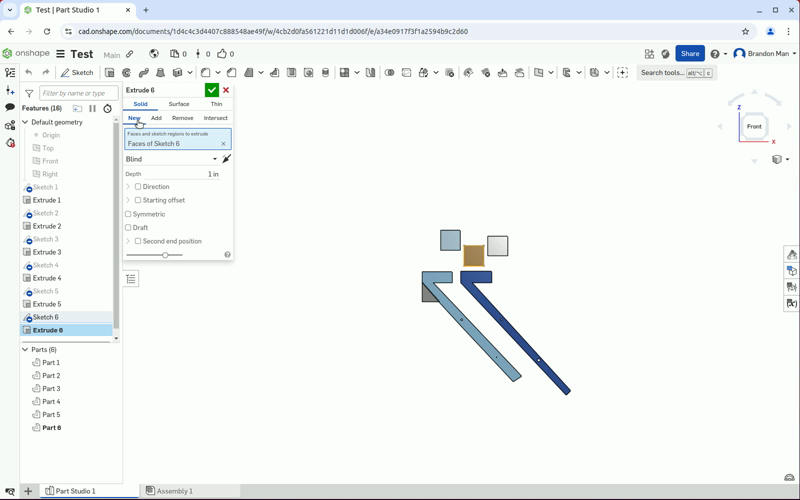
click(137, 120)
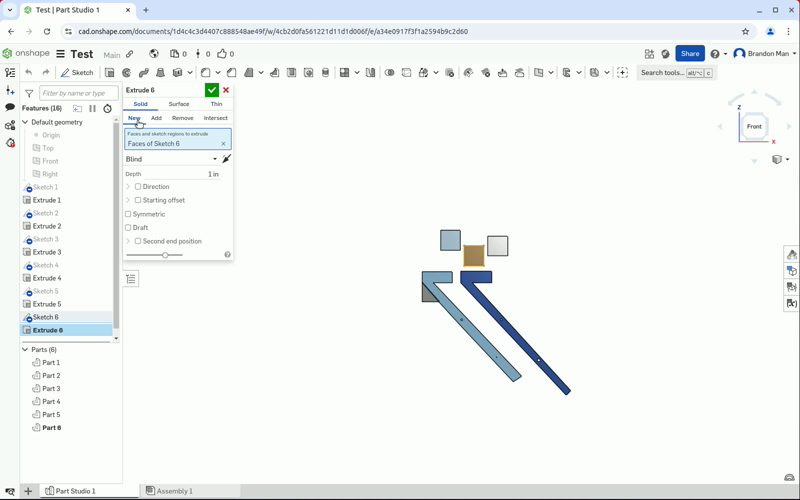
key(tab, 4)
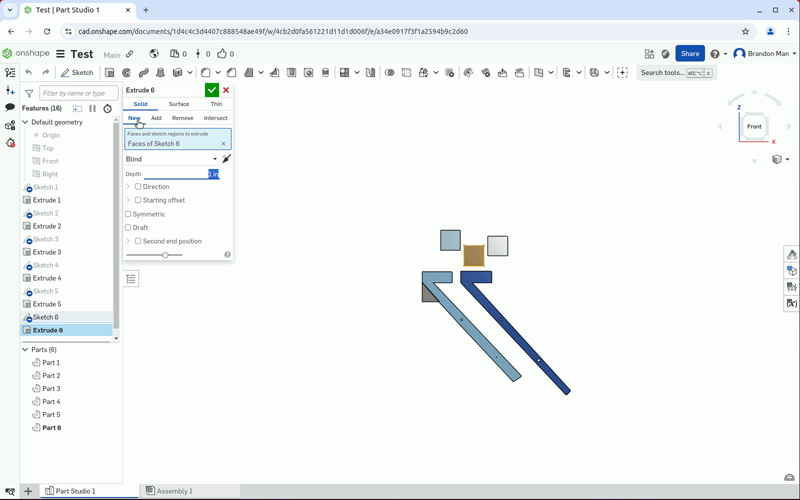
text(0.722)
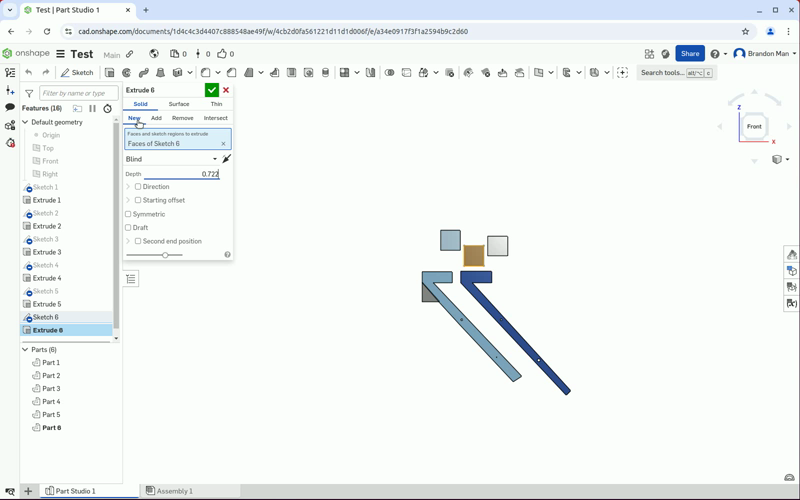
key(enter)
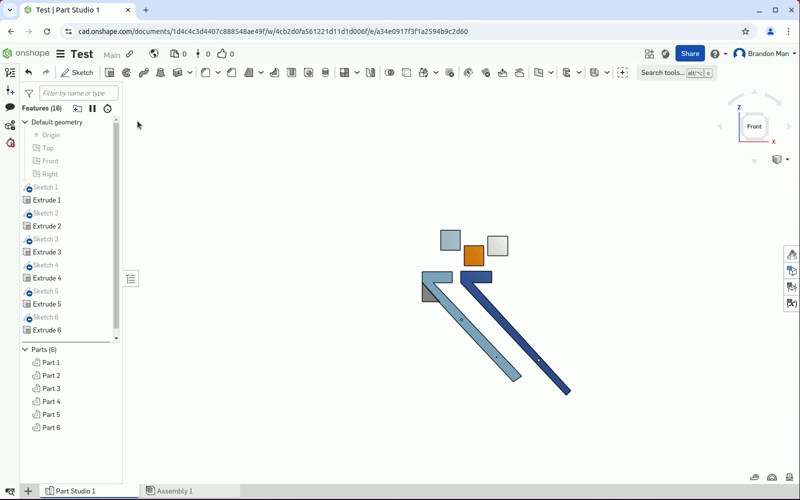
key(shift+h)
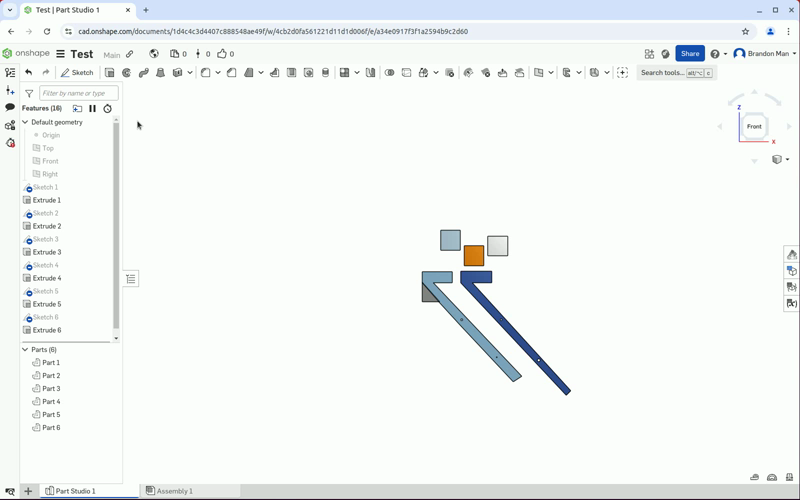
key(shift+h)
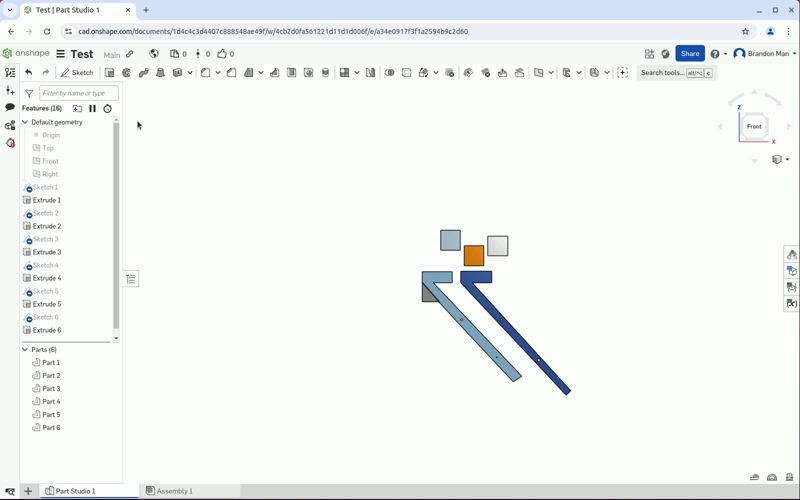
mouse_move(69, 189)
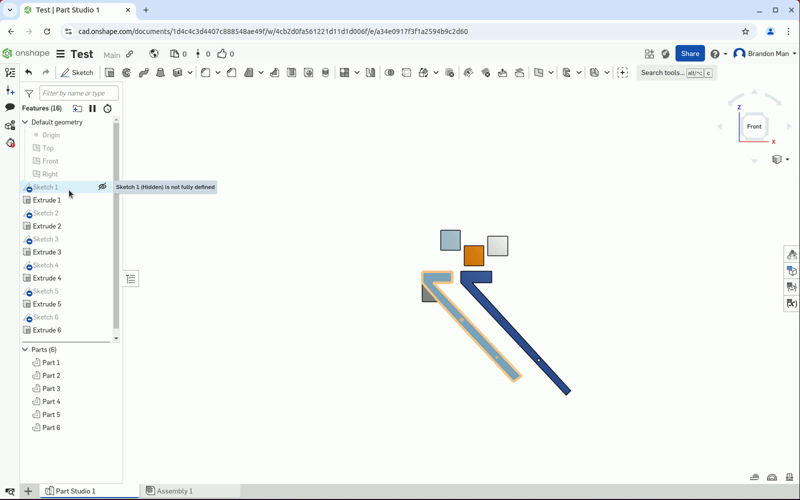
click(69, 189)
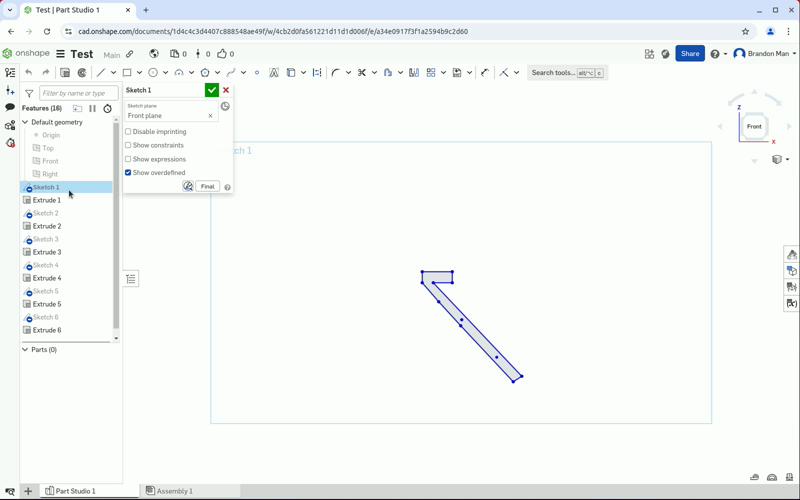
mouse_move(229, 92)
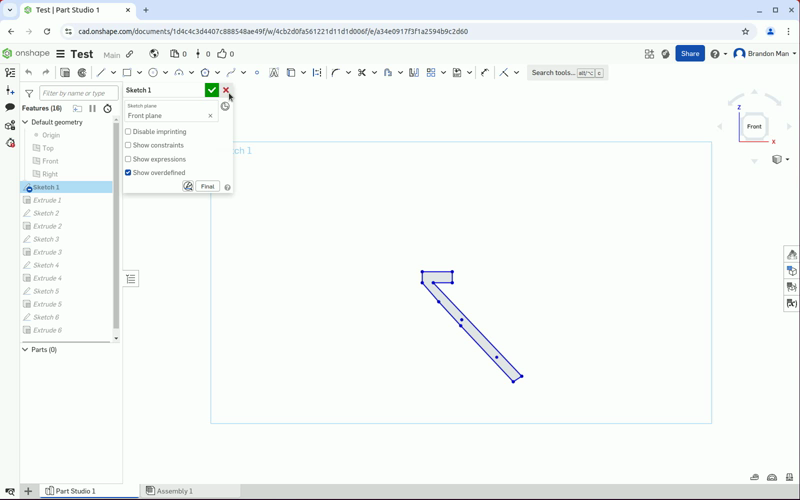
click(229, 92)
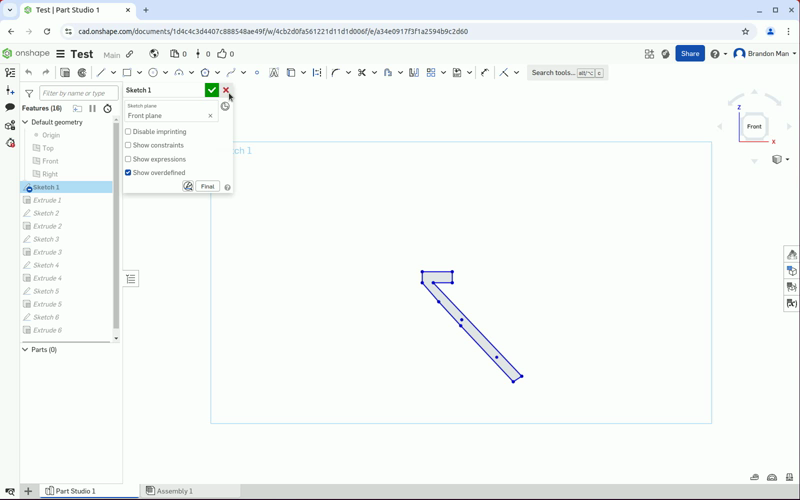
key(shift+s)
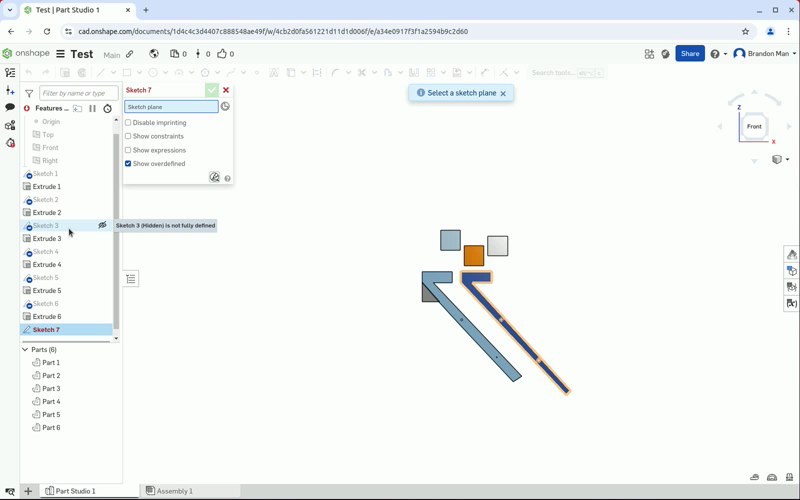
scroll(3)
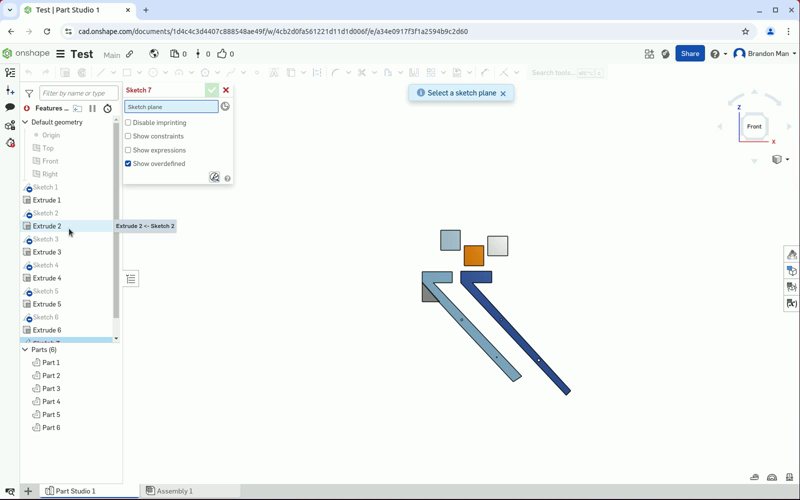
mouse_move(69, 163)
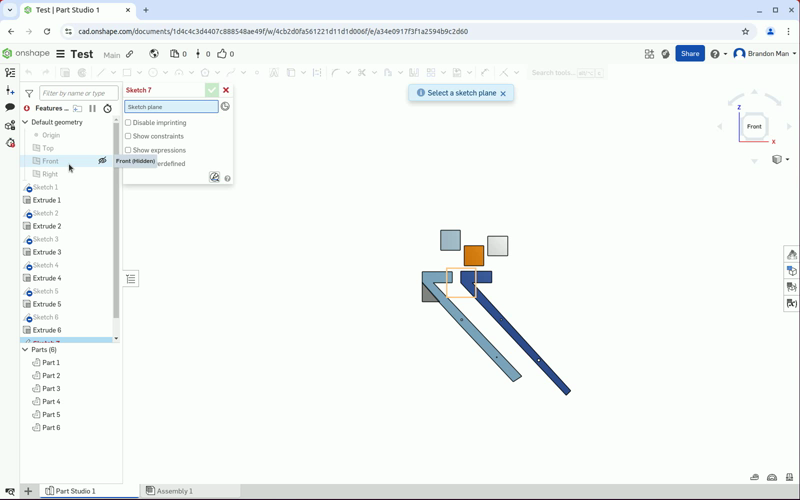
click(69, 163)
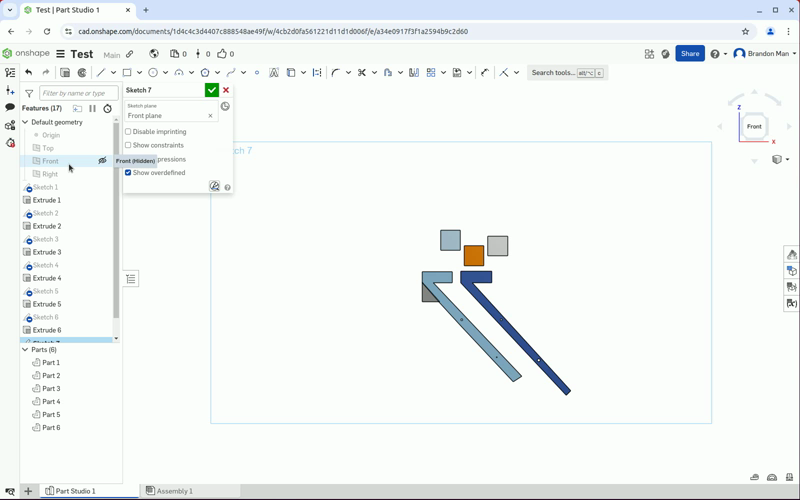
mouse_move(73, 352)
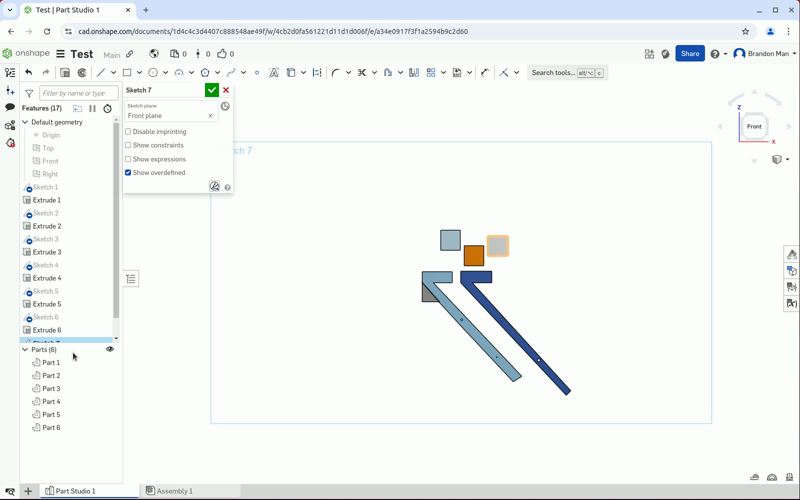
key(y)
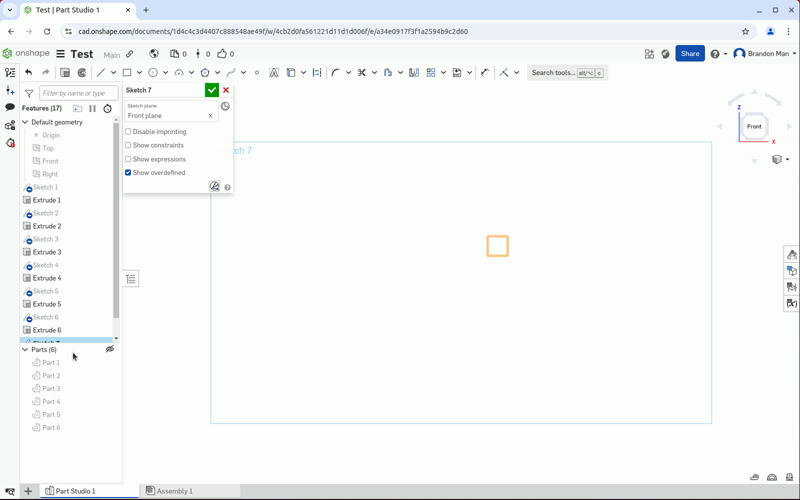
key(l)
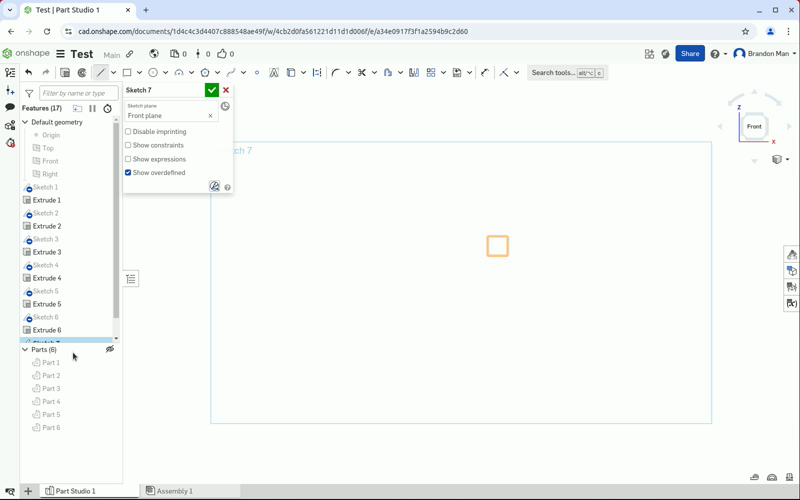
key_down(shift)
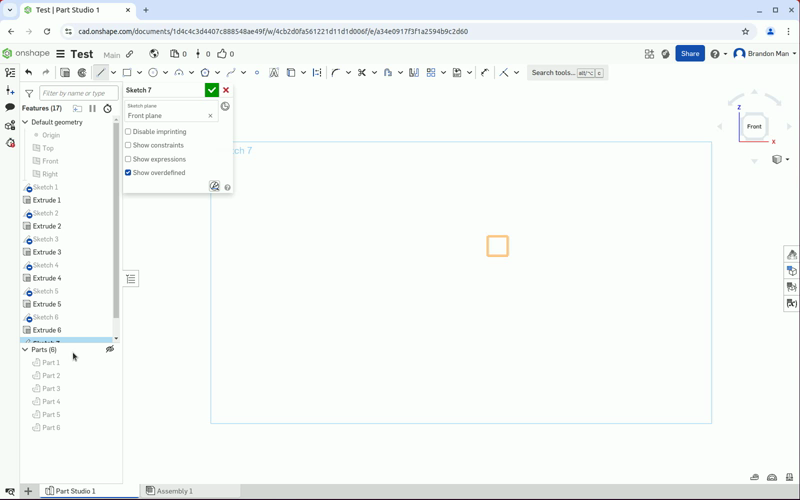
mouse_move(409, 335)
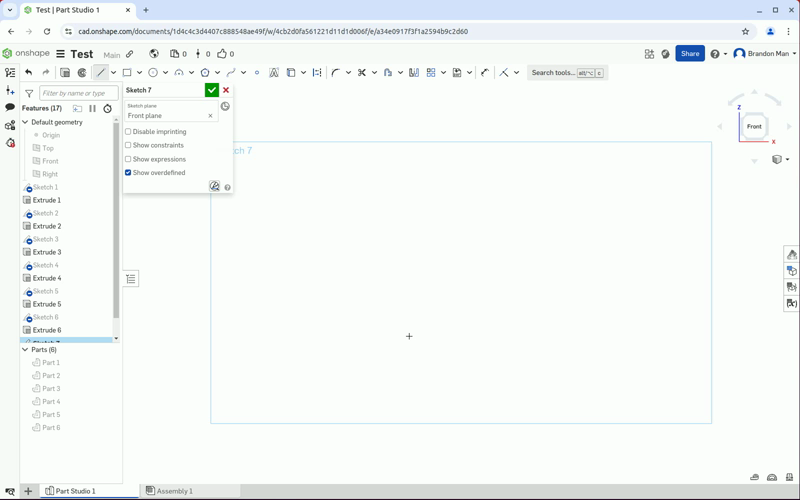
click(409, 335)
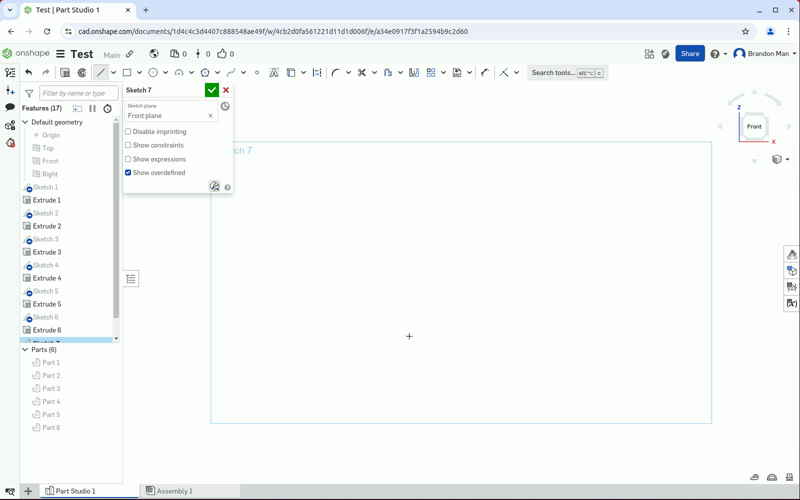
key_up(shift)
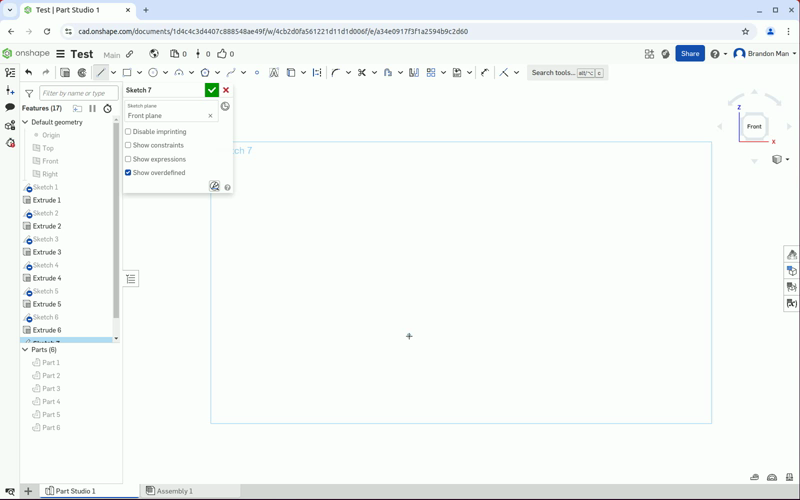
key_down(shift)
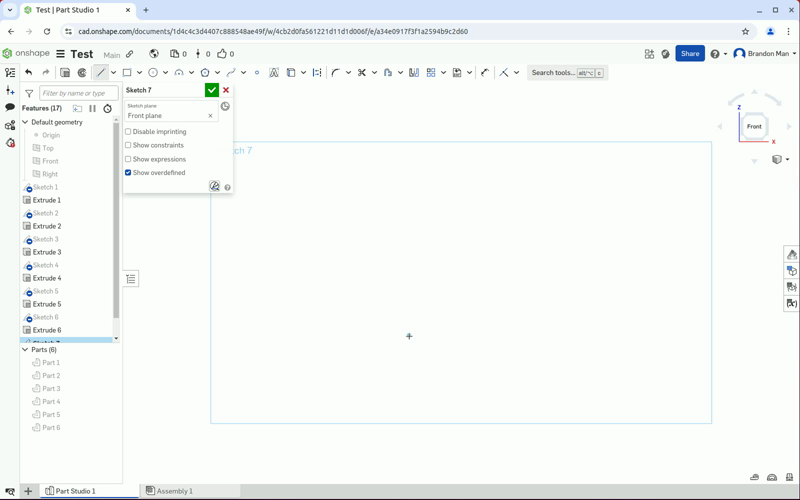
mouse_move(439, 335)
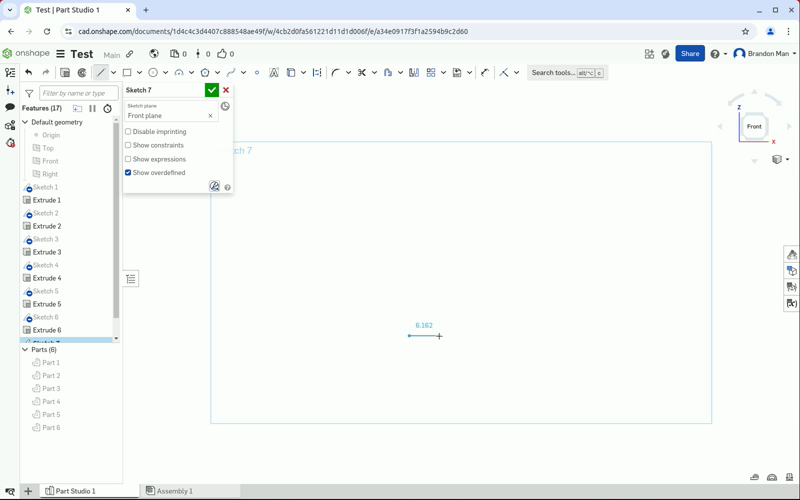
mouse_move(424, 335)
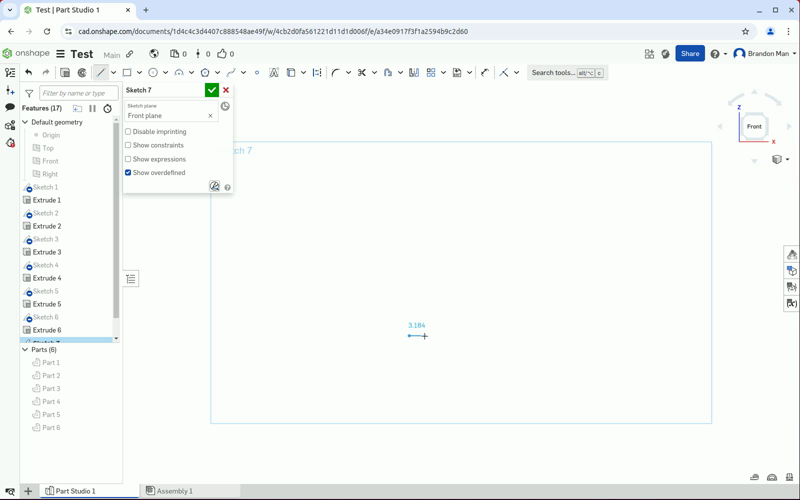
click(424, 335)
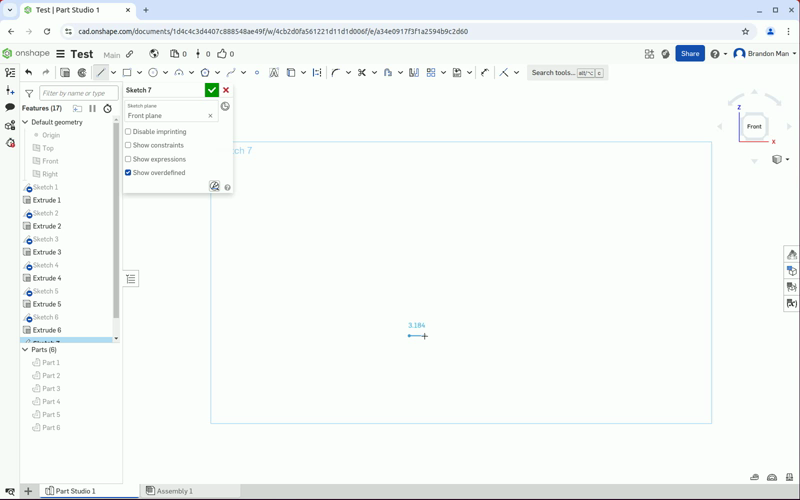
key_up(shift)
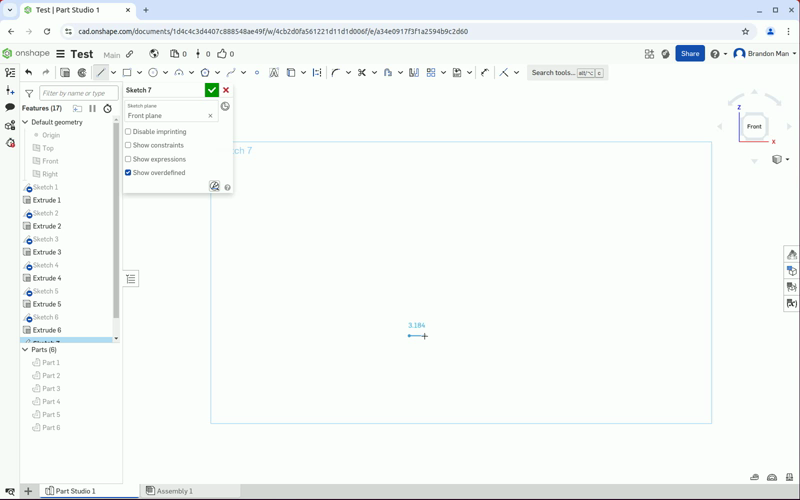
key_down(shift)
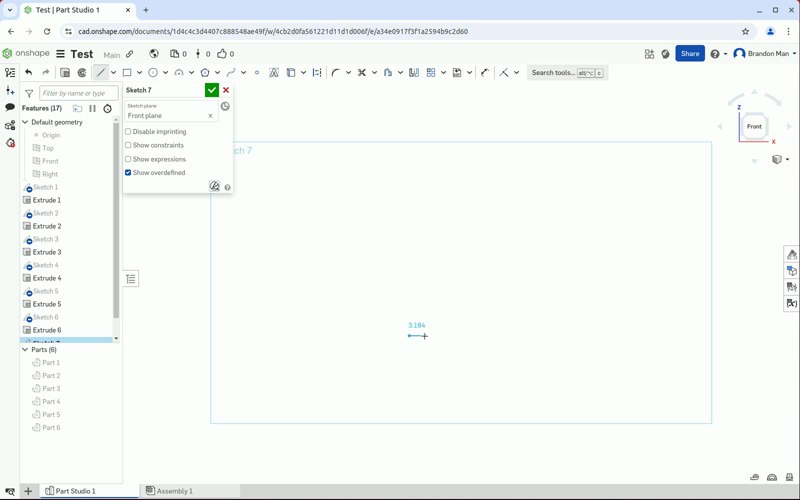
mouse_move(454, 335)
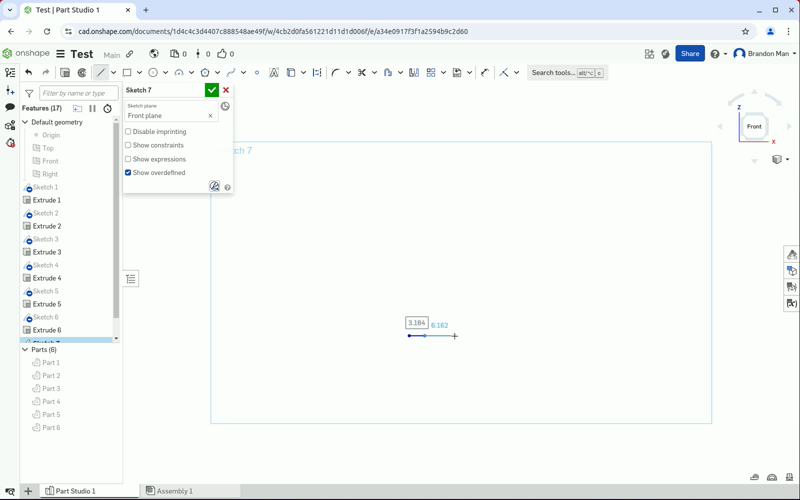
mouse_move(424, 304)
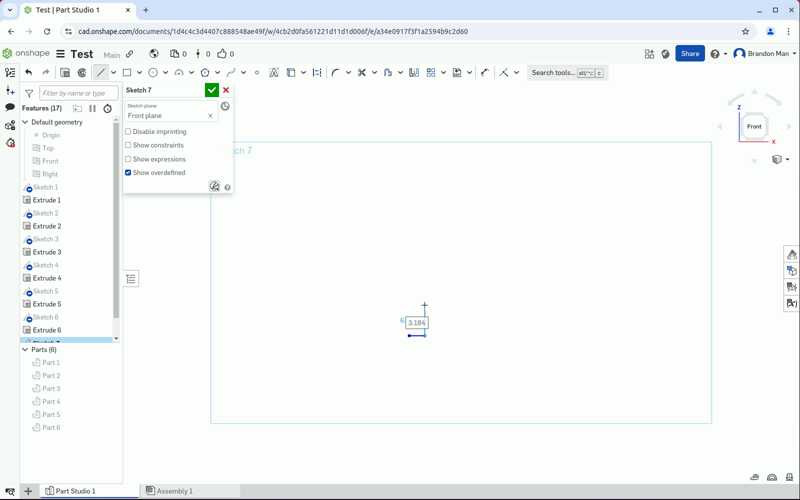
click(424, 304)
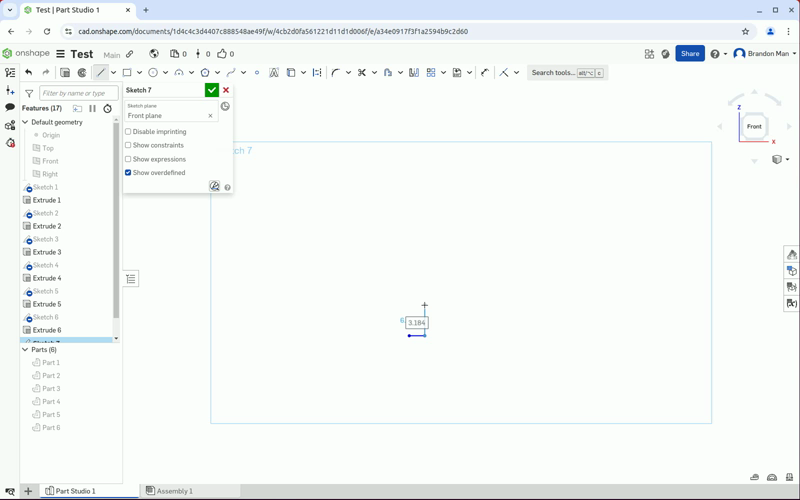
key_up(shift)
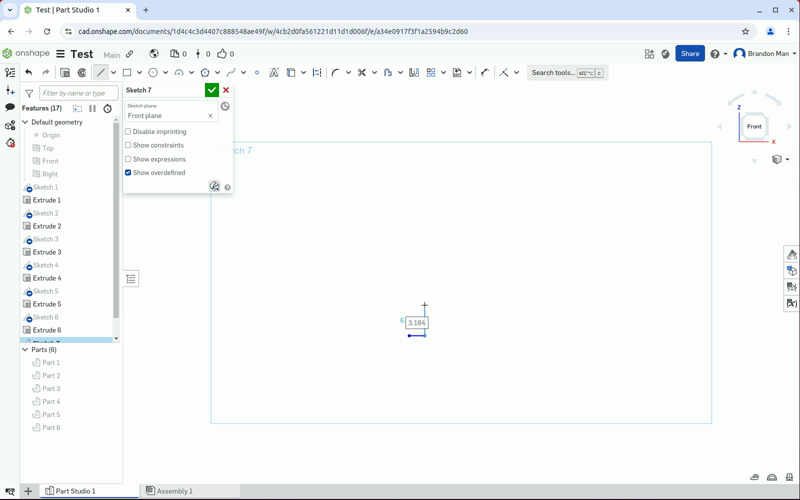
key_down(shift)
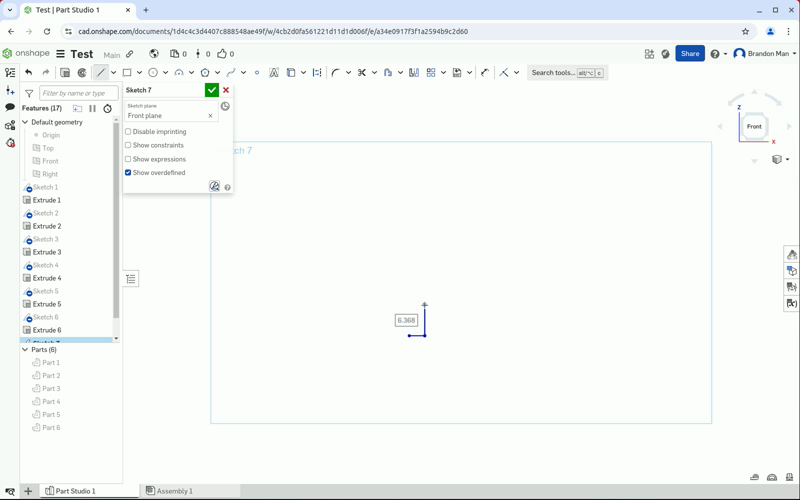
mouse_move(454, 304)
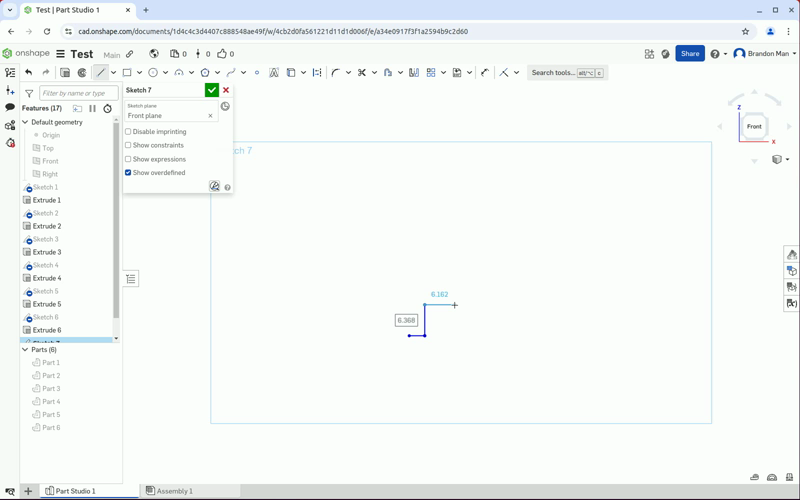
mouse_move(409, 304)
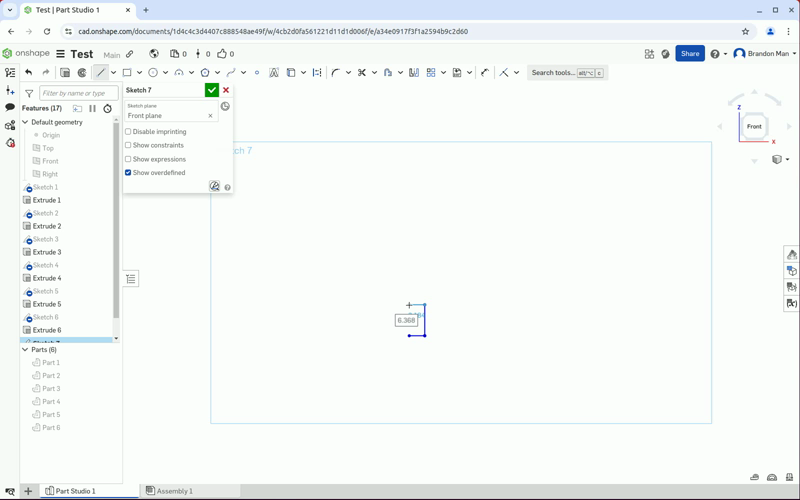
click(409, 304)
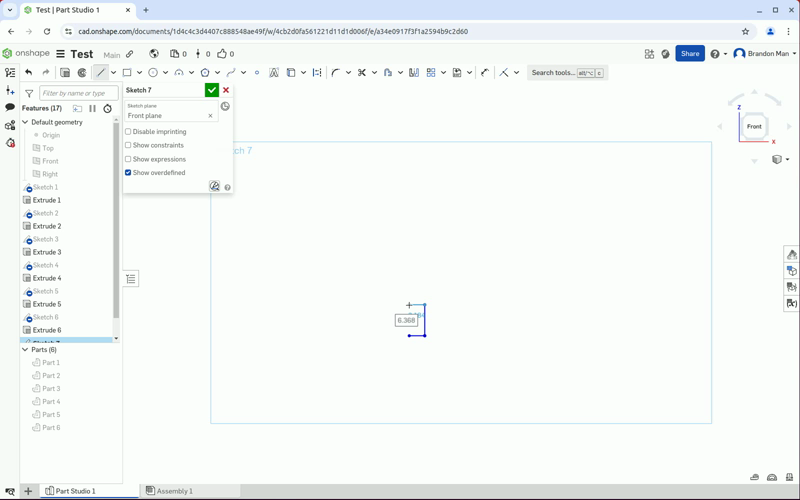
key_up(shift)
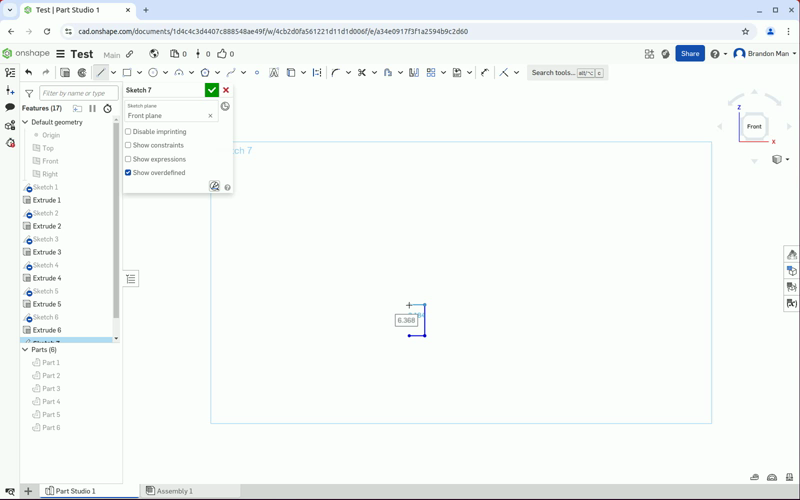
mouse_move(439, 304)
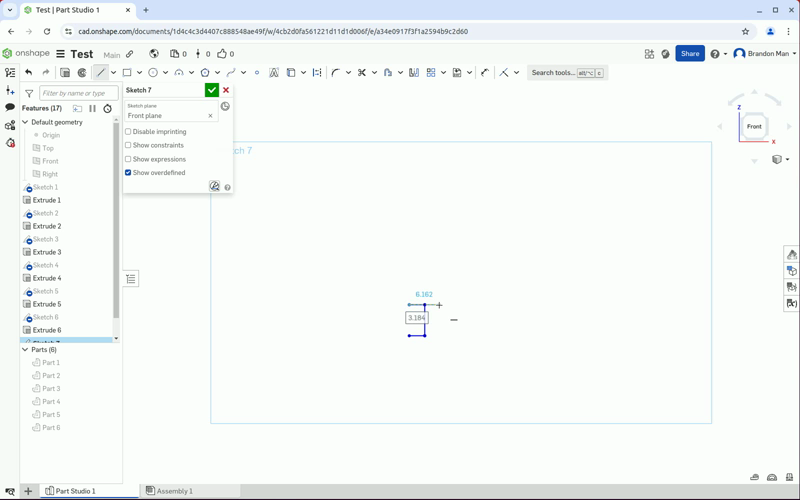
key_down(shift)
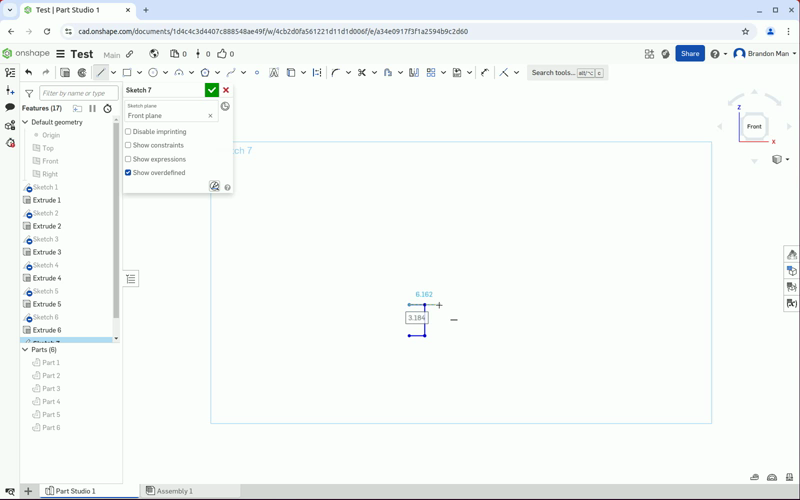
mouse_move(409, 335)
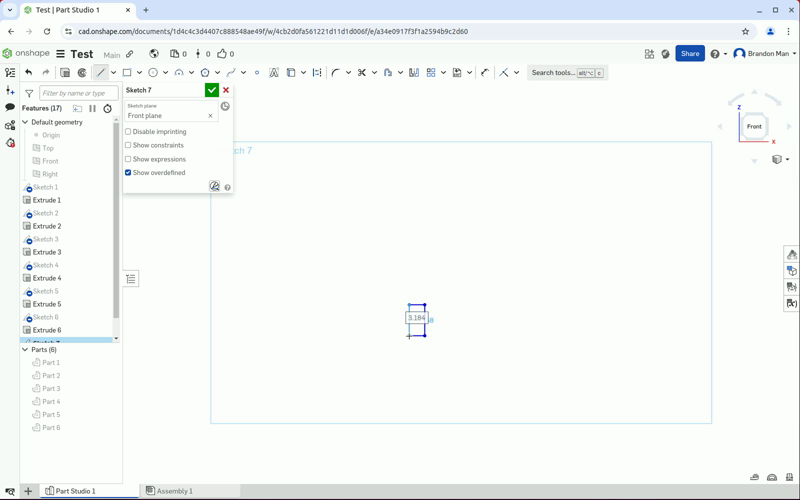
key_up(shift)
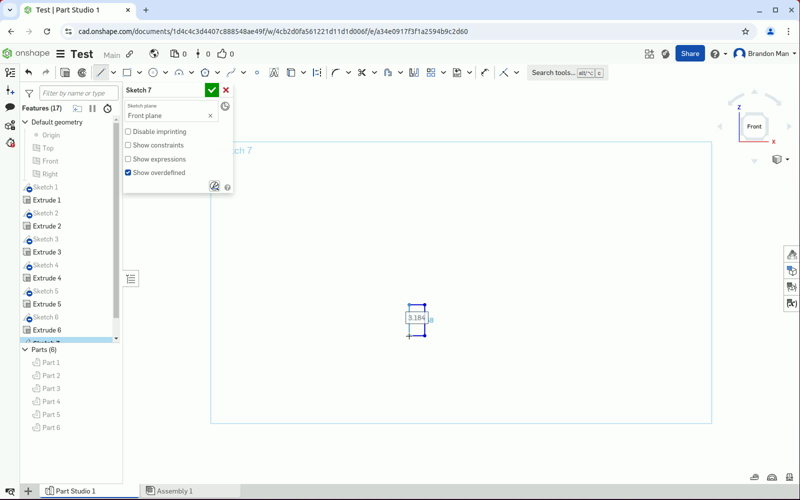
click(409, 335)
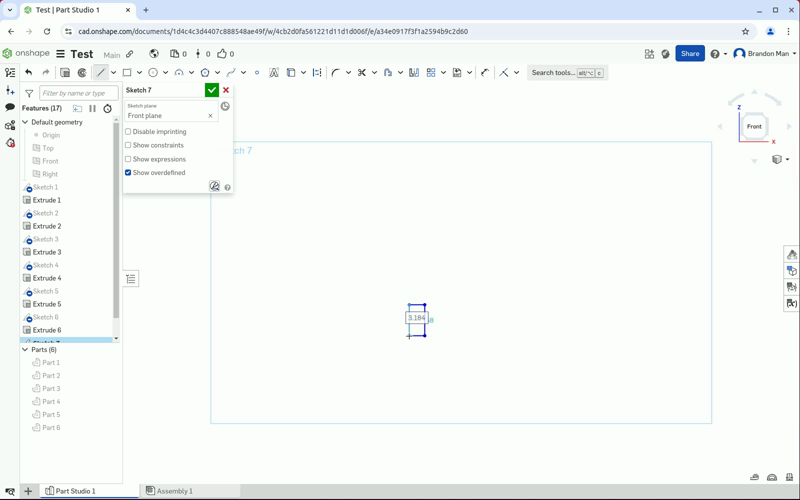
key(esc)
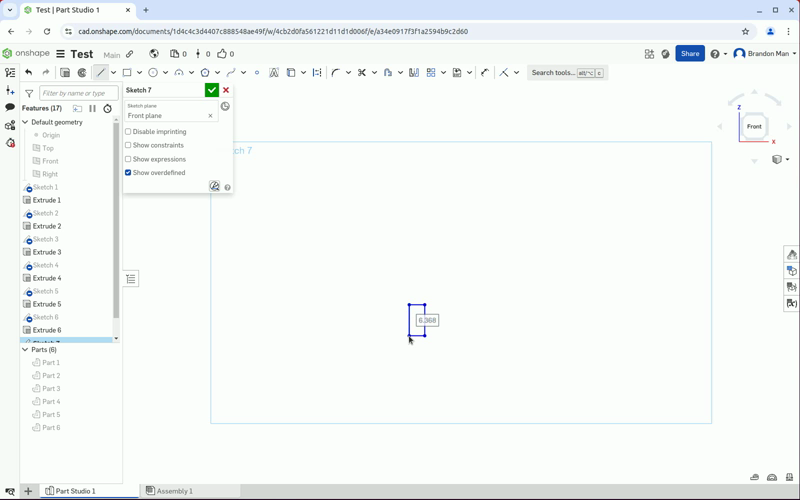
mouse_move(423, 308)
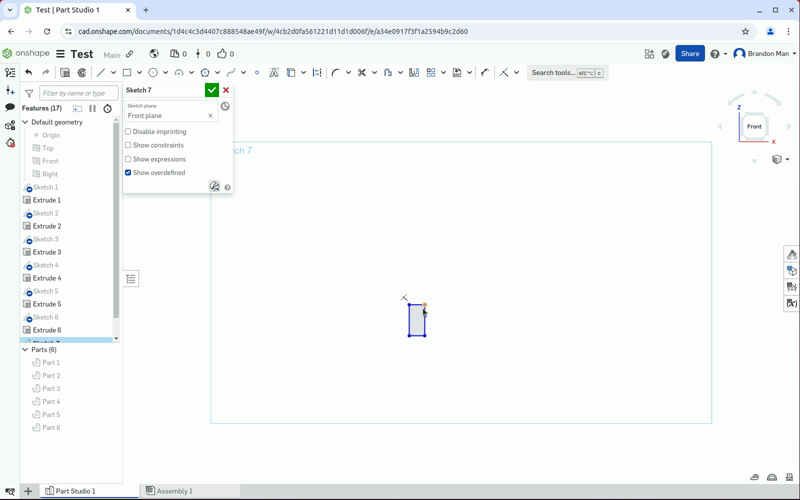
scroll(6)
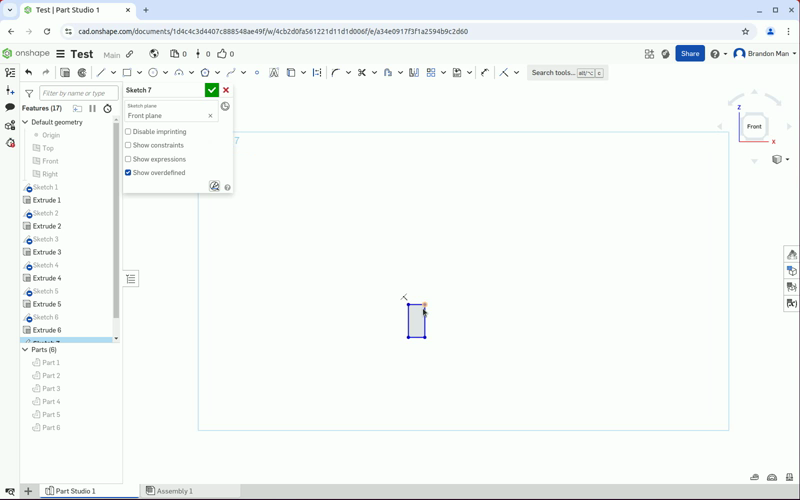
scroll(6)
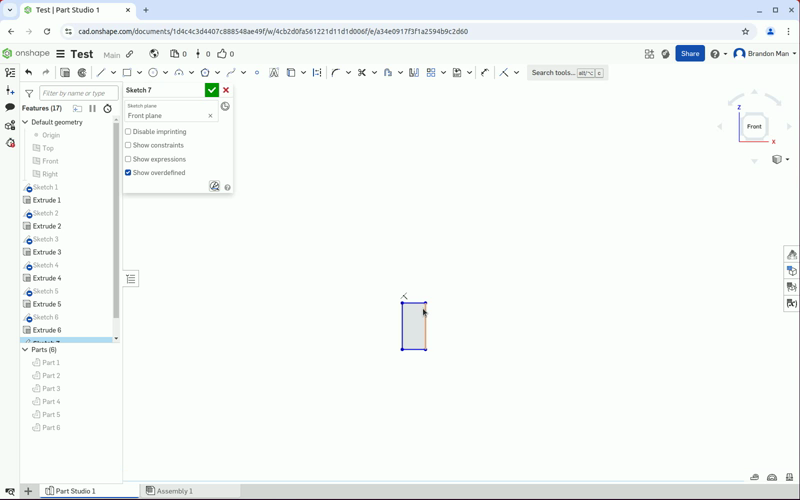
scroll(6)
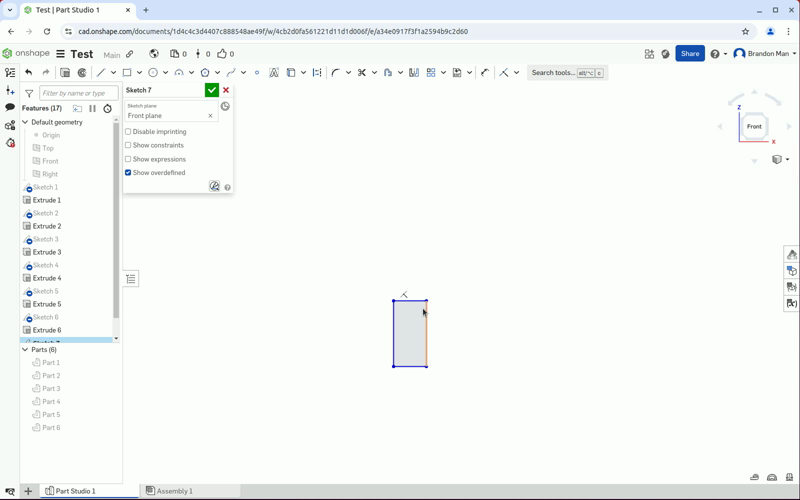
scroll(6)
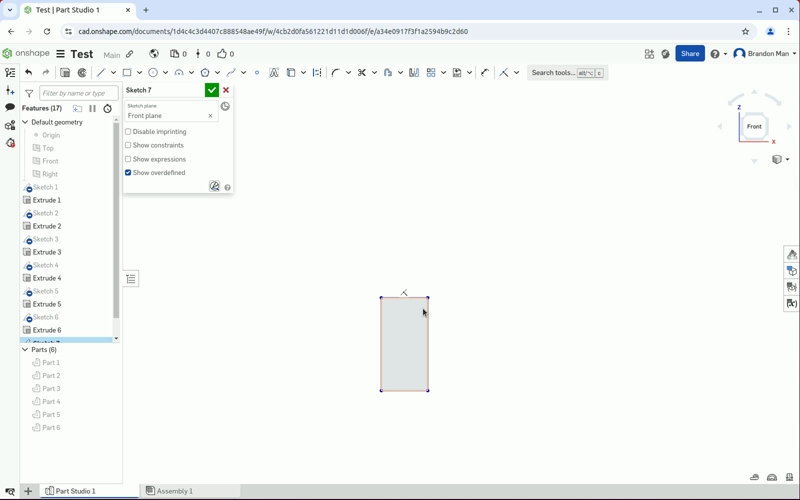
scroll(6)
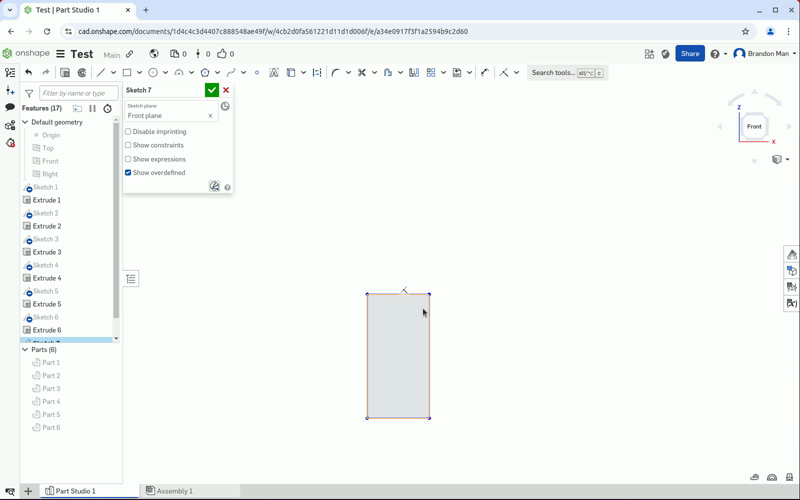
scroll(6)
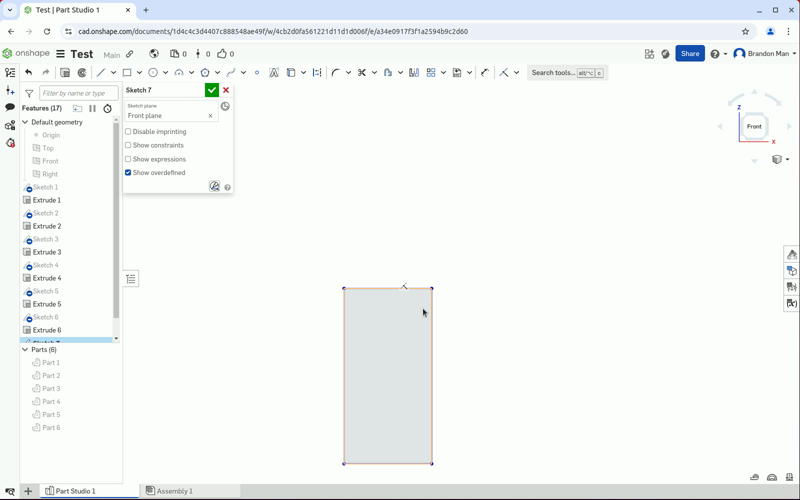
scroll(6)
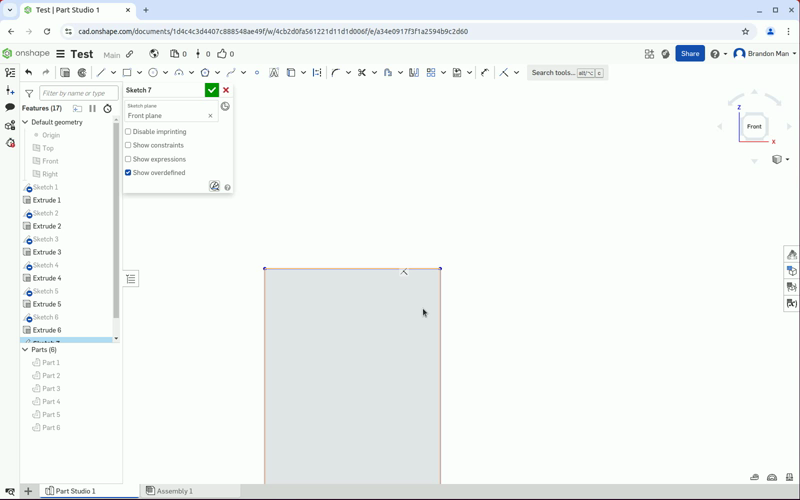
click(423, 308)
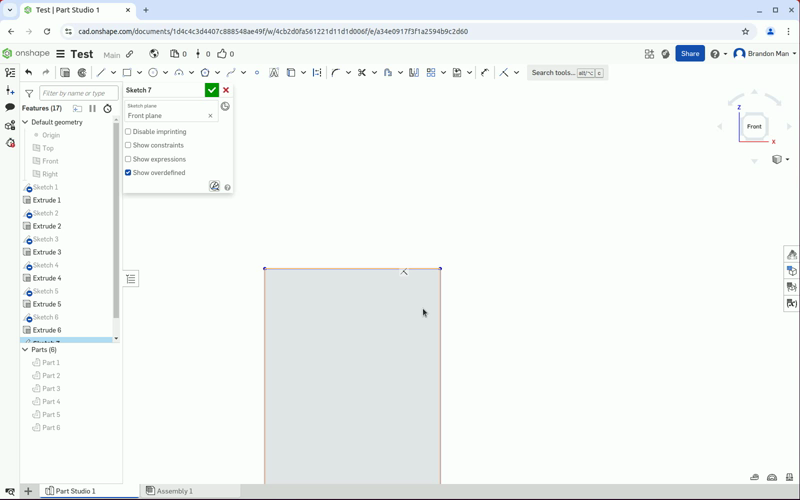
scroll(-6)
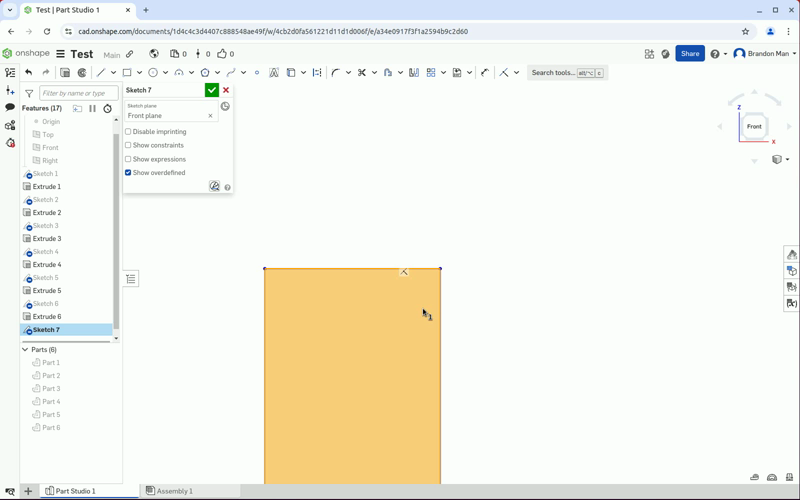
scroll(-6)
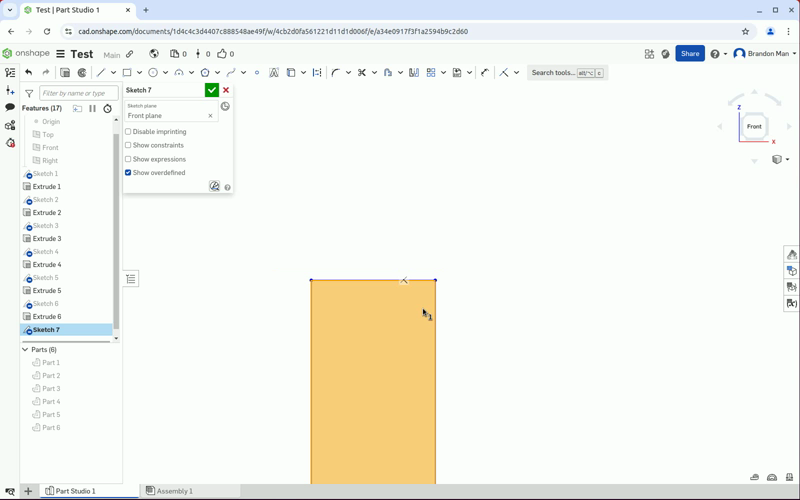
scroll(-6)
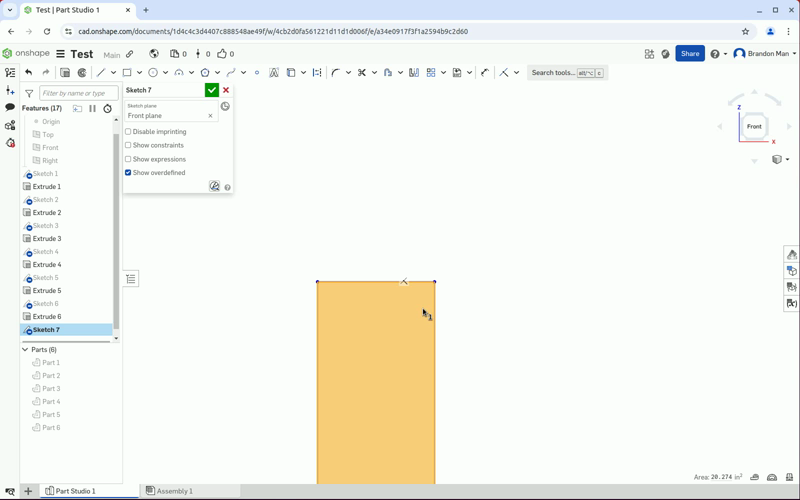
scroll(-6)
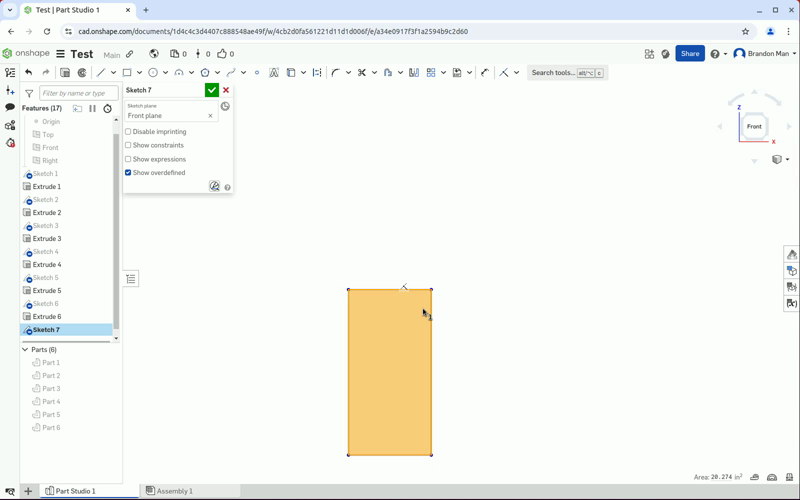
scroll(-6)
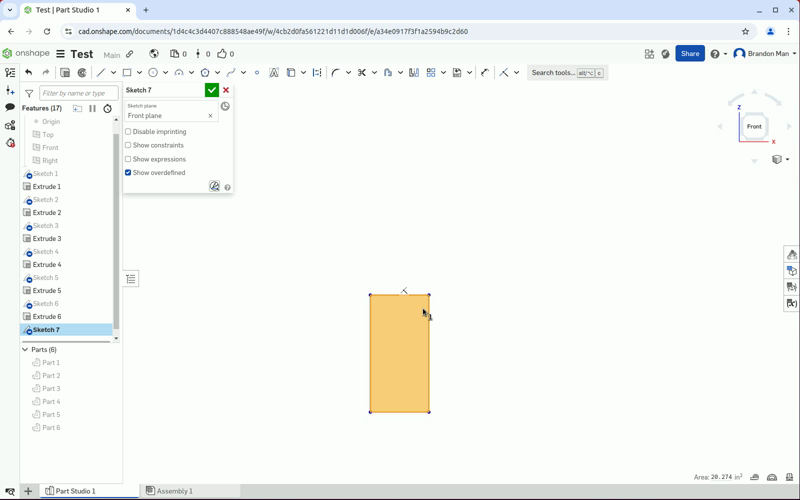
scroll(-6)
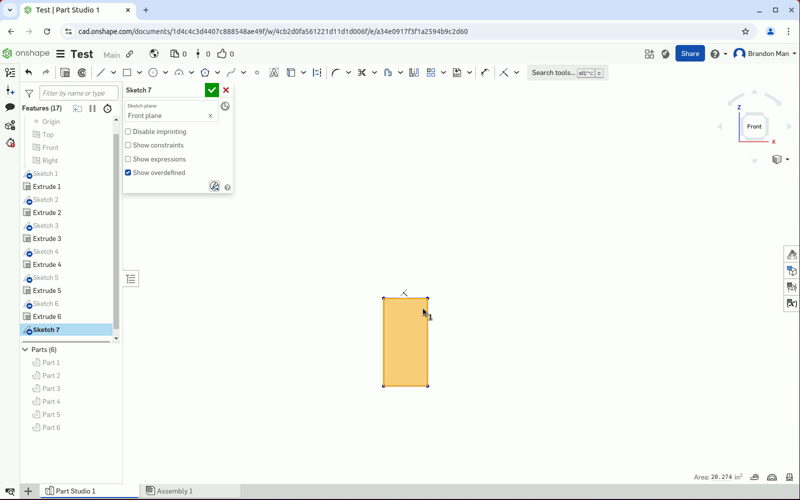
scroll(-6)
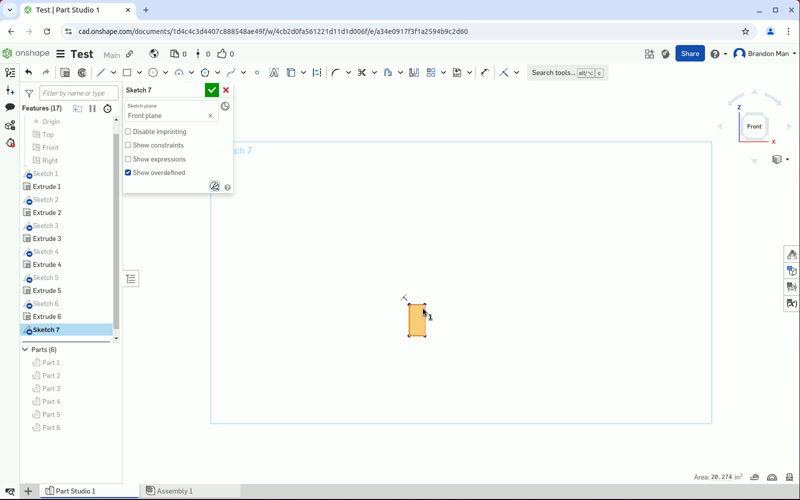
mouse_move(73, 352)
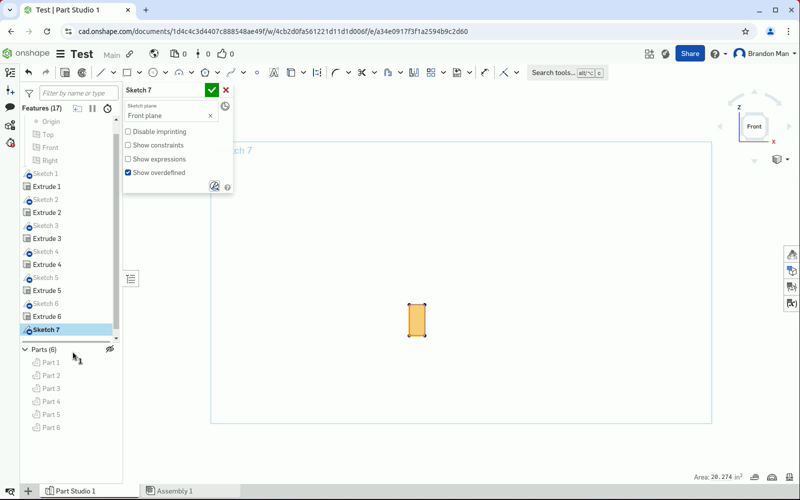
key(shift+y)
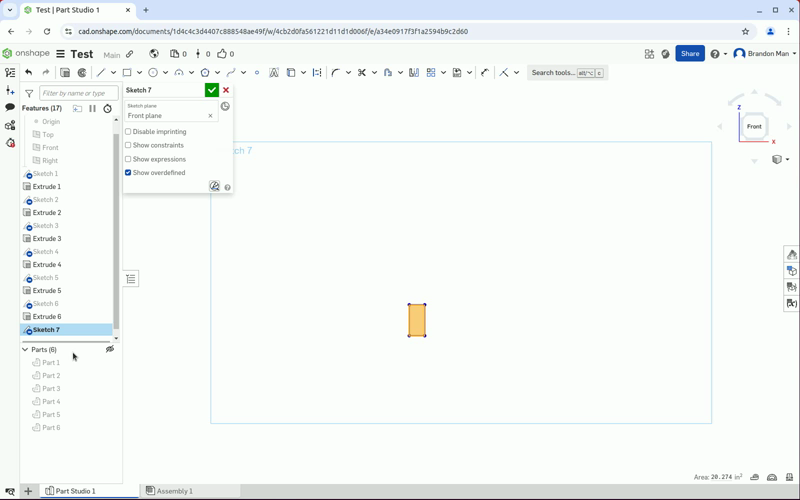
key(shift+e)
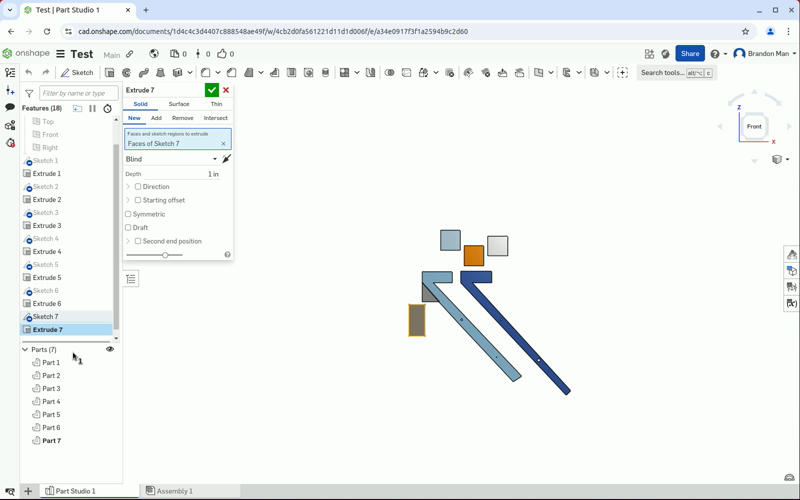
mouse_move(143, 106)
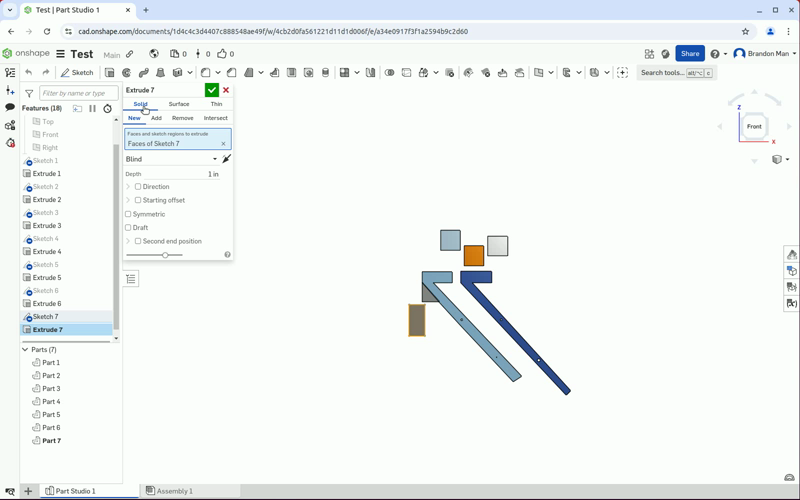
click(143, 106)
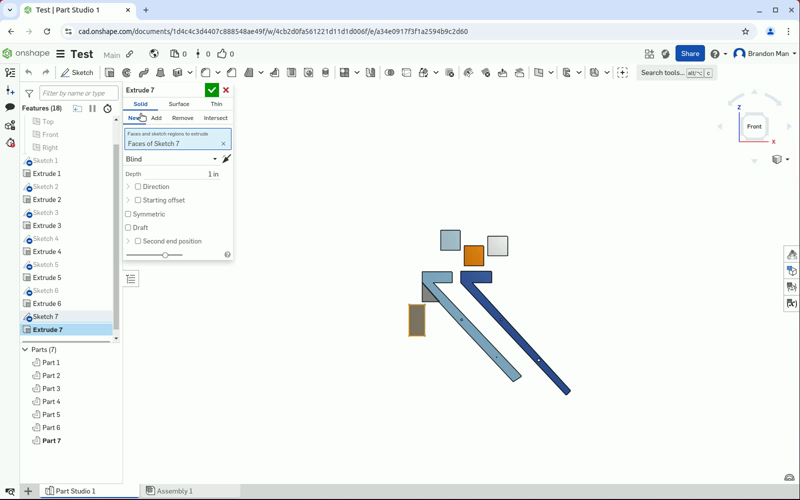
mouse_move(137, 120)
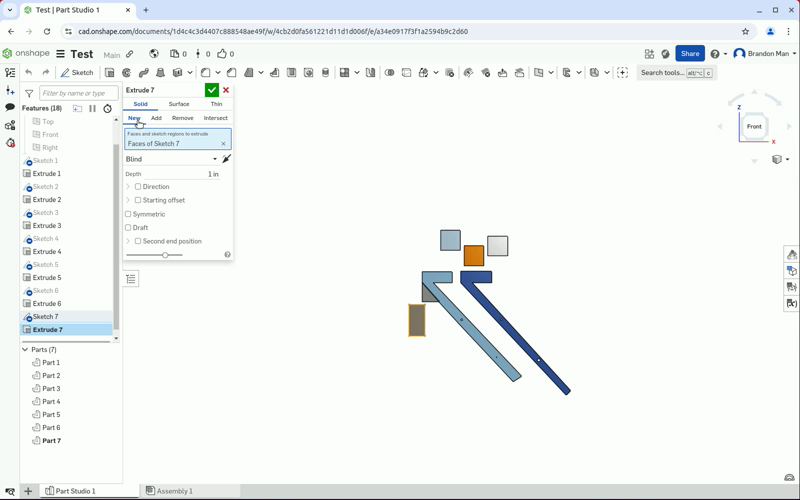
click(137, 120)
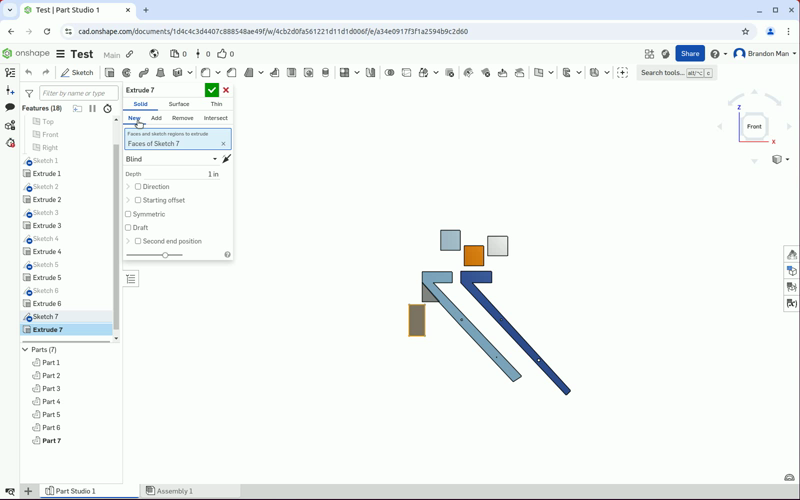
key(tab, 4)
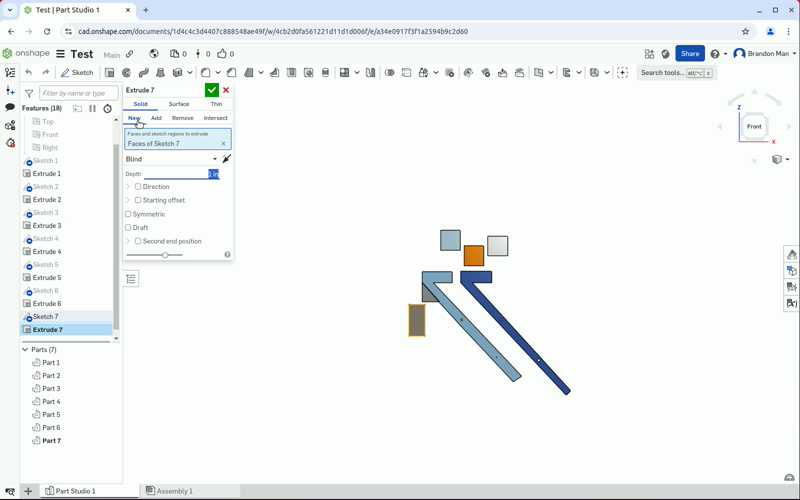
text(0.722)
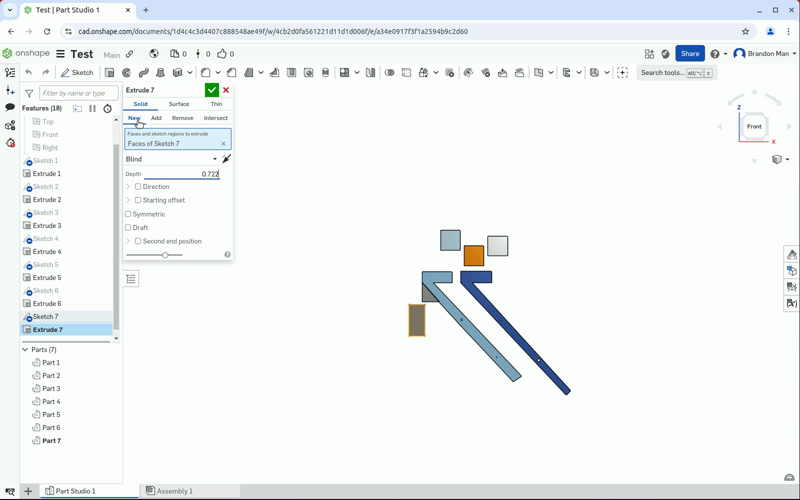
key(enter)
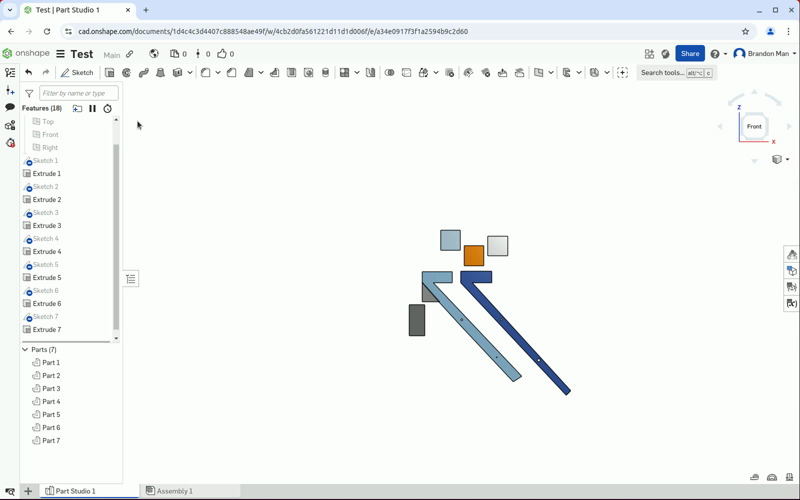
key(shift+h)
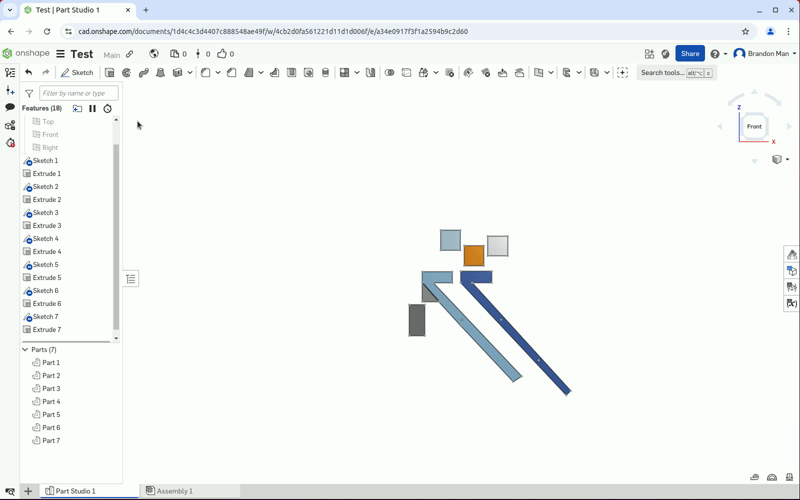
key(shift+h)
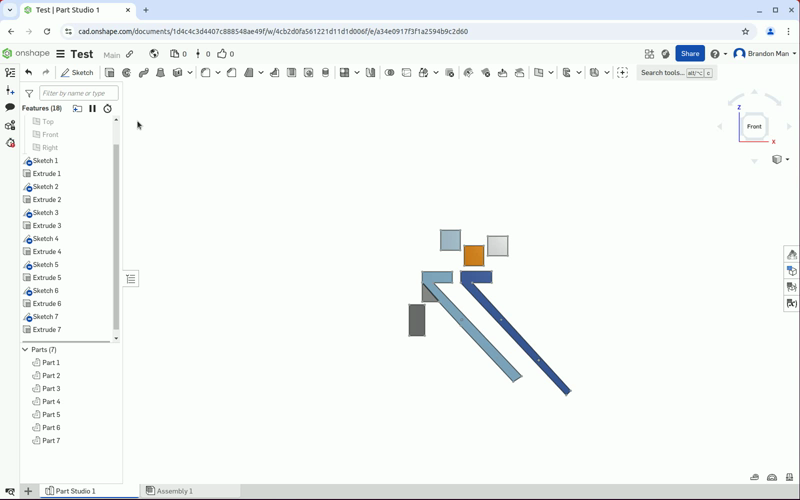
key(shift+7)
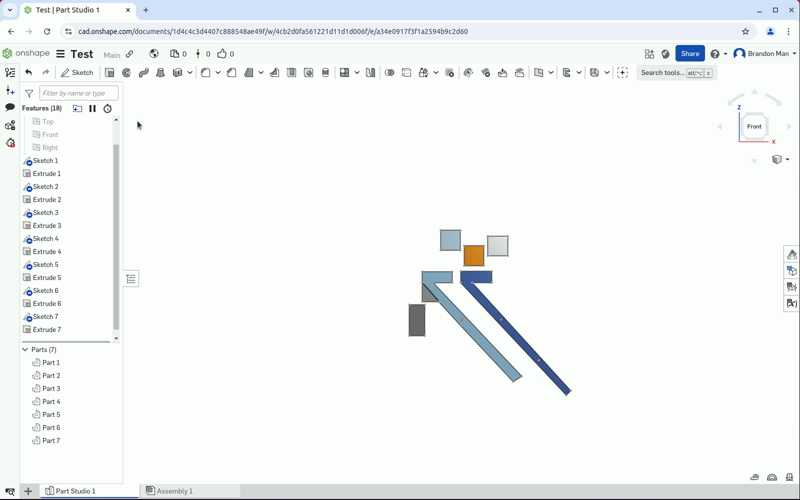
key(left, 2)
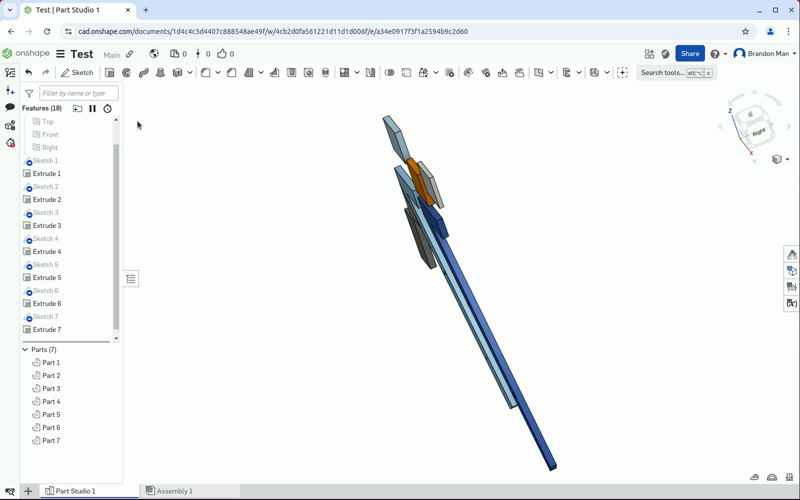
key(down, 2)
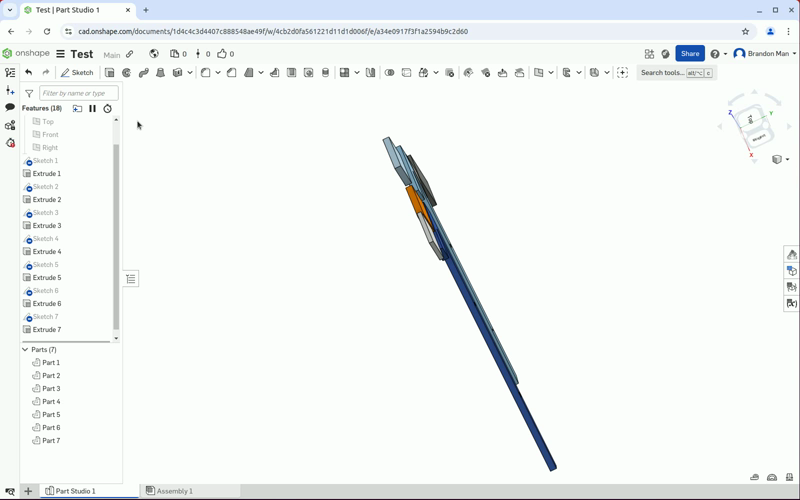
key(up, 2)
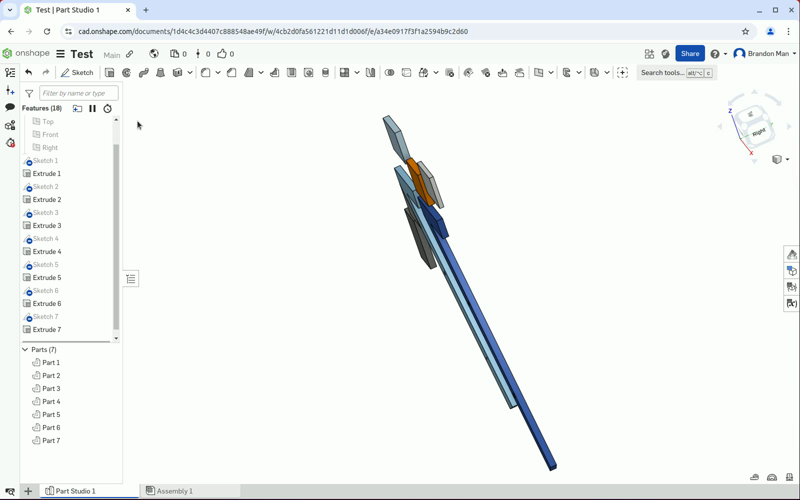
key(right, 2)
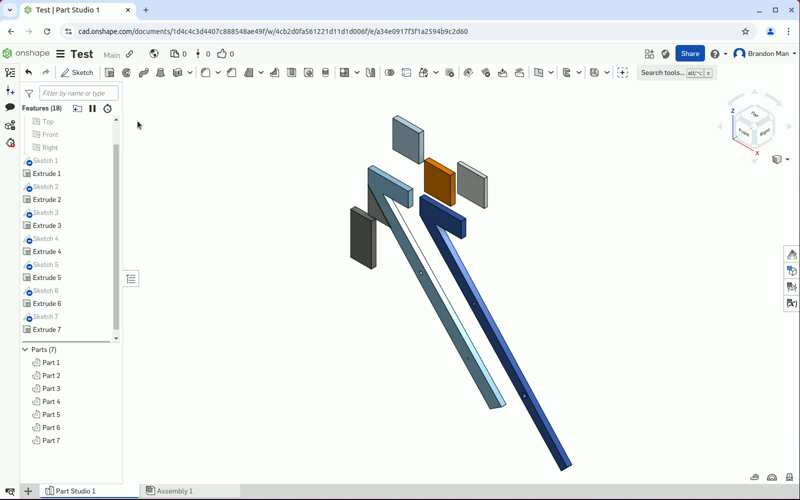
mouse_move(69, 163)
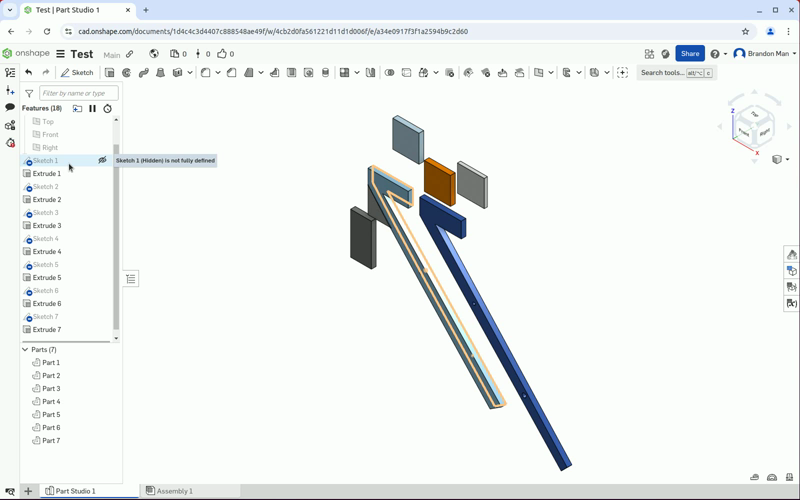
click(69, 163)